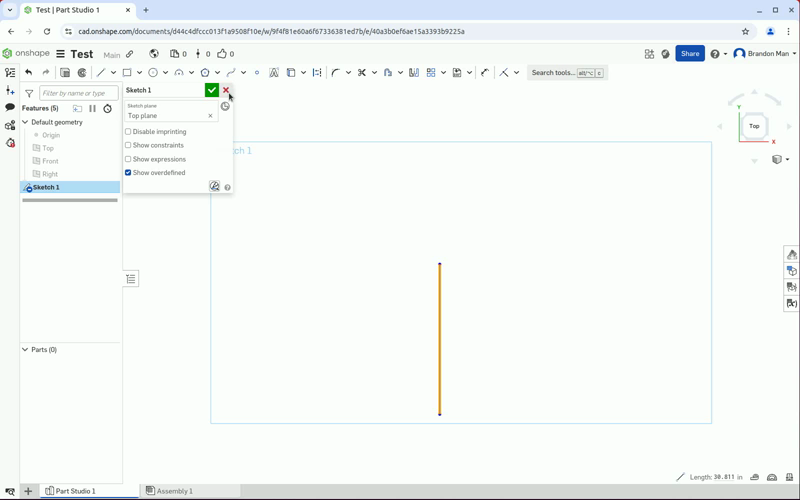
key(shift+h)
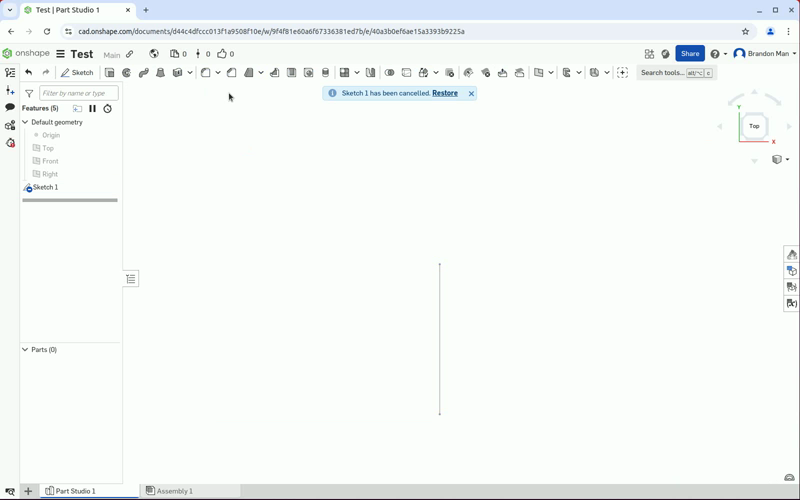
key(shift+s)
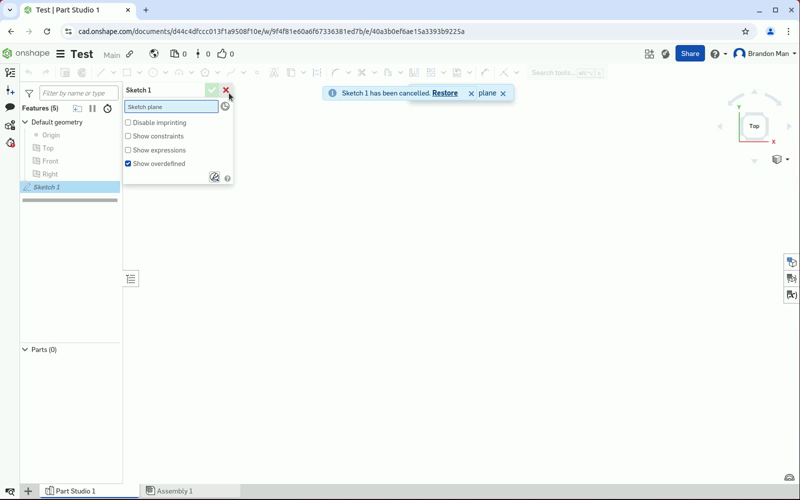
mouse_move(73, 150)
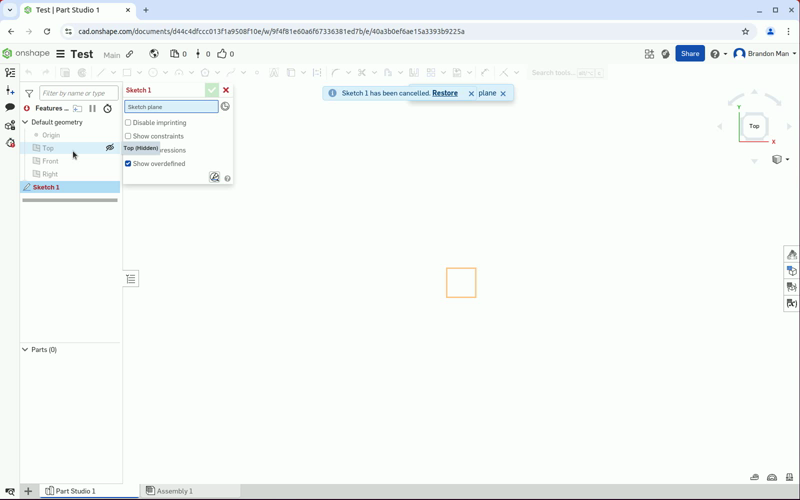
click(73, 150)
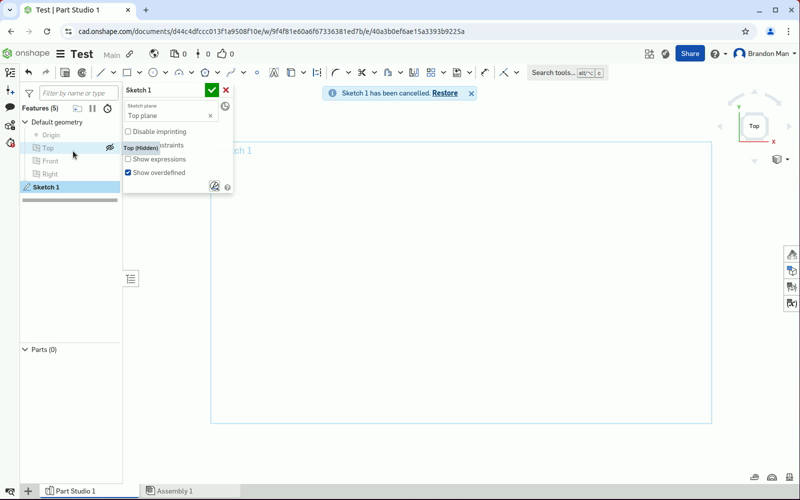
mouse_move(73, 352)
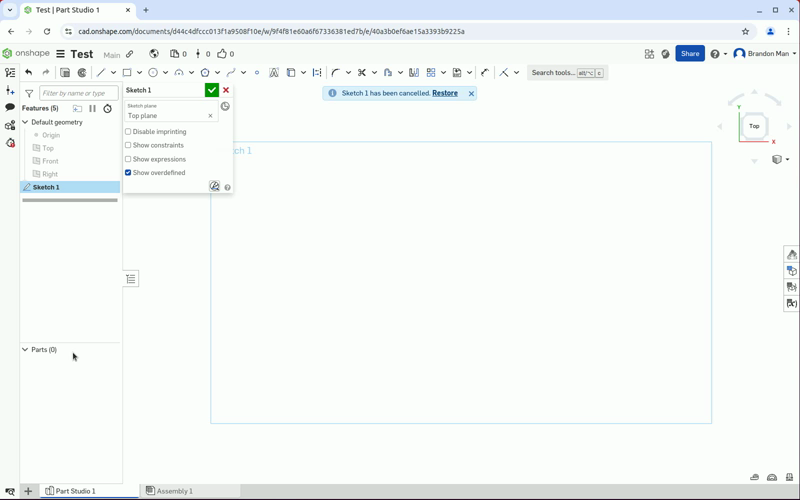
key(y)
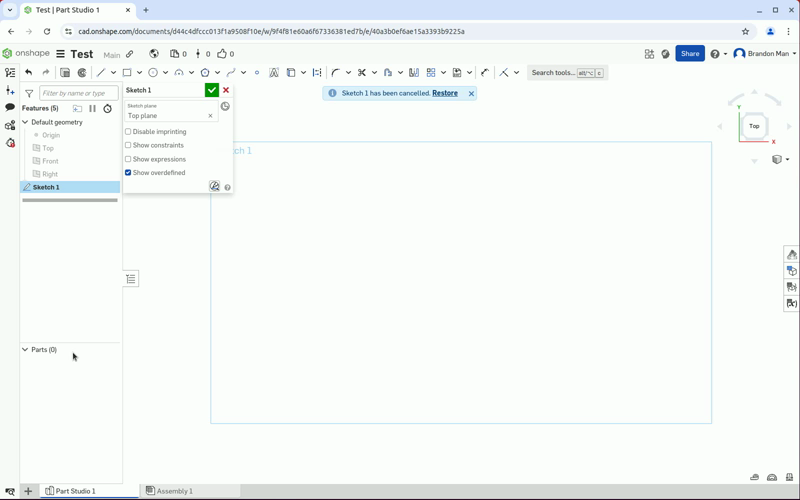
key(l)
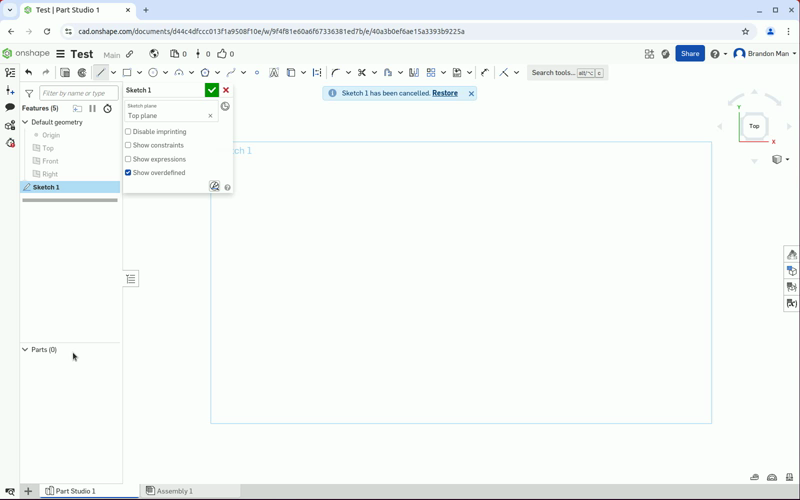
key_down(shift)
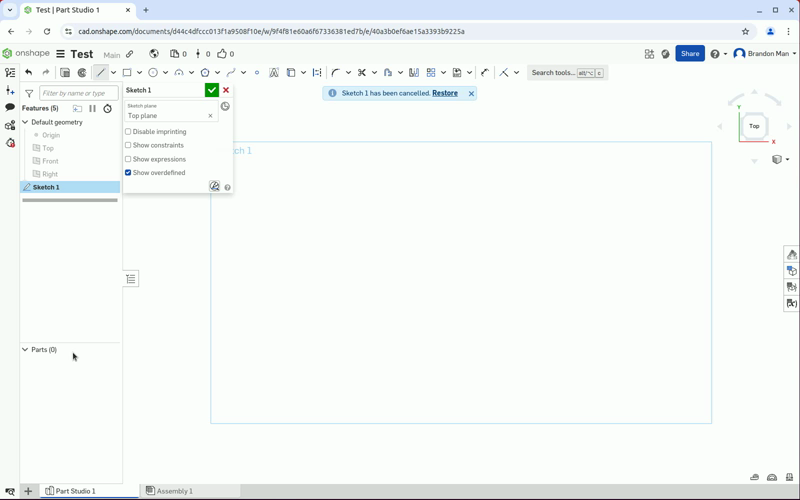
mouse_move(351, 335)
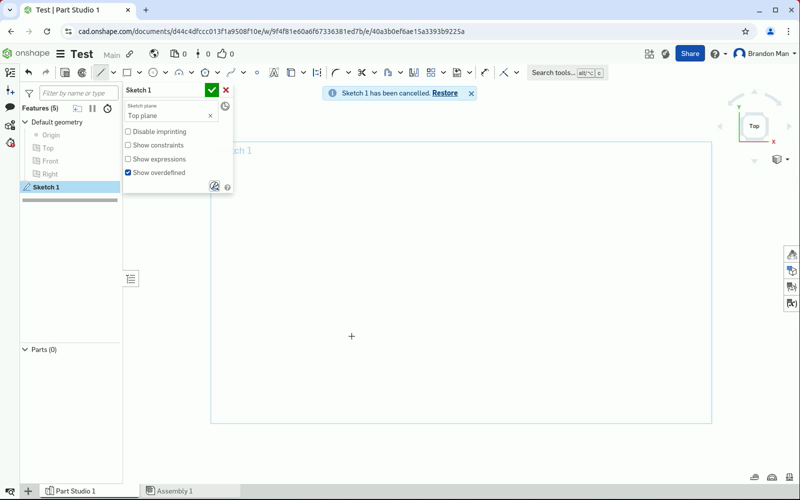
click(351, 335)
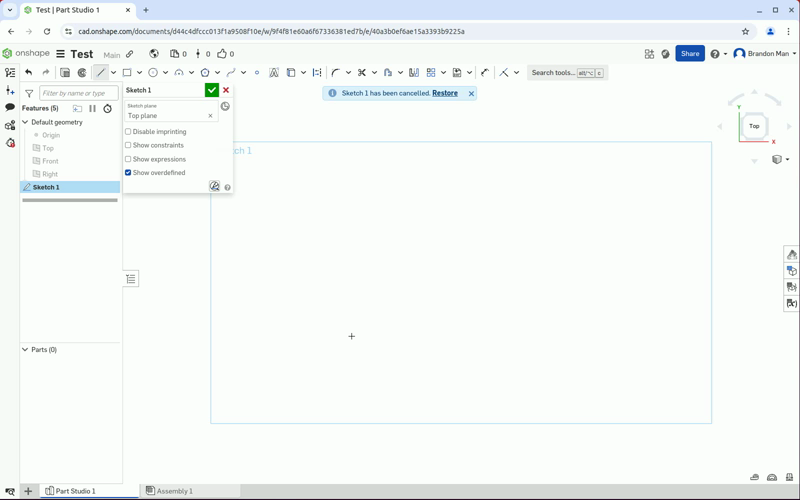
key_up(shift)
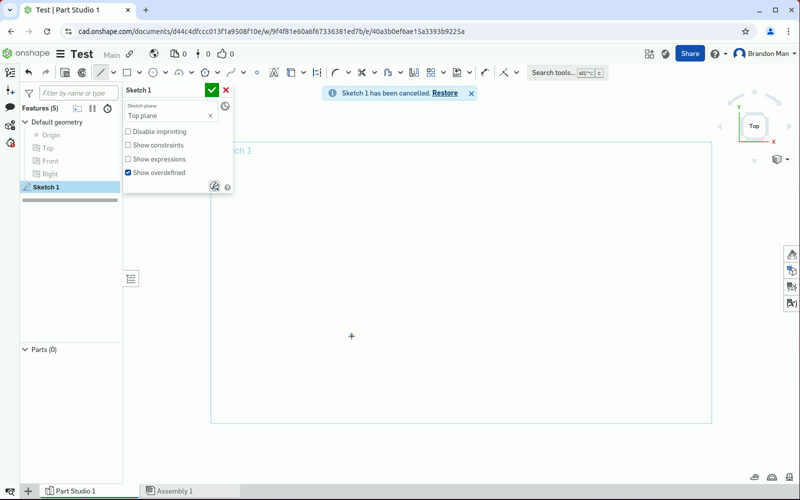
key_down(shift)
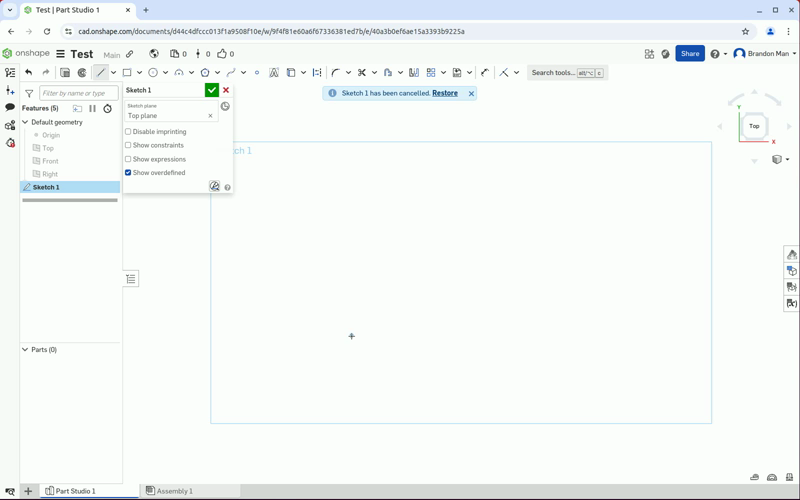
mouse_move(569, 335)
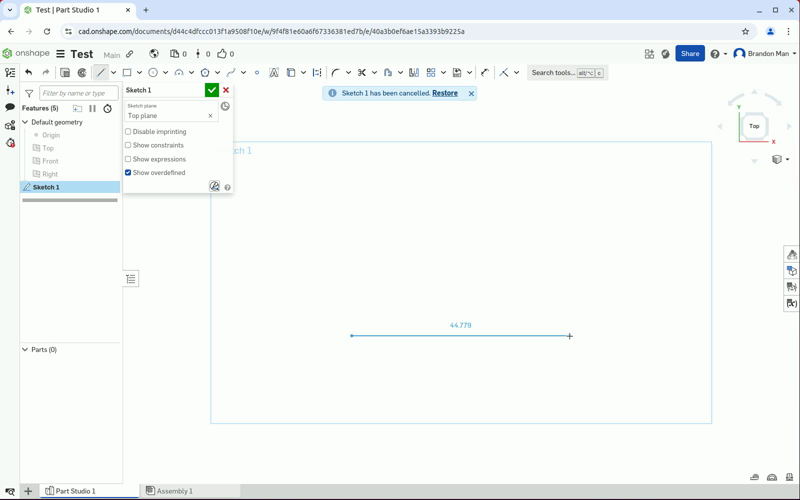
click(569, 335)
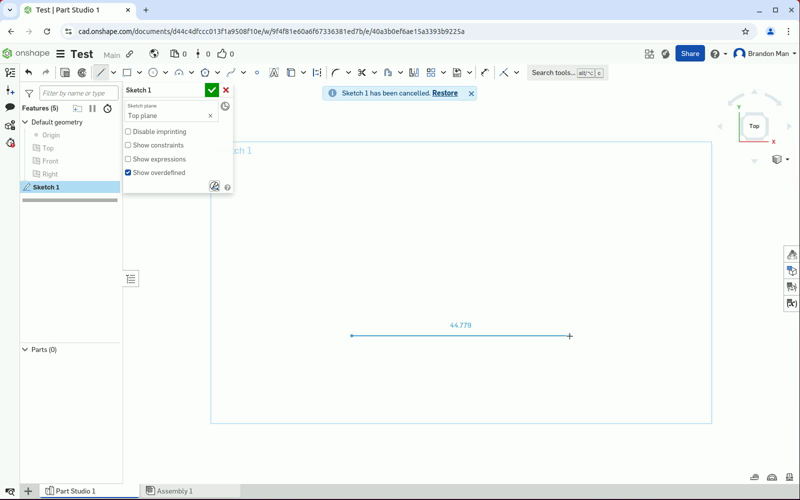
key_up(shift)
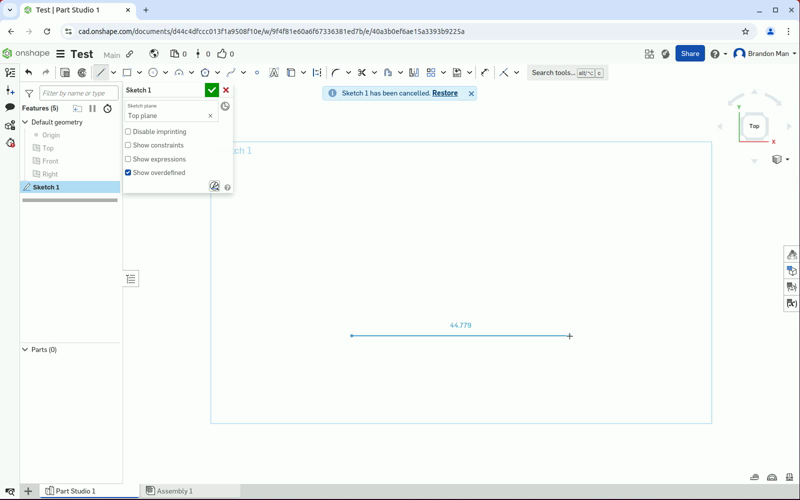
key_down(shift)
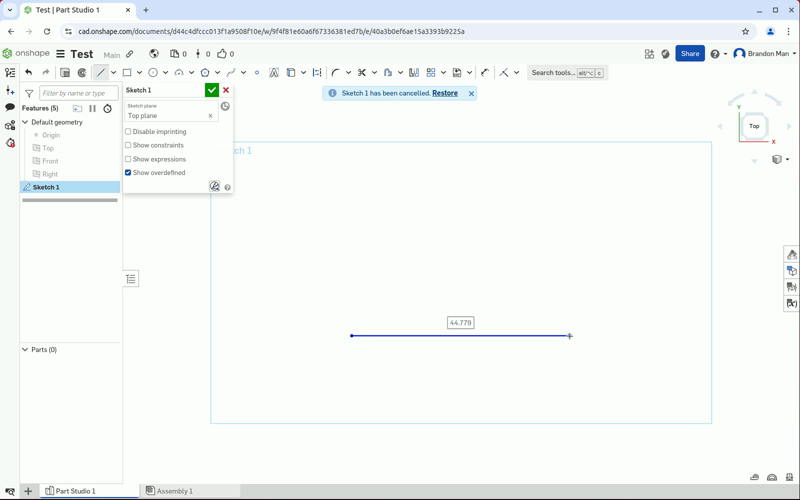
mouse_move(569, 230)
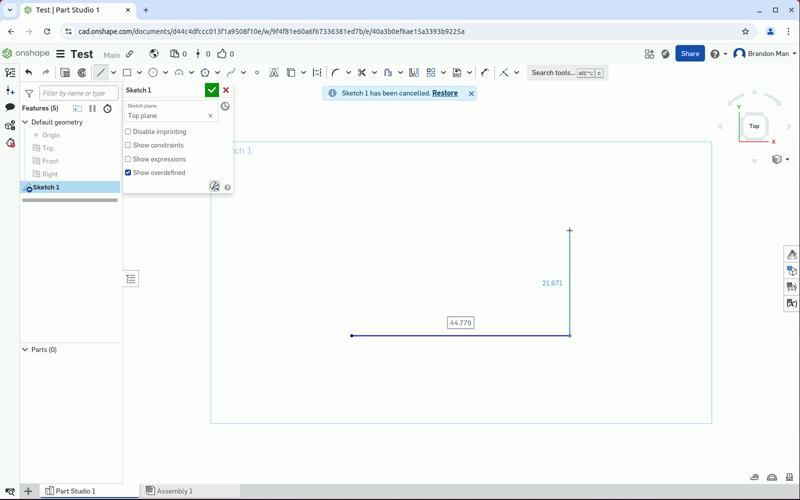
click(569, 230)
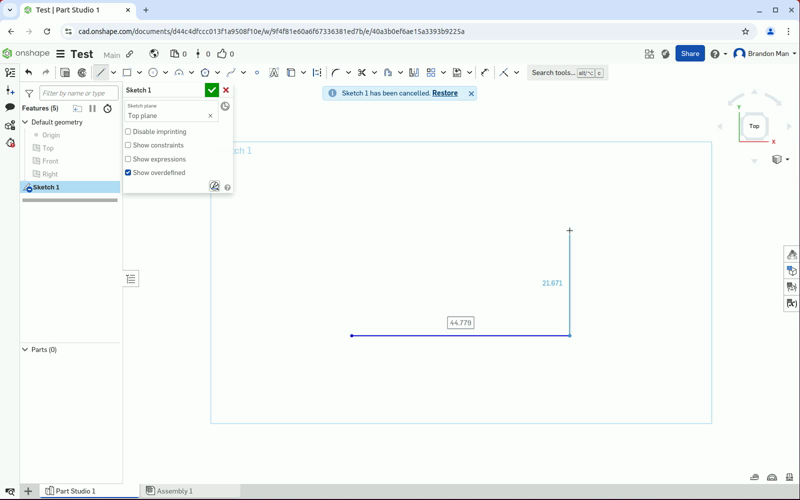
key_up(shift)
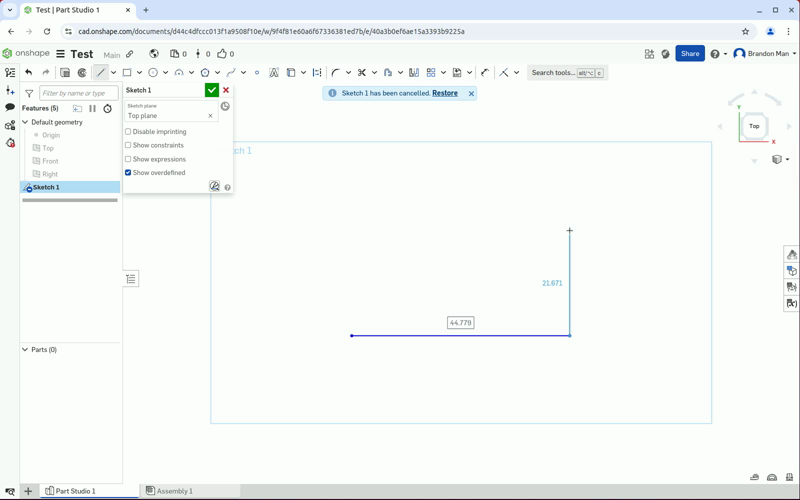
key_down(shift)
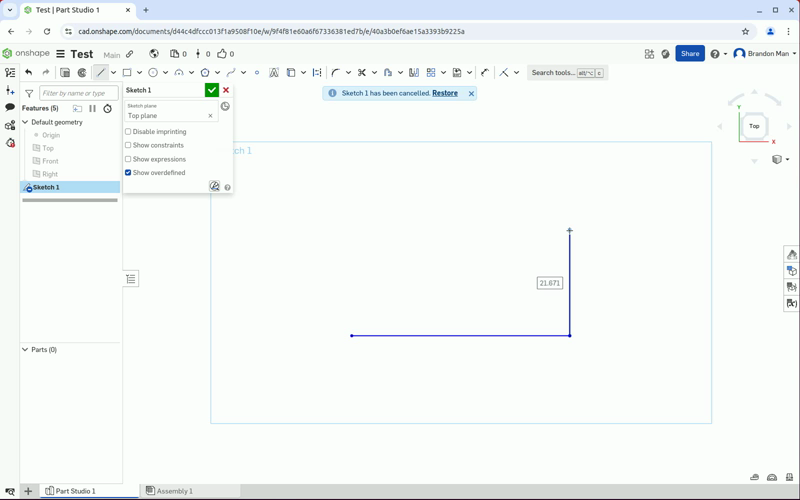
mouse_move(351, 230)
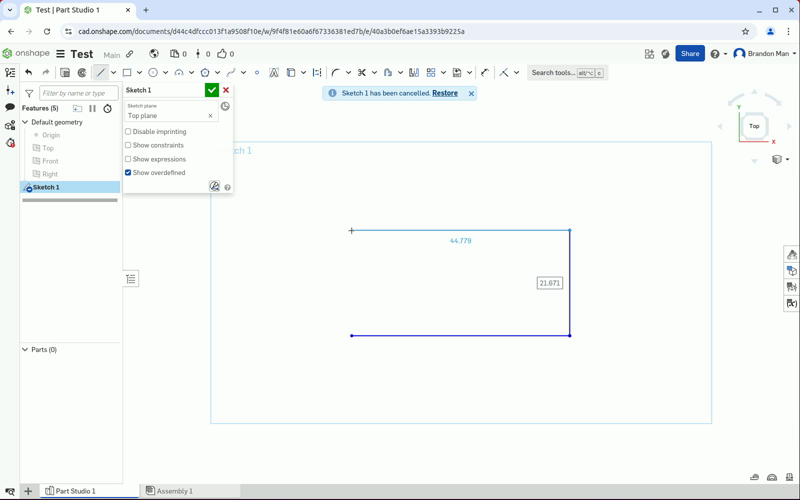
click(351, 230)
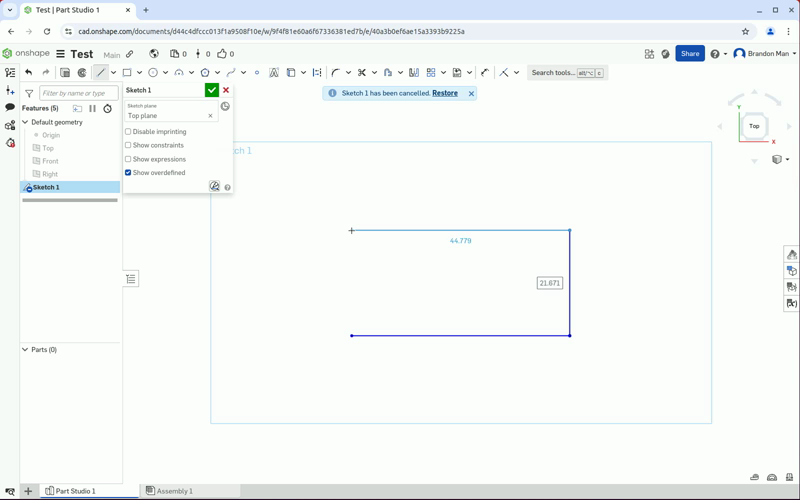
key_up(shift)
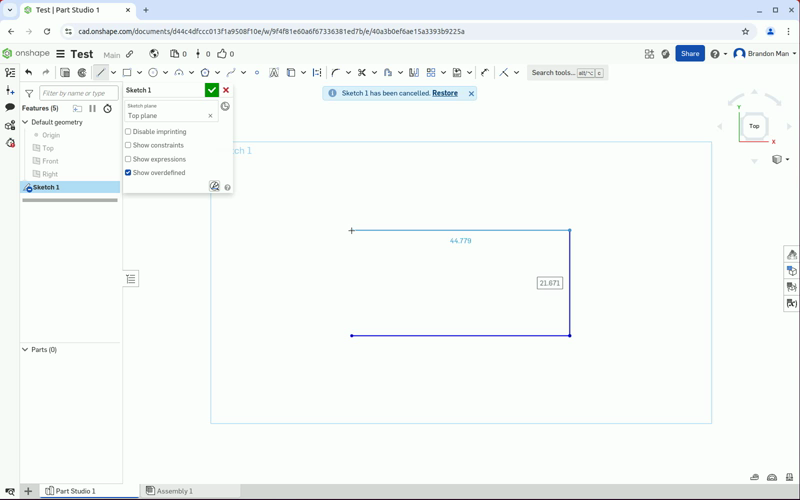
key_down(shift)
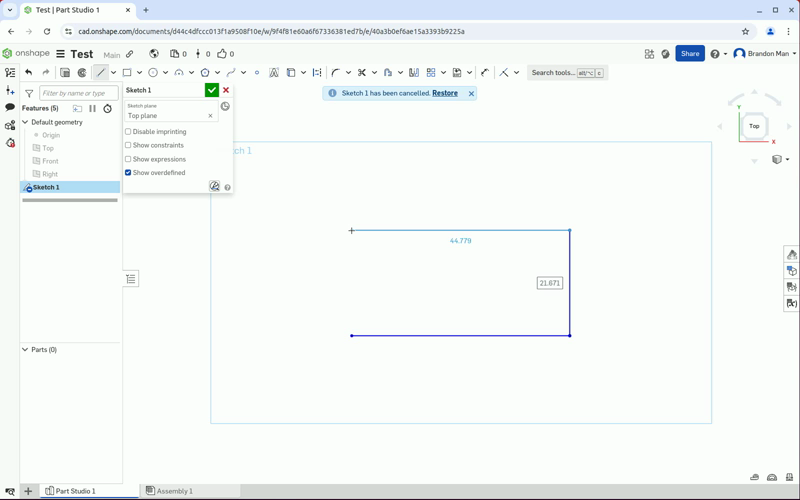
mouse_move(351, 335)
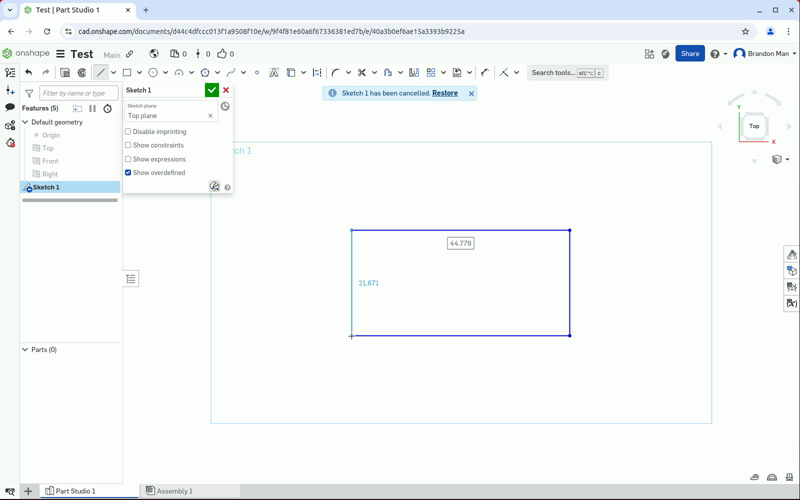
key_up(shift)
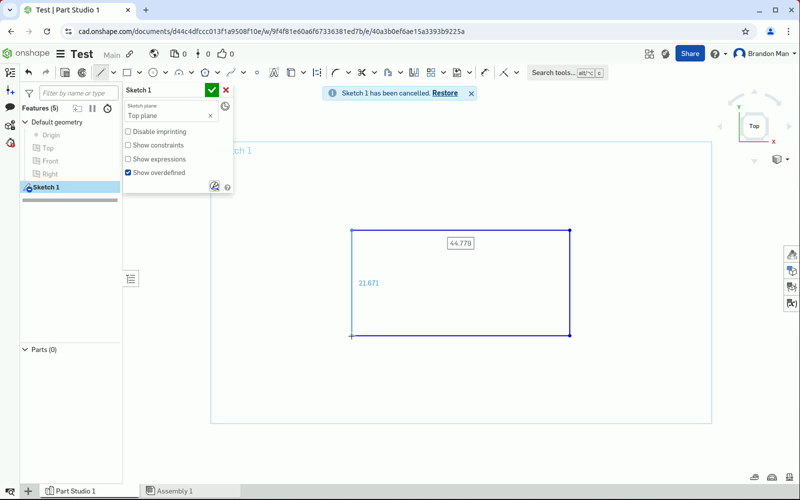
click(351, 335)
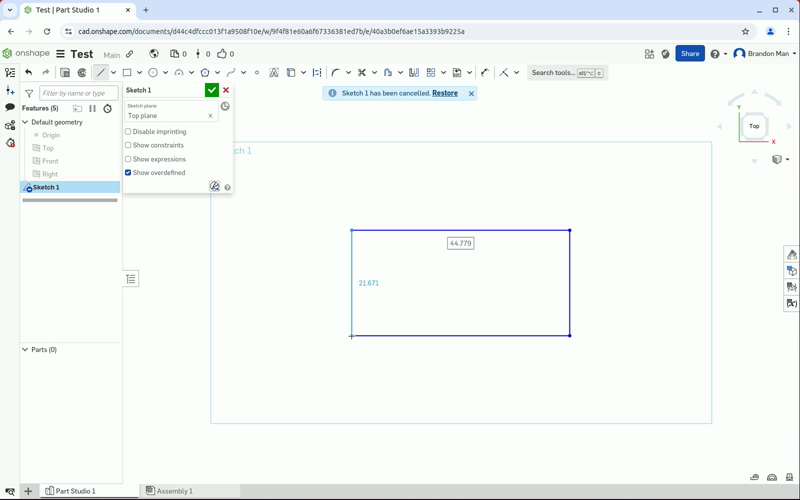
key(esc)
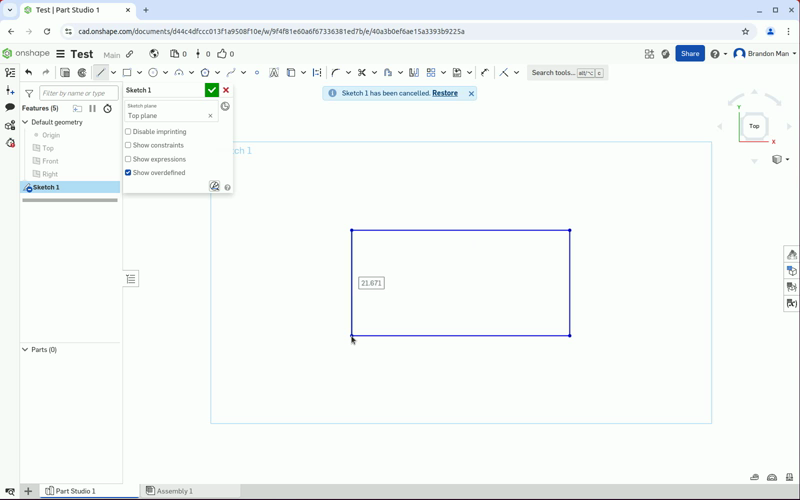
mouse_move(436, 318)
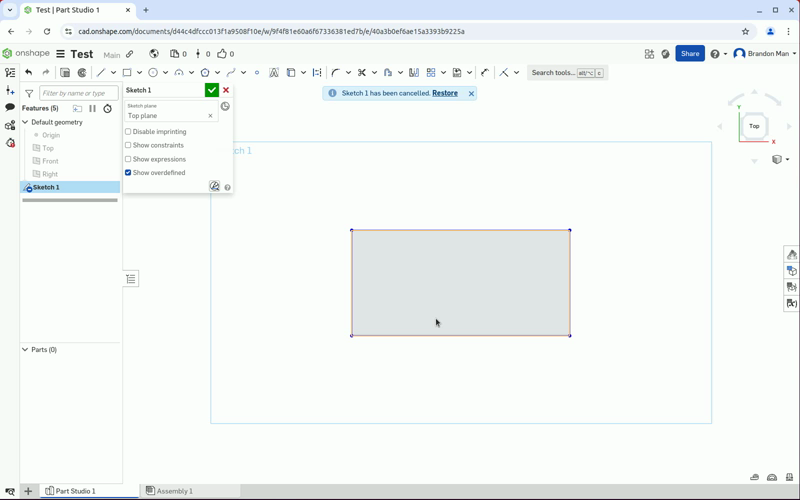
click(436, 318)
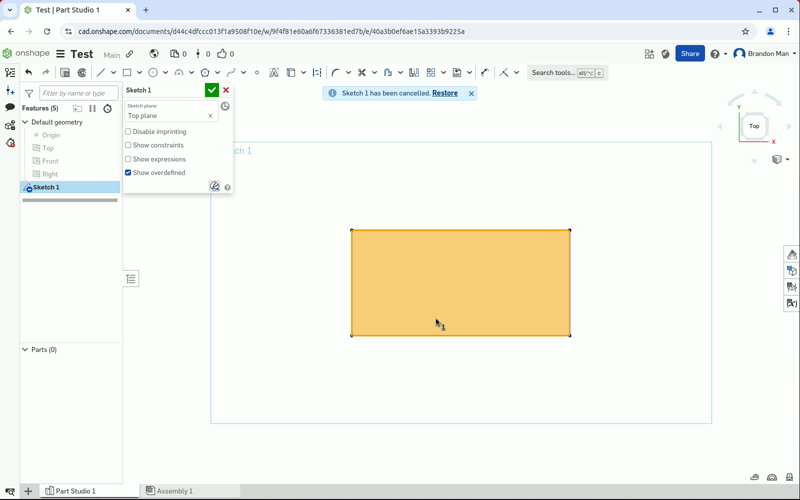
mouse_move(73, 352)
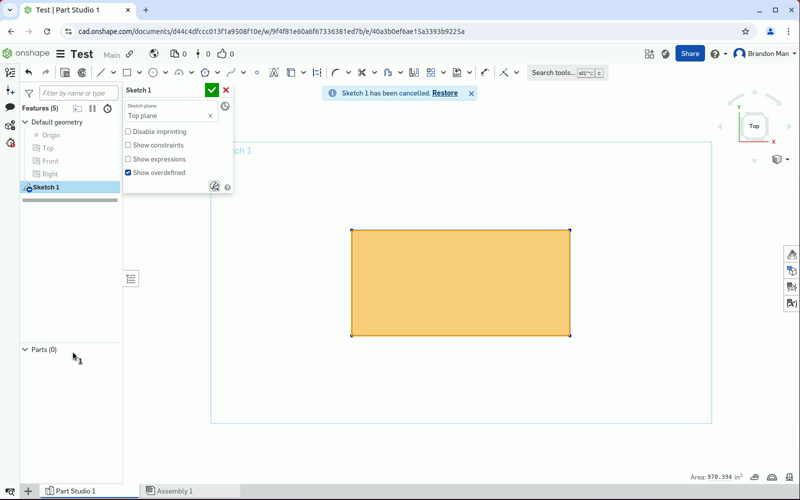
key(shift+y)
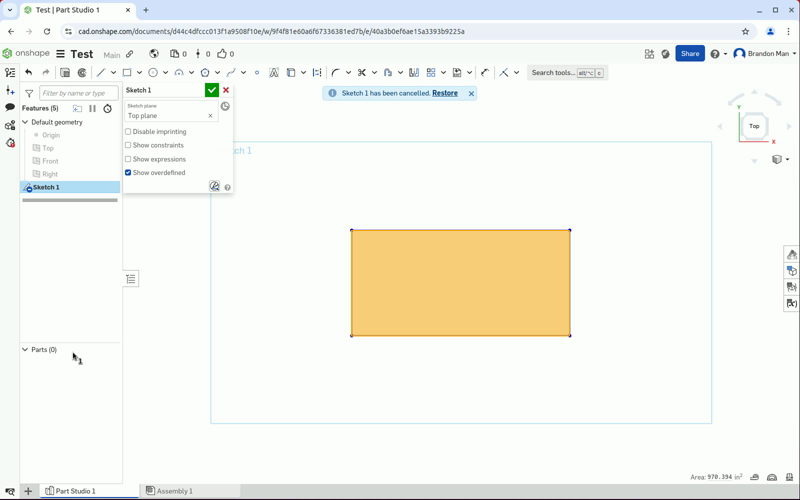
key(shift+e)
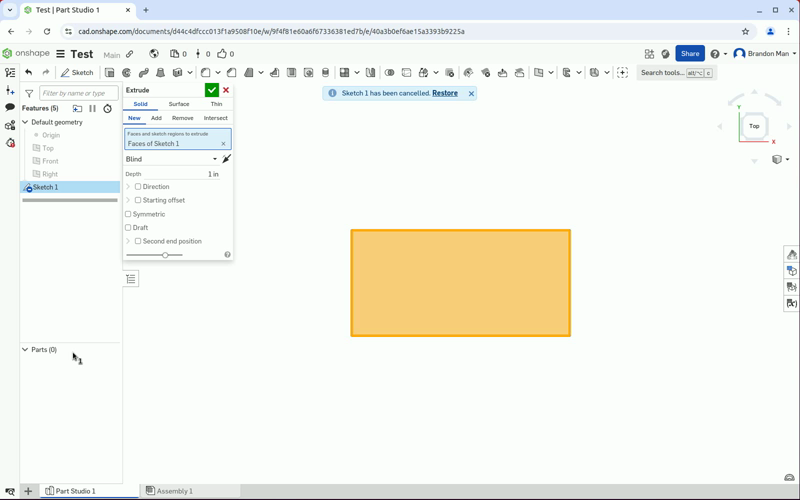
mouse_move(143, 106)
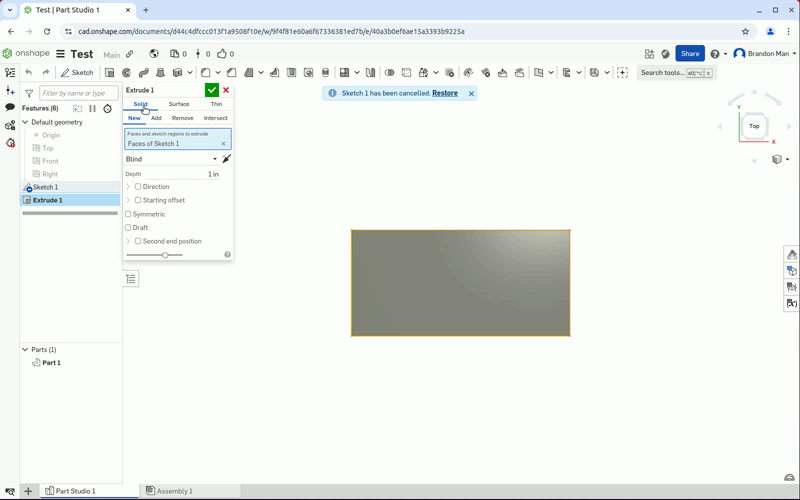
click(143, 106)
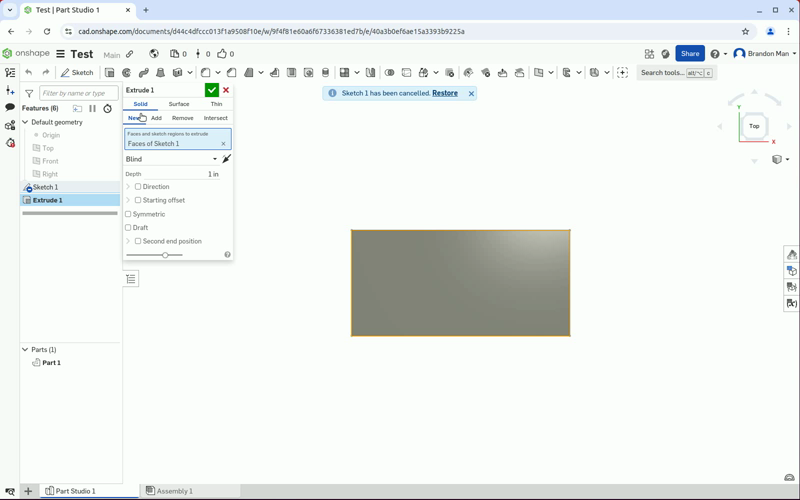
mouse_move(137, 120)
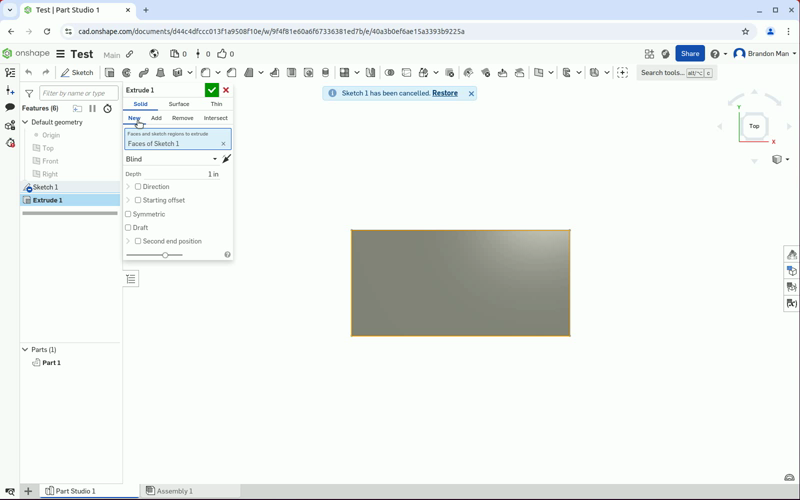
click(137, 120)
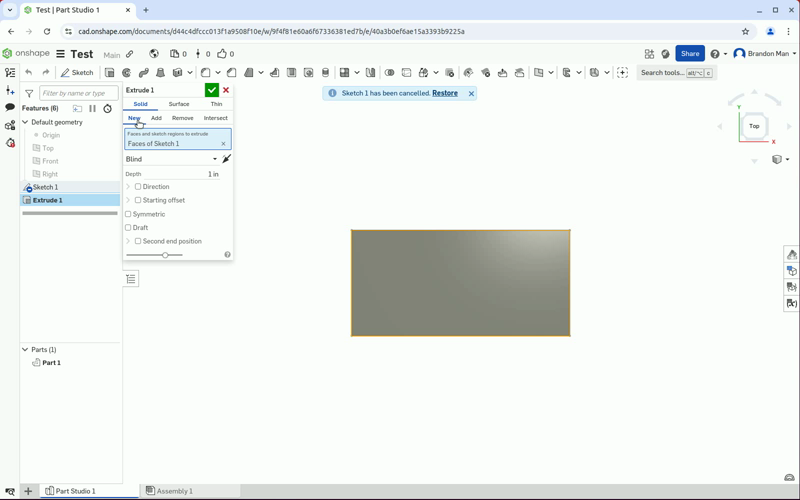
key(tab, 4)
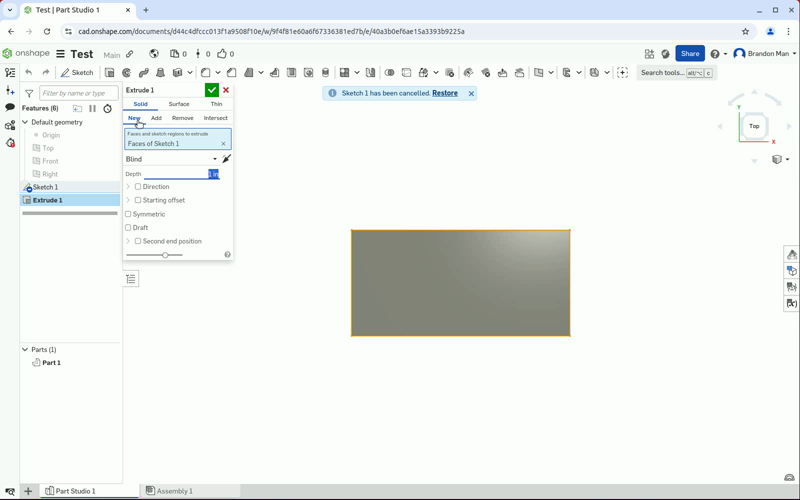
text(4.574)
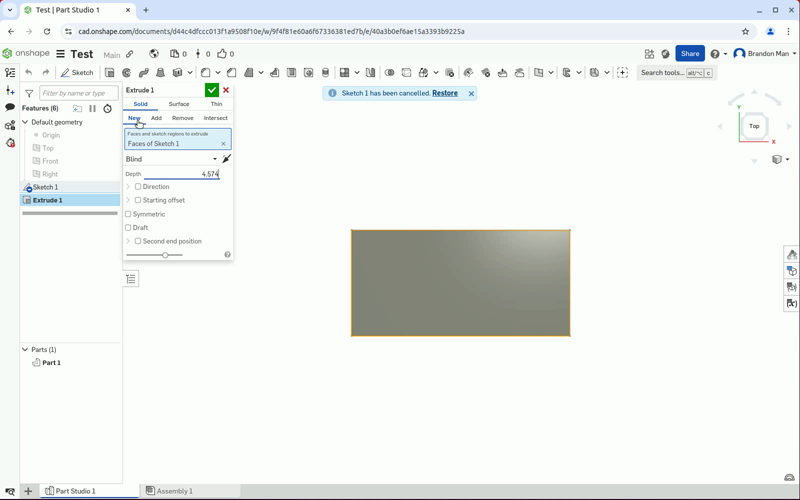
key(enter)
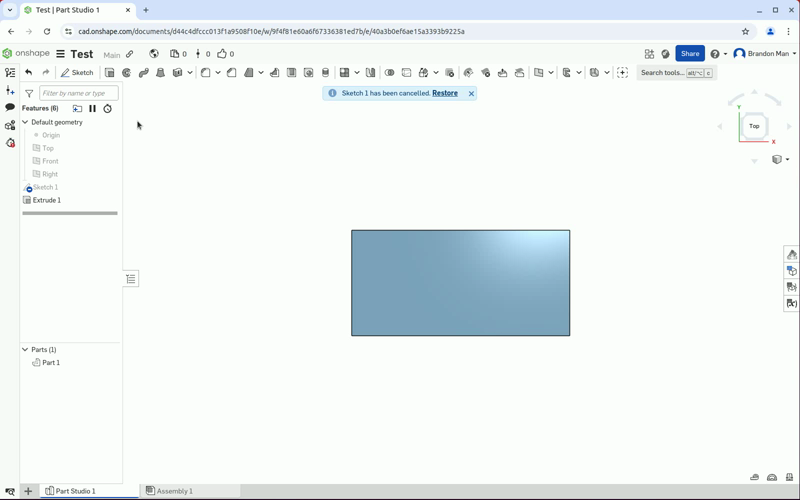
key(shift+h)
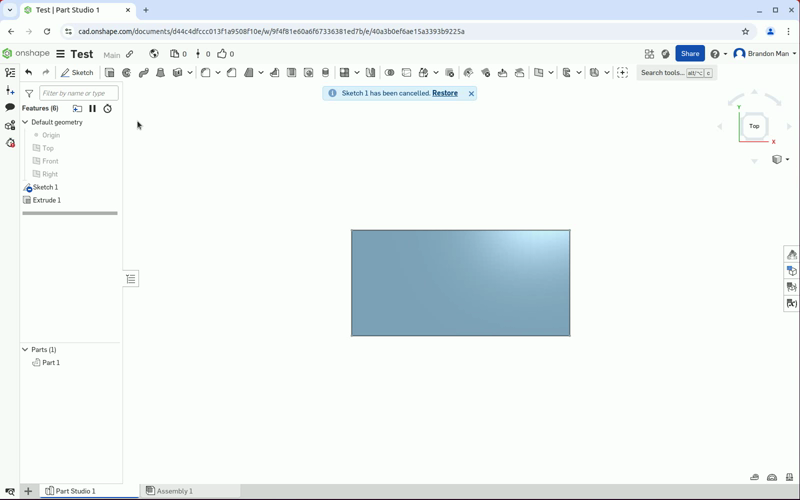
key(shift+h)
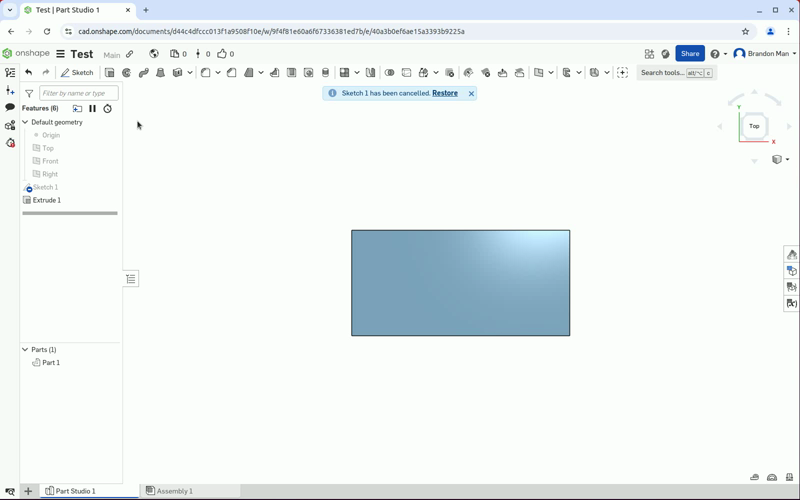
mouse_move(73, 189)
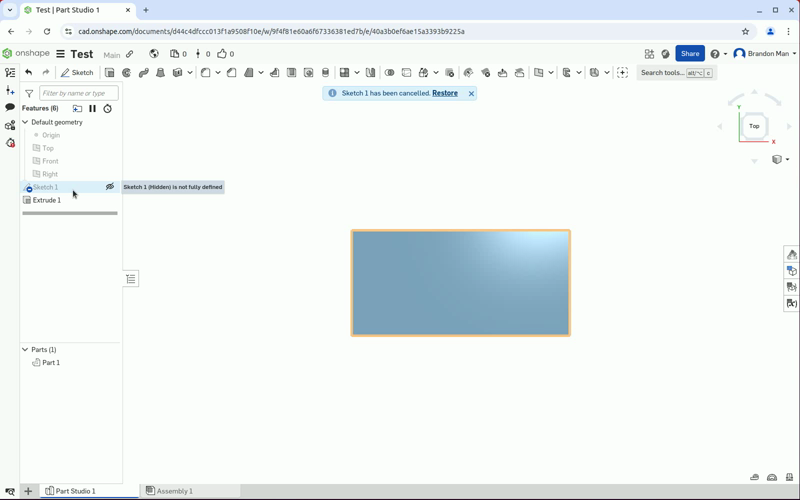
click(73, 189)
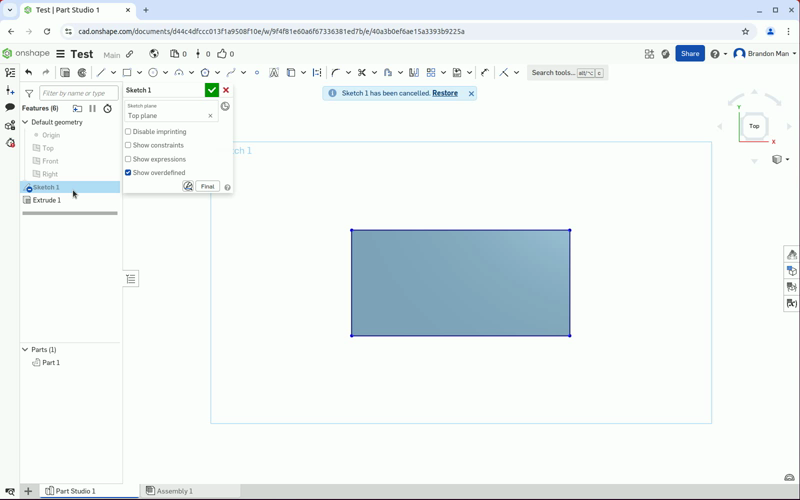
mouse_move(229, 92)
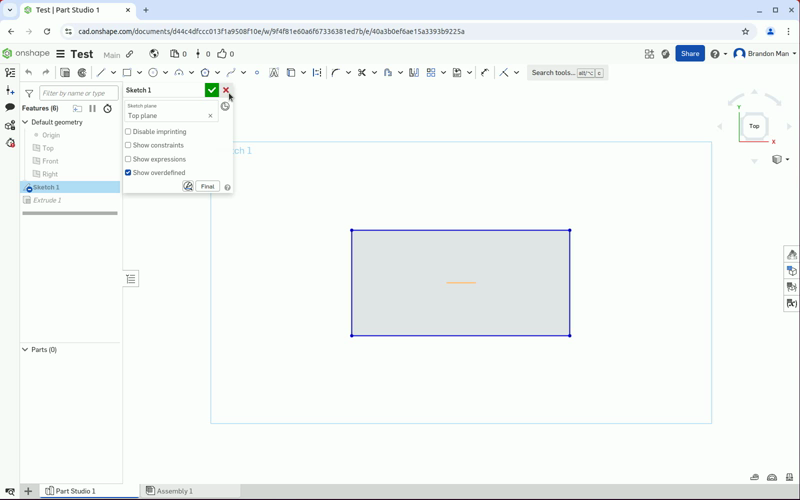
click(229, 92)
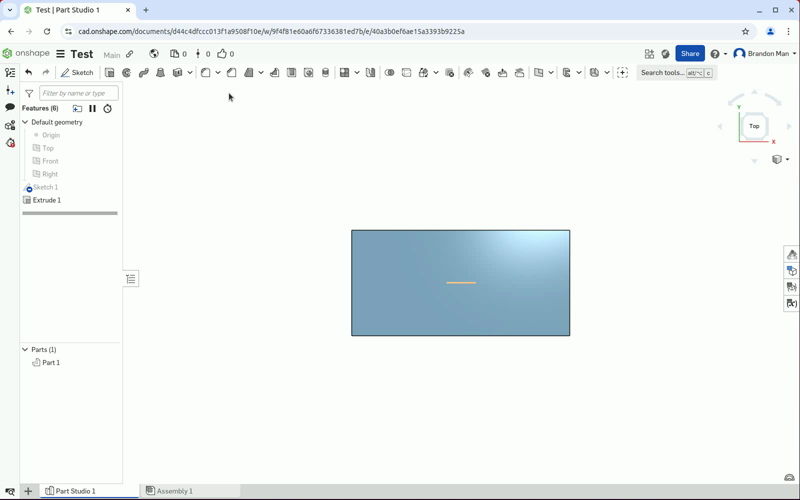
mouse_move(73, 352)
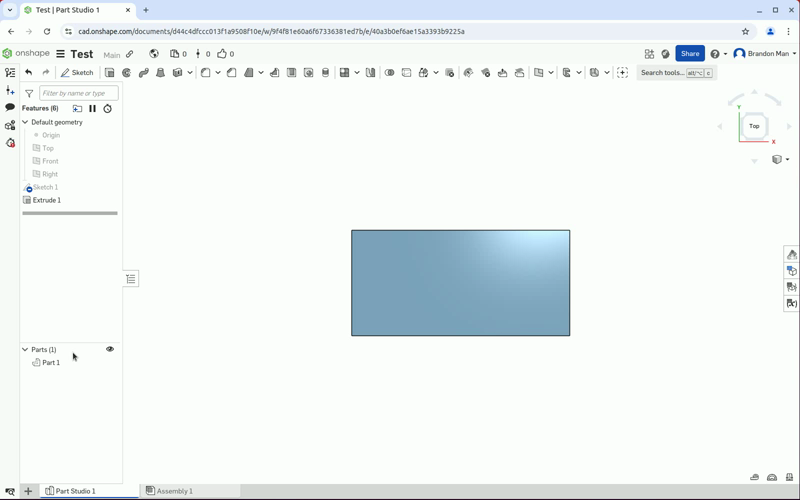
key(y)
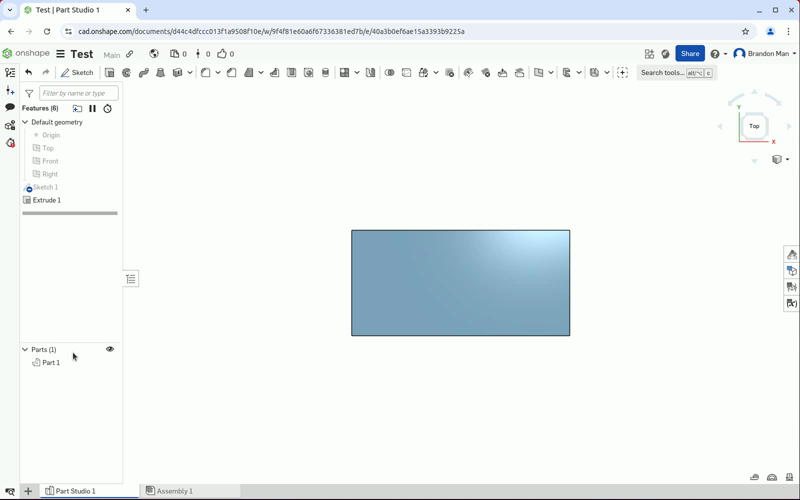
key(shift+p)
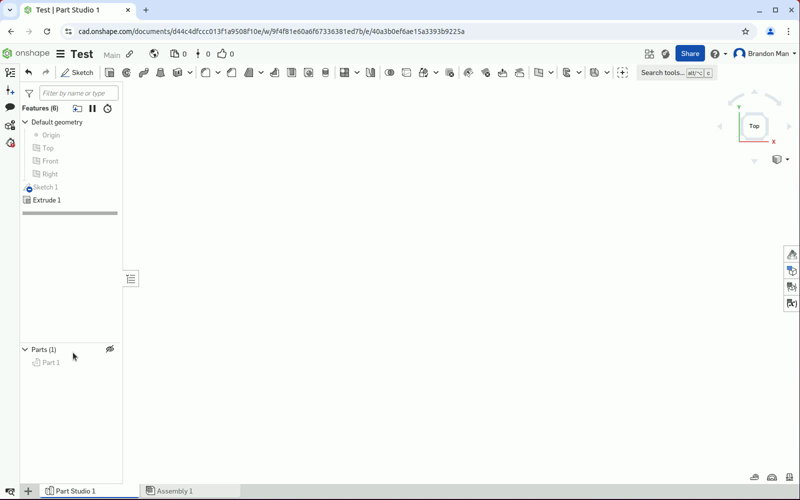
key(space)
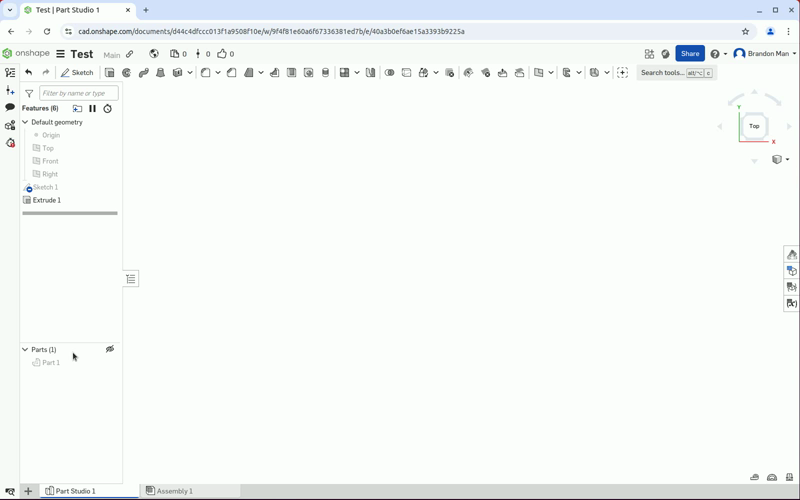
key_down(shift)
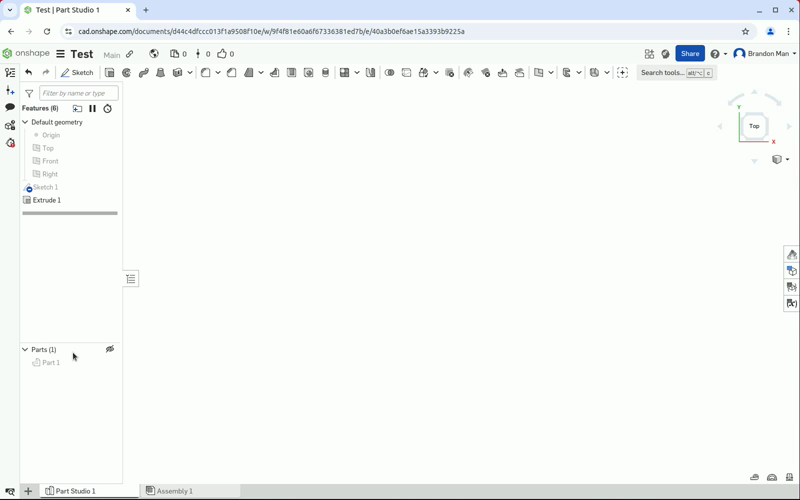
key(up)
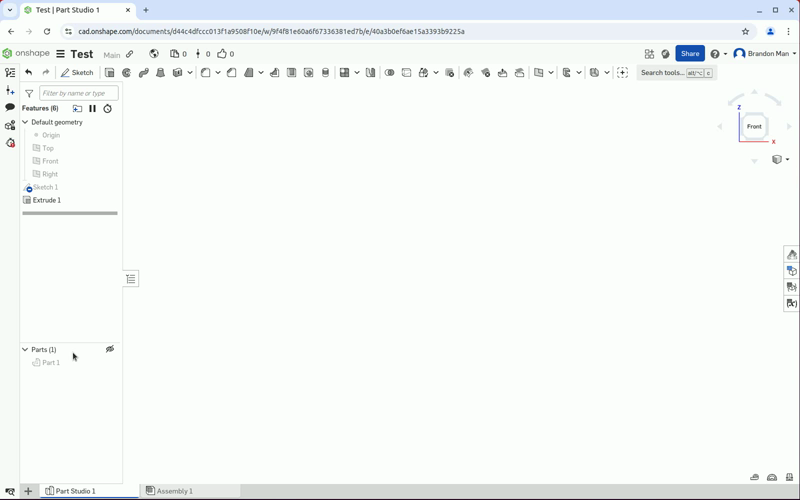
key_up(shift)
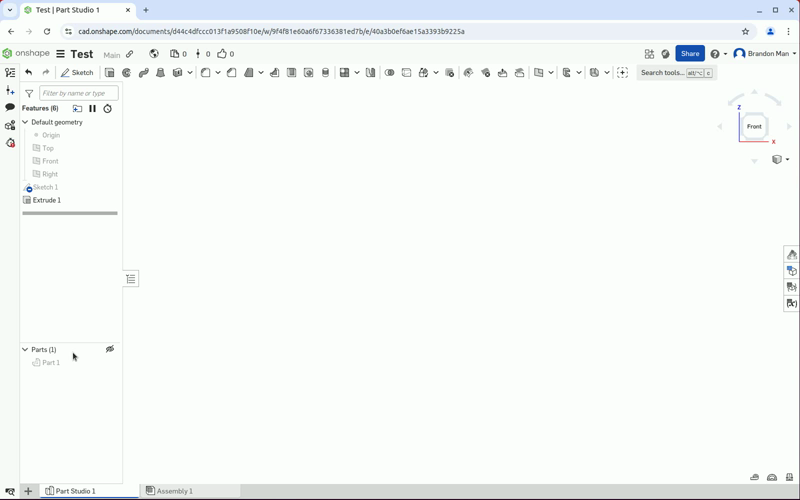
key(space)
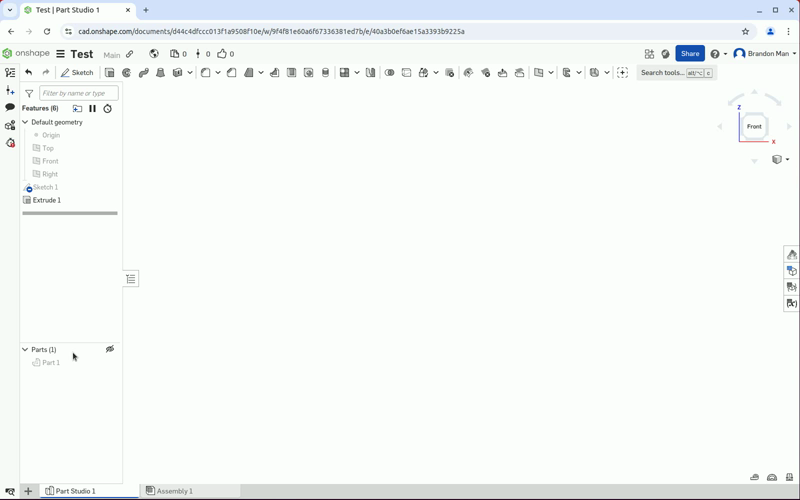
key_down(shift)
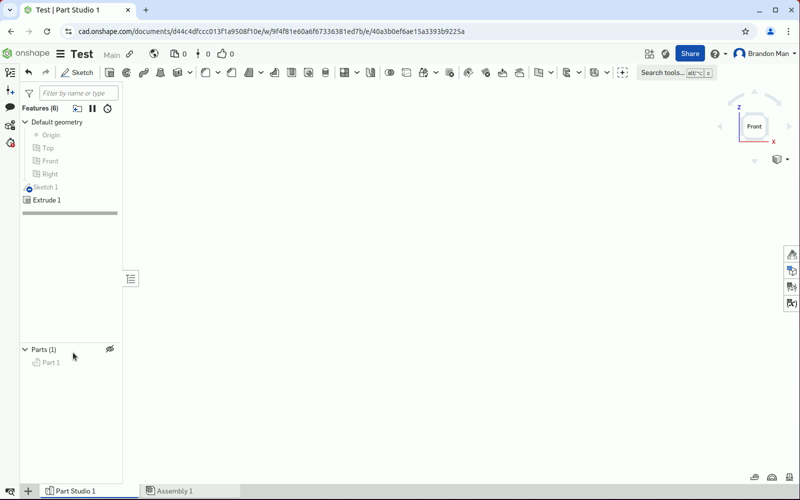
key(left)
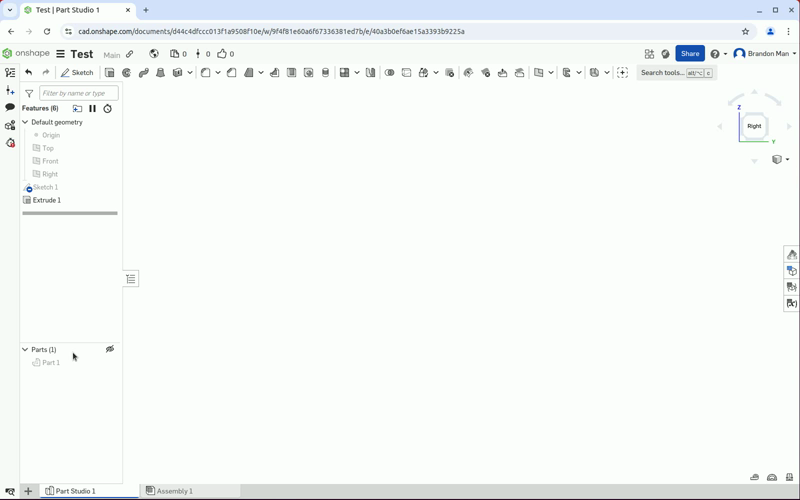
key_up(shift)
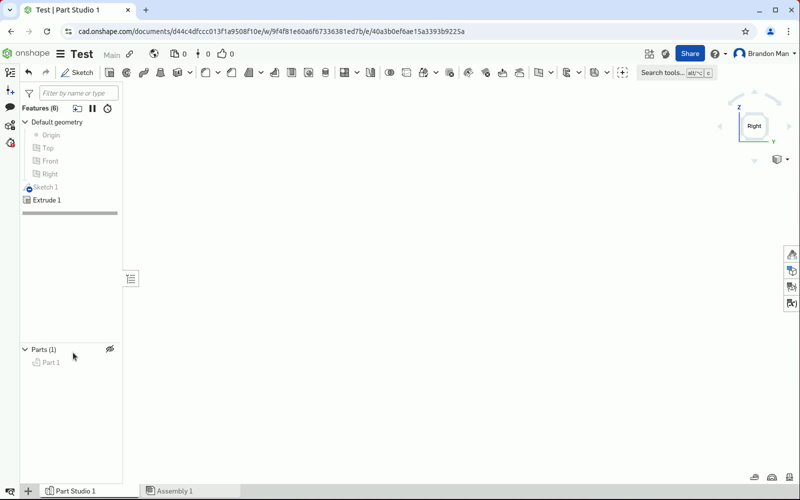
mouse_move(73, 352)
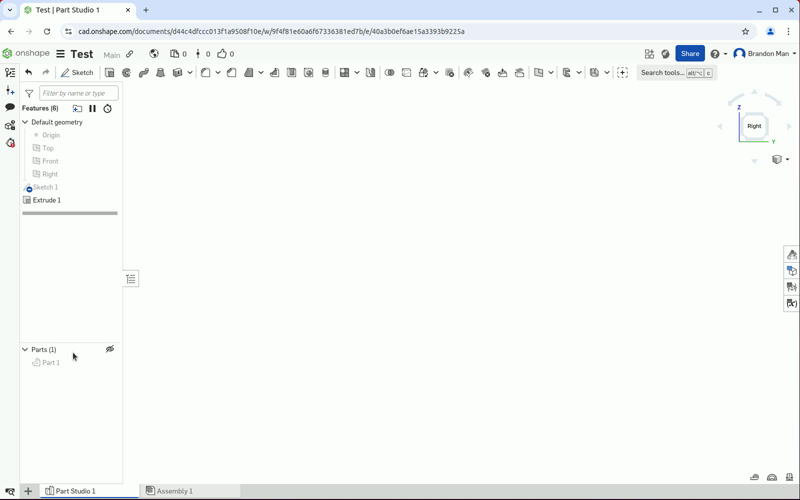
key(shift+y)
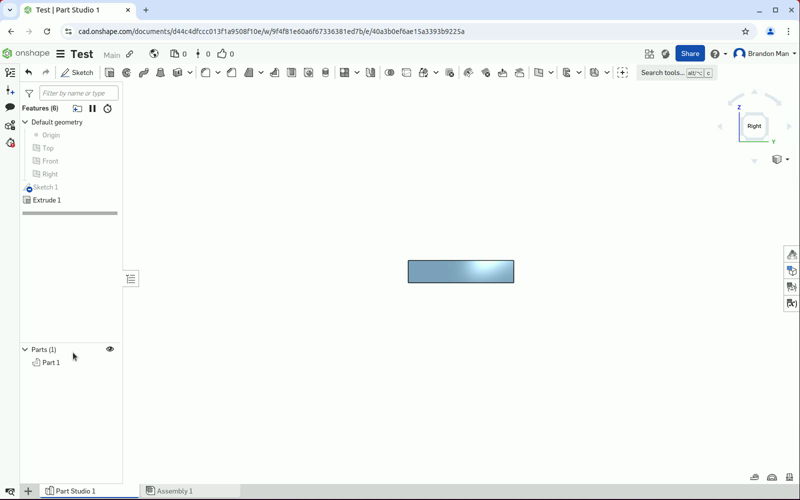
mouse_move(541, 75)
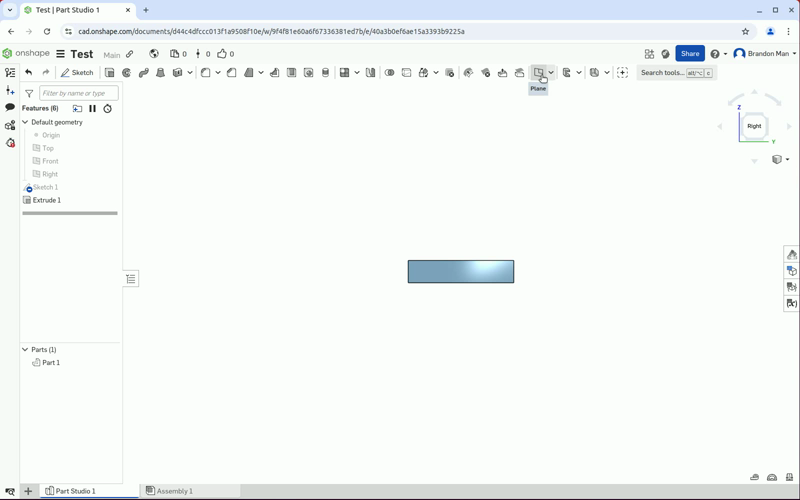
click(541, 75)
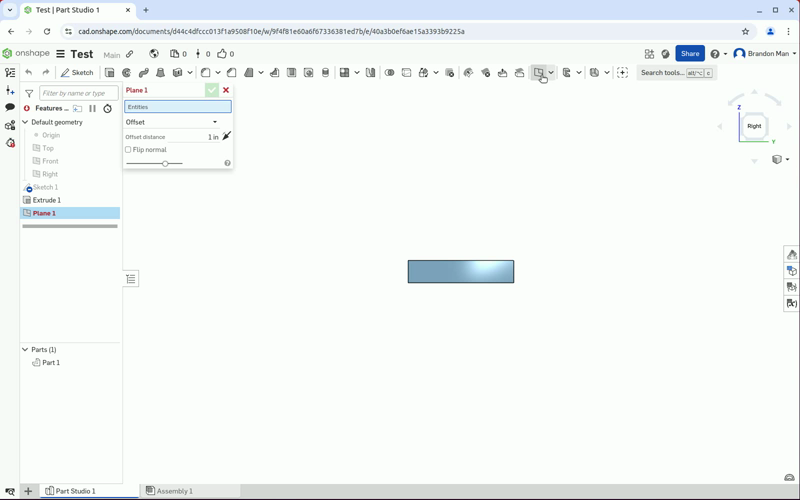
mouse_move(73, 176)
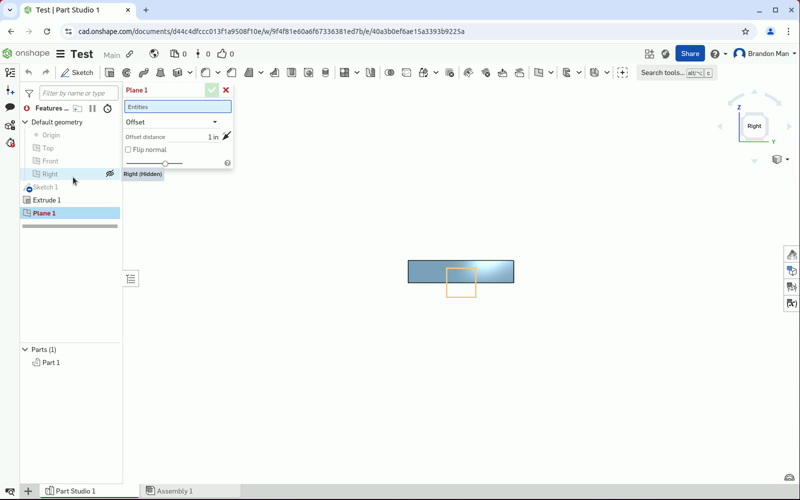
click(73, 176)
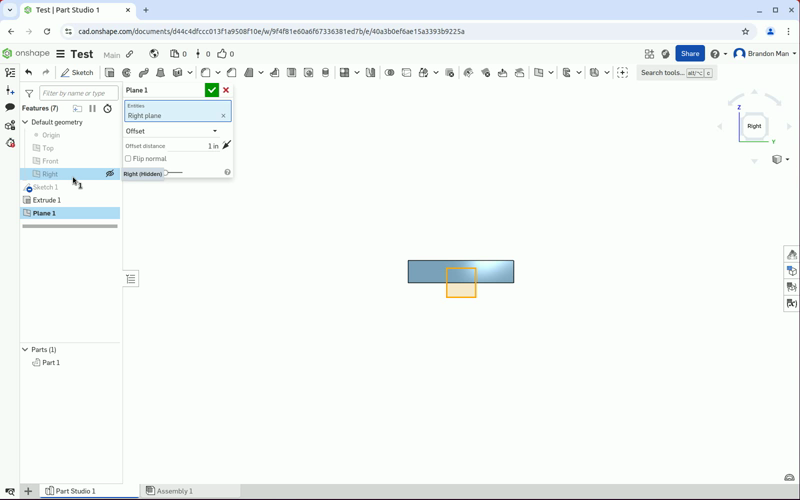
key(tab, 2)
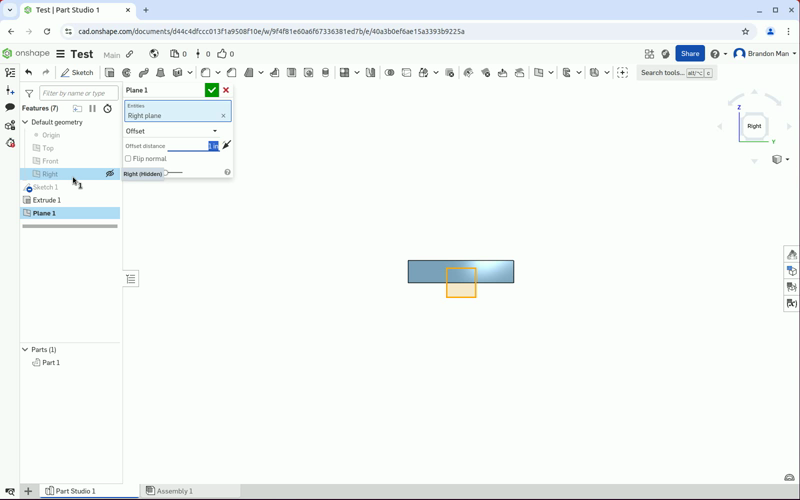
text(22.4)
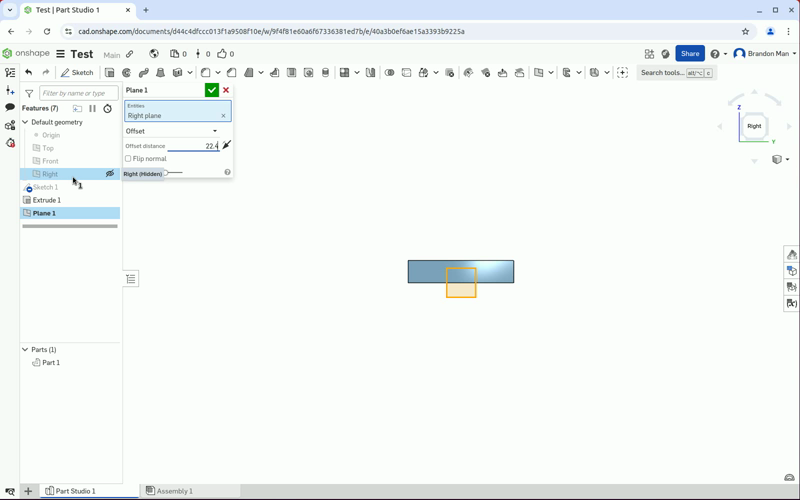
key(enter, 2)
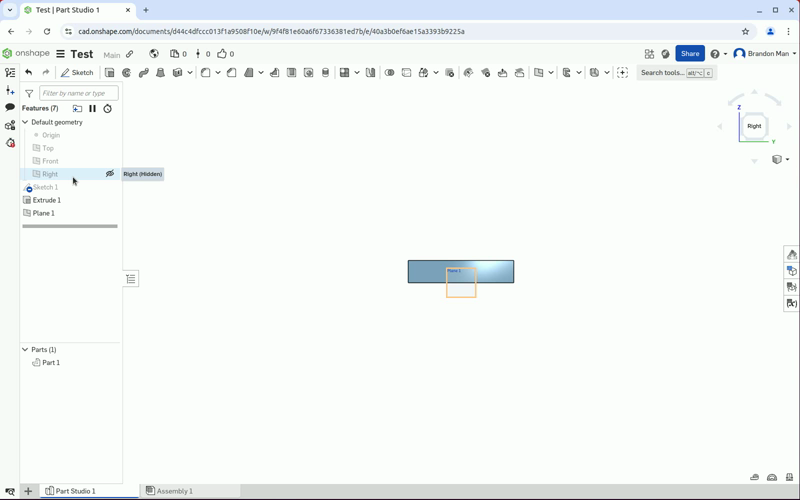
key(shift+s)
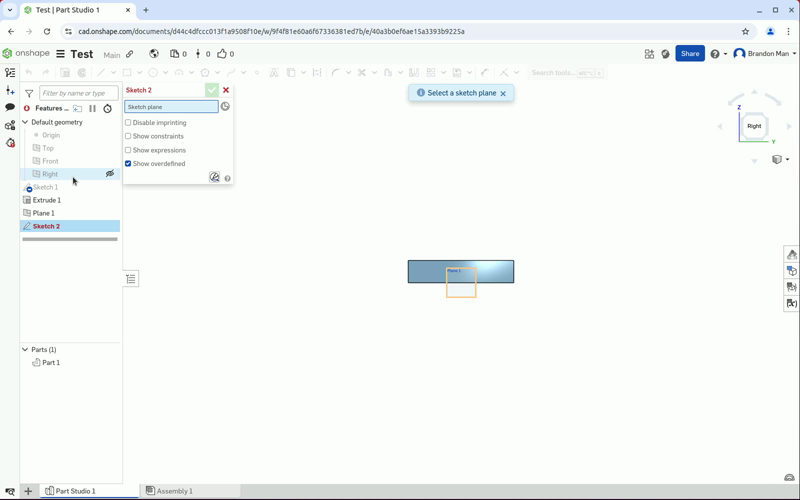
mouse_move(73, 215)
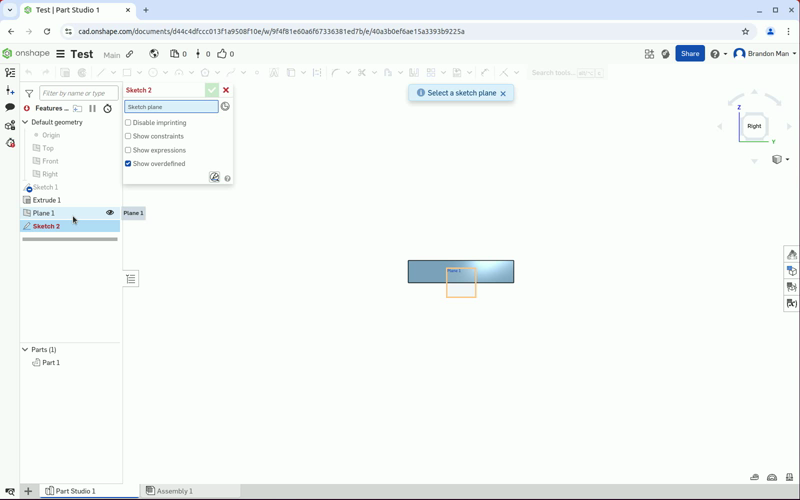
click(73, 215)
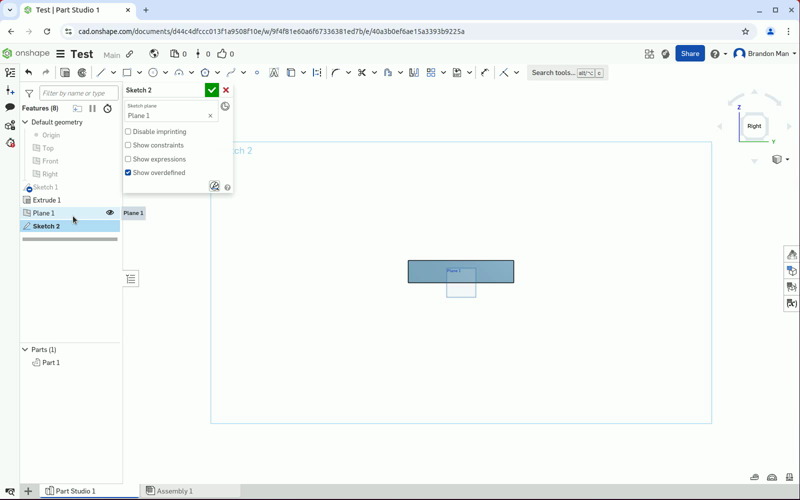
mouse_move(73, 352)
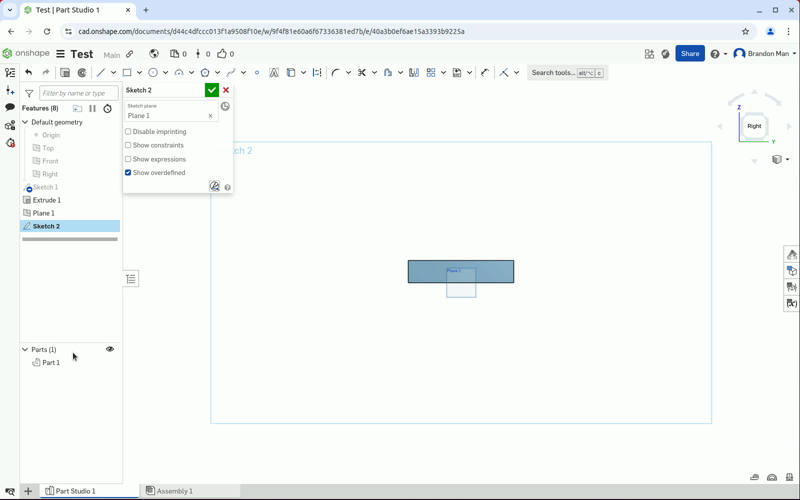
key(y)
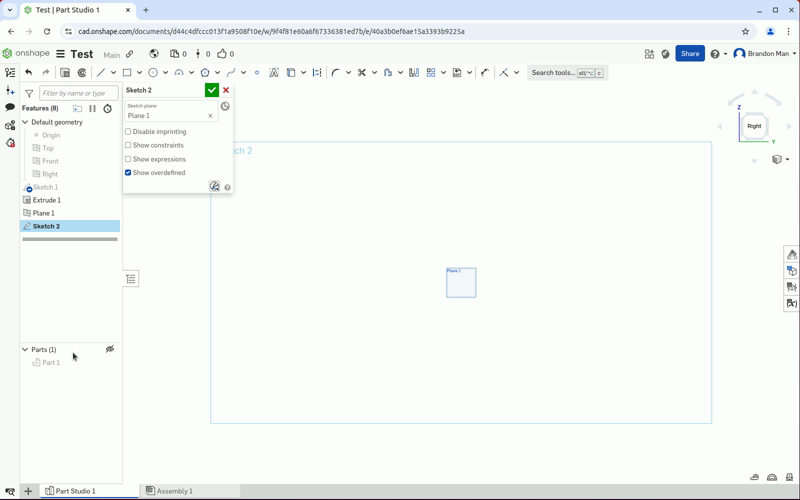
key(l)
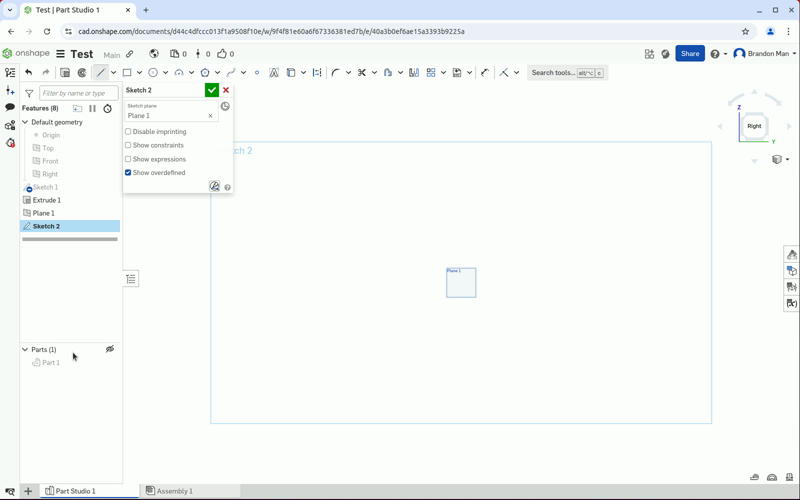
key_down(shift)
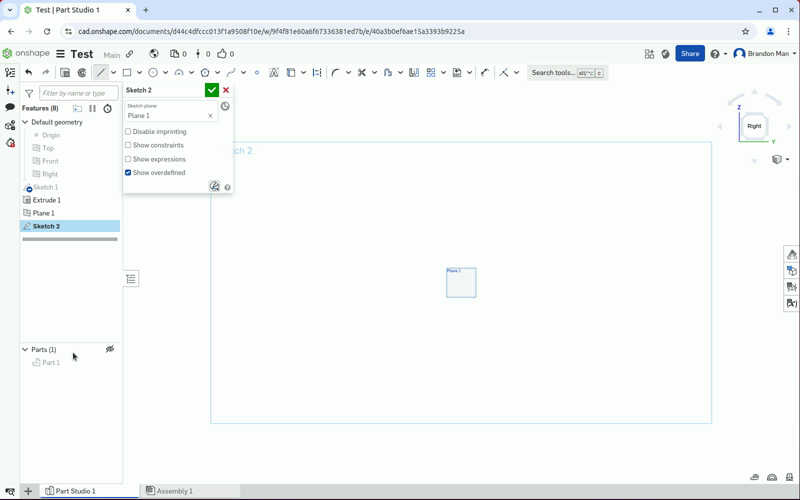
mouse_move(407, 282)
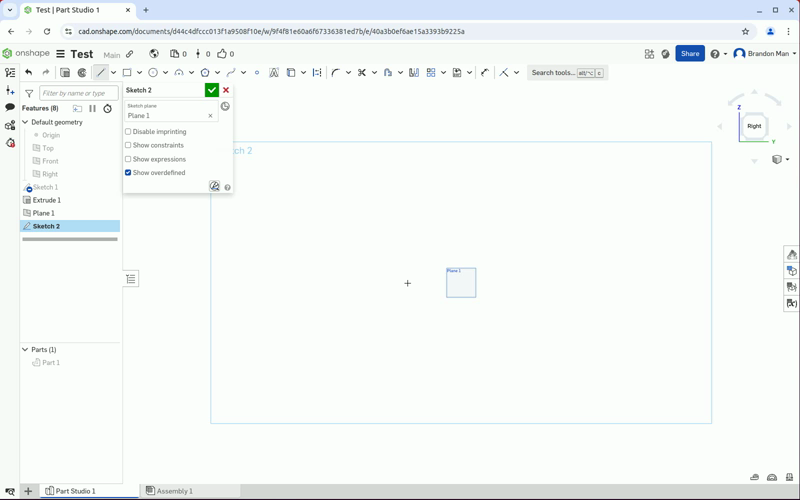
click(407, 282)
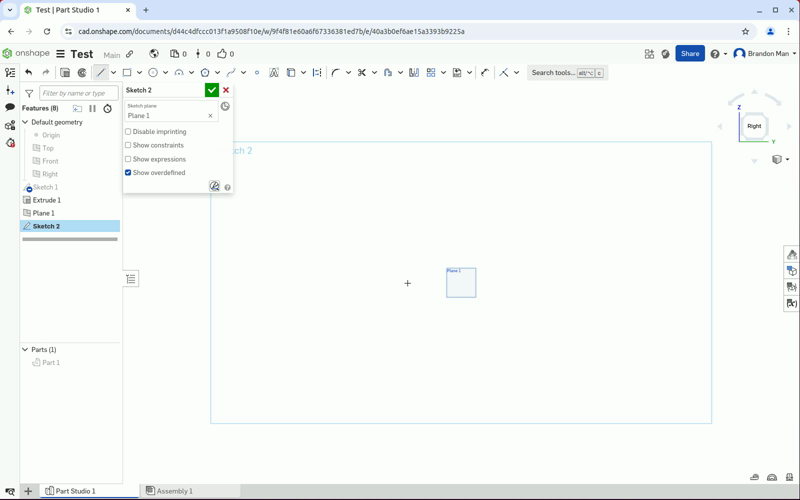
key_up(shift)
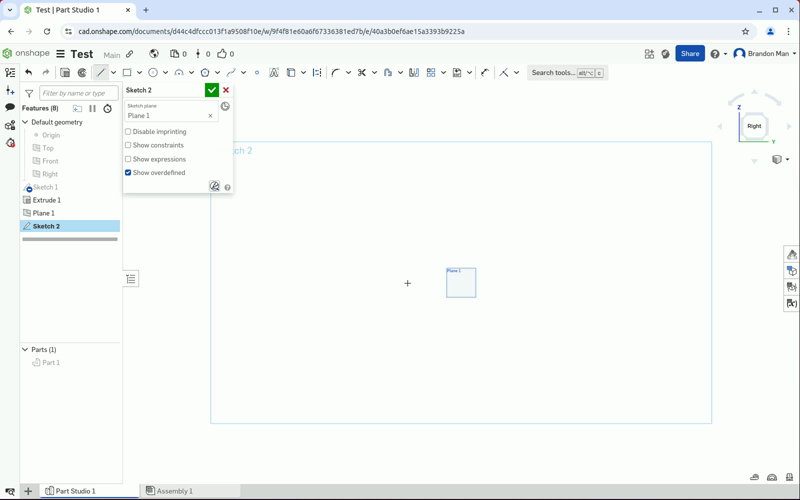
key_down(shift)
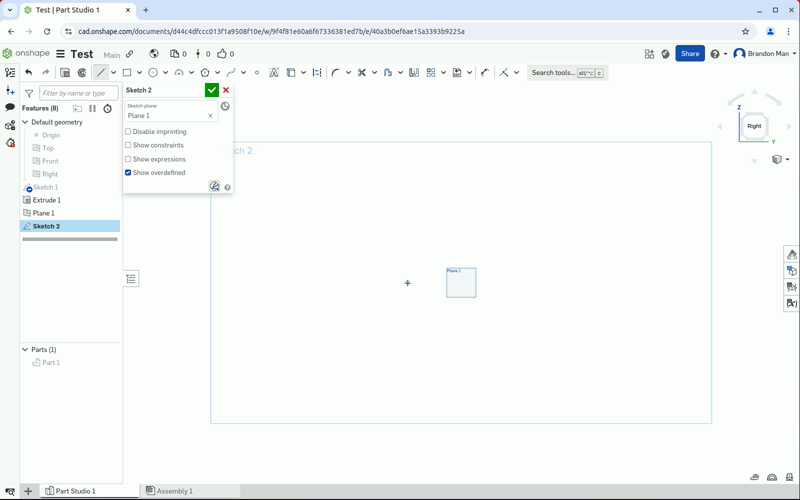
mouse_move(513, 282)
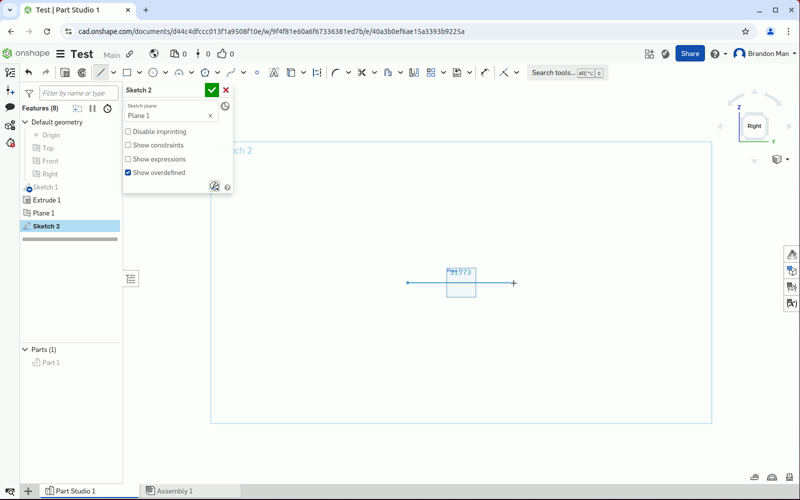
click(513, 282)
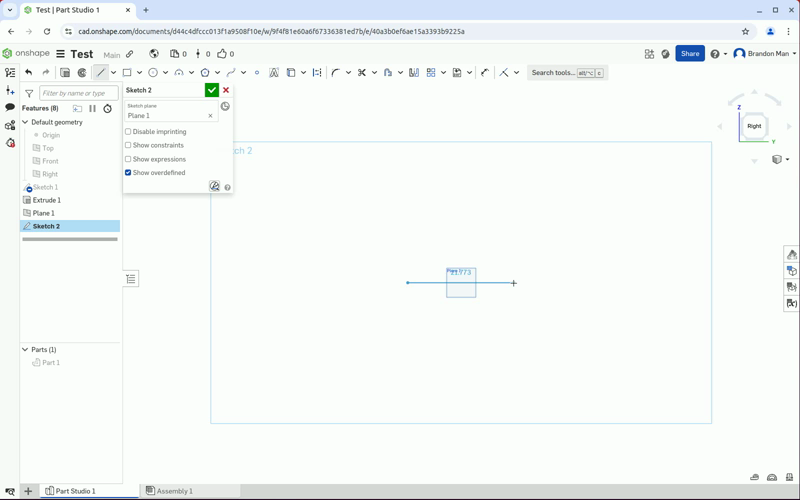
key_up(shift)
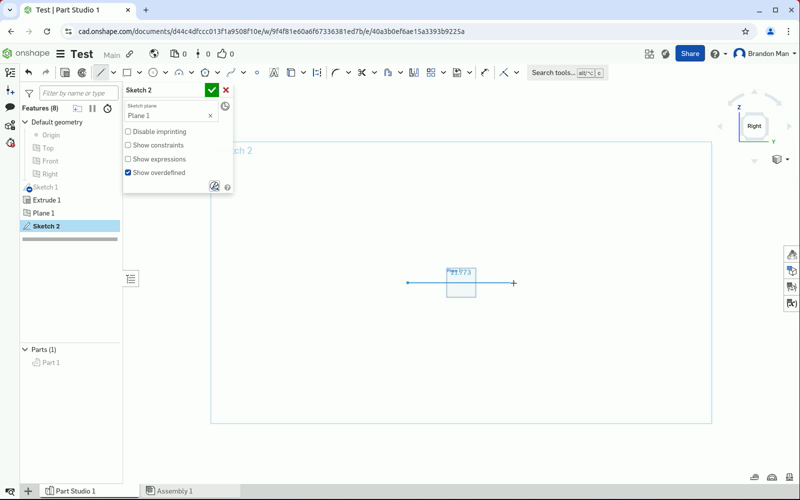
key_down(shift)
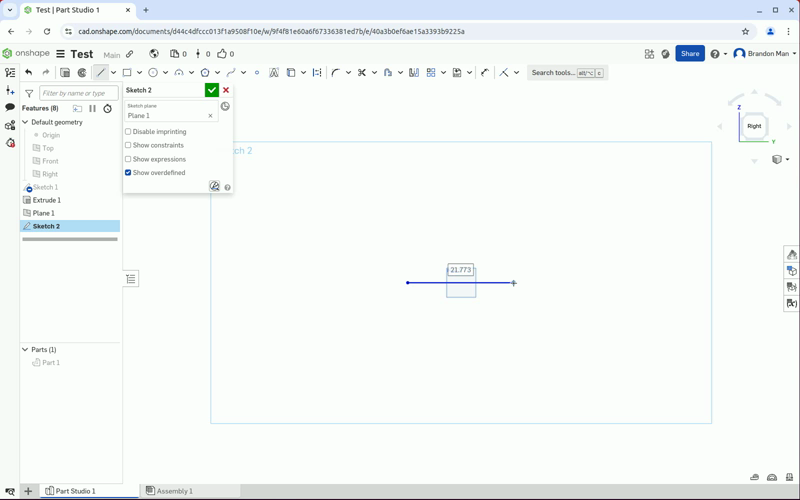
mouse_move(543, 282)
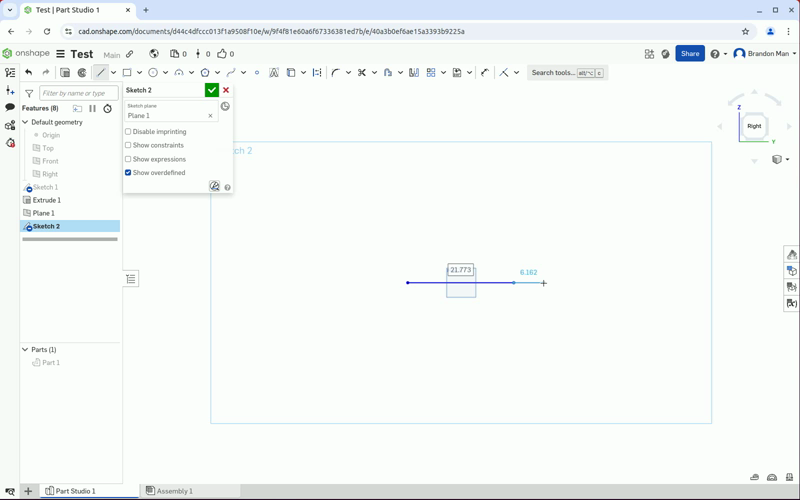
mouse_move(513, 260)
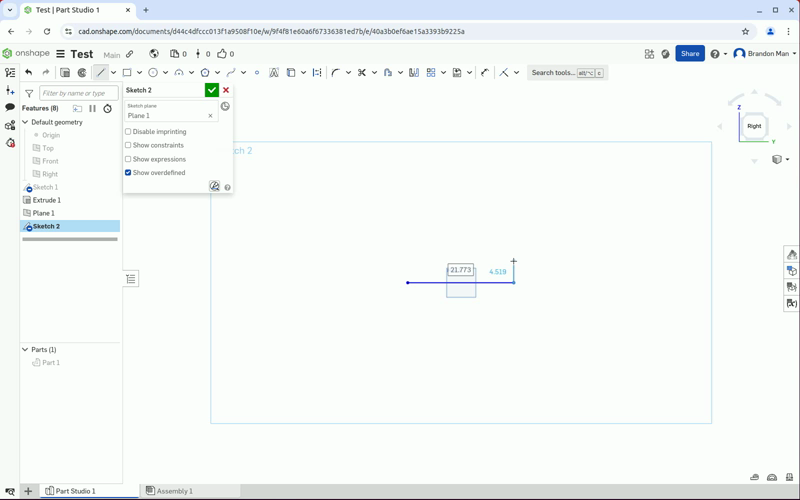
click(513, 260)
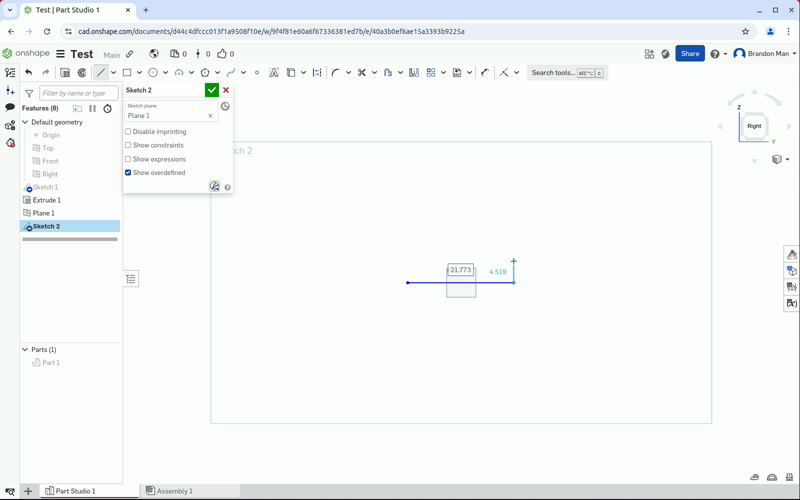
key_up(shift)
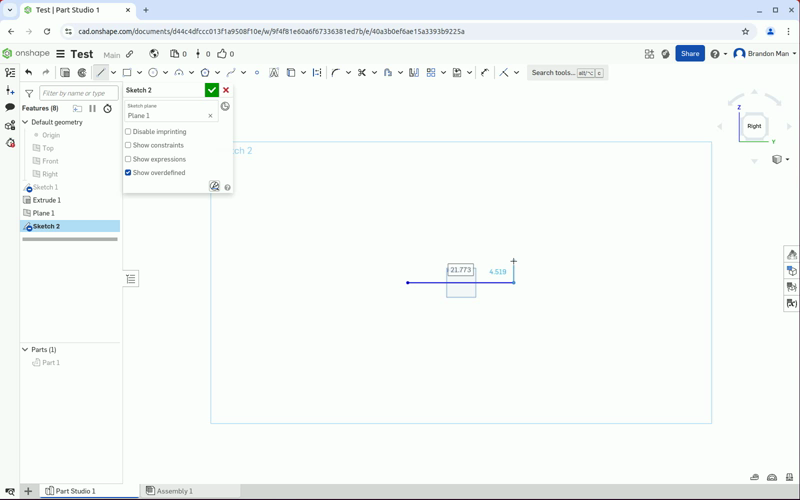
key_down(shift)
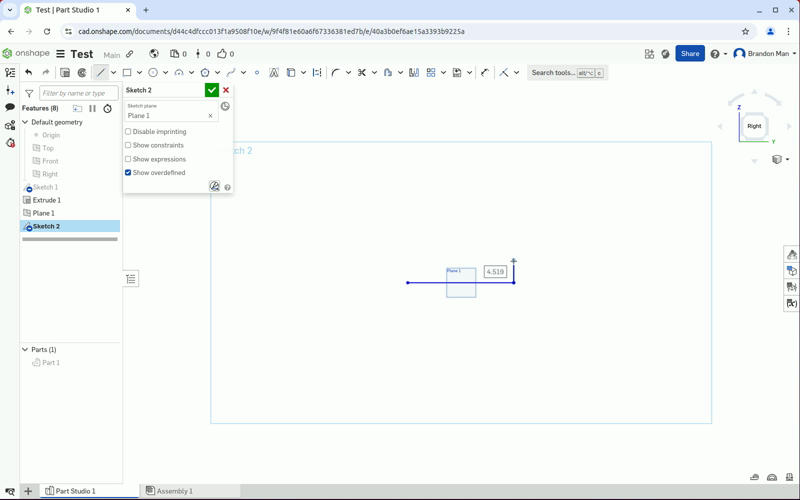
mouse_move(407, 260)
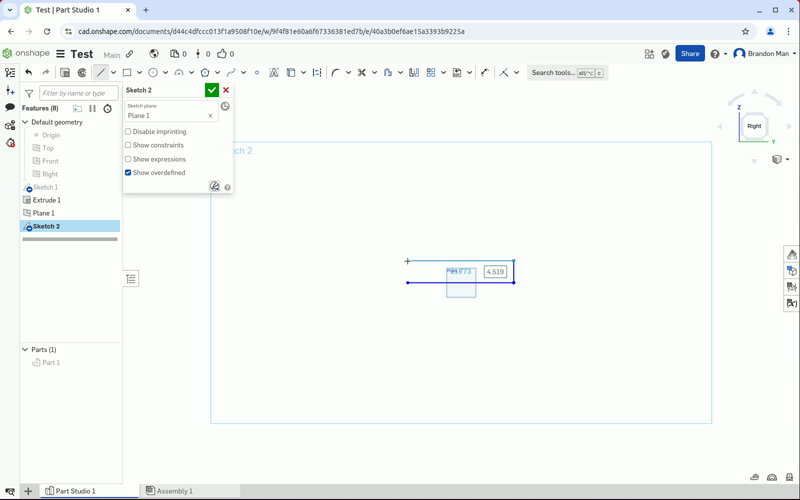
click(407, 260)
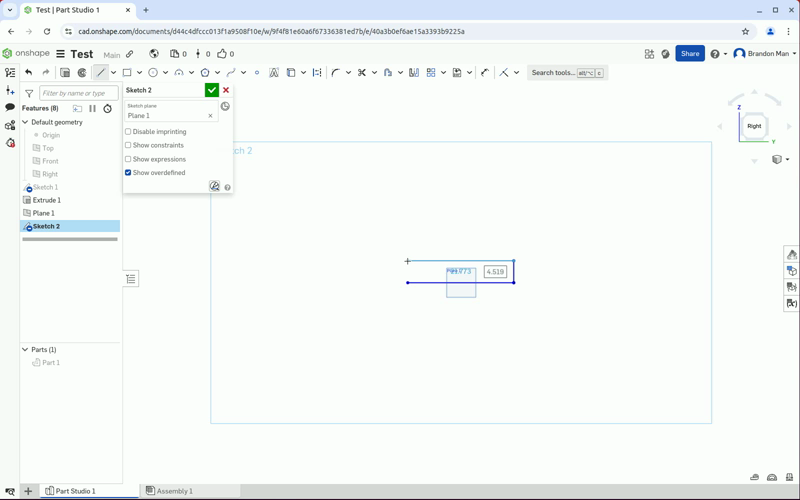
key_up(shift)
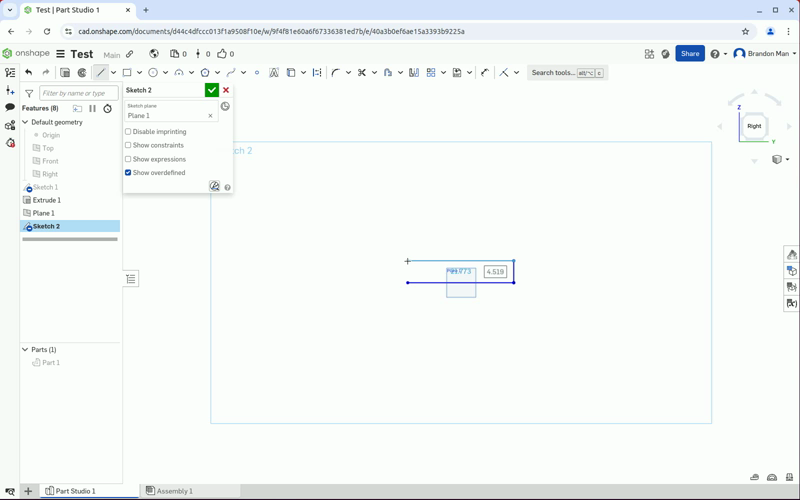
mouse_move(437, 260)
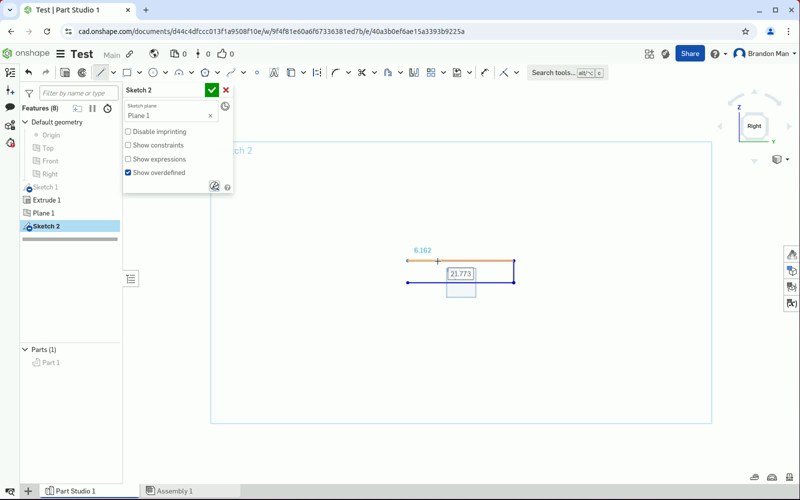
key_down(shift)
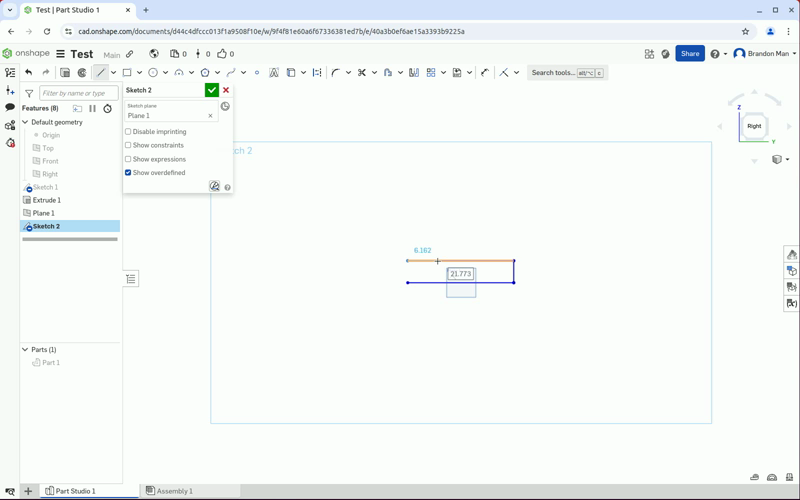
mouse_move(407, 282)
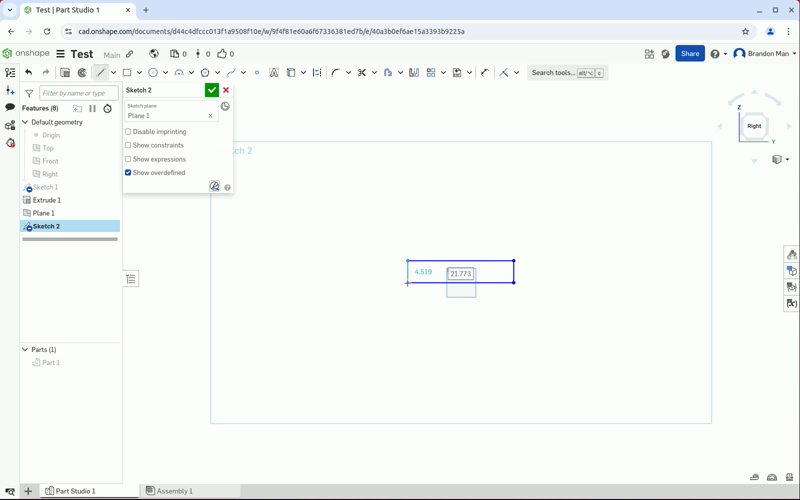
key_up(shift)
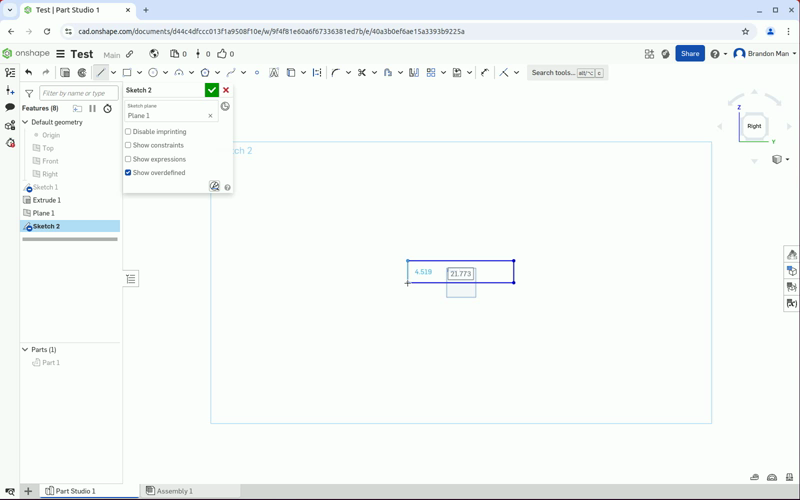
click(407, 282)
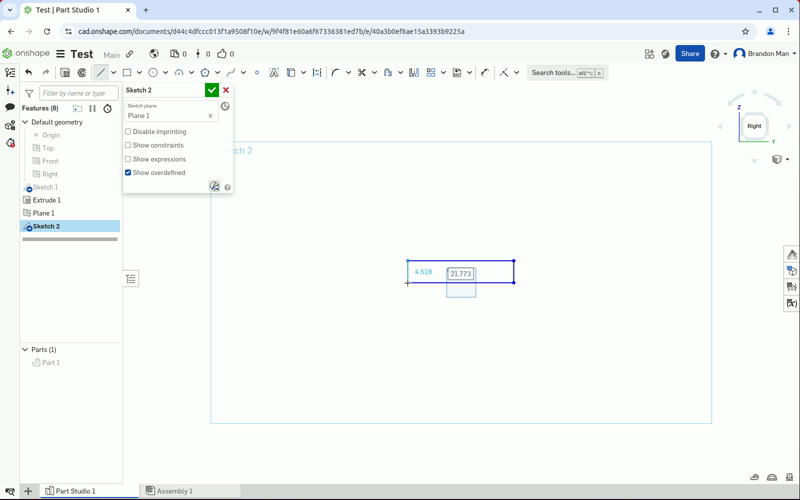
key(esc)
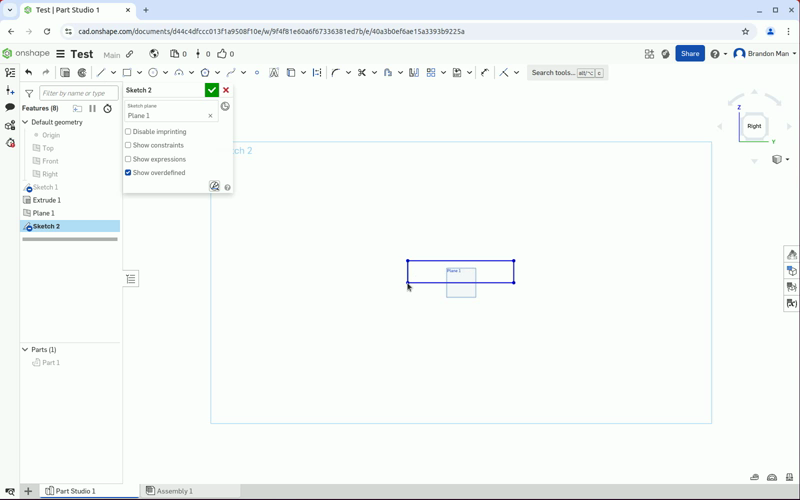
mouse_move(480, 269)
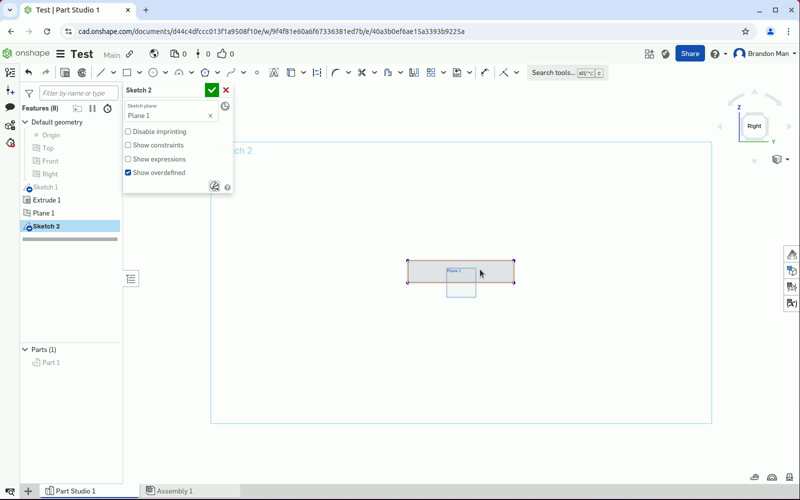
click(480, 269)
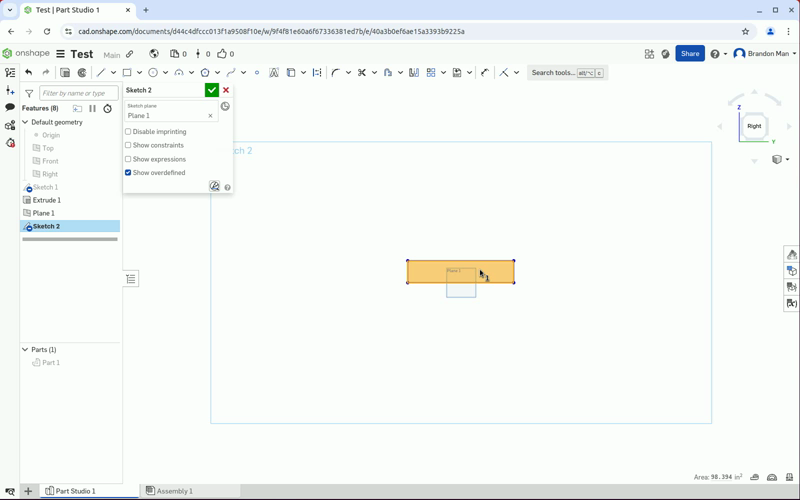
mouse_move(73, 352)
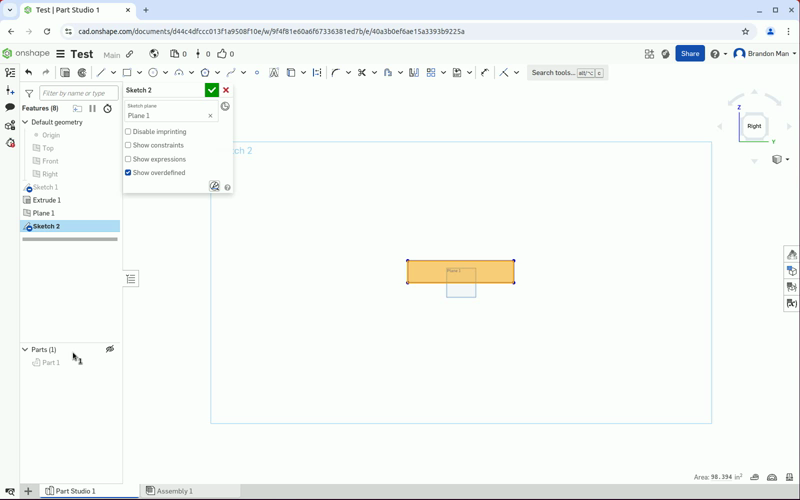
key(shift+y)
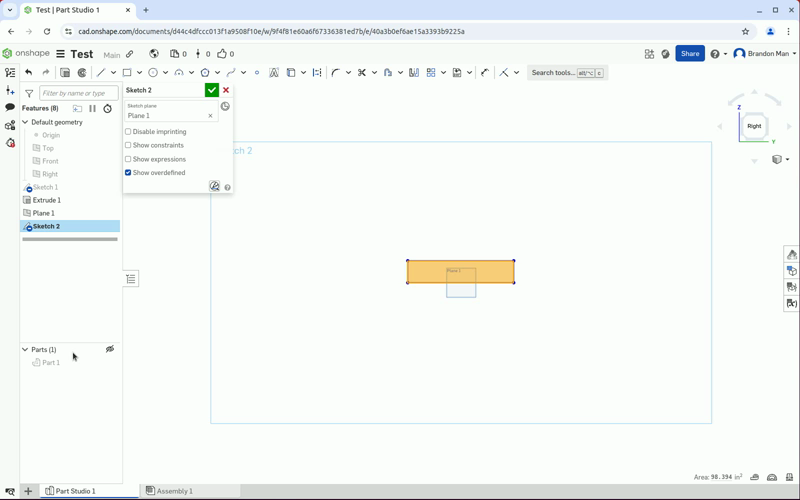
key(shift+e)
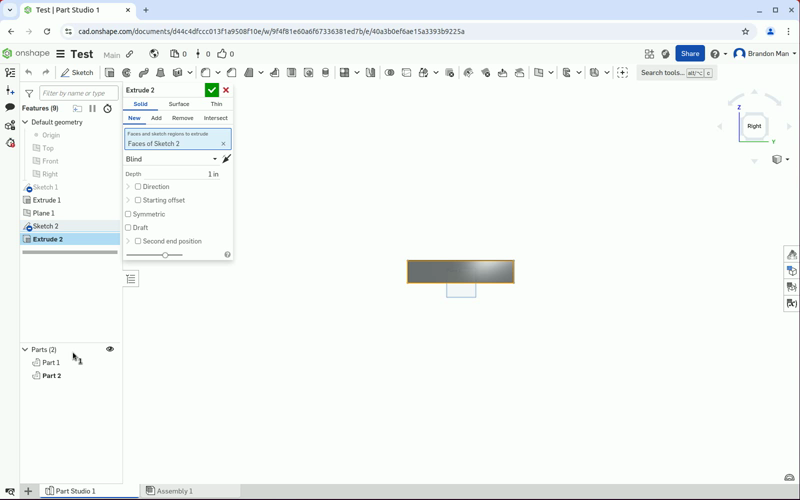
mouse_move(143, 106)
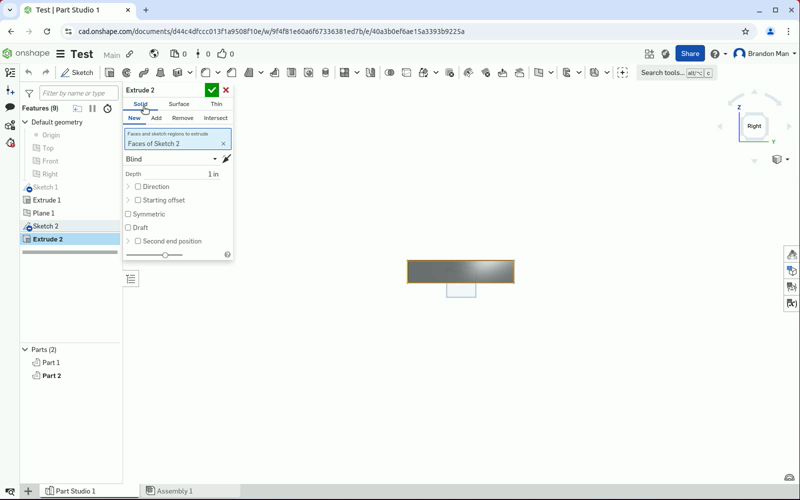
click(143, 106)
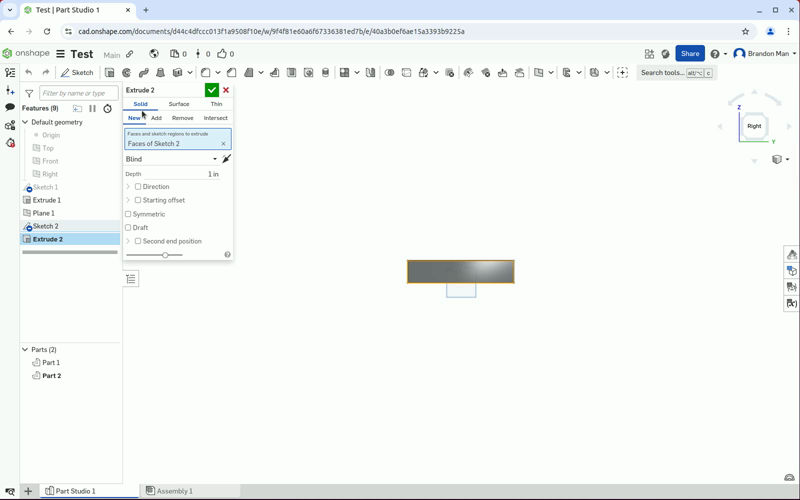
mouse_move(137, 120)
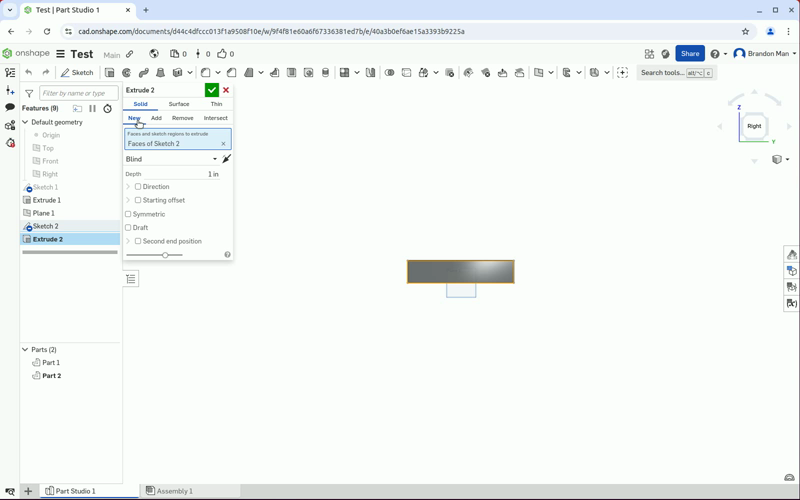
click(137, 120)
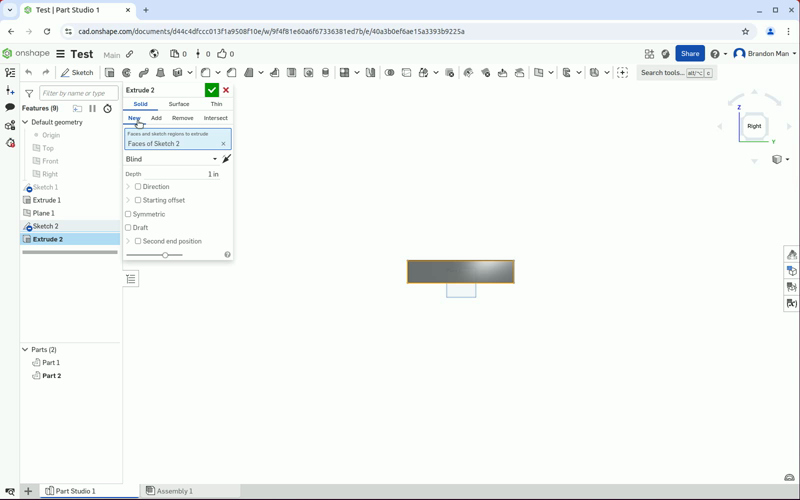
key(tab, 4)
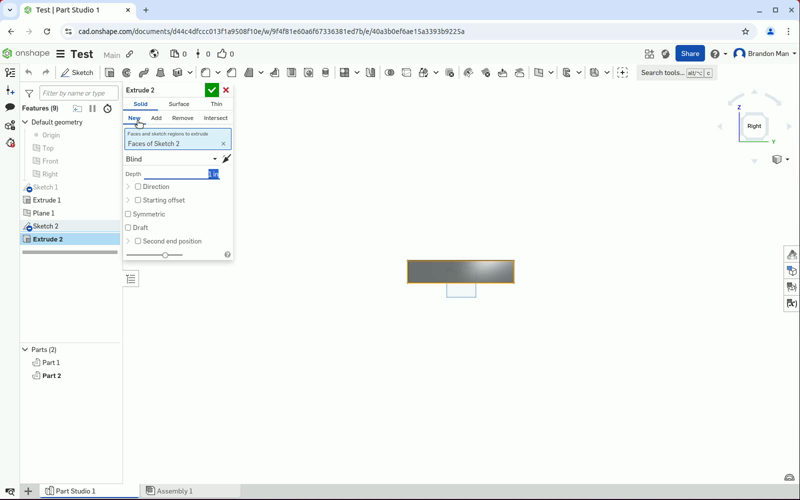
text(0.722)
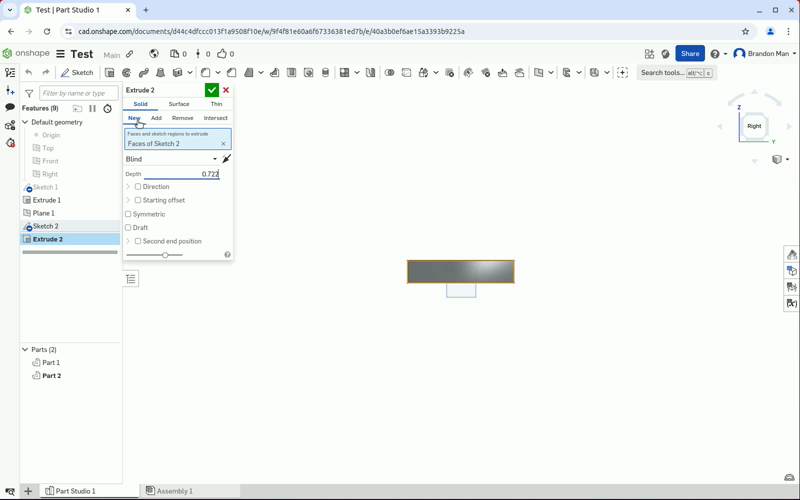
key(enter)
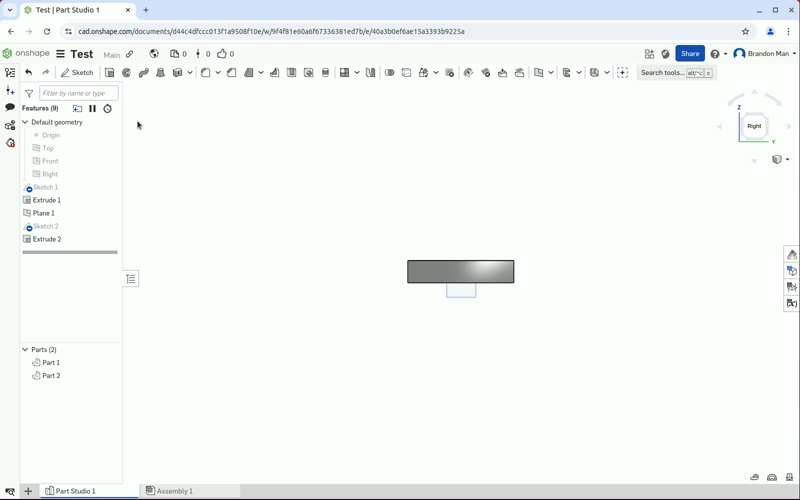
key(shift+h)
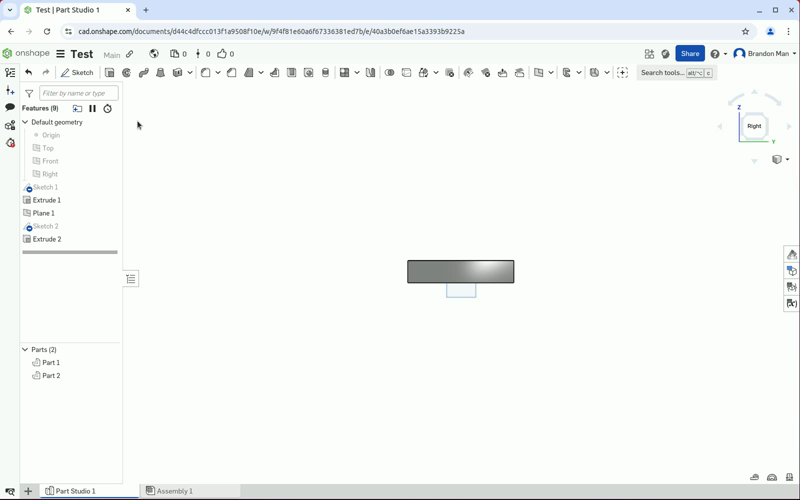
key(shift+h)
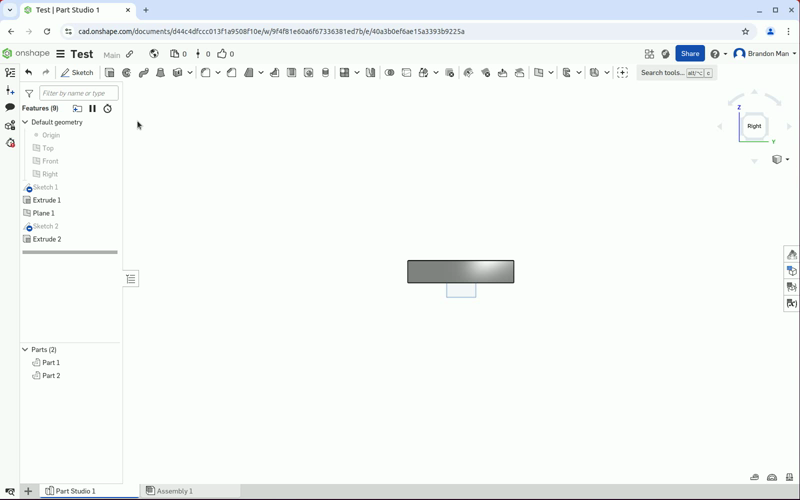
mouse_move(73, 189)
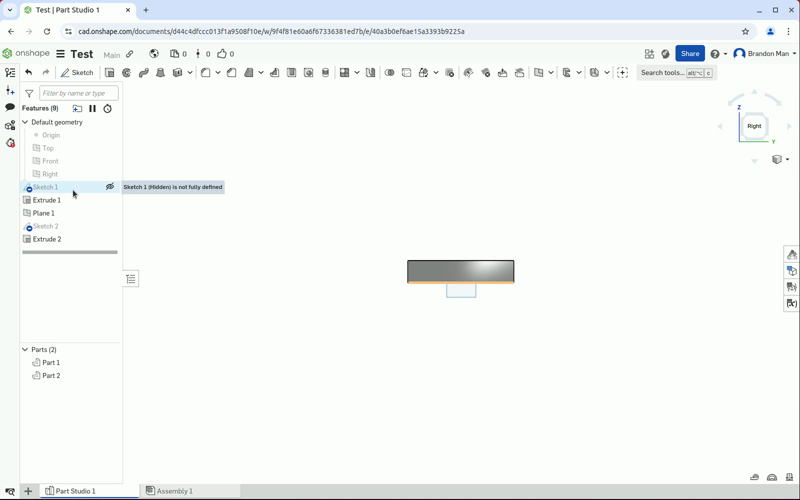
click(73, 189)
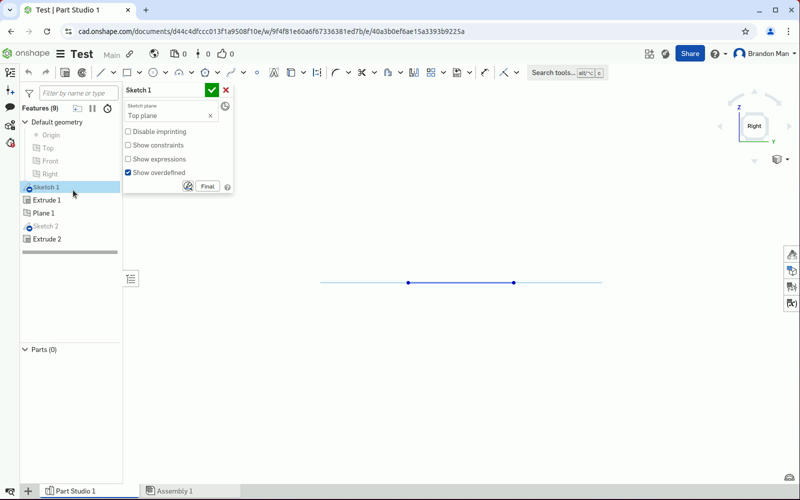
mouse_move(229, 92)
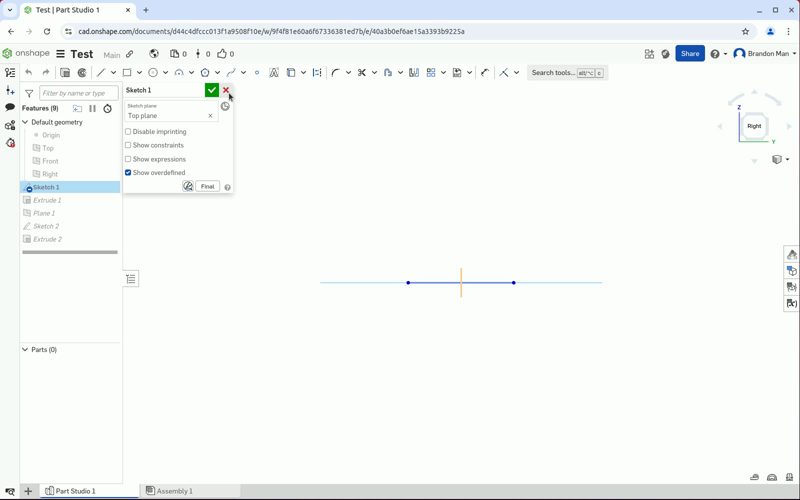
click(229, 92)
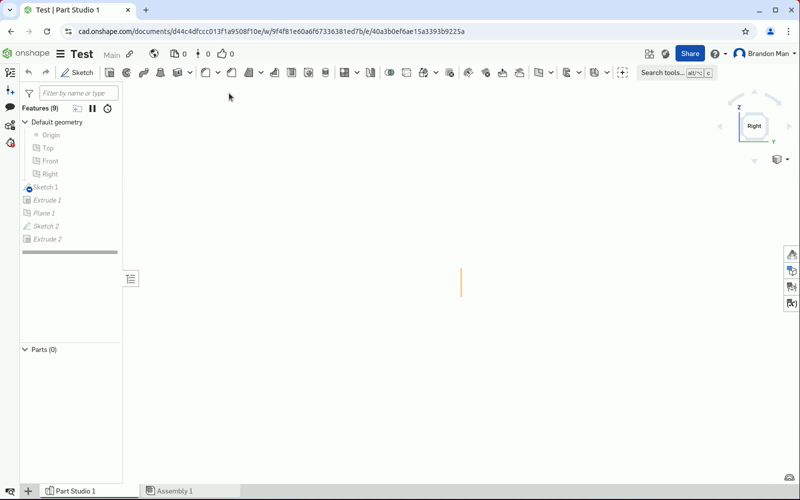
key(shift+s)
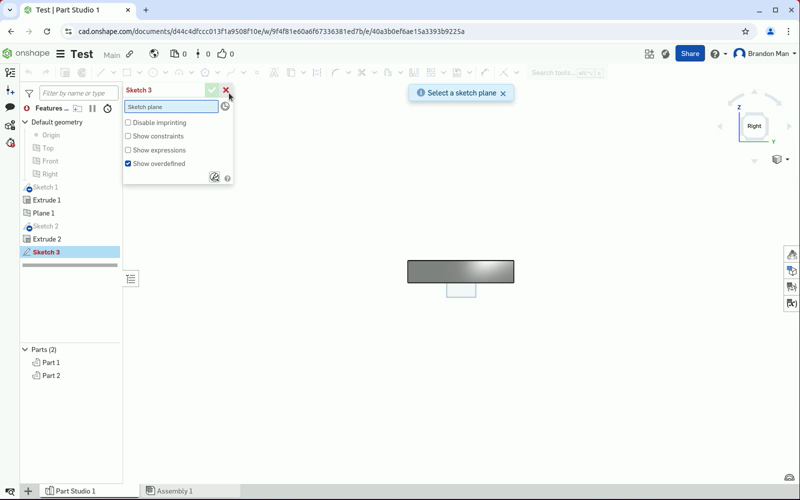
mouse_move(73, 215)
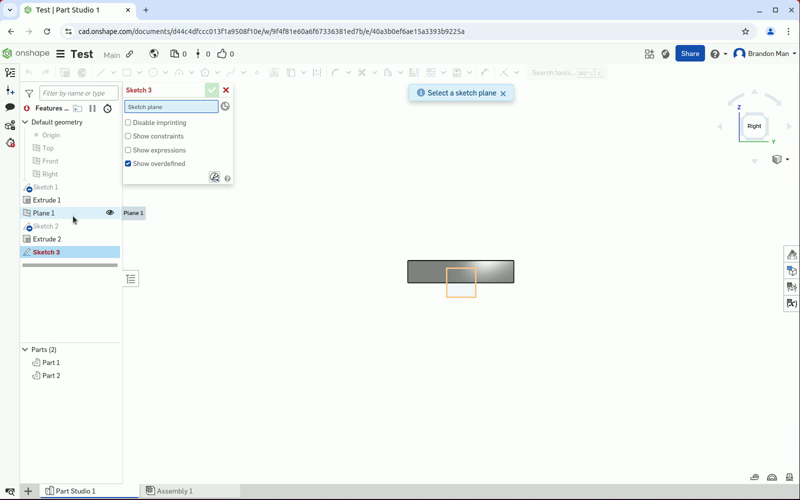
click(73, 215)
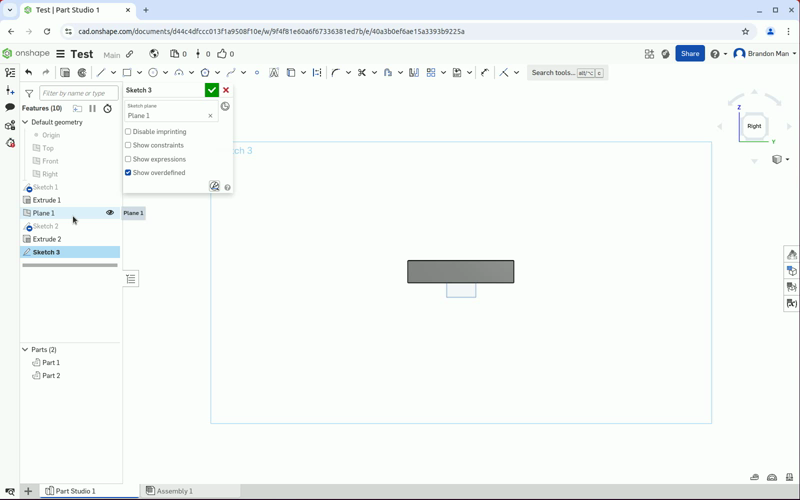
mouse_move(73, 352)
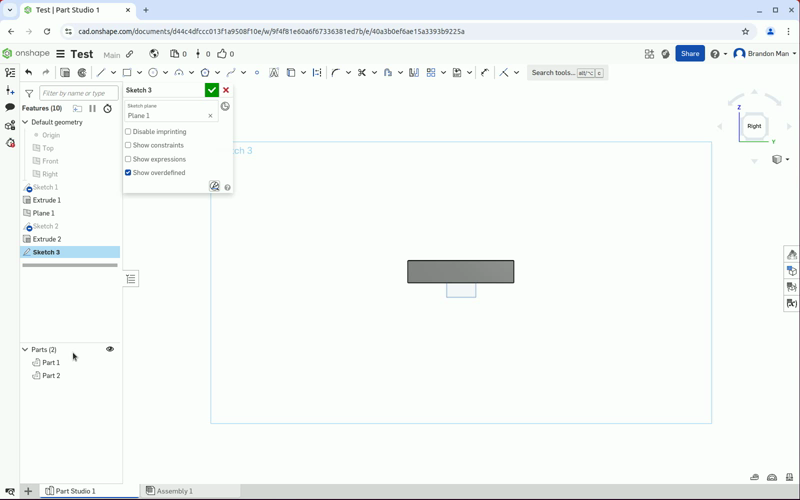
key(y)
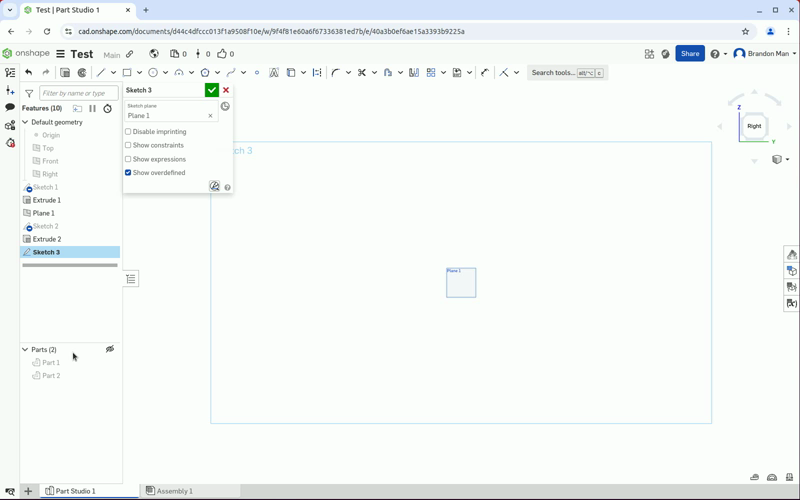
key(l)
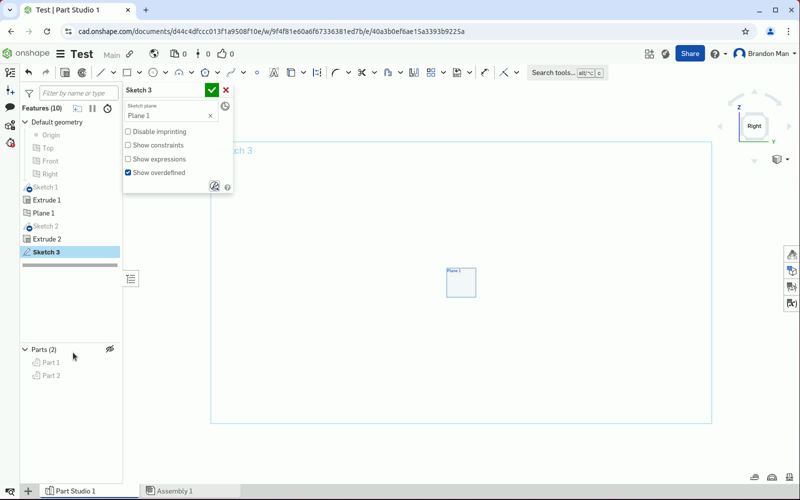
key_down(shift)
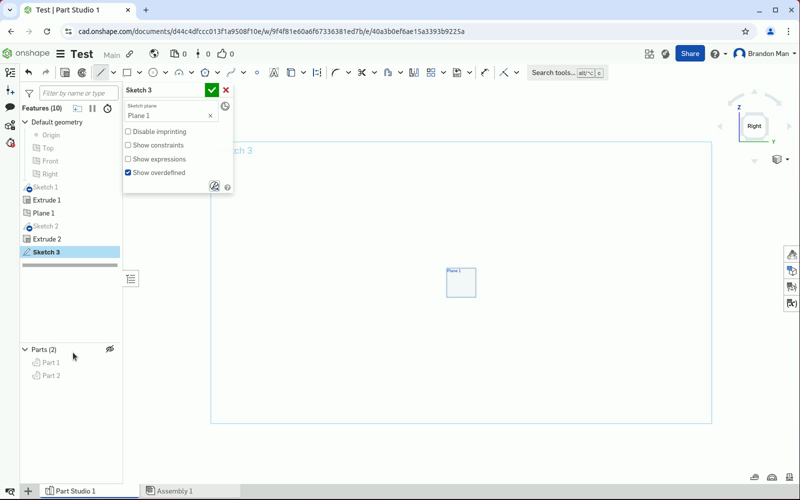
mouse_move(407, 260)
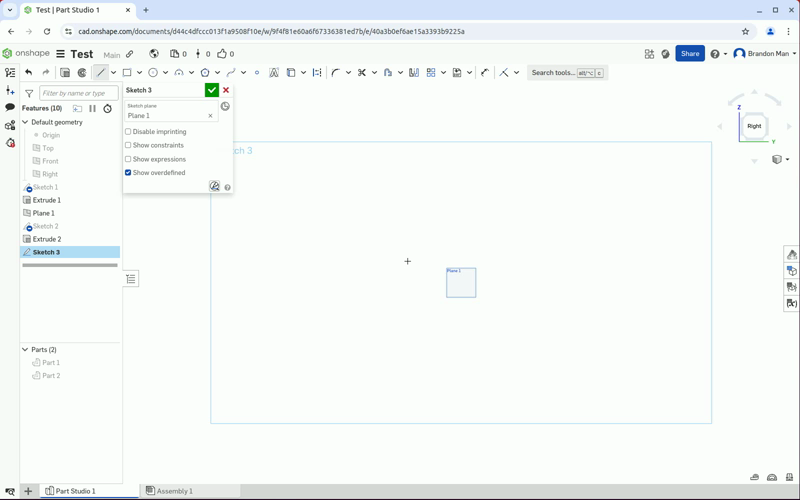
click(407, 260)
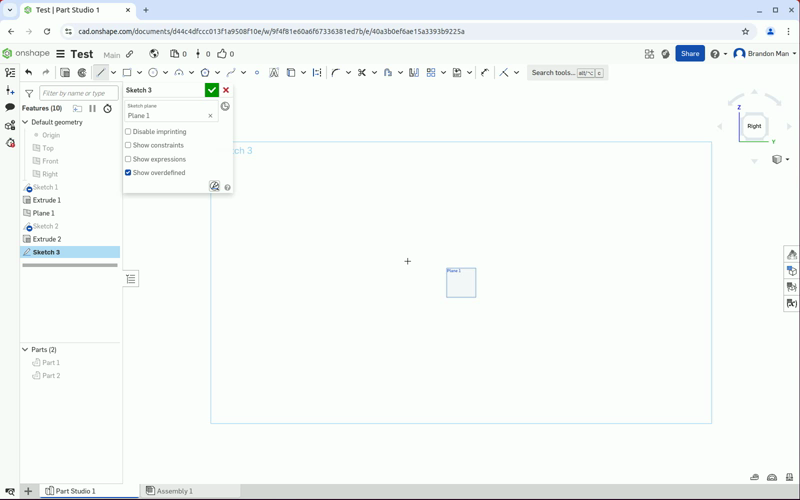
key_up(shift)
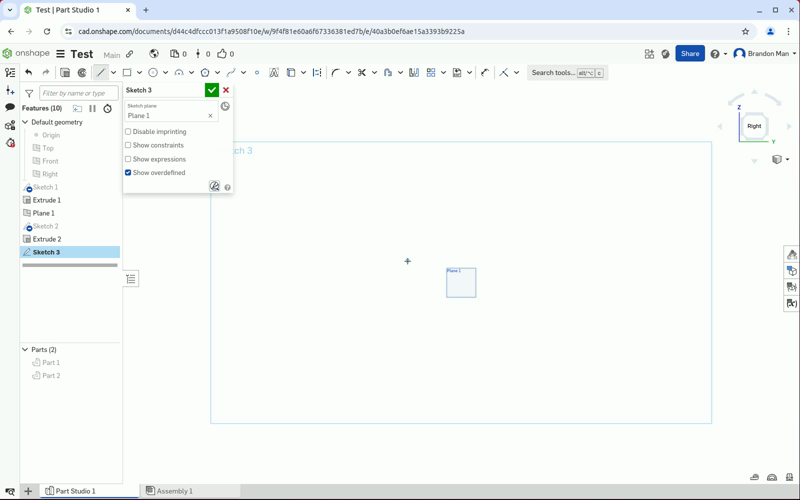
key_down(shift)
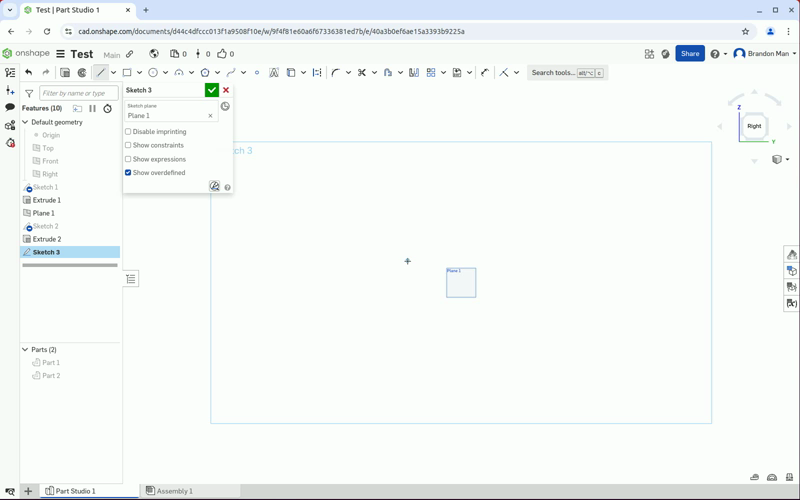
mouse_move(513, 260)
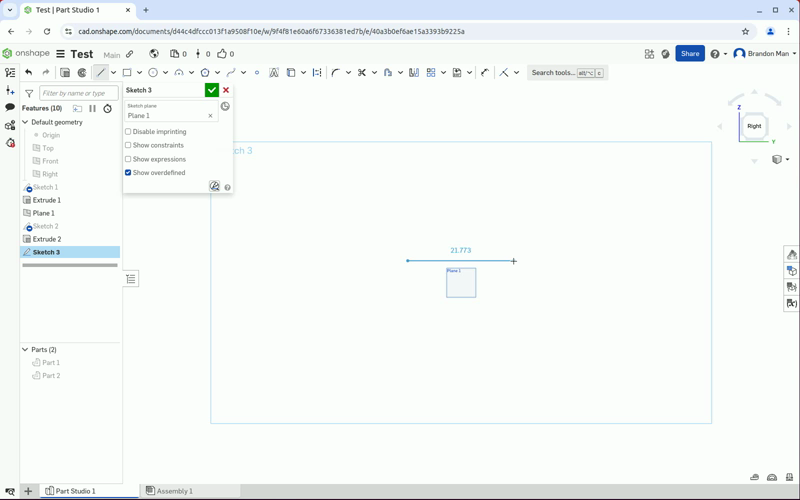
click(513, 260)
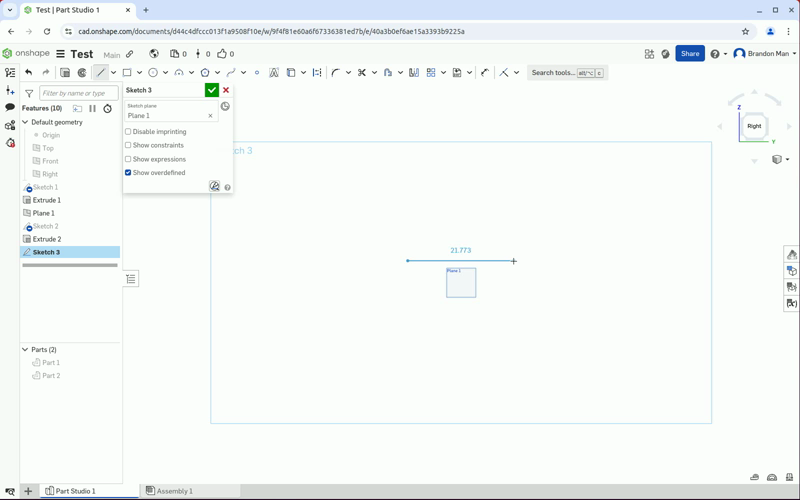
key_up(shift)
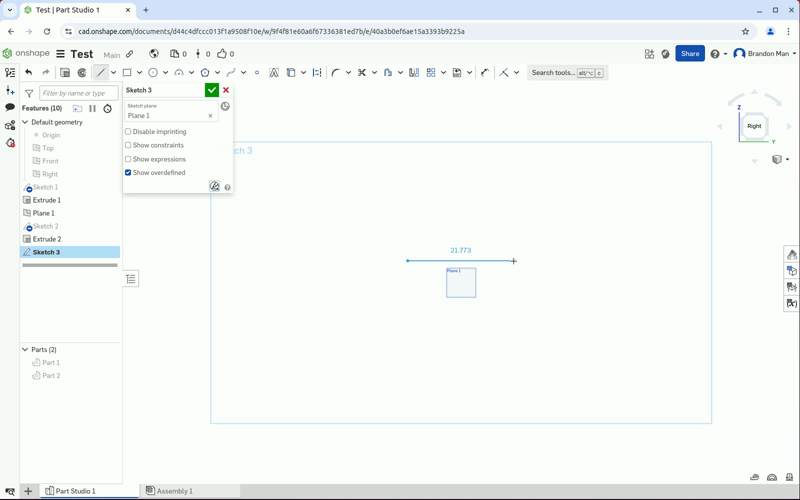
key_down(shift)
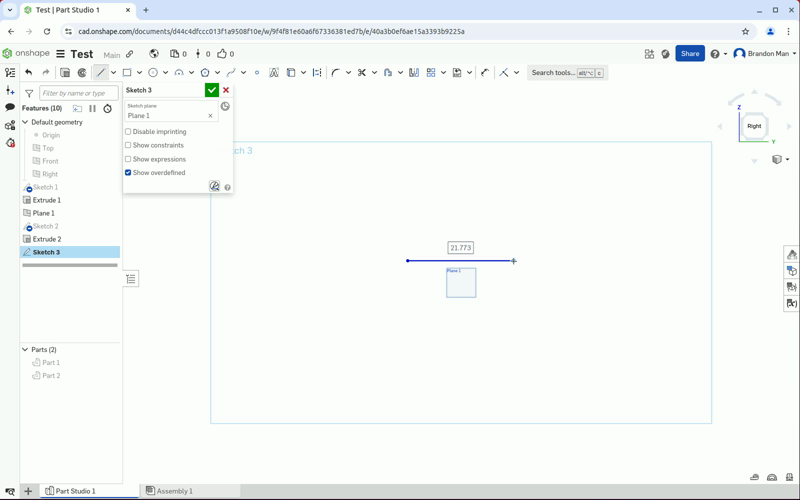
mouse_move(543, 260)
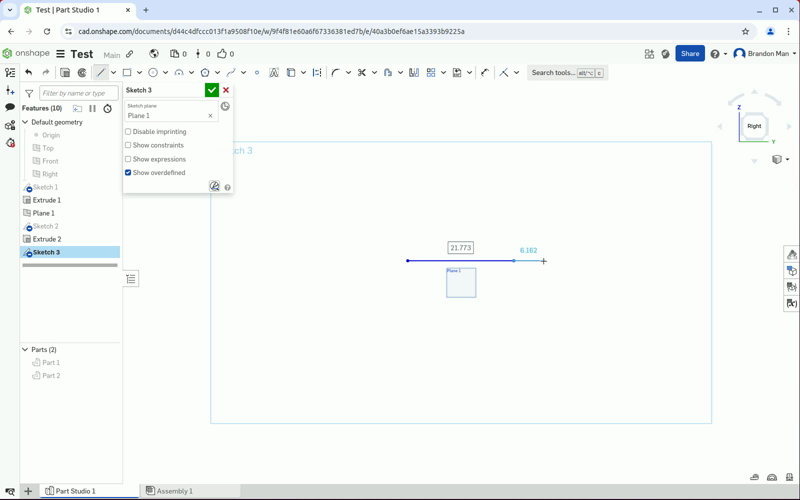
mouse_move(513, 257)
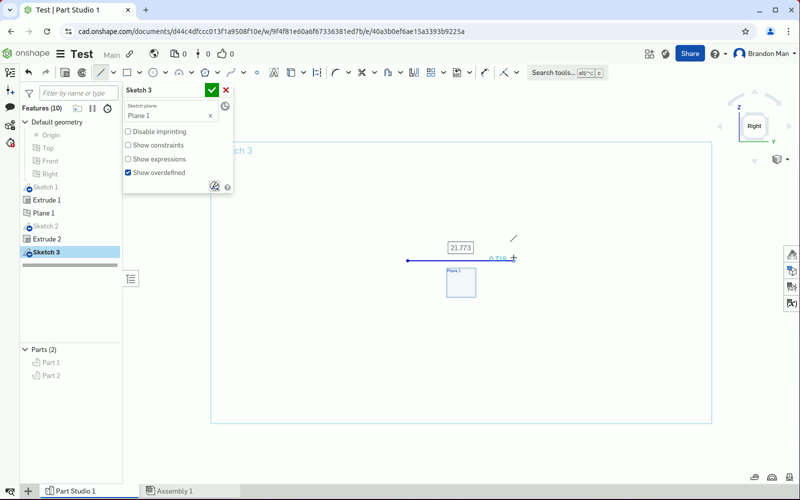
scroll(6)
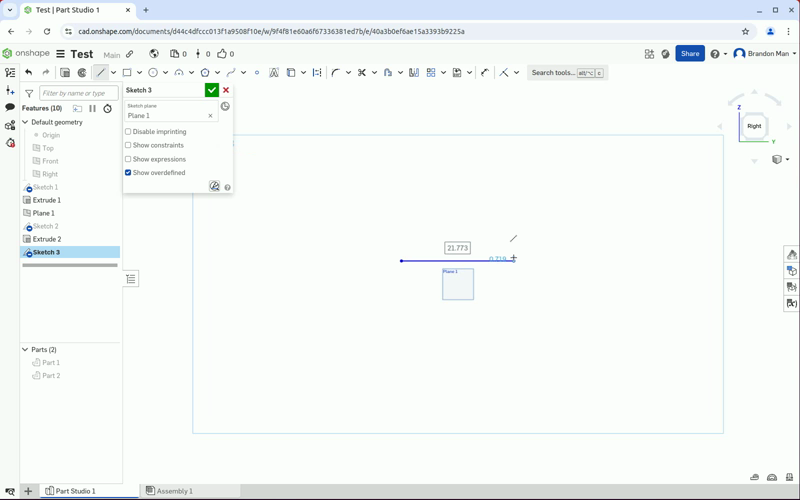
scroll(6)
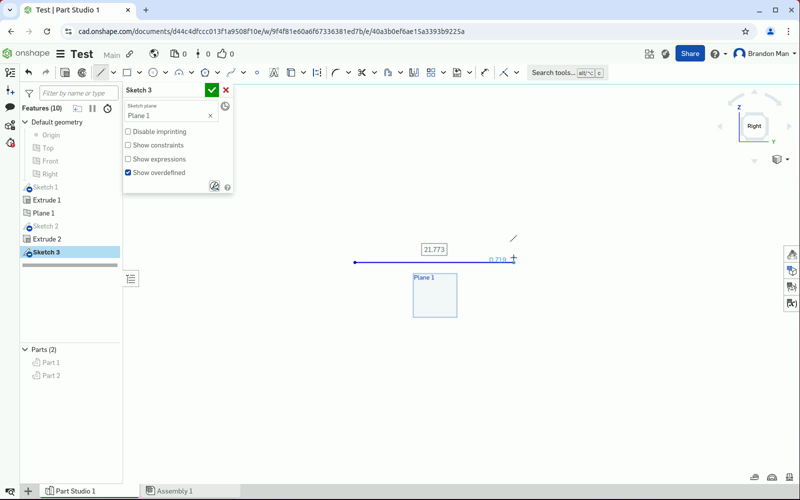
scroll(6)
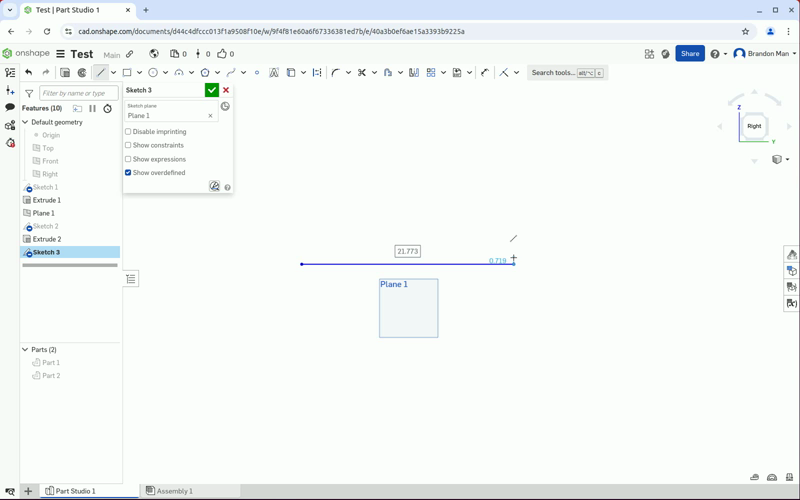
scroll(6)
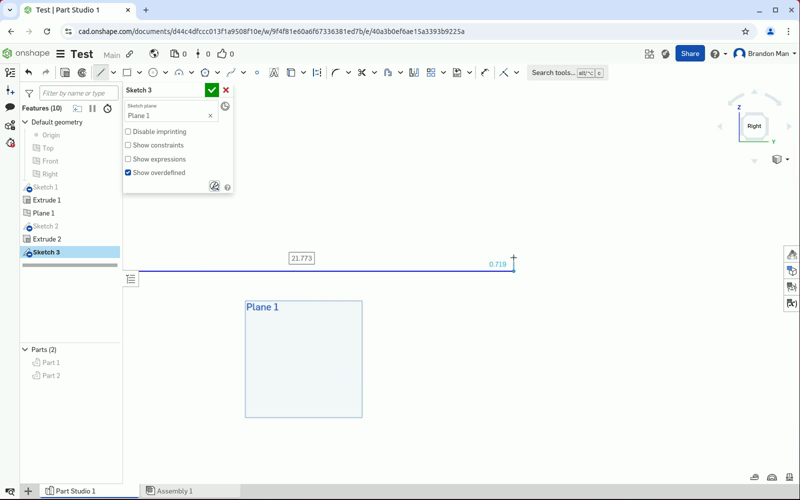
scroll(6)
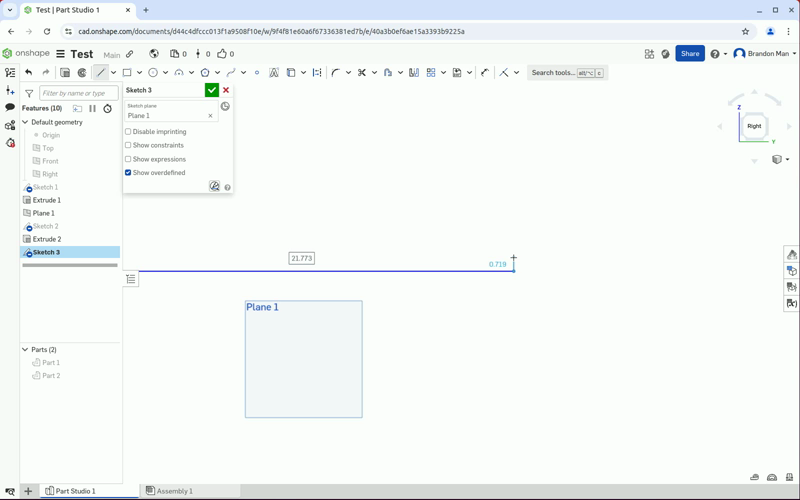
scroll(6)
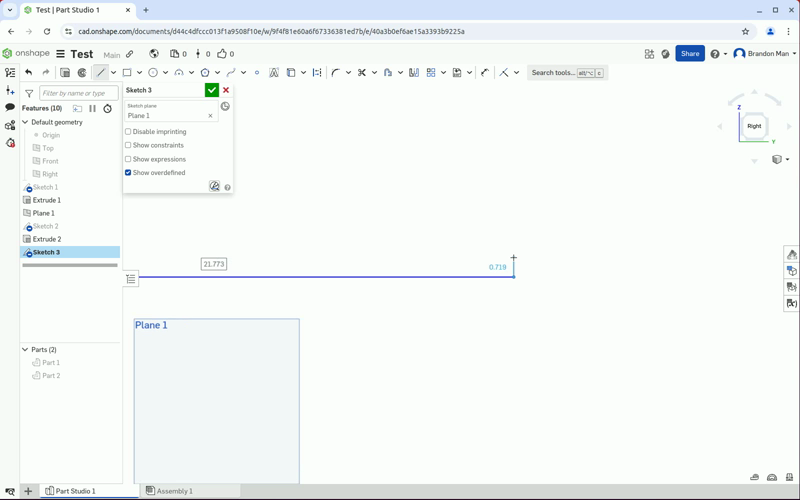
scroll(6)
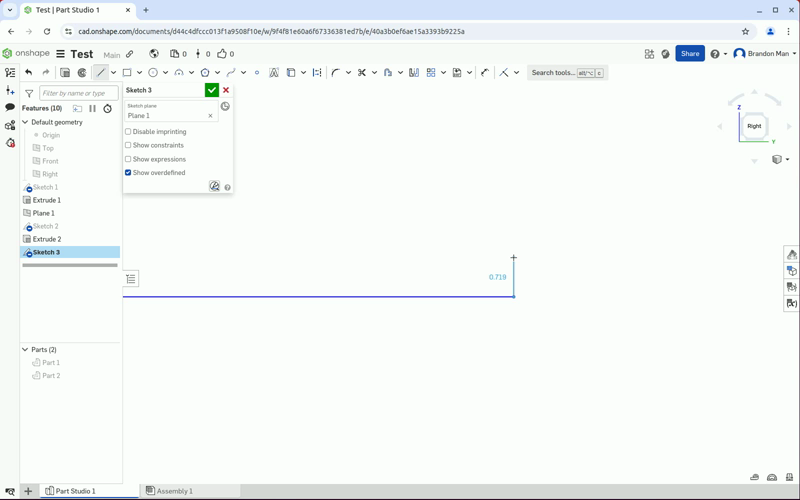
click(513, 257)
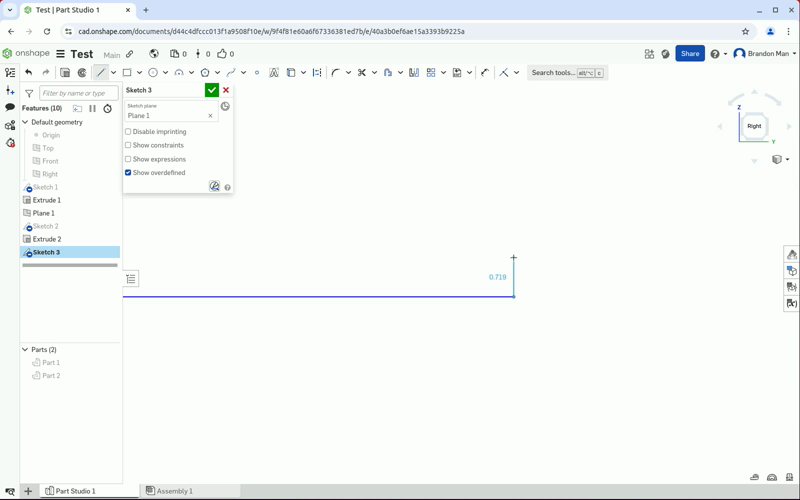
scroll(-6)
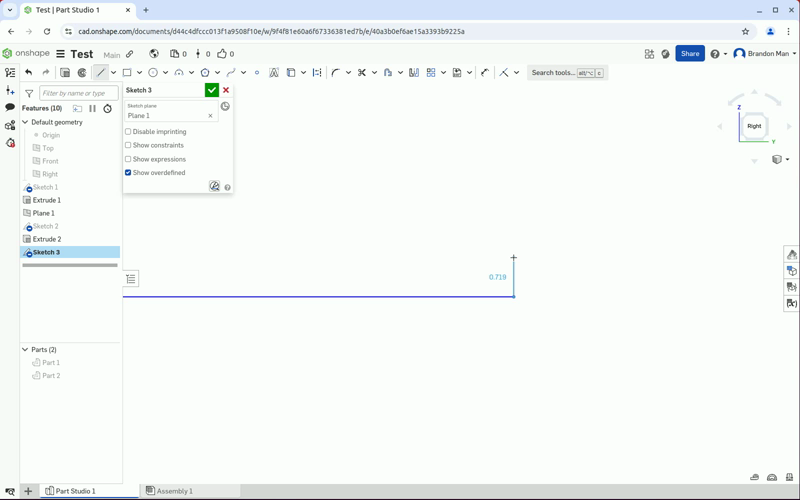
scroll(-6)
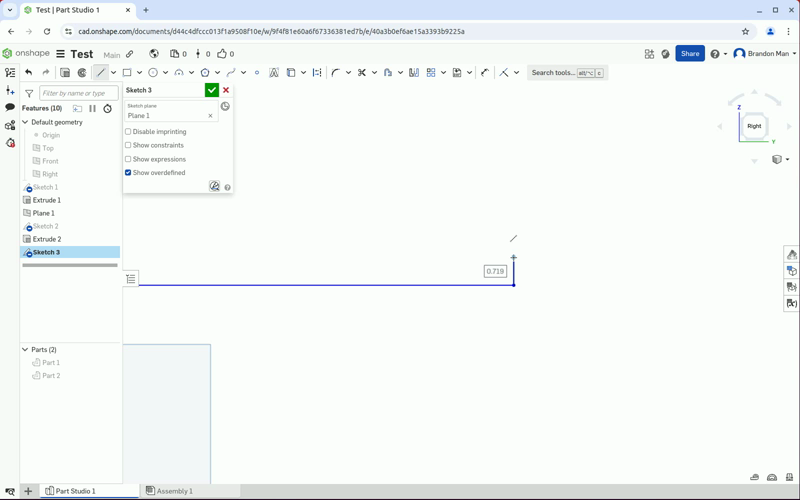
scroll(-6)
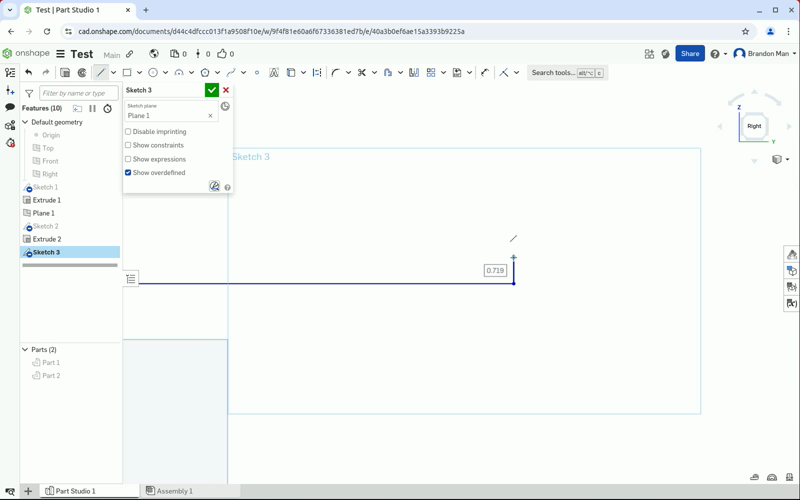
scroll(-6)
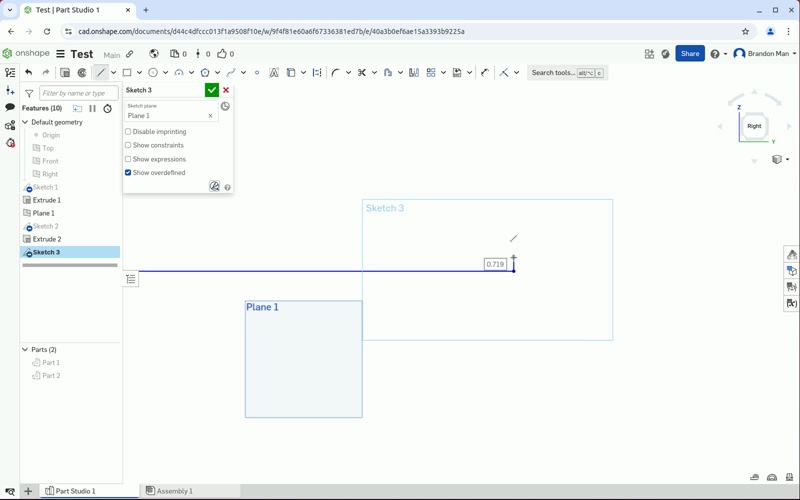
scroll(-6)
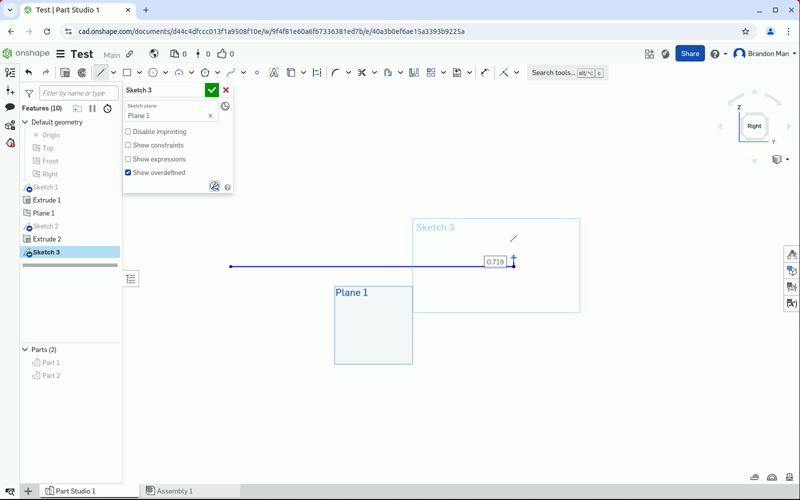
scroll(-6)
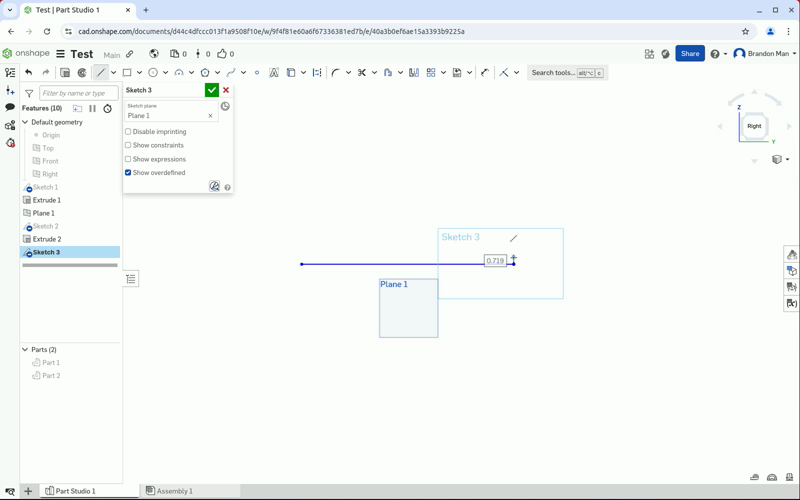
scroll(-6)
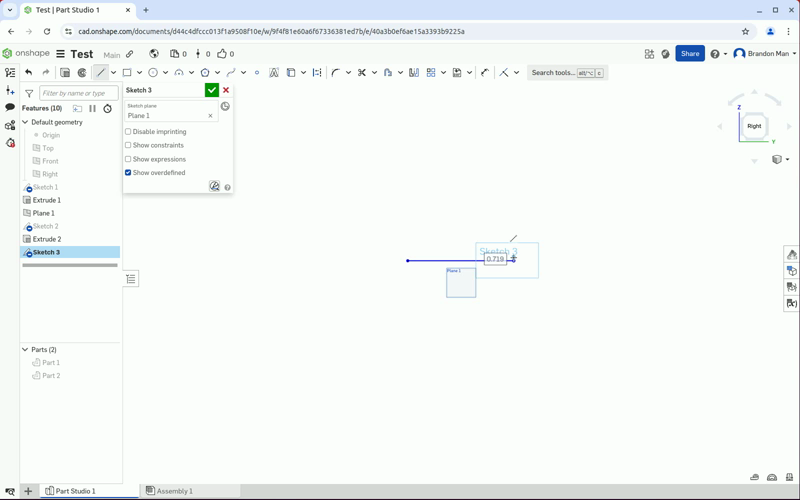
key_up(shift)
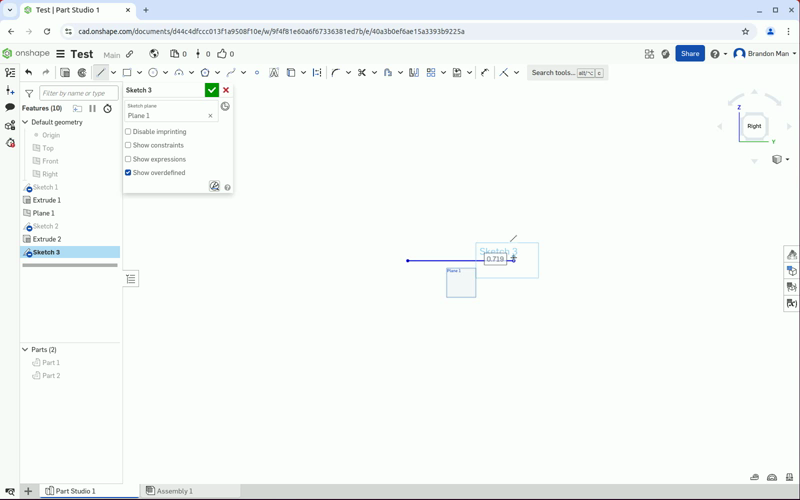
key_down(shift)
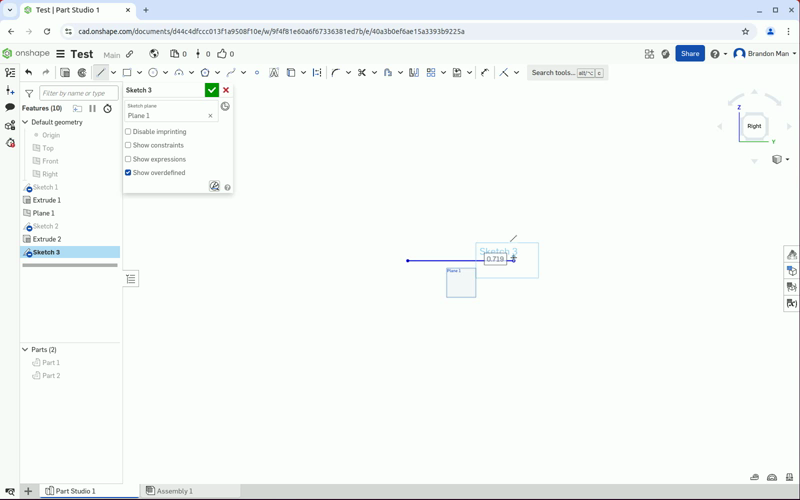
mouse_move(407, 257)
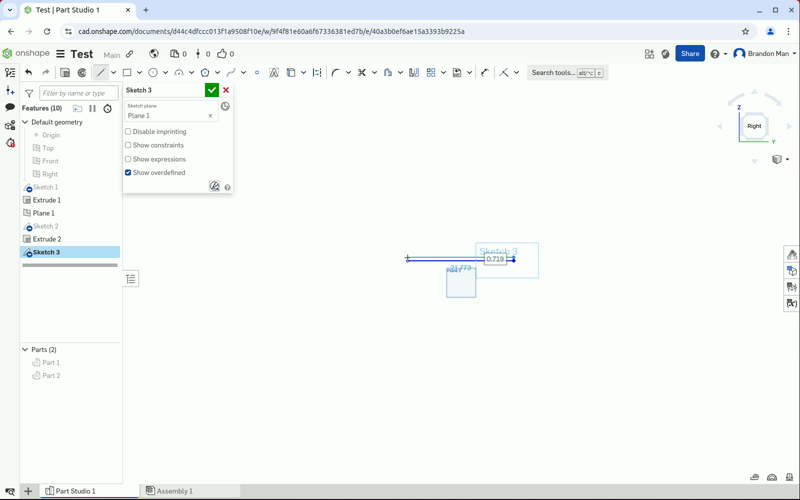
scroll(6)
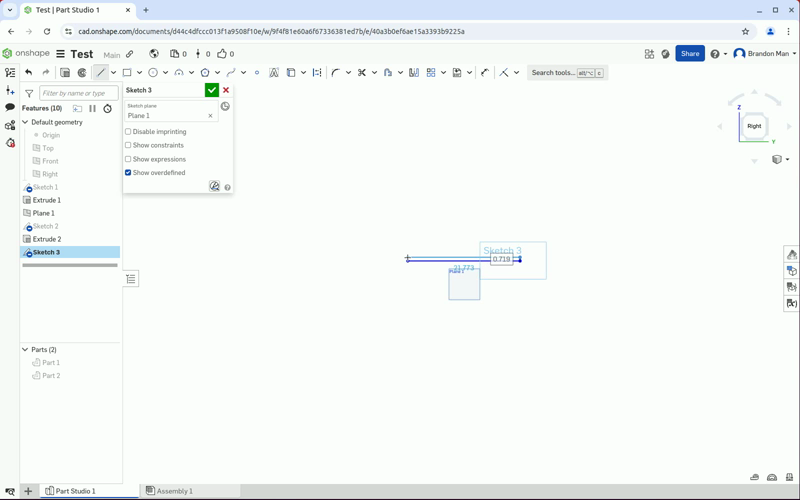
scroll(6)
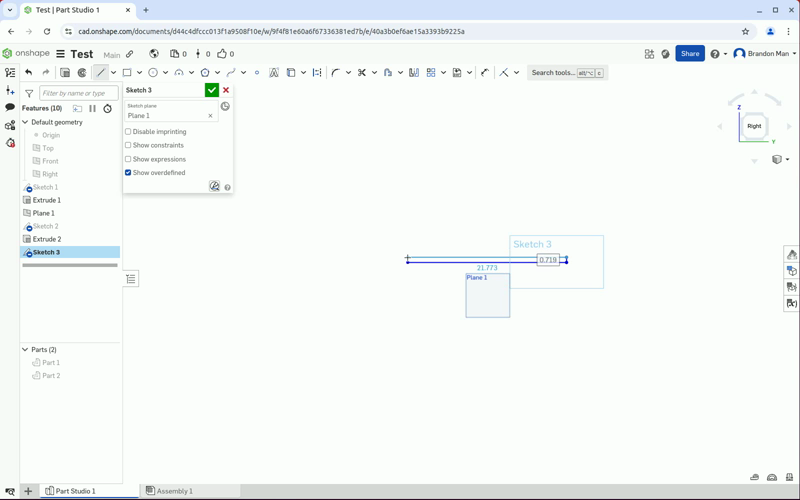
scroll(6)
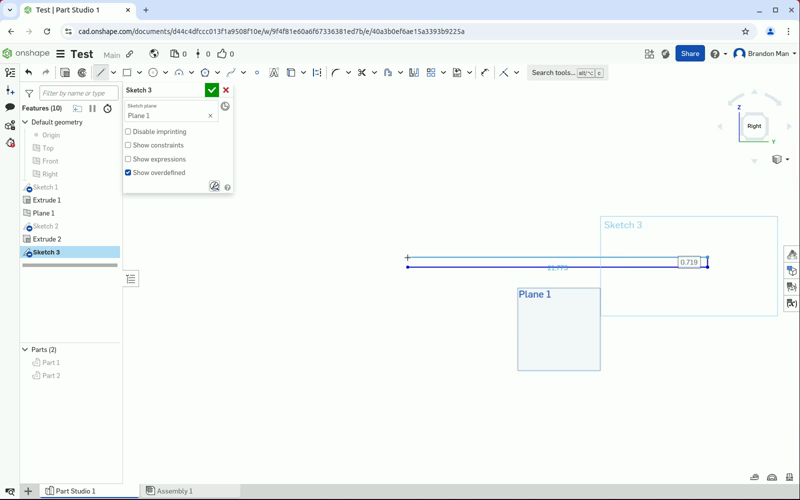
scroll(6)
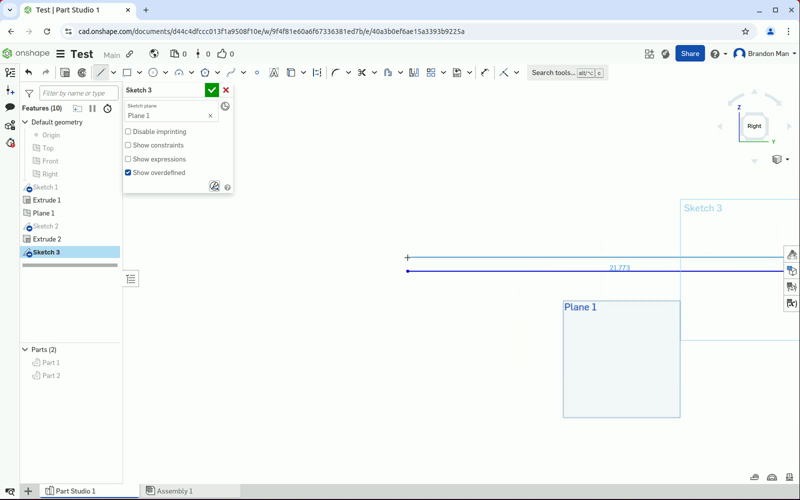
scroll(6)
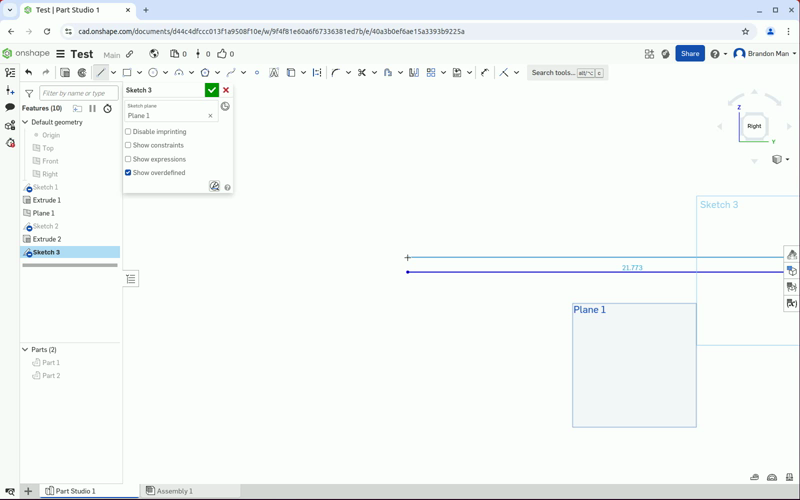
scroll(6)
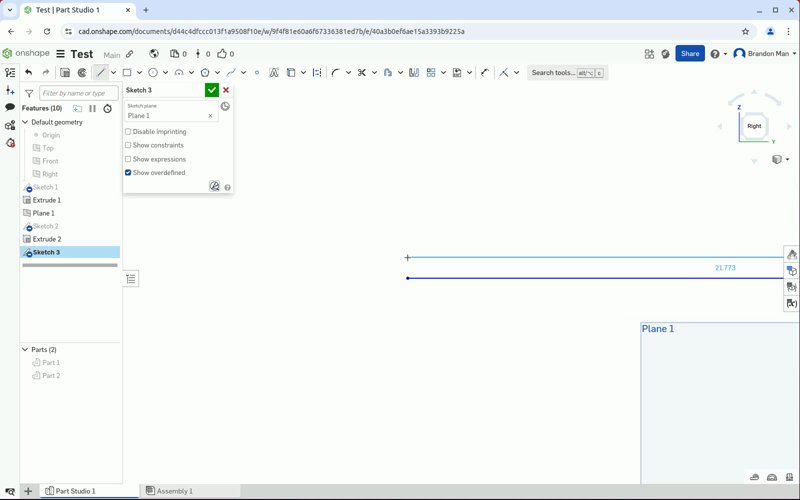
scroll(6)
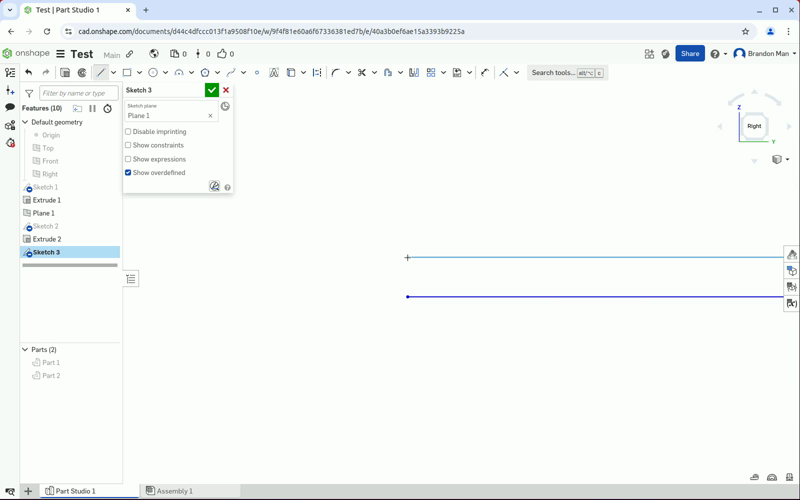
click(407, 257)
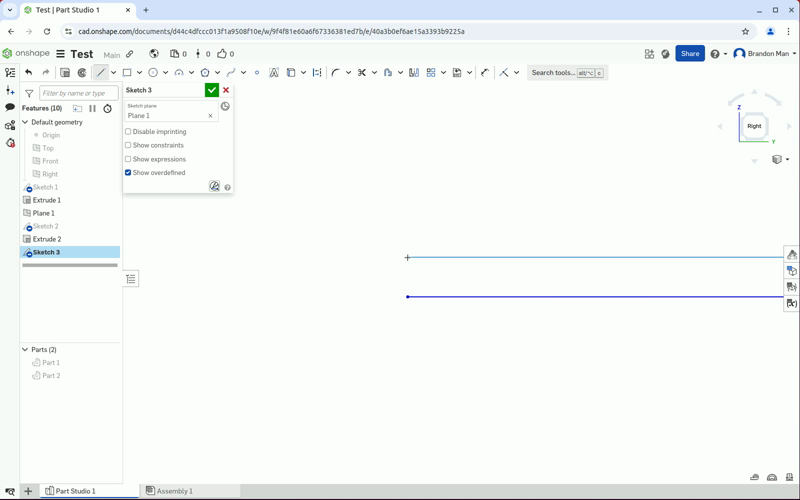
scroll(-6)
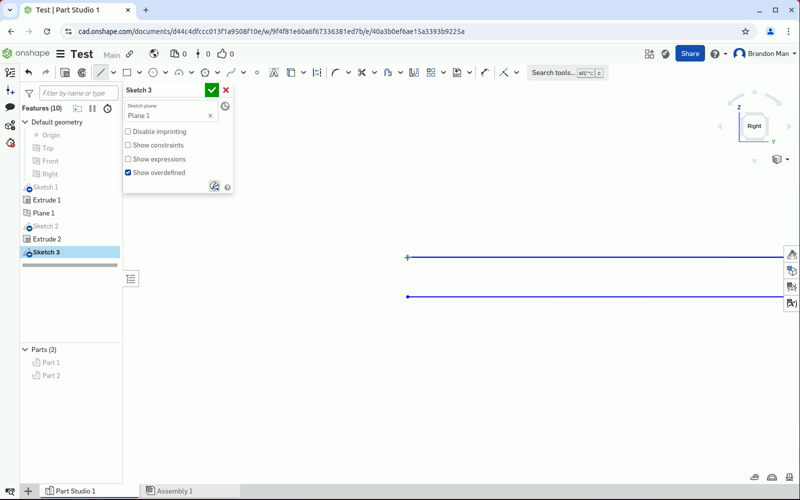
scroll(-6)
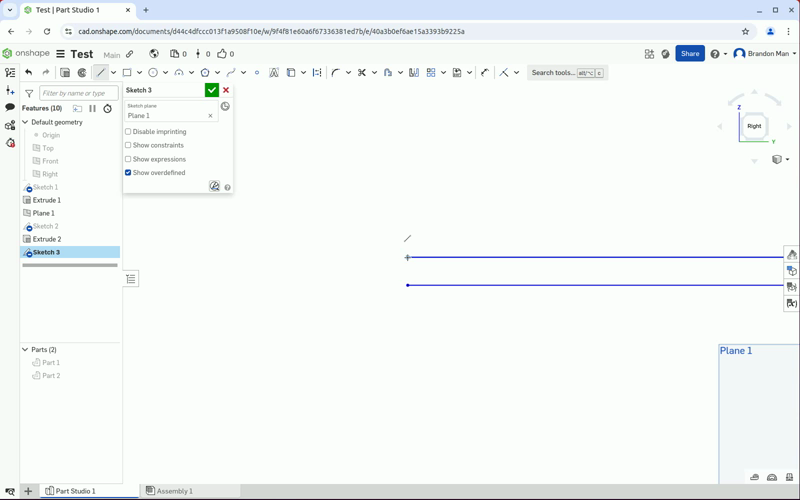
scroll(-6)
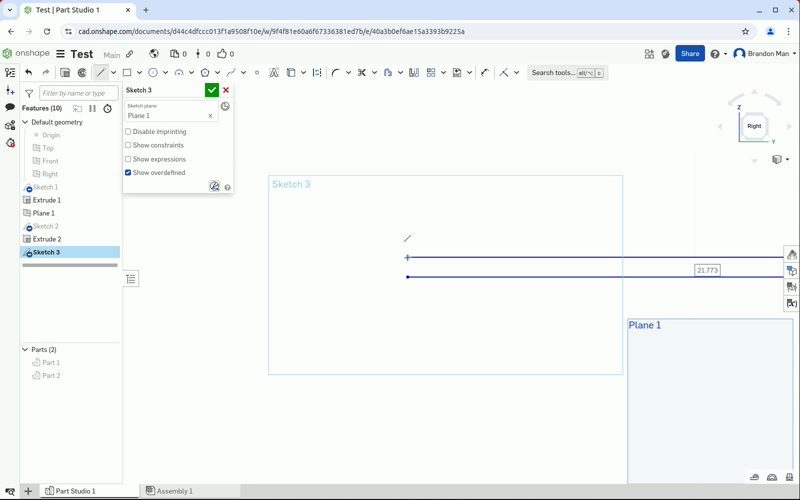
scroll(-6)
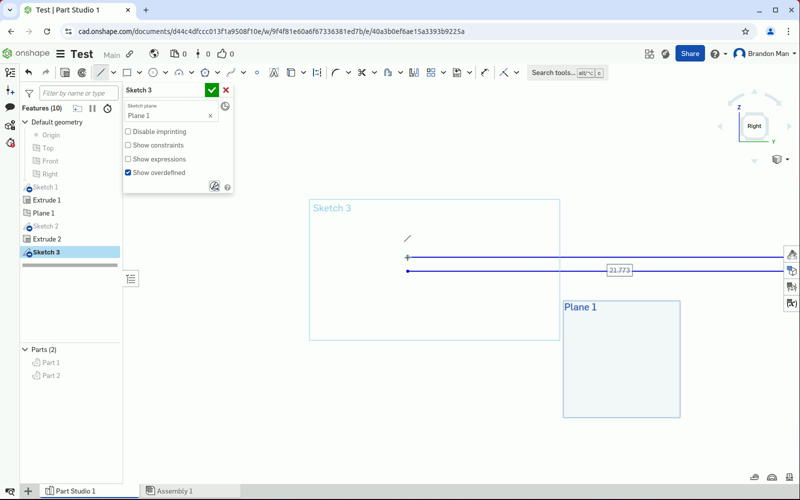
scroll(-6)
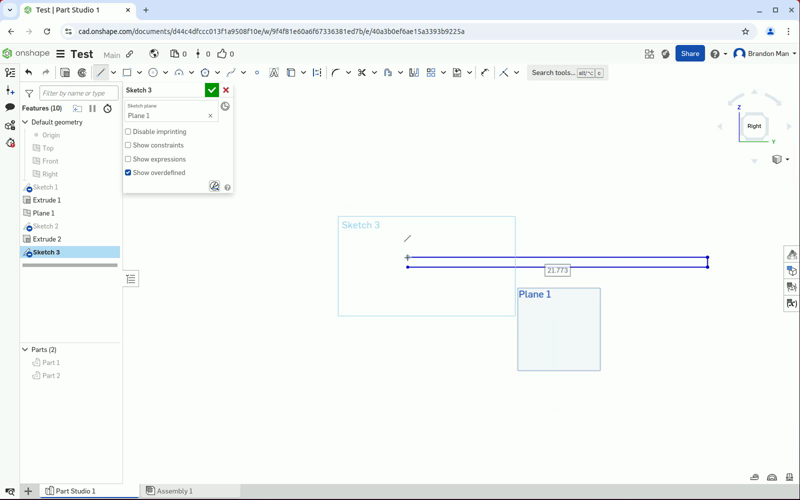
scroll(-6)
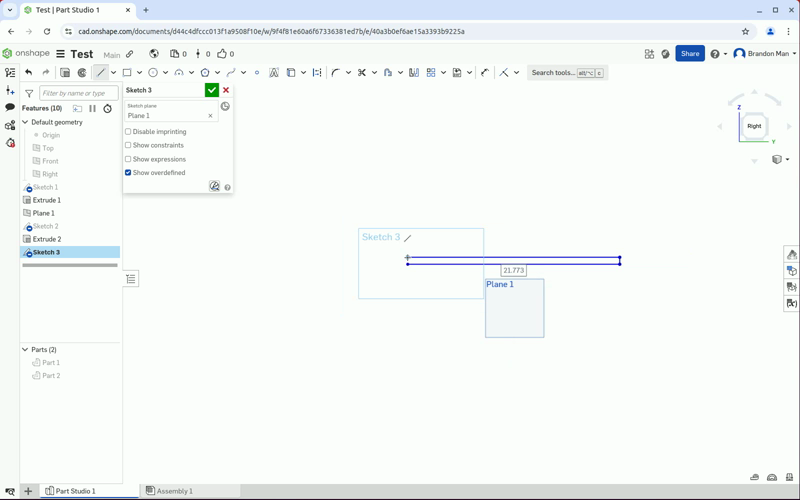
scroll(-6)
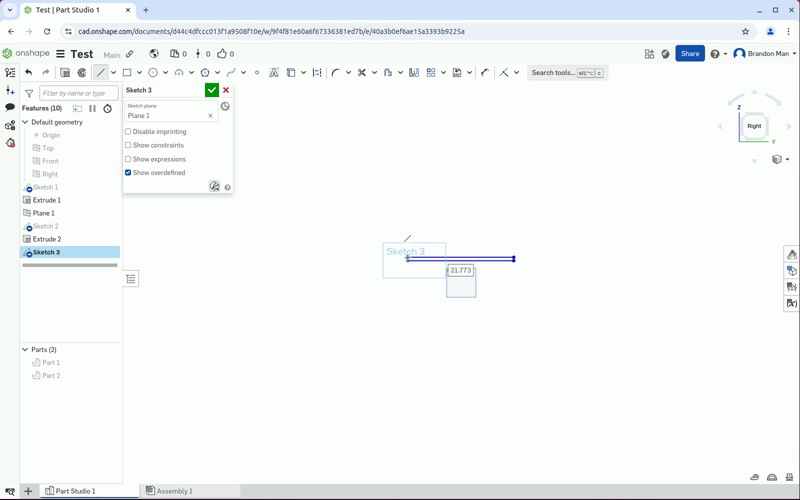
key_up(shift)
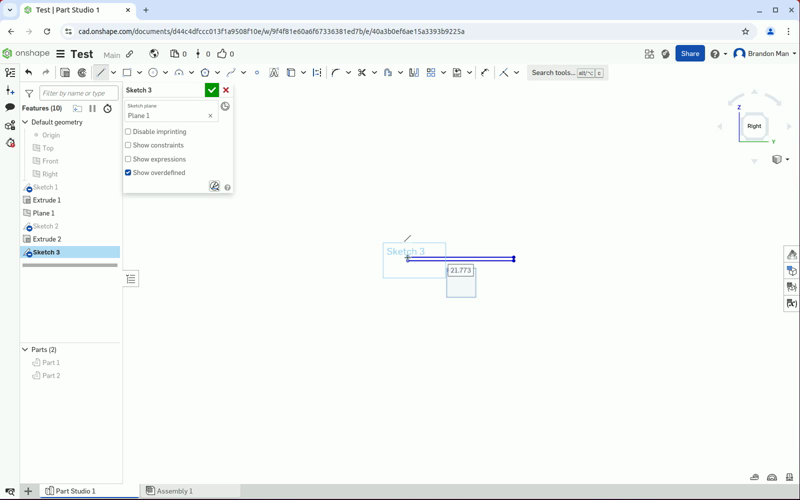
mouse_move(437, 257)
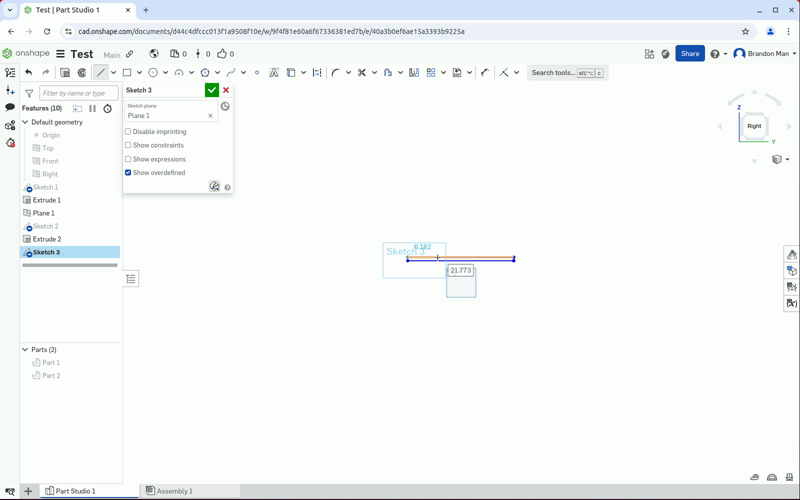
key_down(shift)
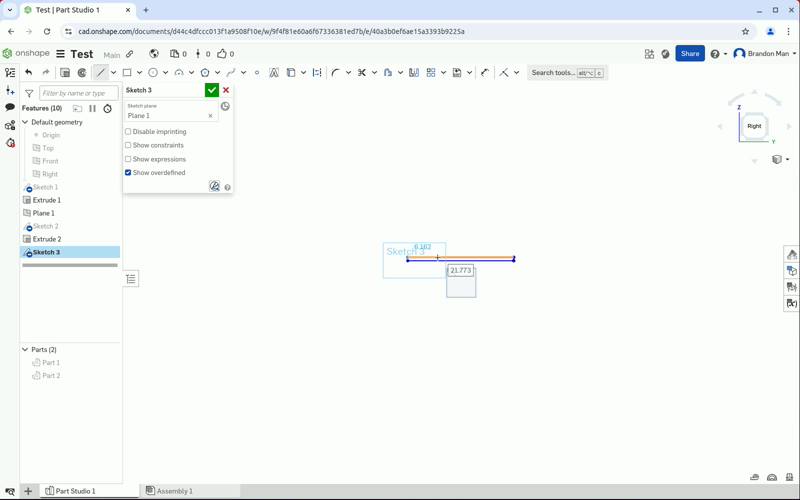
mouse_move(407, 260)
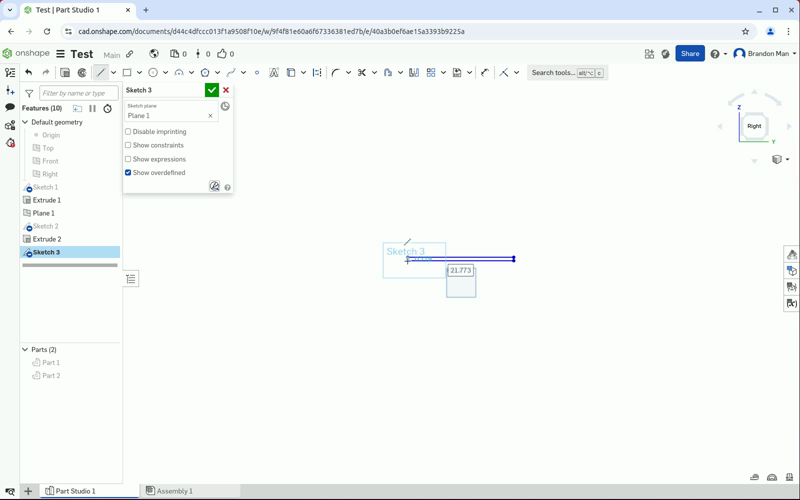
scroll(6)
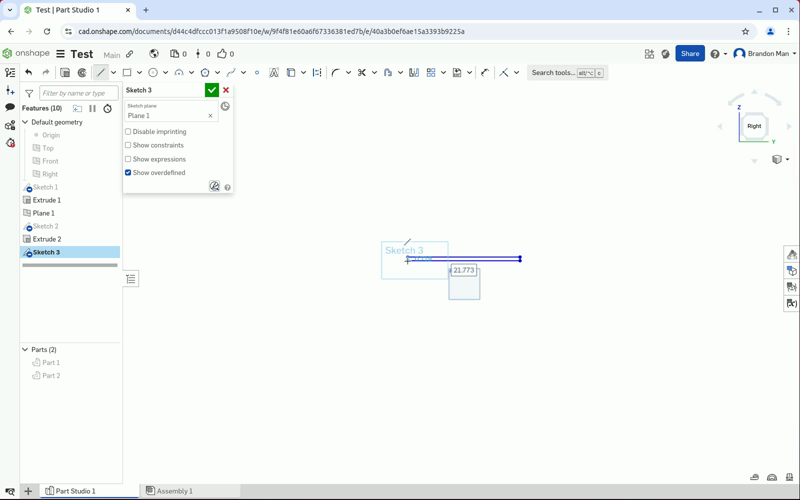
scroll(6)
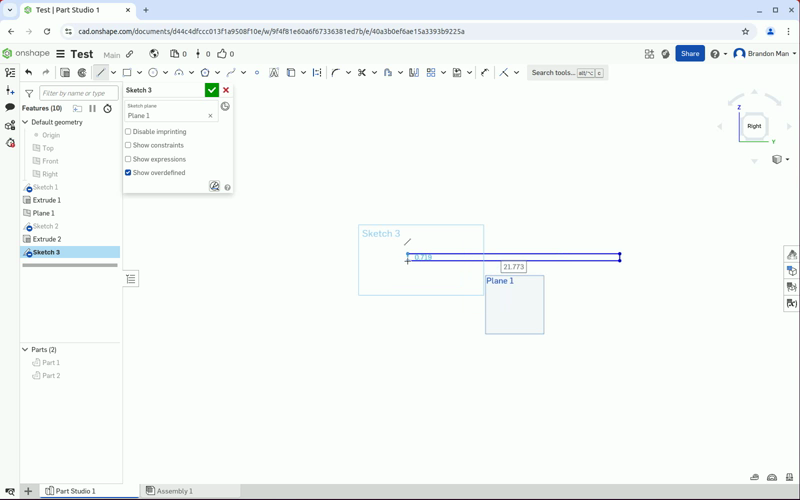
scroll(6)
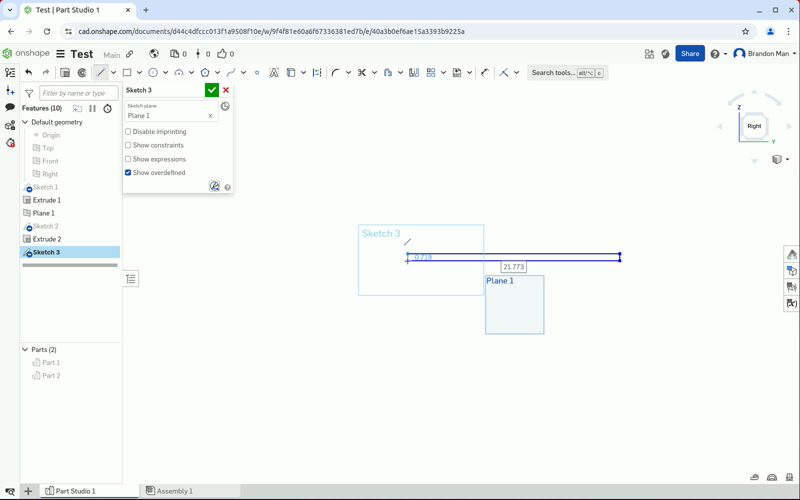
scroll(6)
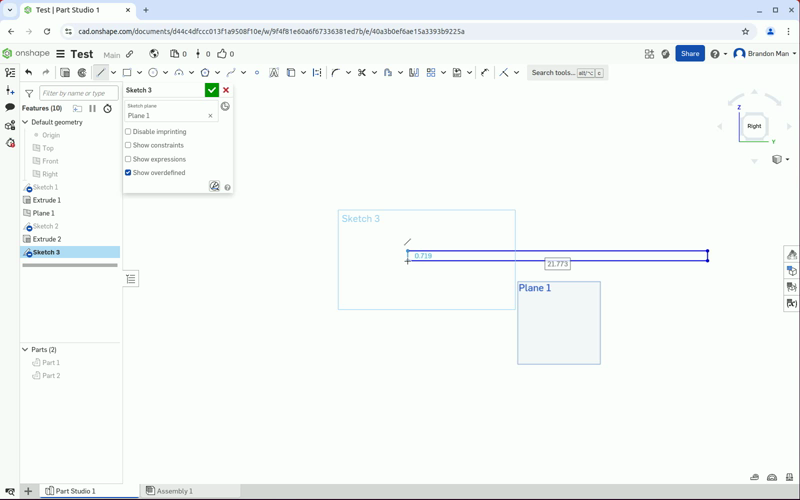
scroll(6)
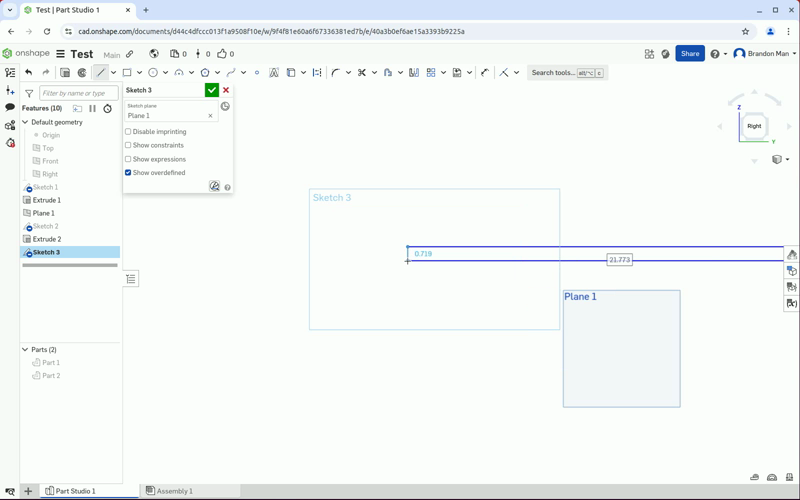
scroll(6)
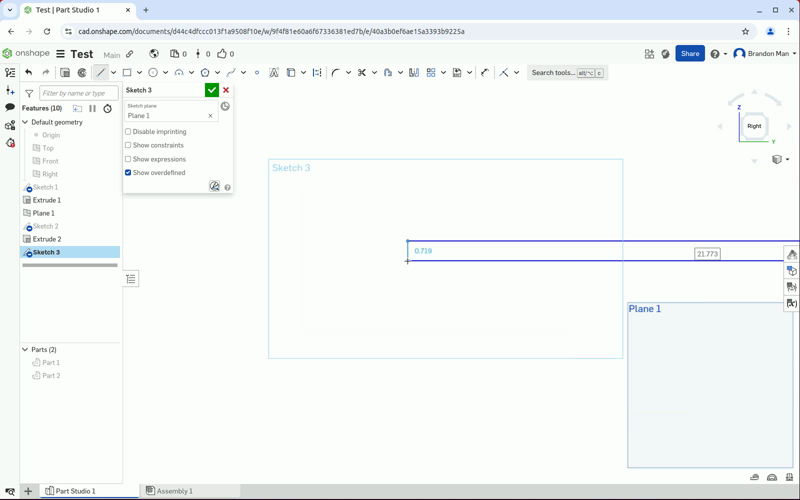
scroll(6)
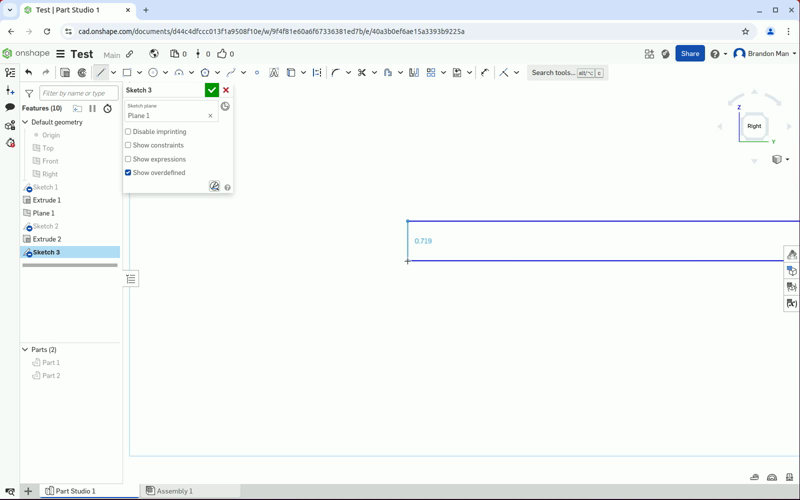
key_up(shift)
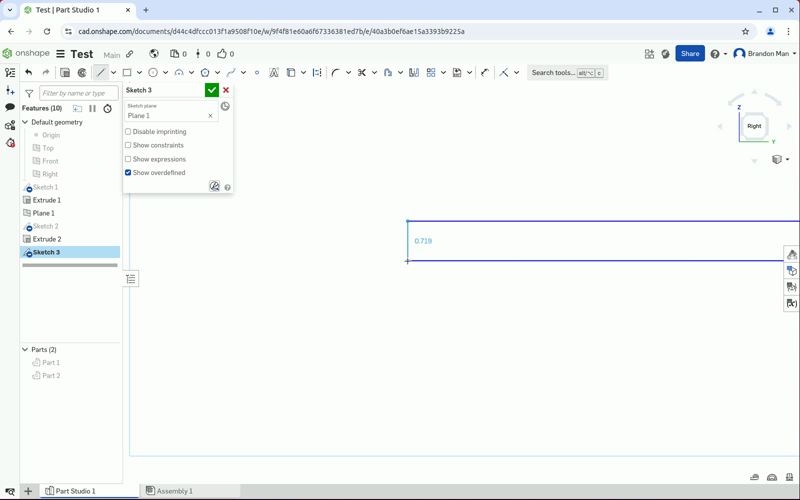
click(407, 260)
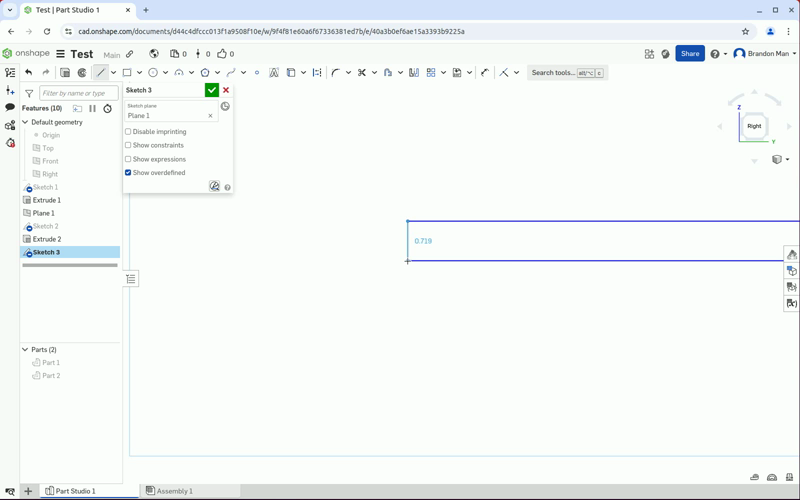
scroll(-6)
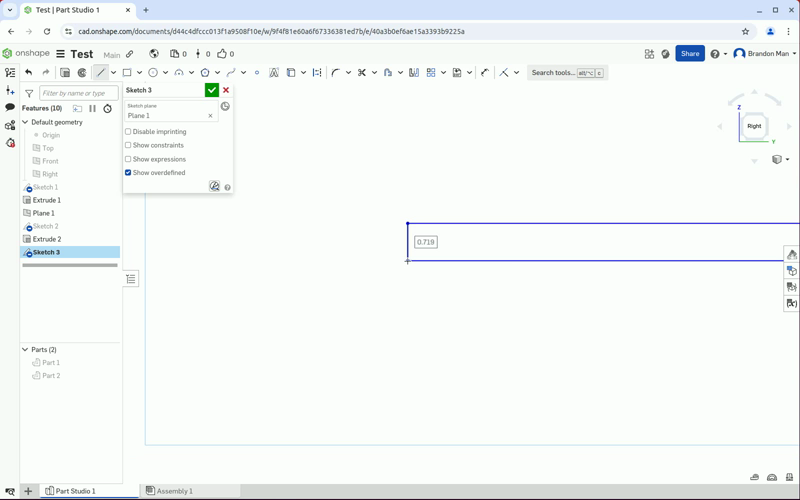
scroll(-6)
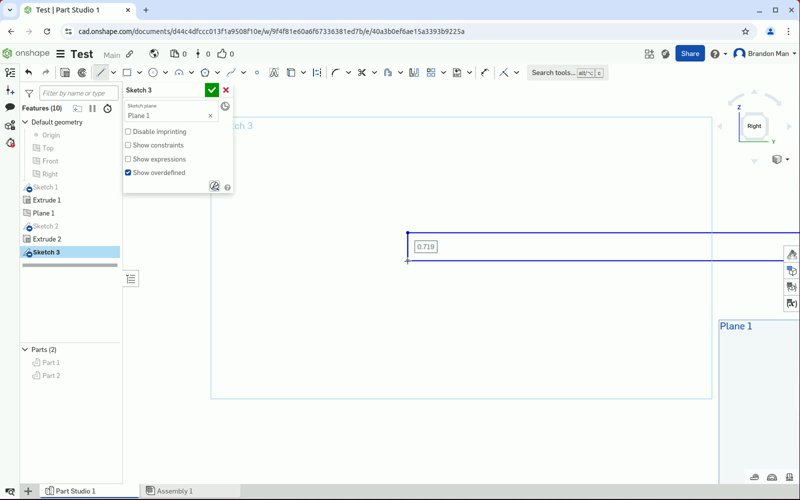
scroll(-6)
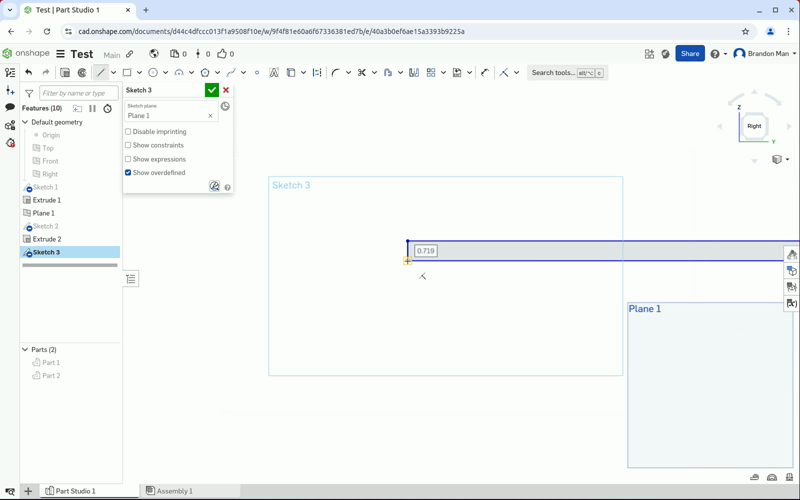
scroll(-6)
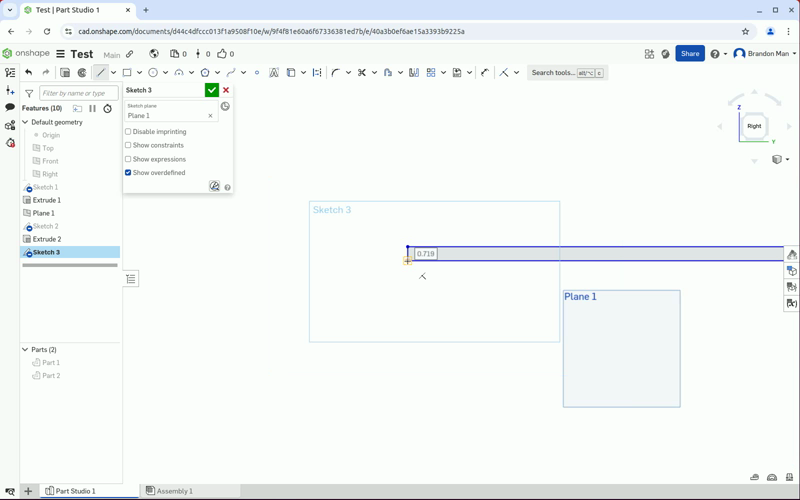
scroll(-6)
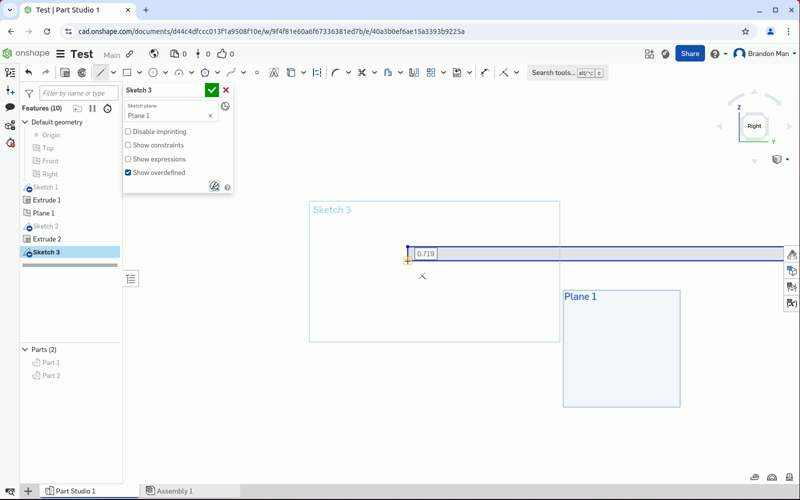
scroll(-6)
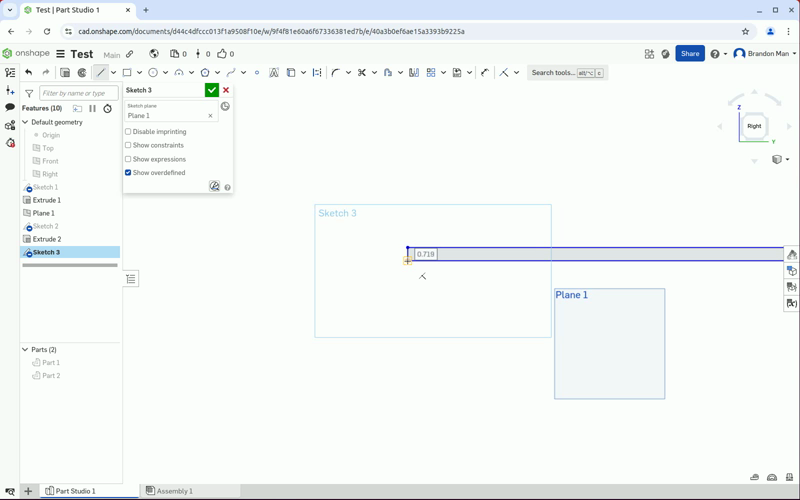
scroll(-6)
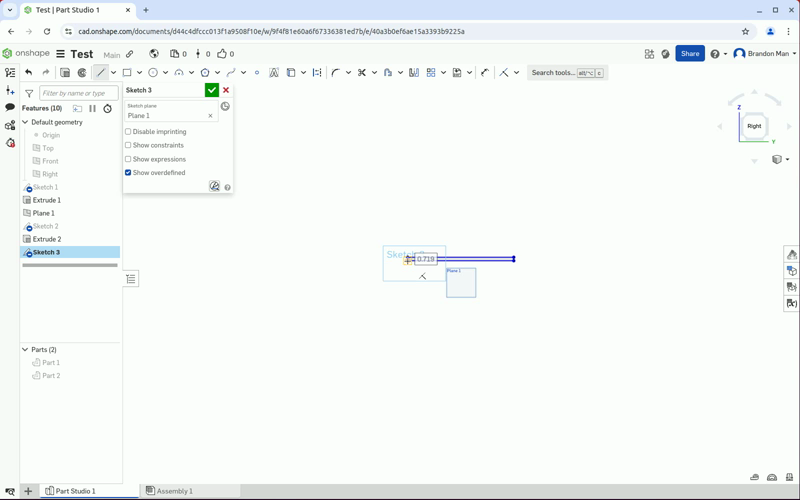
key(esc)
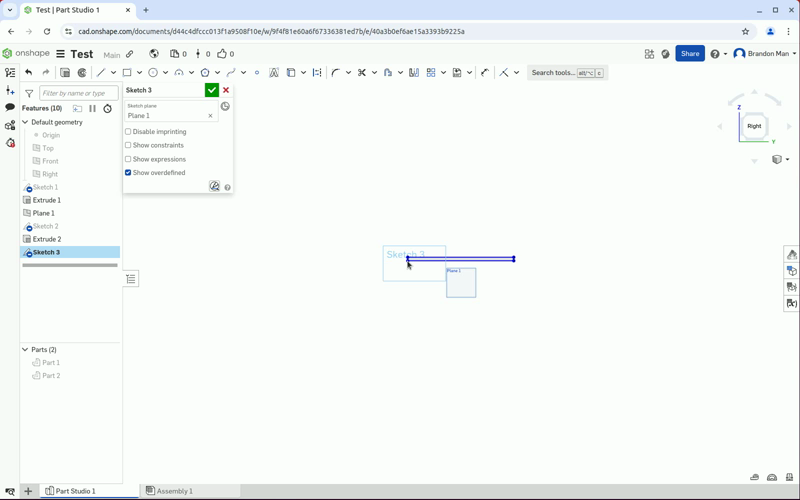
mouse_move(476, 259)
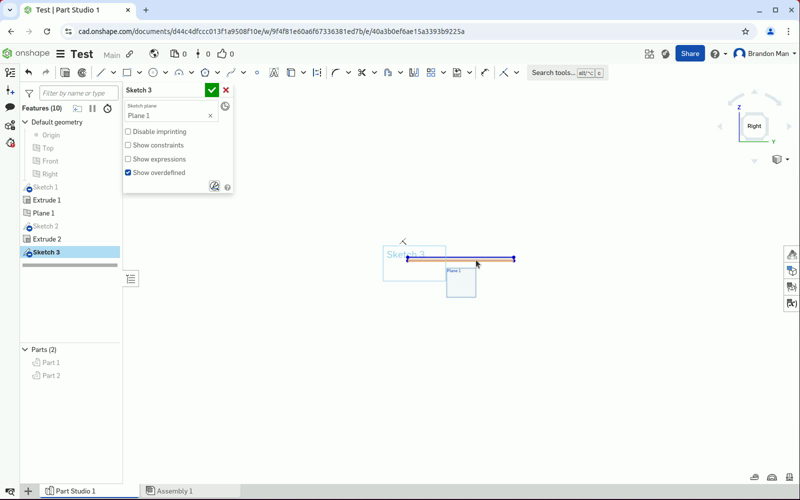
scroll(6)
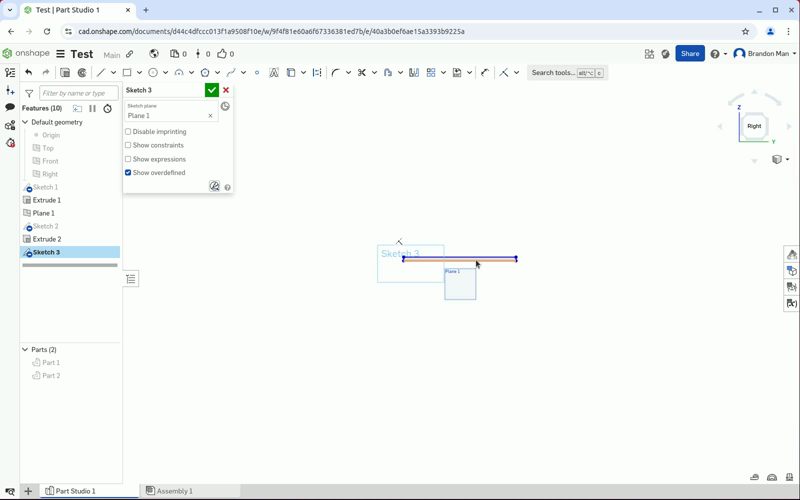
scroll(6)
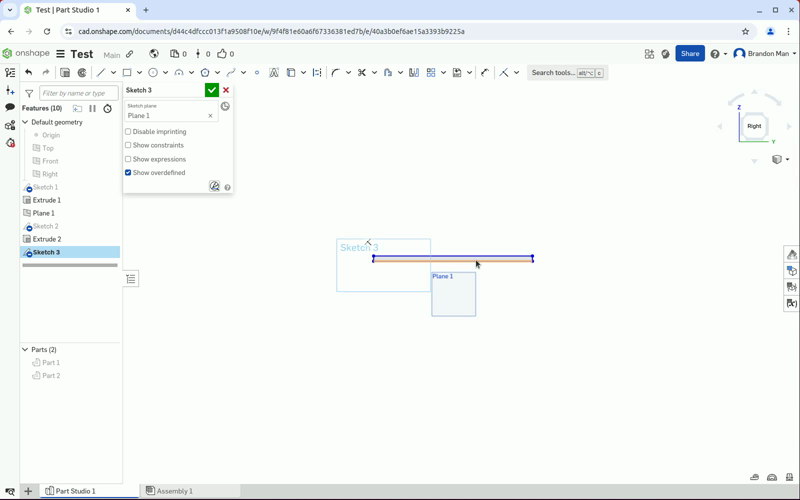
scroll(6)
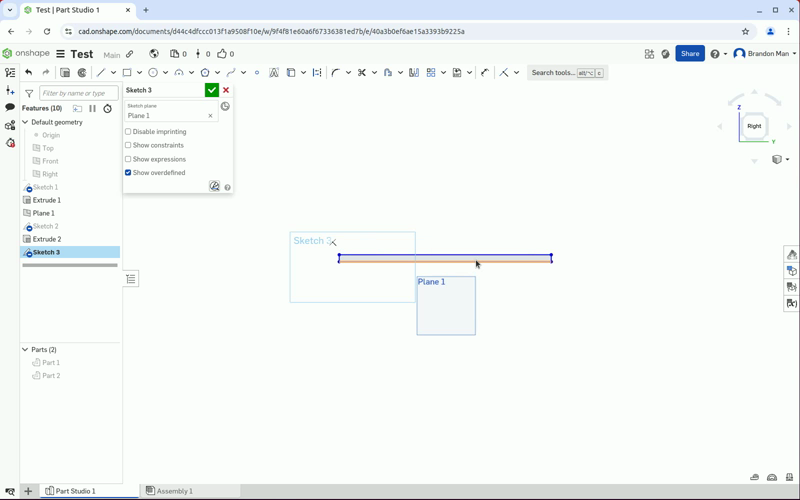
scroll(6)
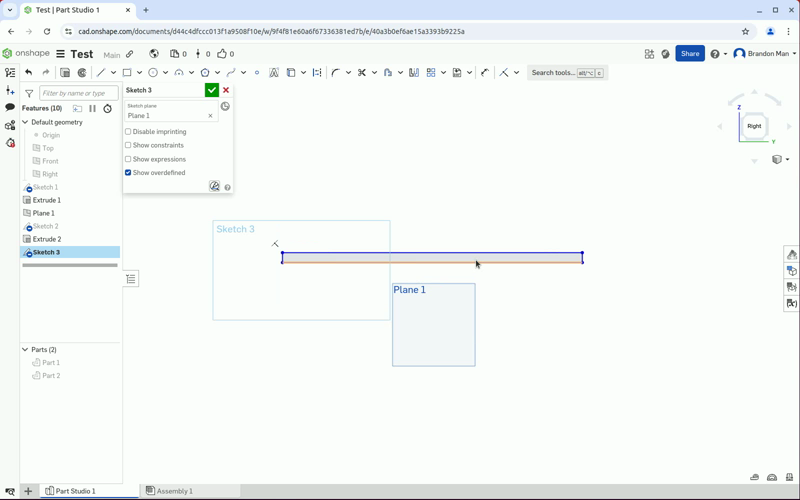
scroll(6)
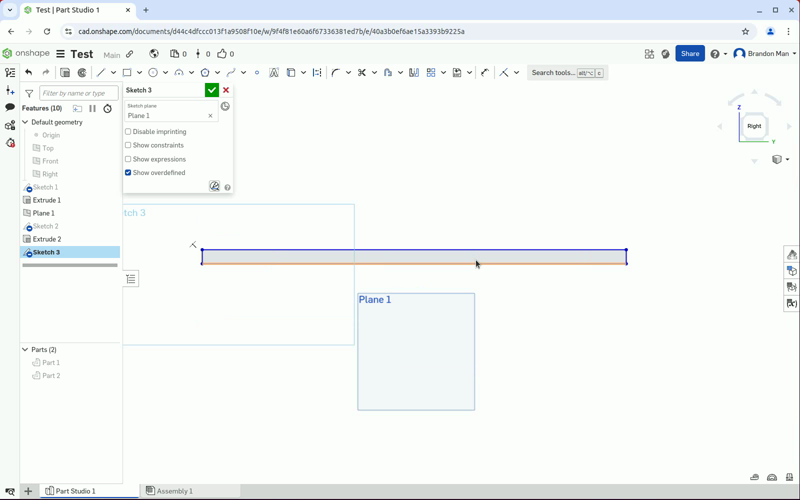
scroll(6)
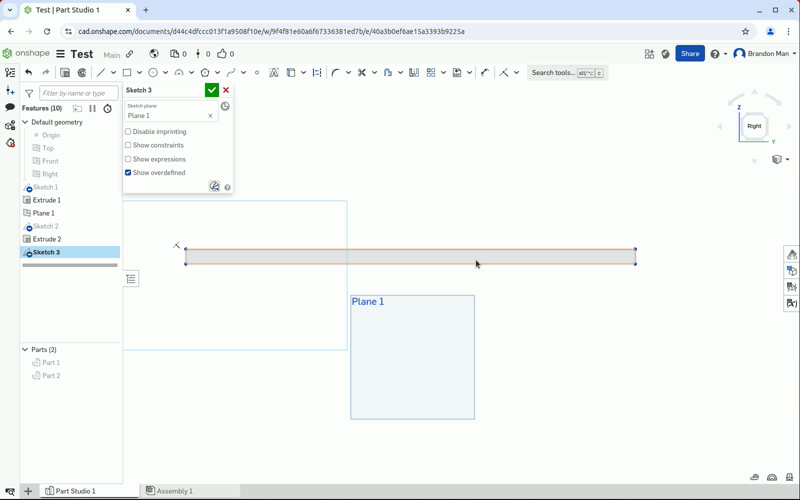
scroll(6)
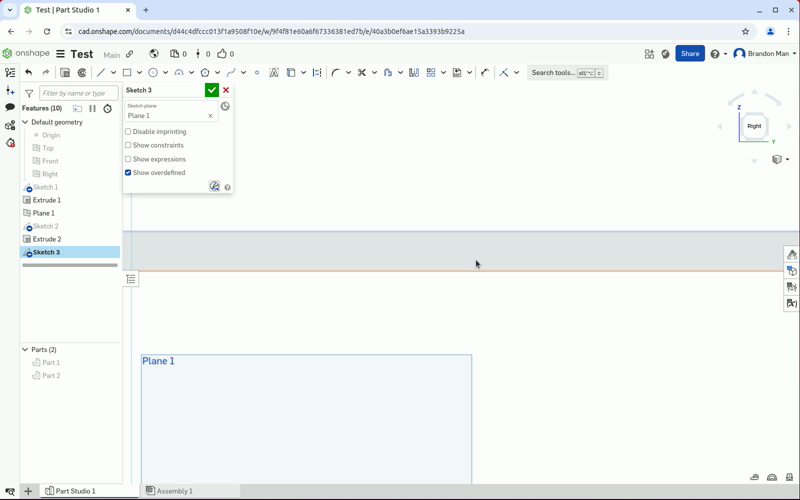
click(476, 259)
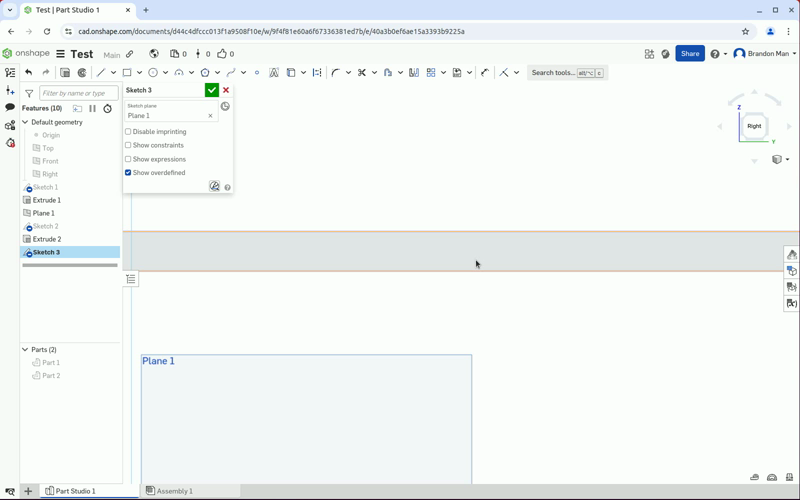
scroll(-6)
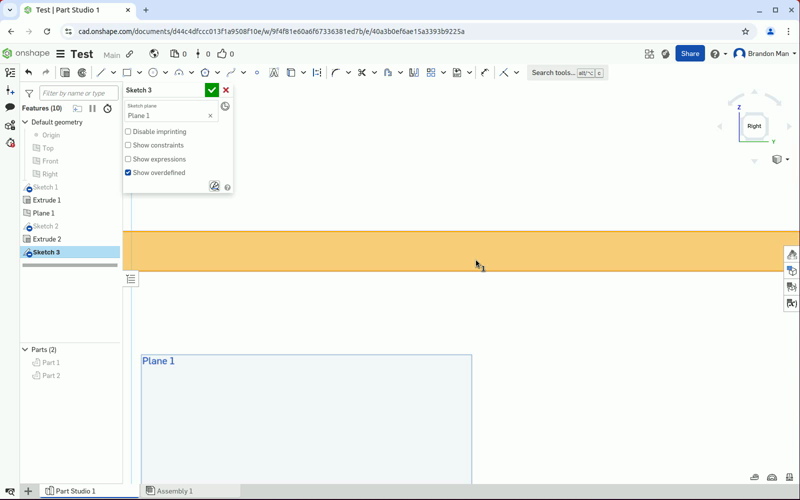
scroll(-6)
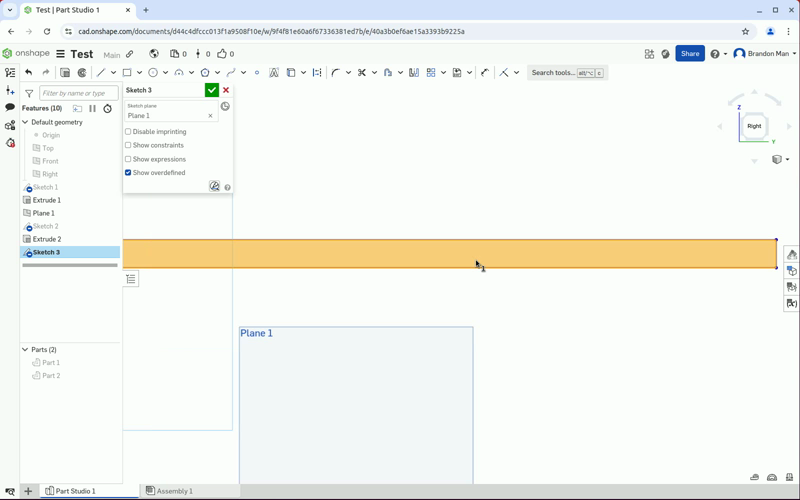
scroll(-6)
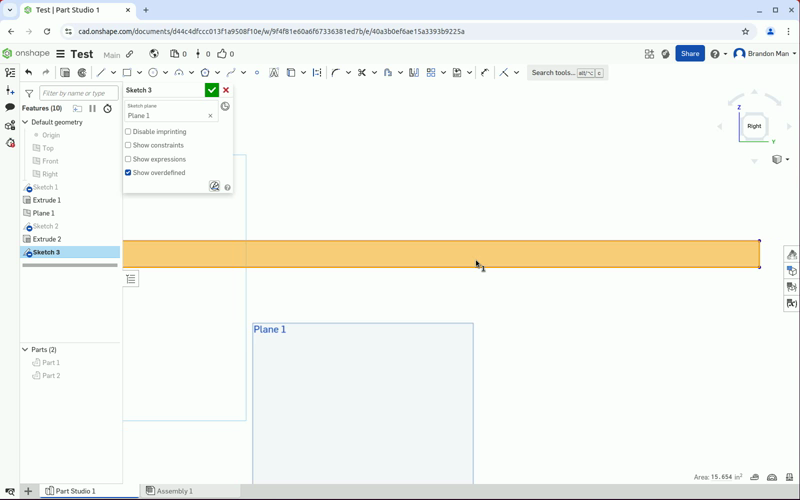
scroll(-6)
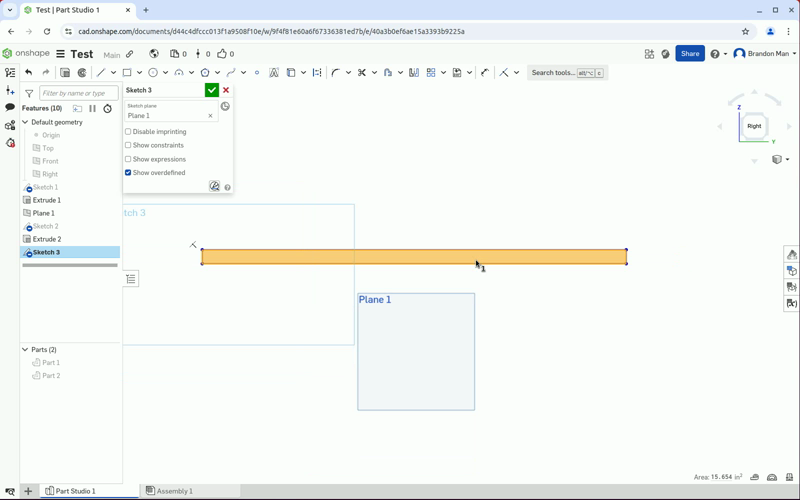
scroll(-6)
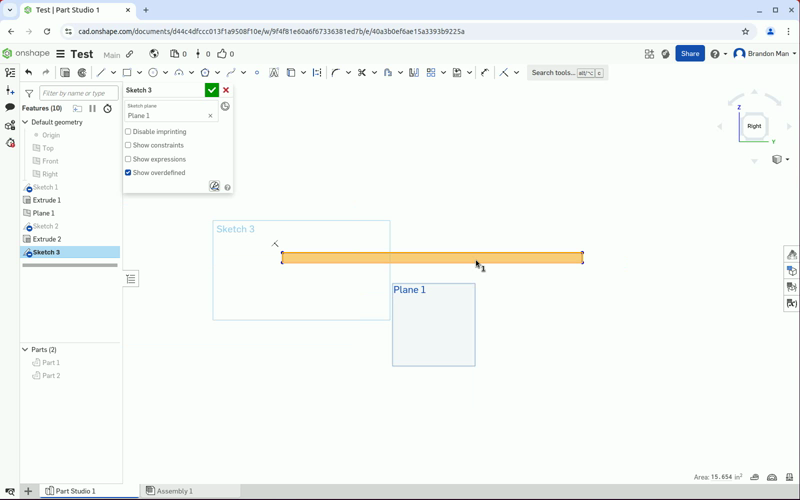
scroll(-6)
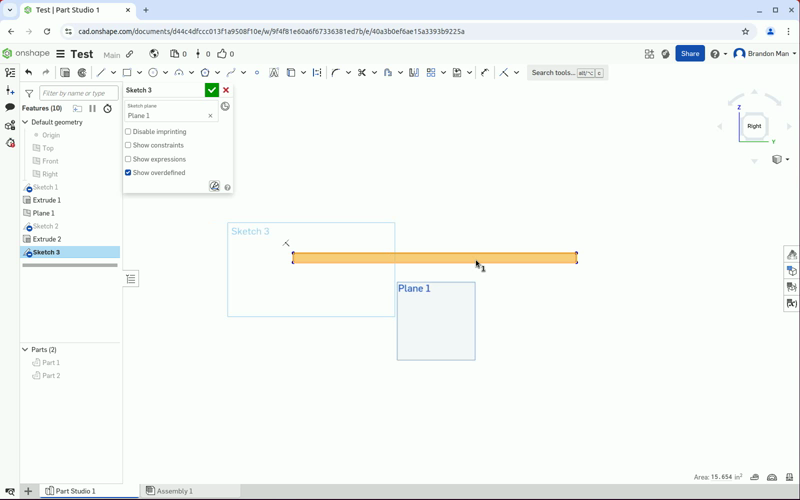
scroll(-6)
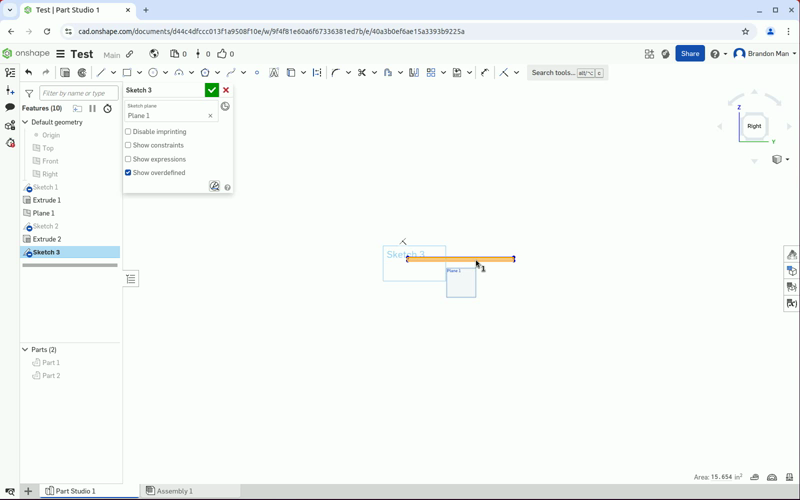
mouse_move(73, 352)
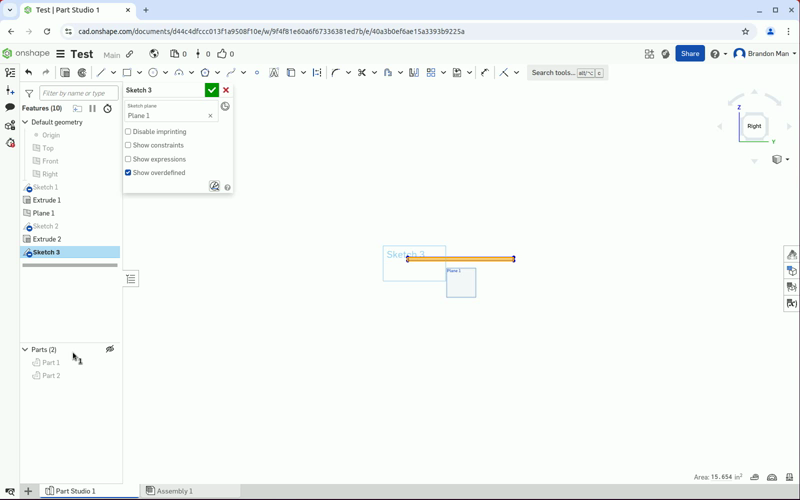
key(shift+y)
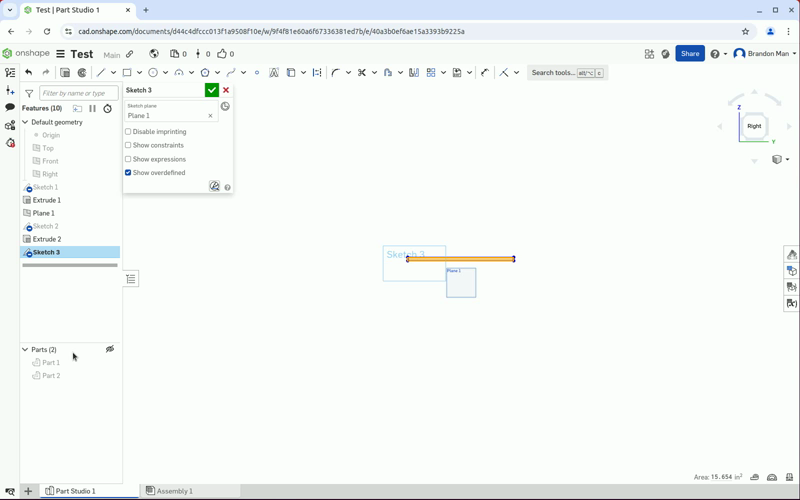
key(shift+e)
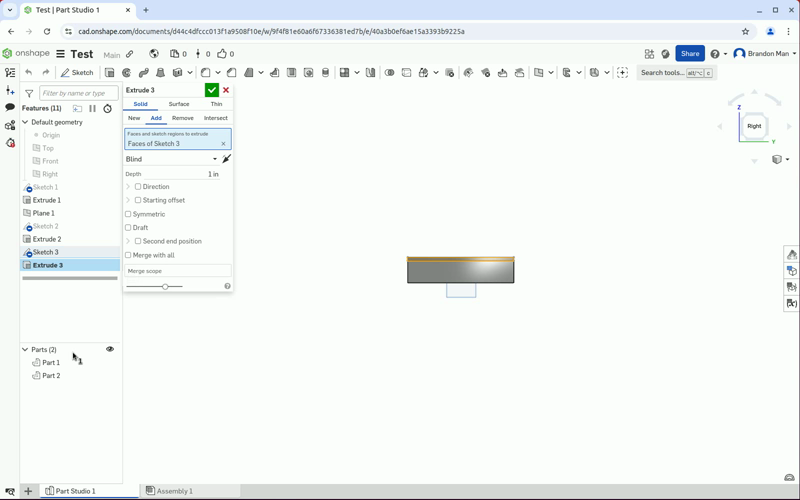
mouse_move(143, 106)
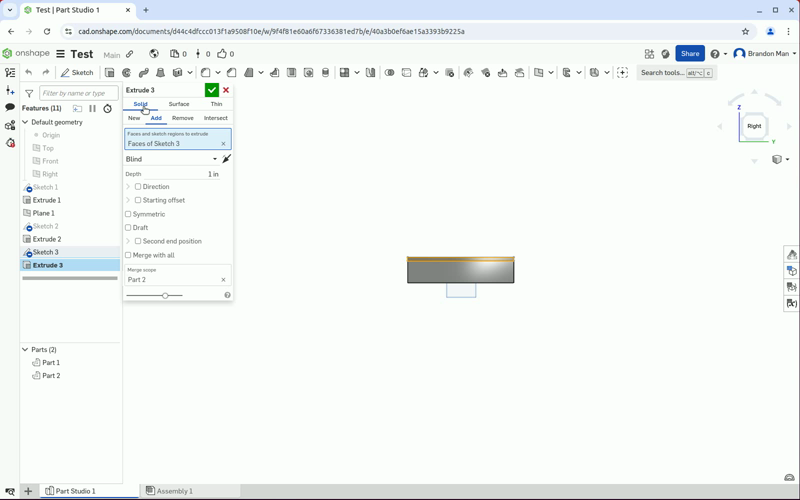
click(143, 106)
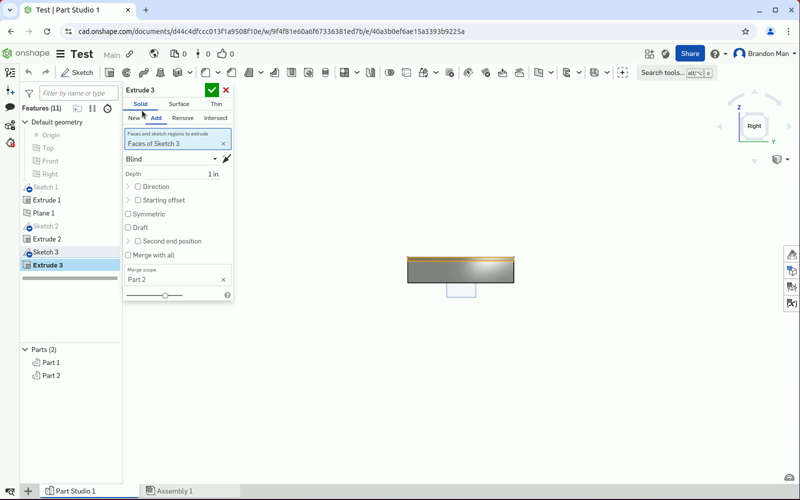
mouse_move(137, 120)
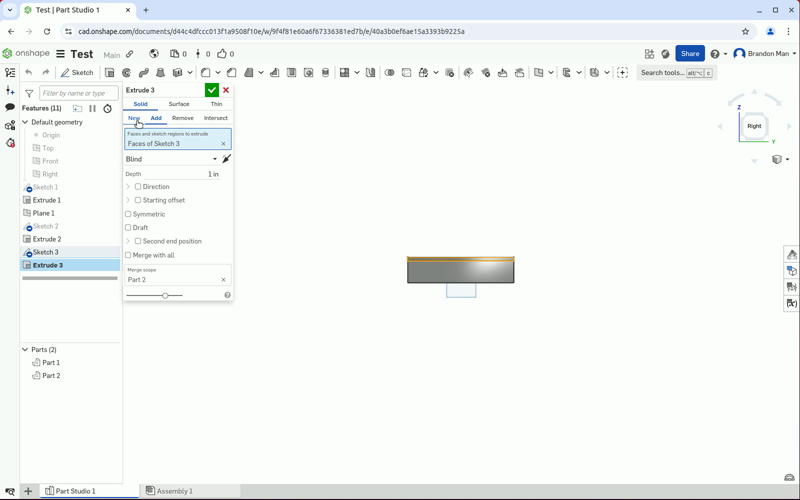
click(137, 120)
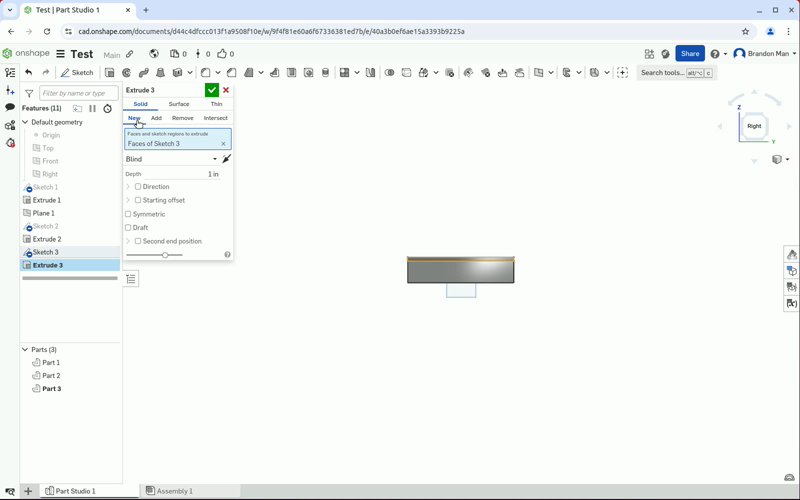
key(tab, 4)
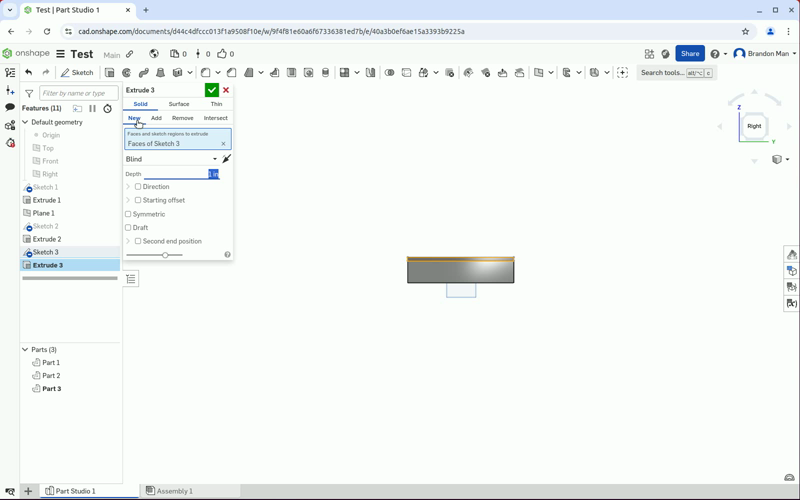
text(0.722)
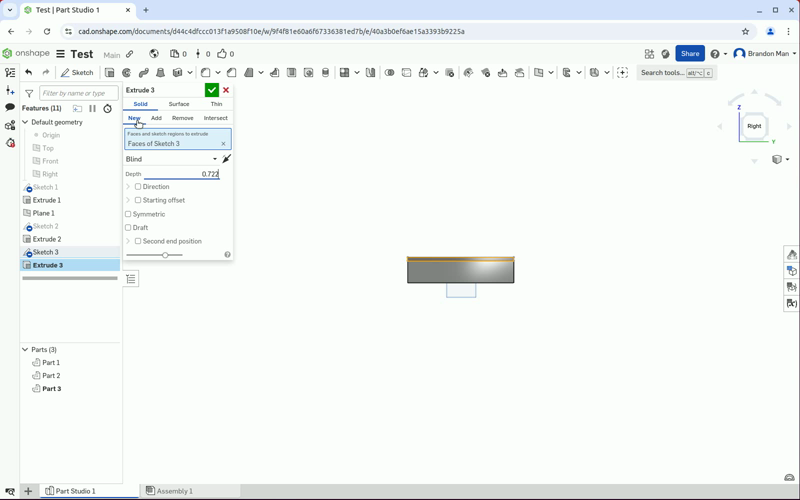
key(enter)
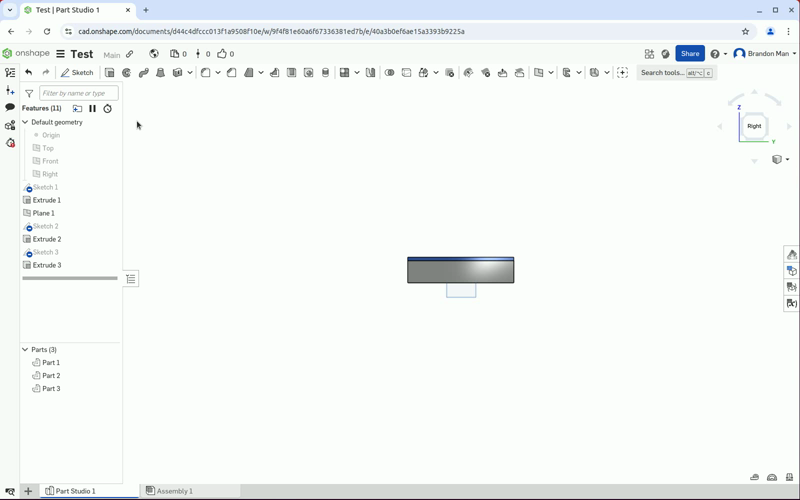
key(shift+h)
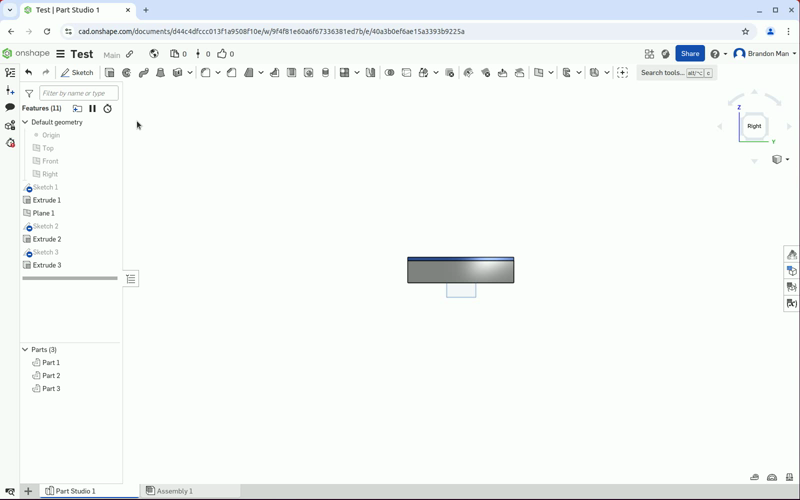
key(shift+h)
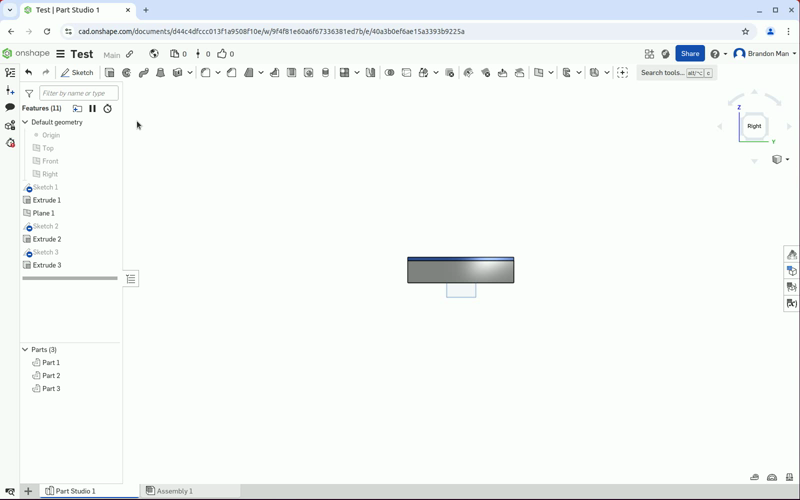
mouse_move(73, 189)
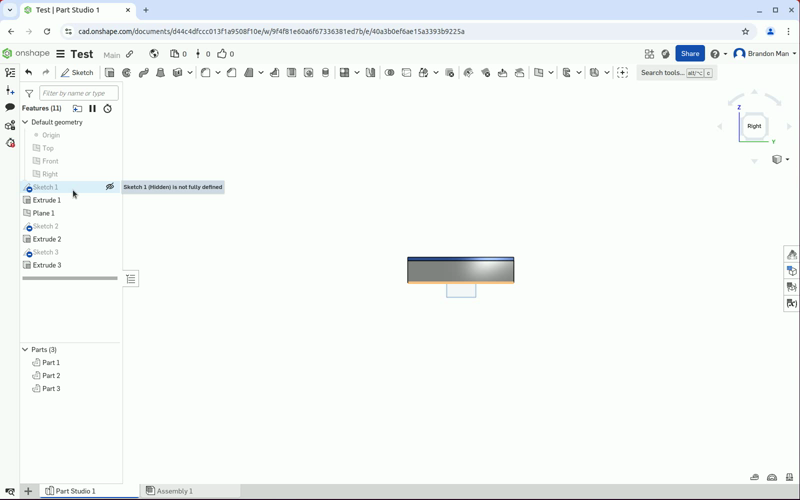
click(73, 189)
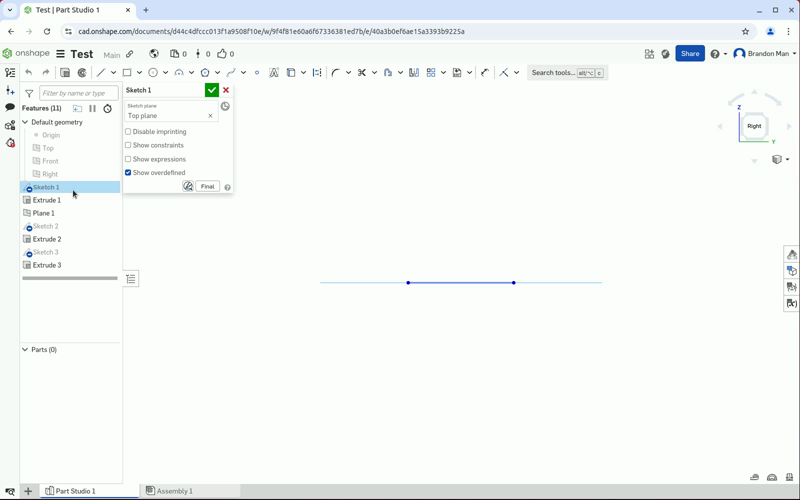
mouse_move(229, 92)
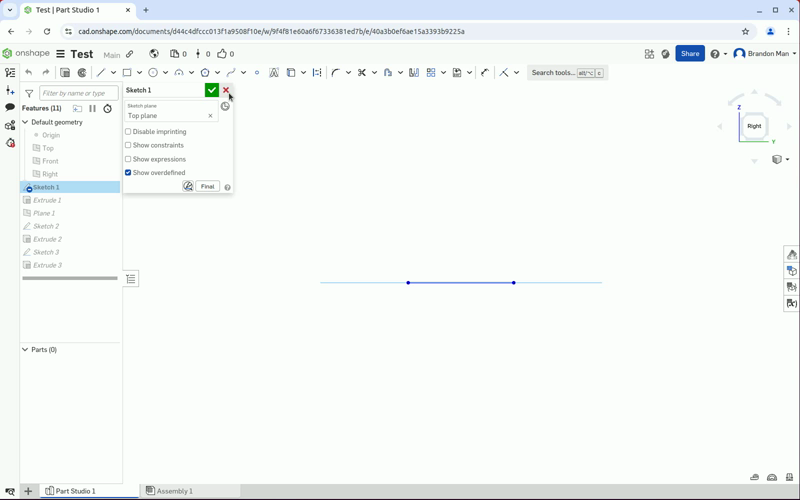
click(229, 92)
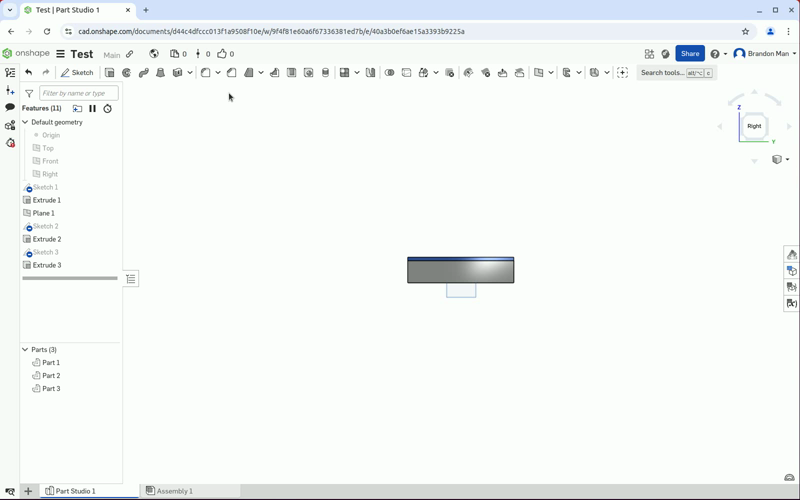
mouse_move(73, 352)
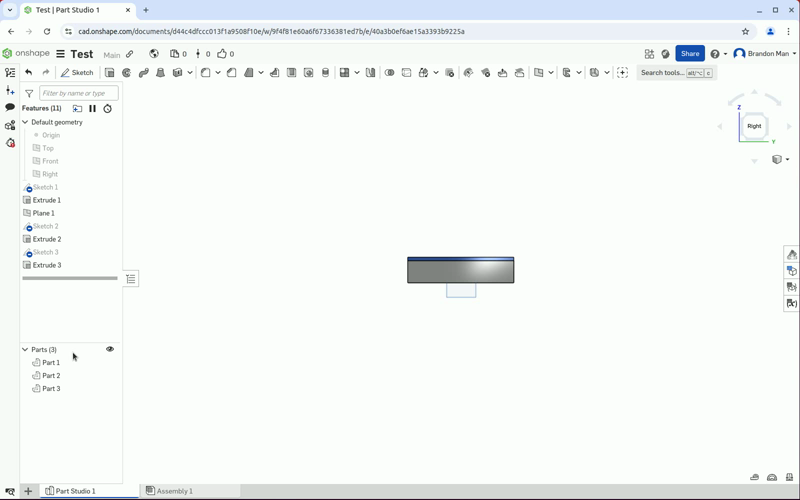
key(y)
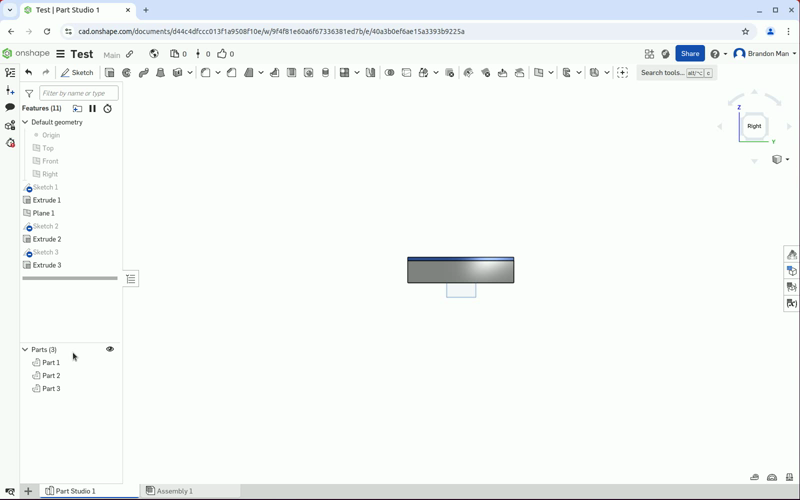
key(shift+p)
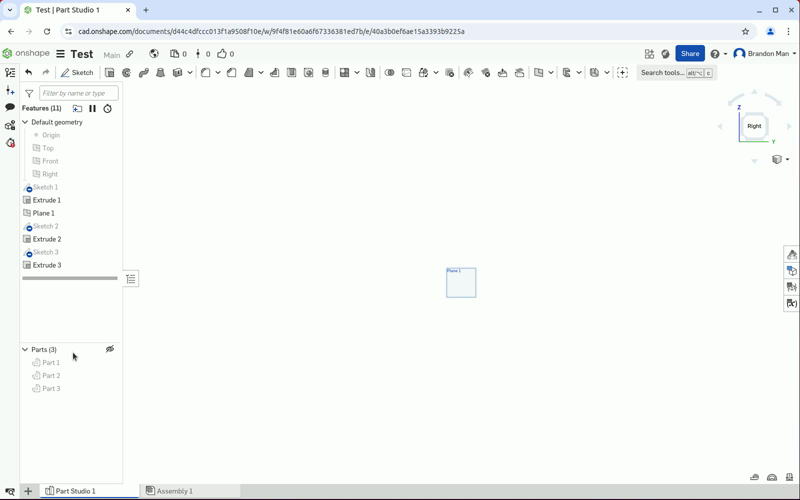
key(space)
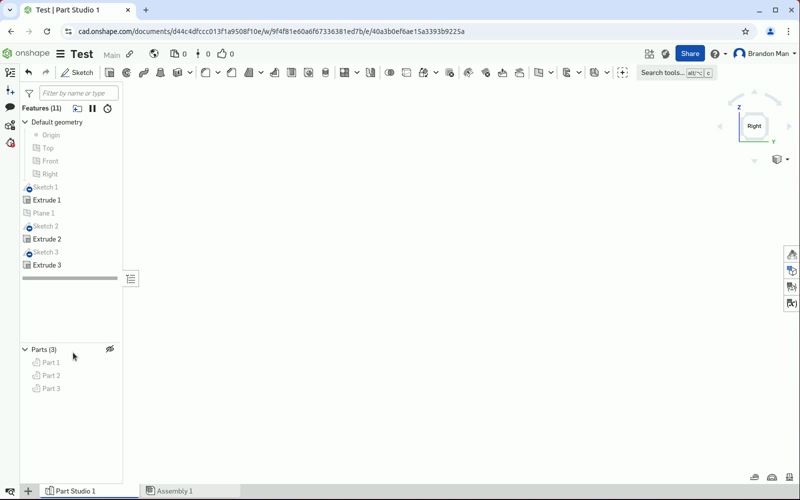
key_down(shift)
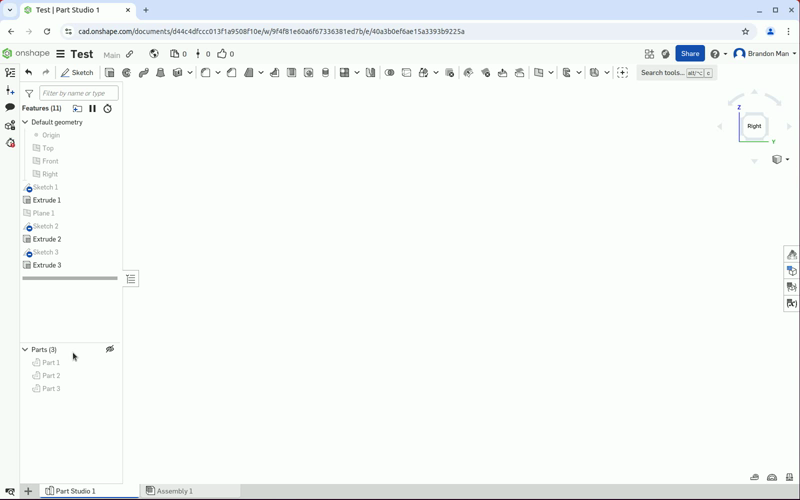
key(right)
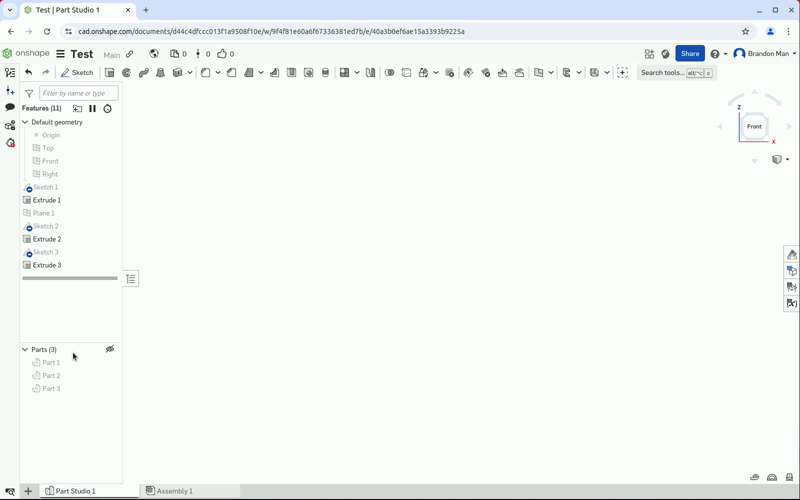
key_up(shift)
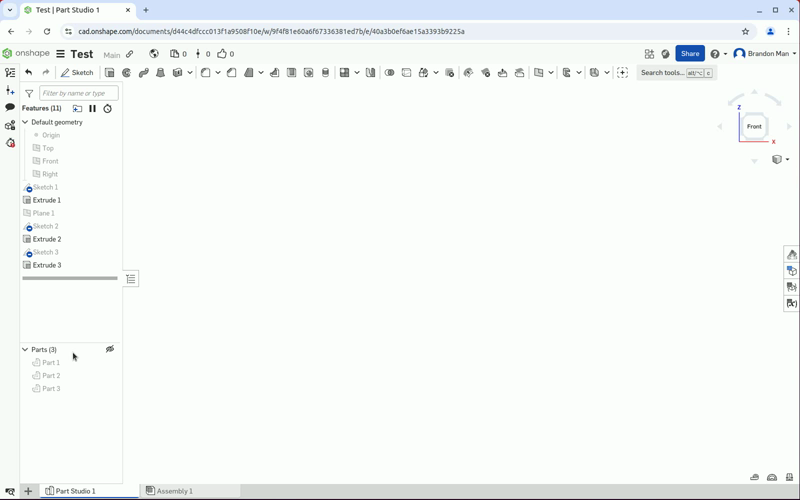
mouse_move(73, 352)
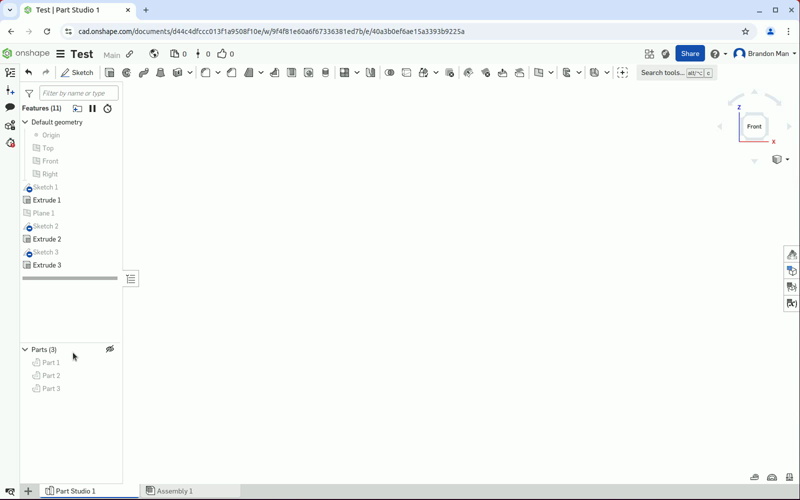
key(shift+y)
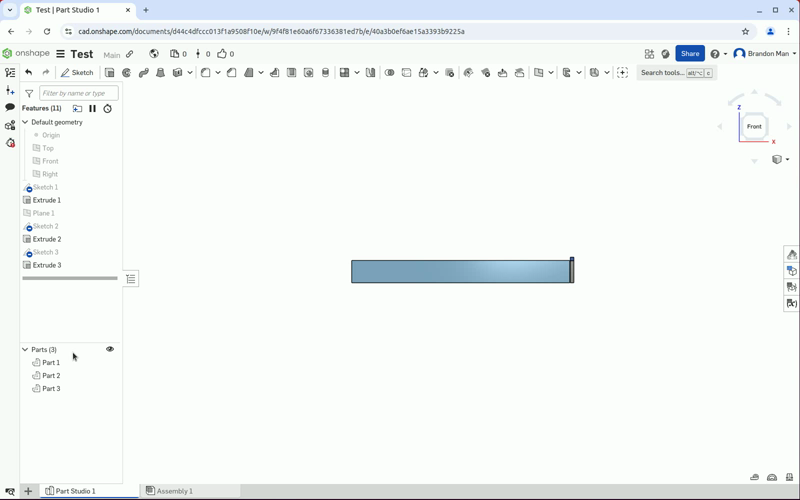
mouse_move(541, 75)
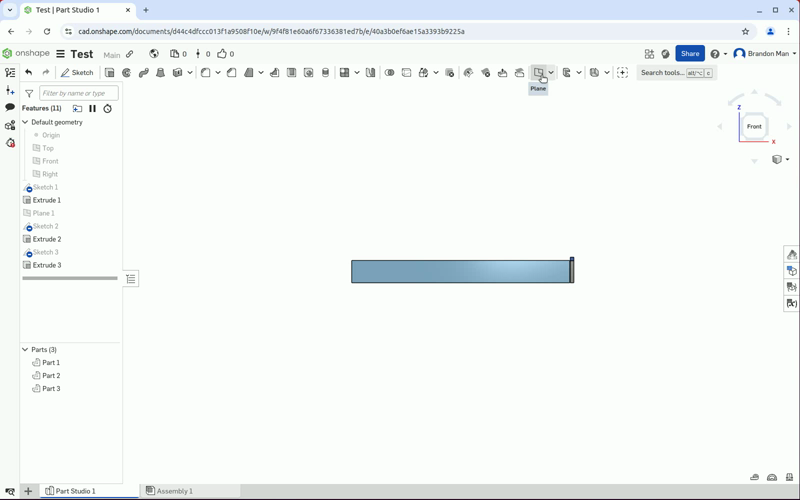
click(541, 75)
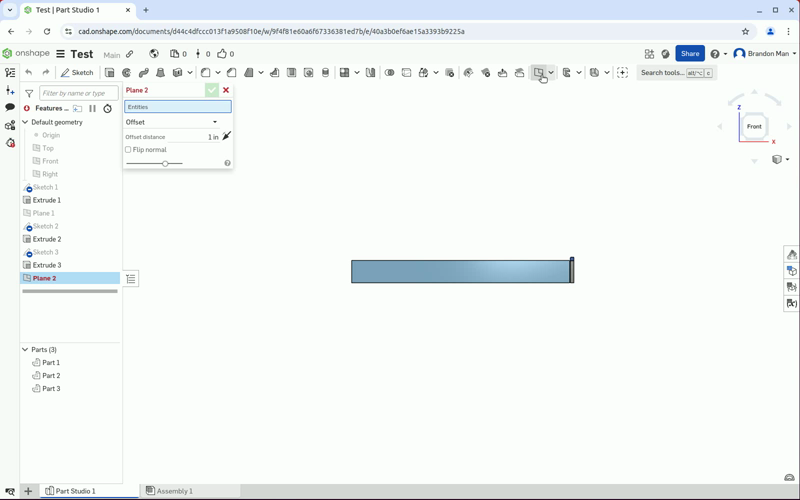
mouse_move(73, 163)
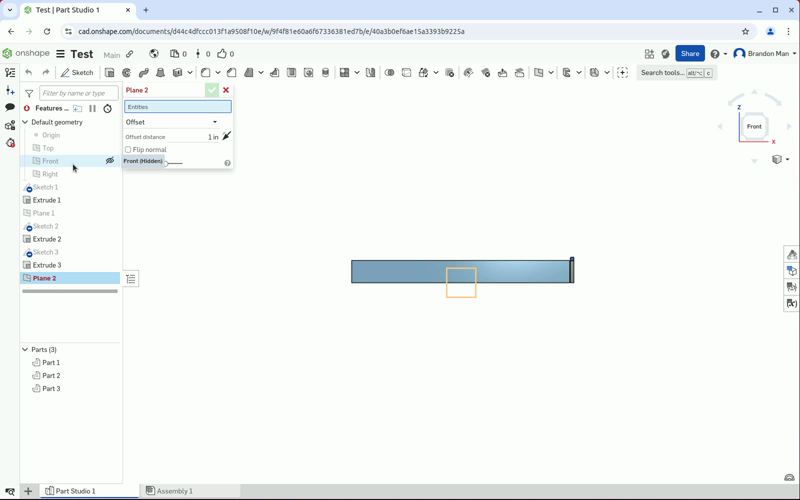
click(73, 163)
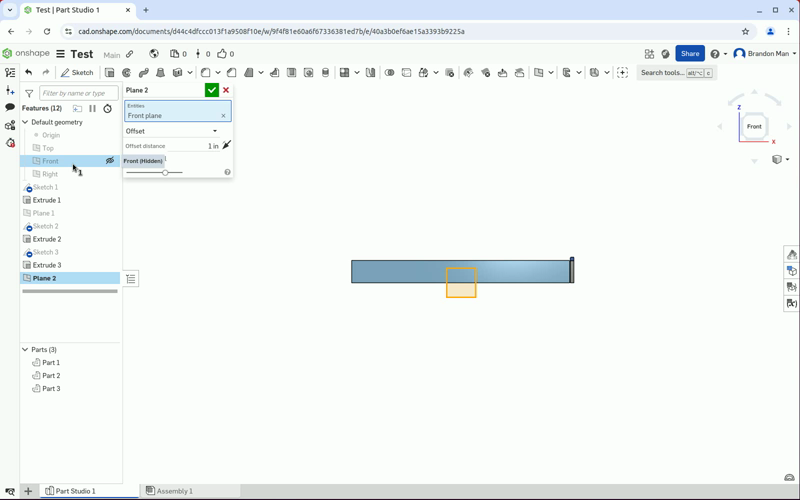
key(tab, 2)
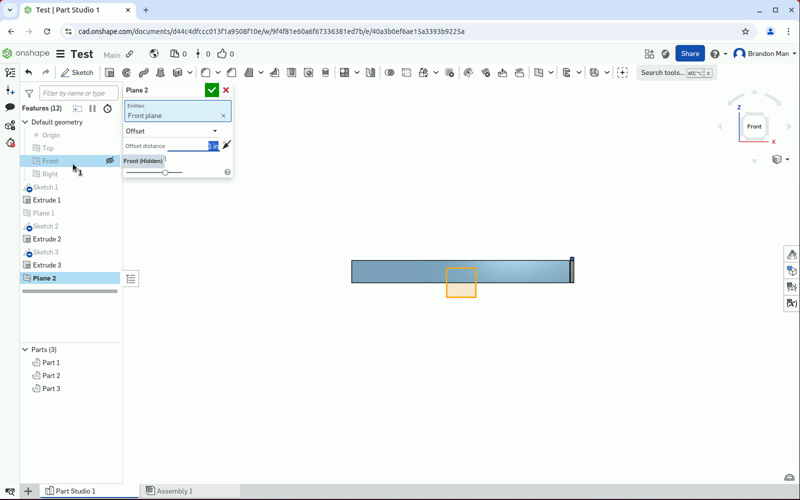
text(10.845)
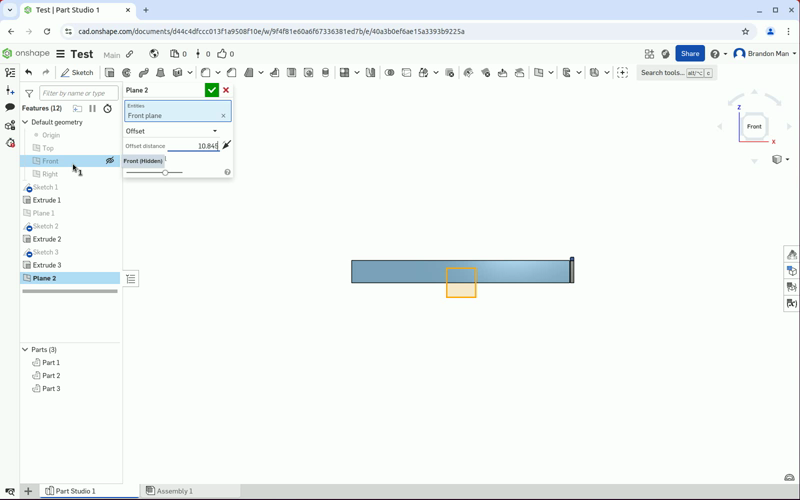
key(enter, 2)
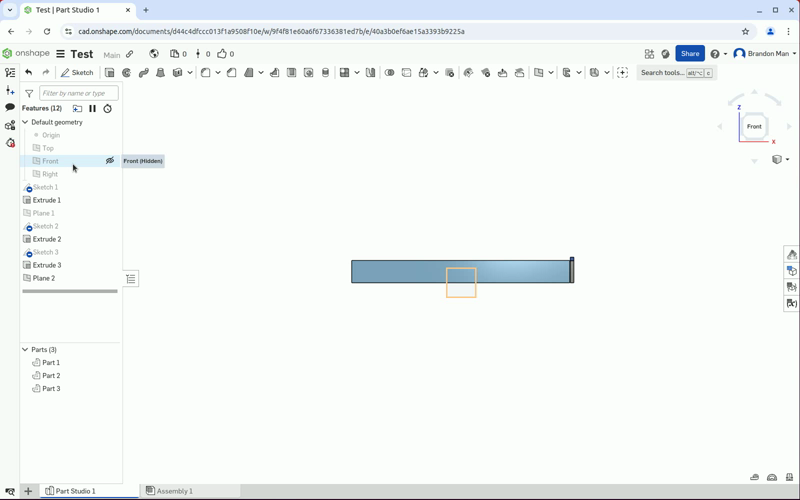
key(shift+s)
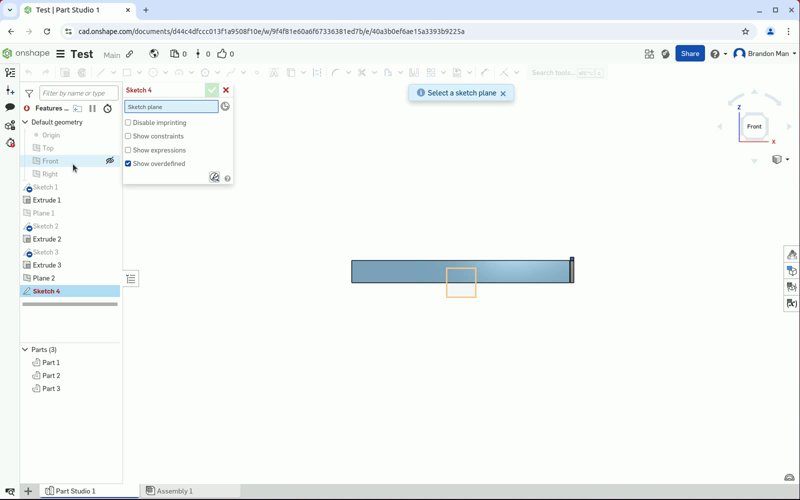
mouse_move(73, 280)
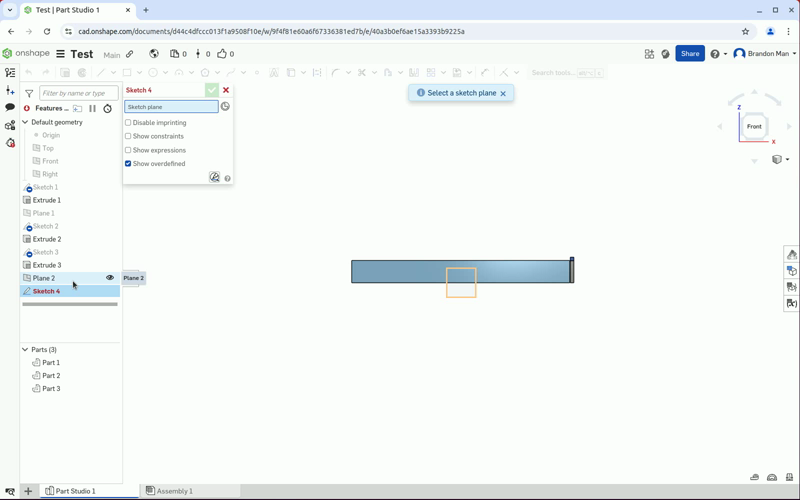
click(73, 280)
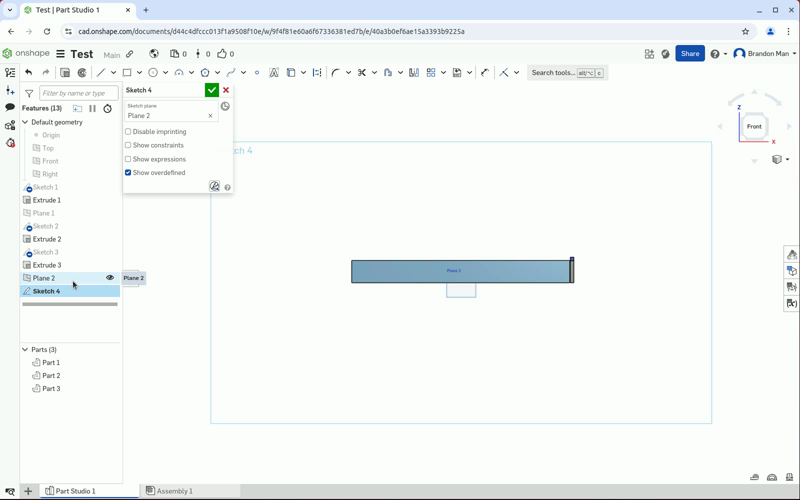
mouse_move(73, 352)
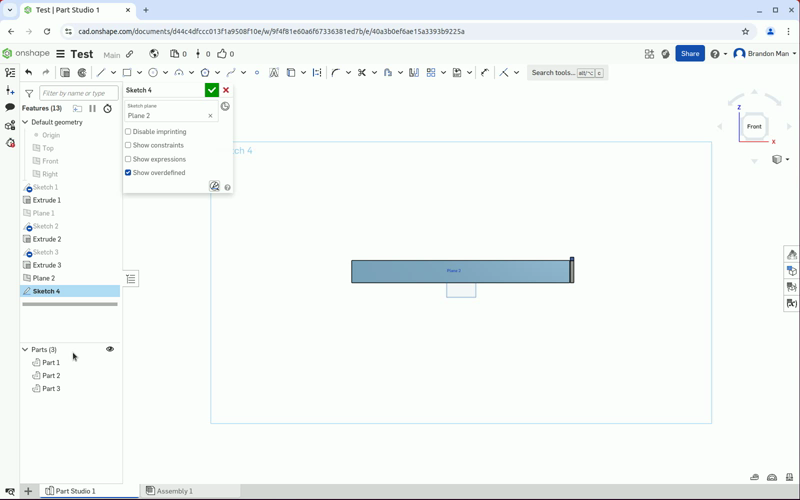
key(y)
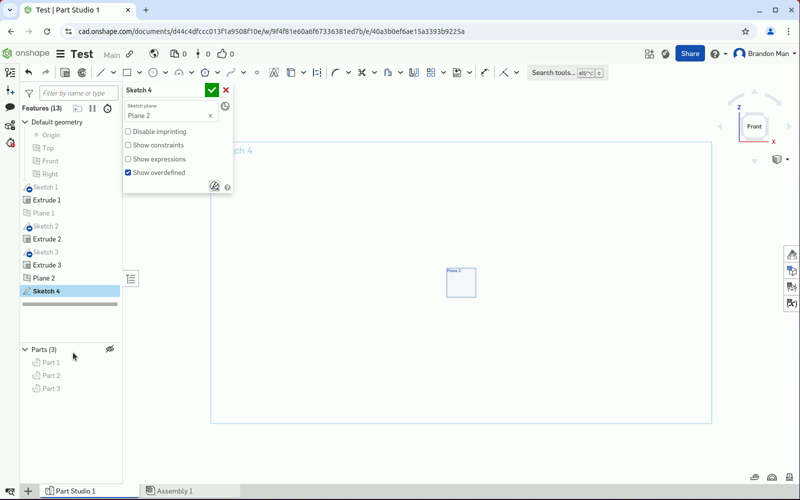
key(l)
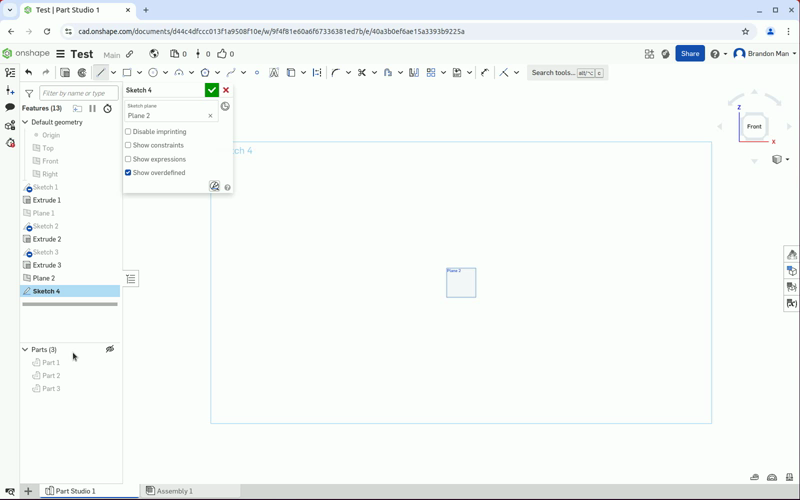
key_down(shift)
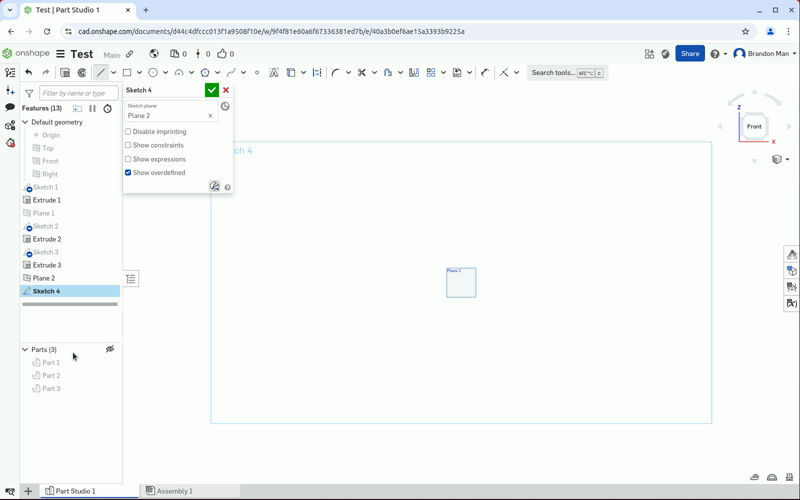
mouse_move(348, 282)
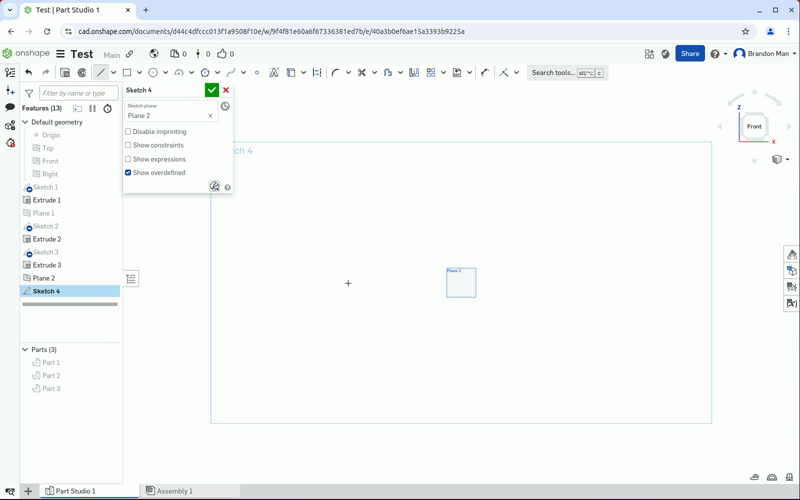
click(348, 282)
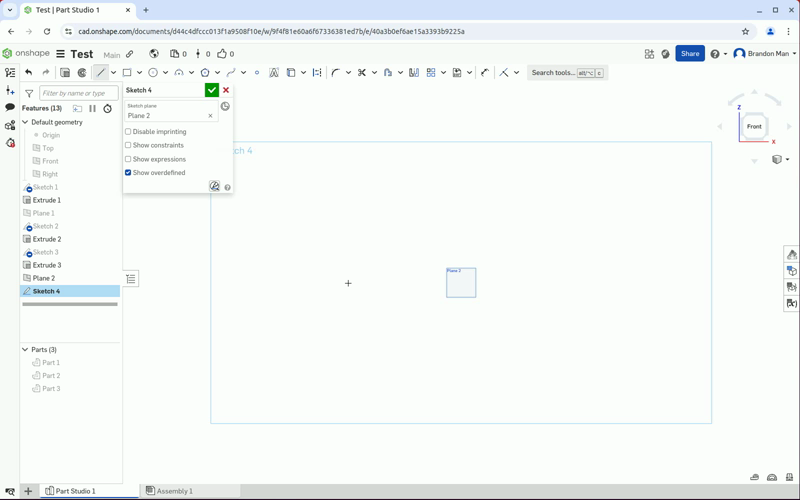
key_up(shift)
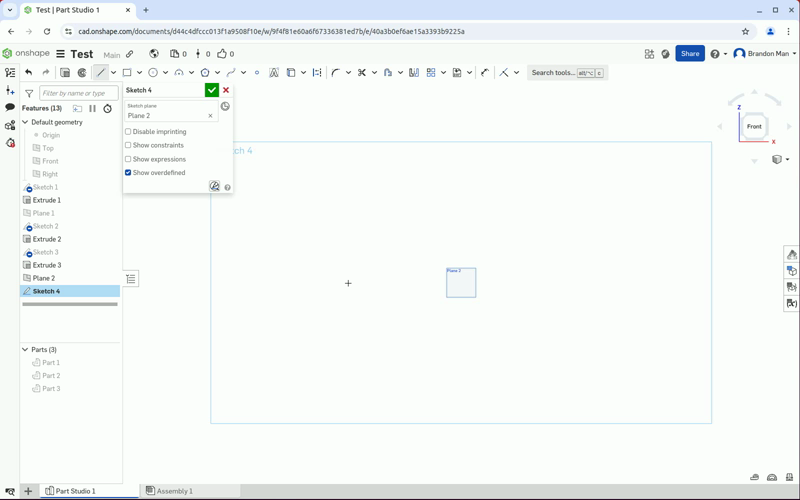
key_down(shift)
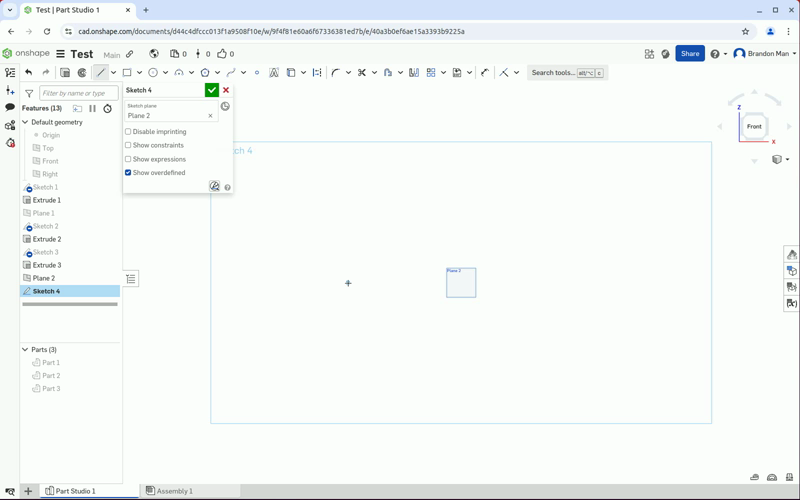
mouse_move(378, 282)
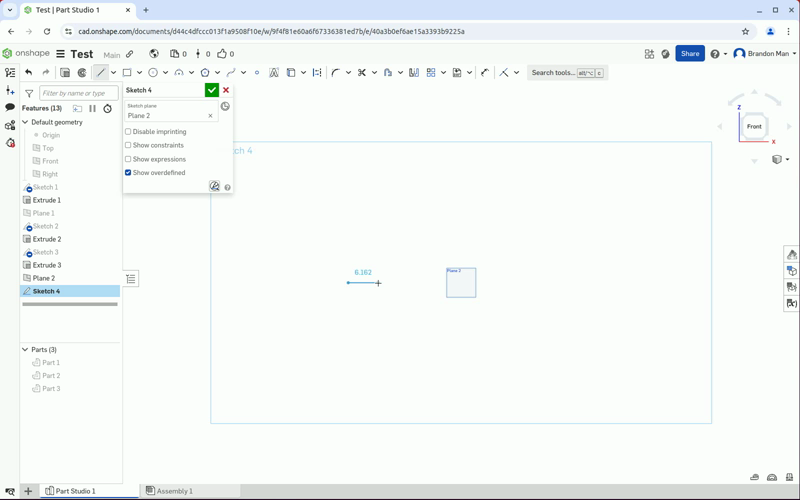
mouse_move(350, 282)
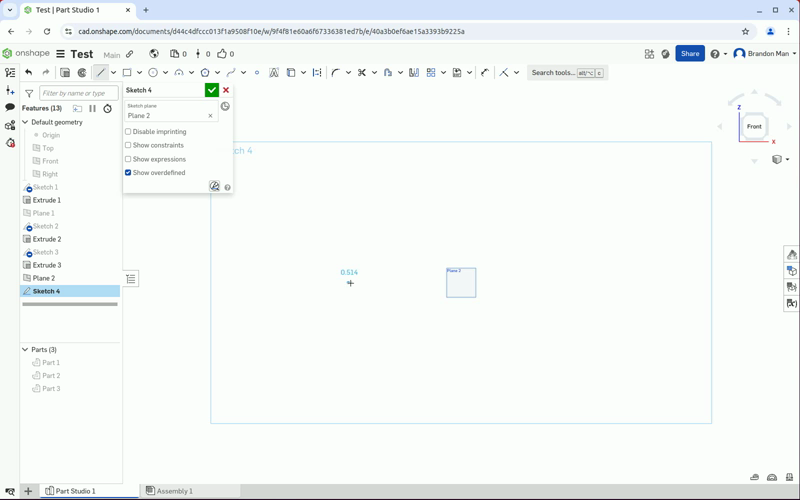
scroll(6)
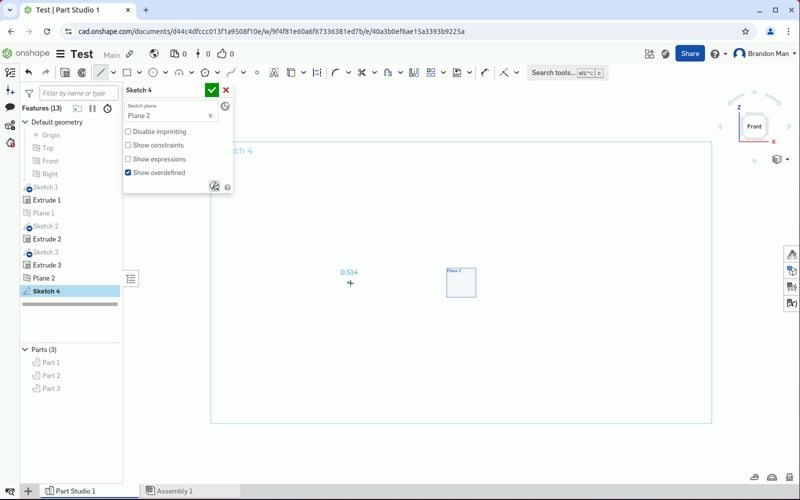
scroll(6)
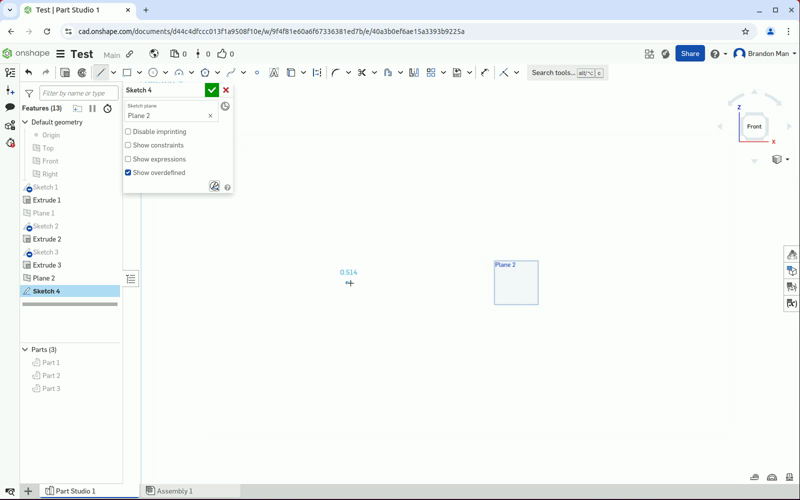
scroll(6)
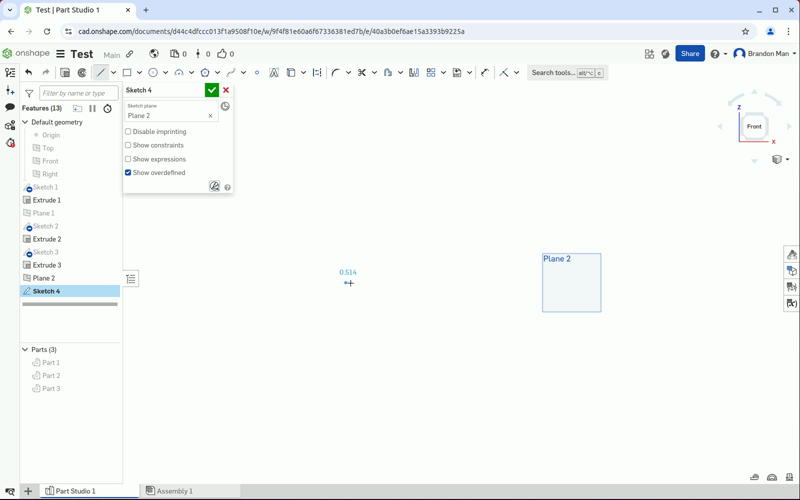
scroll(6)
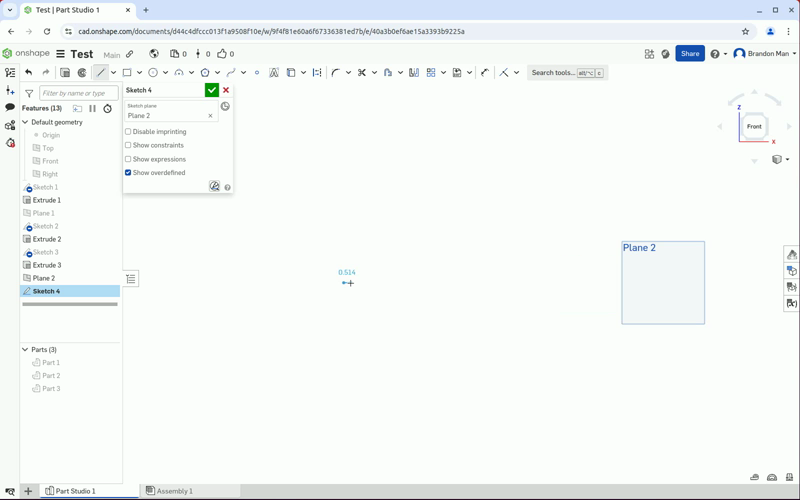
scroll(6)
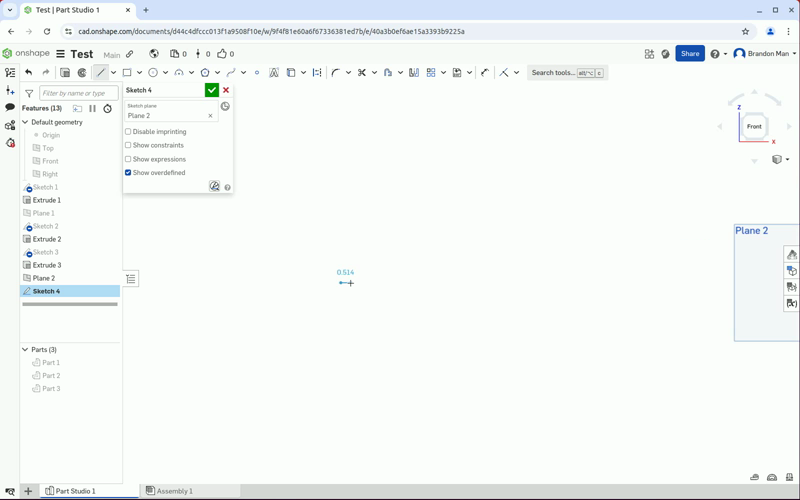
scroll(6)
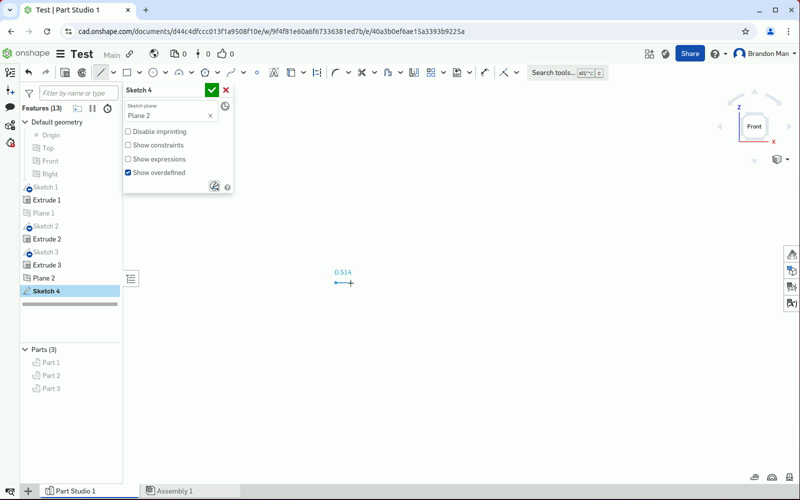
scroll(6)
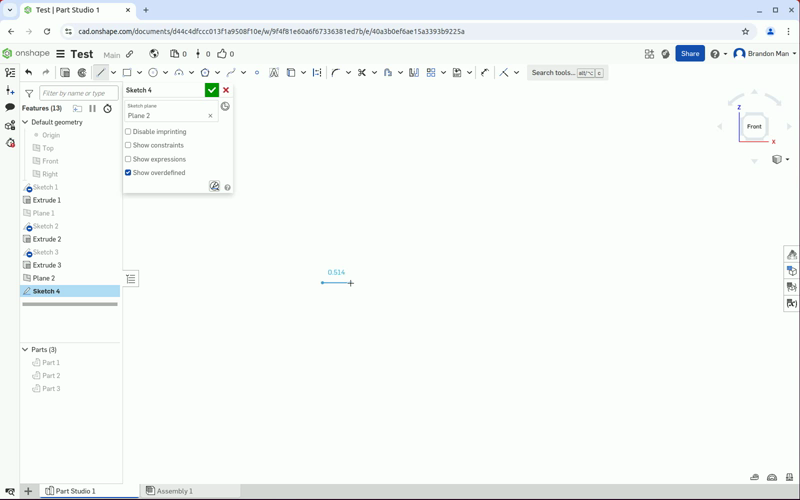
click(350, 282)
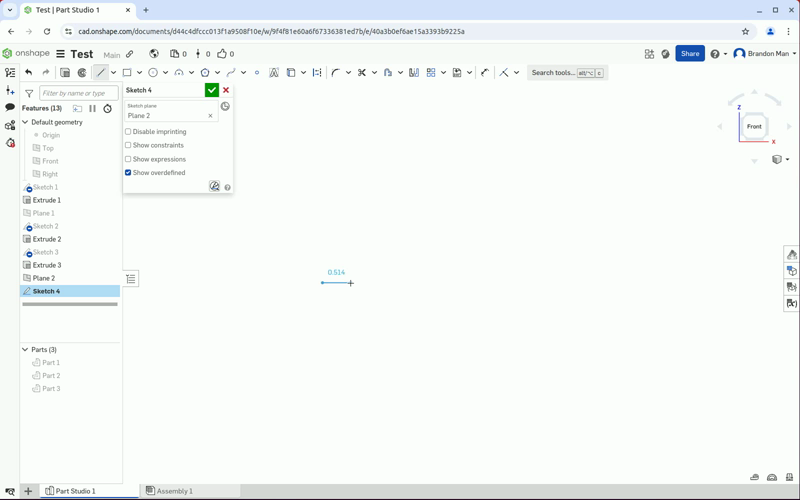
scroll(-6)
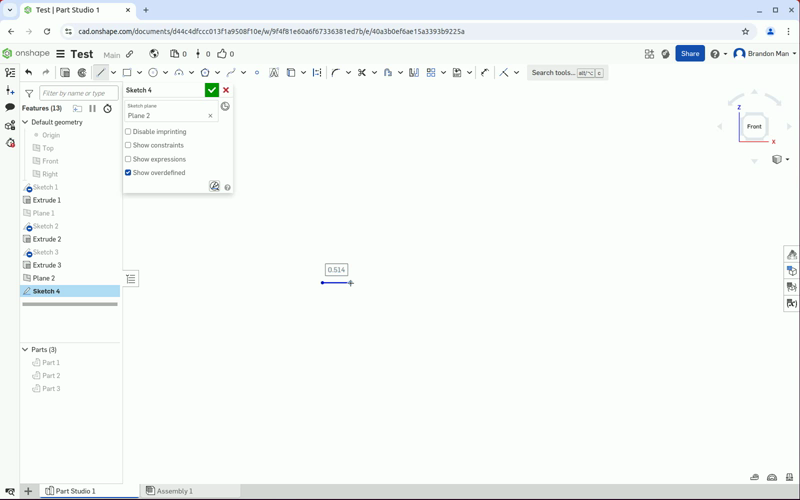
scroll(-6)
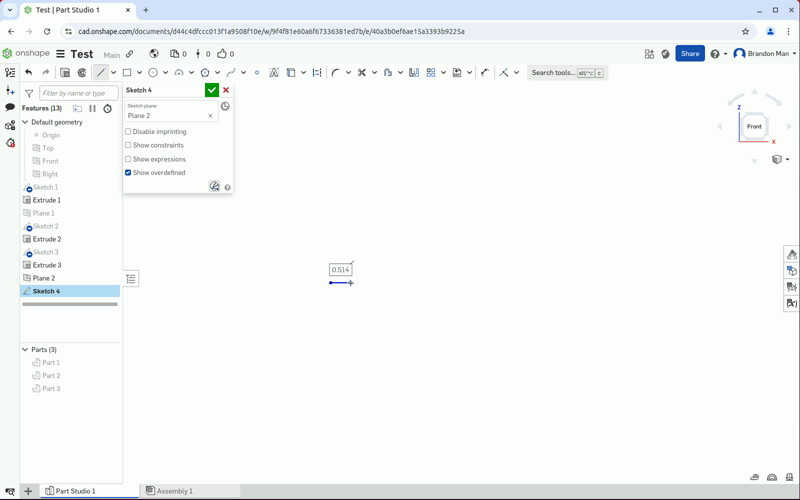
scroll(-6)
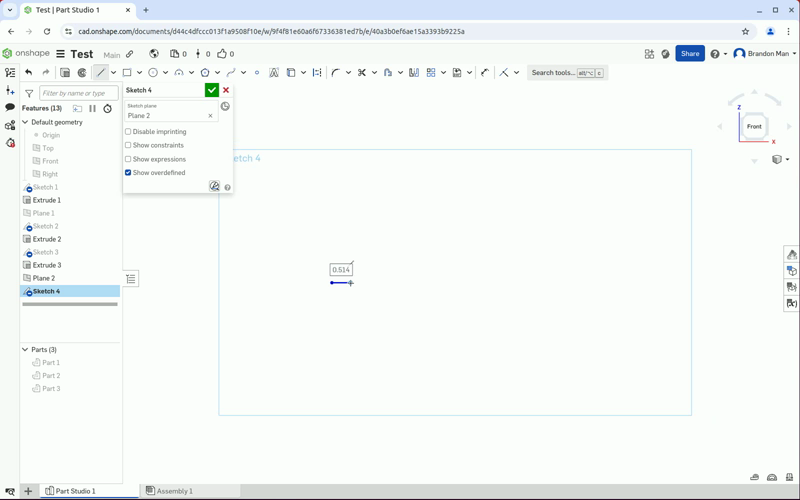
scroll(-6)
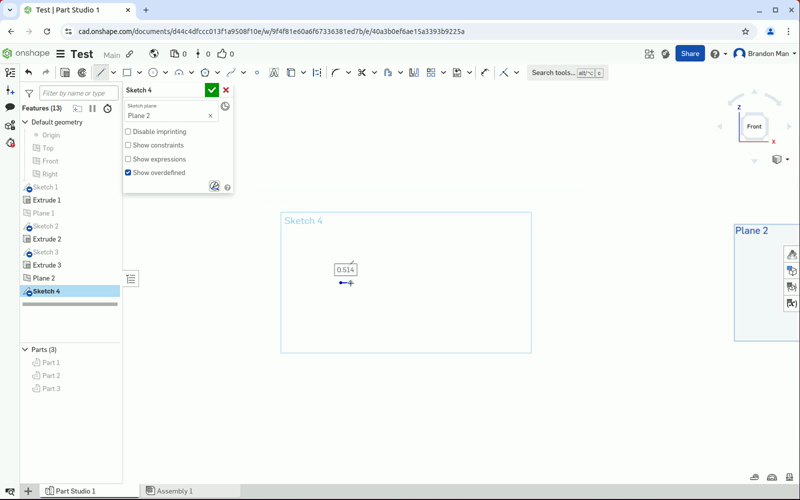
scroll(-6)
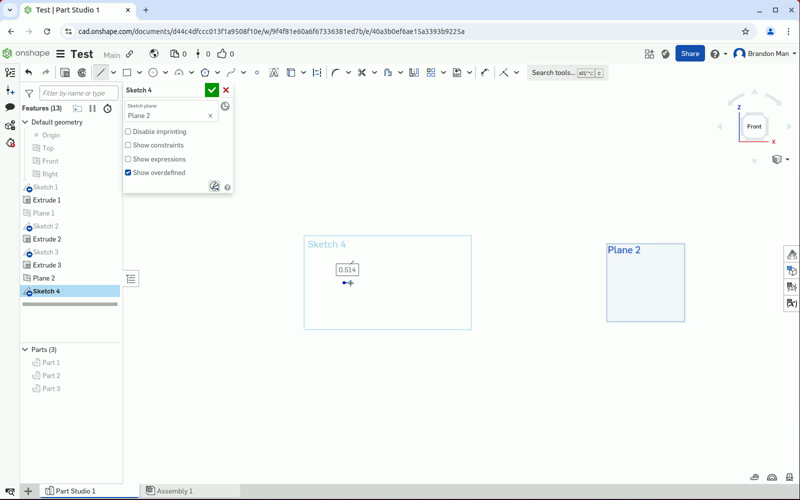
scroll(-6)
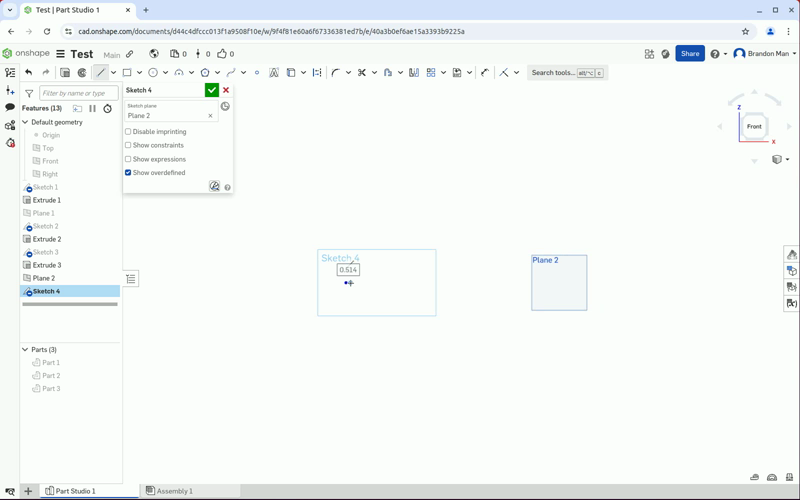
scroll(-6)
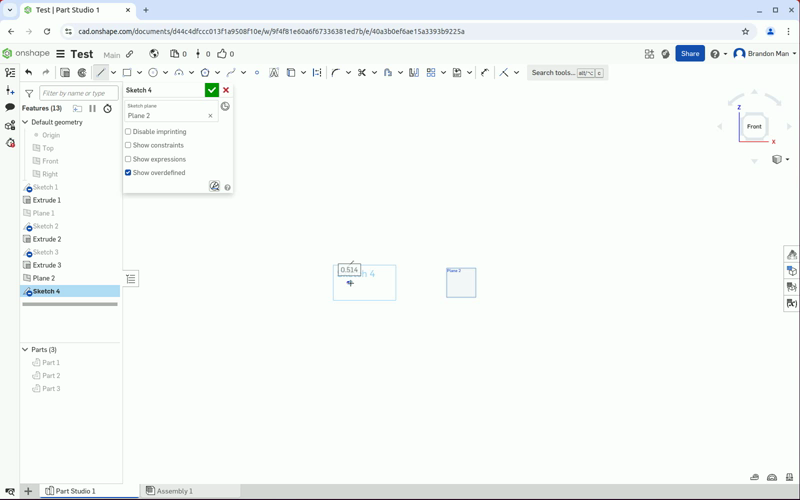
key_up(shift)
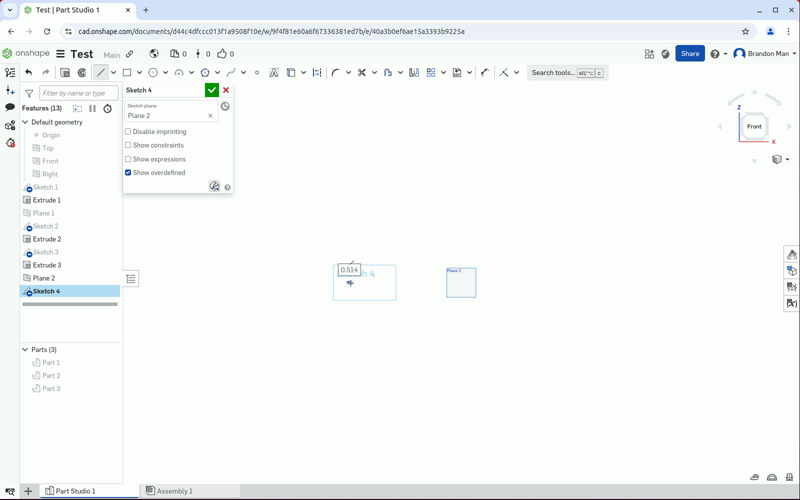
key_down(shift)
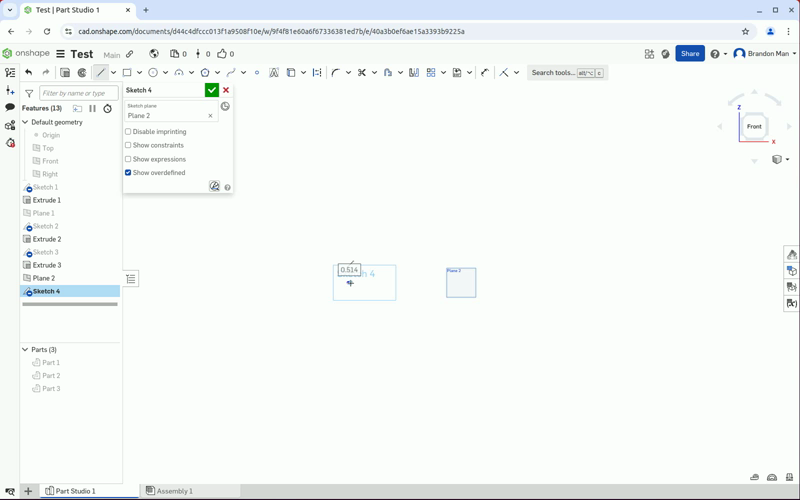
mouse_move(380, 282)
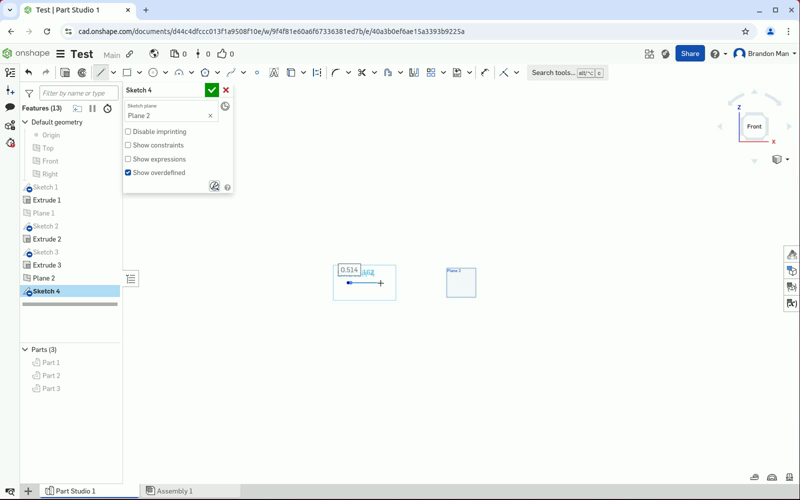
mouse_move(350, 259)
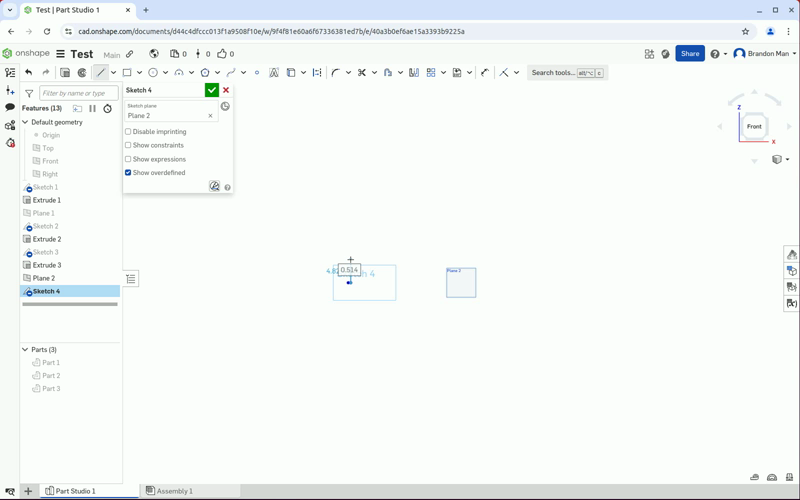
click(350, 259)
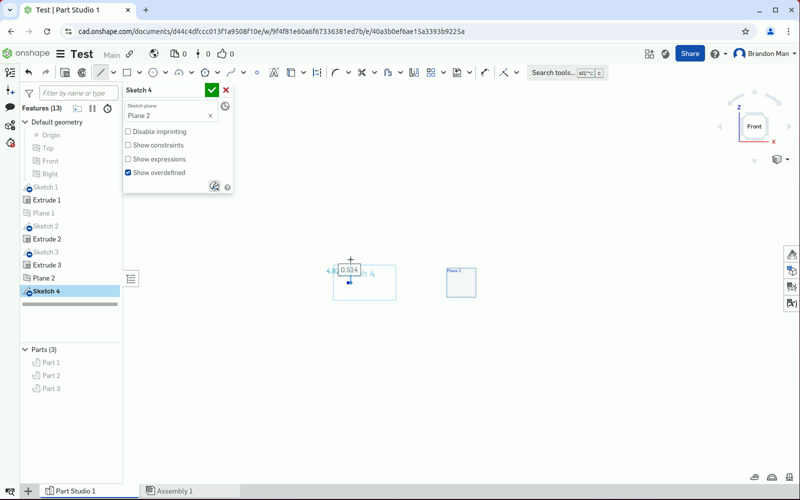
key_up(shift)
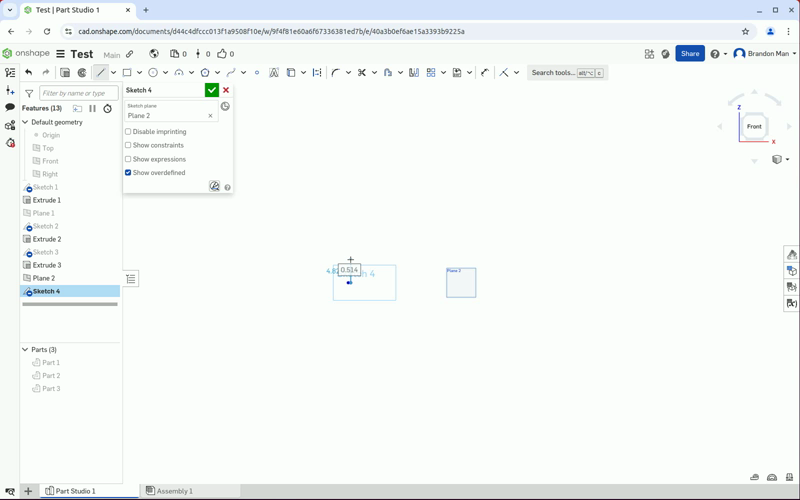
key_down(shift)
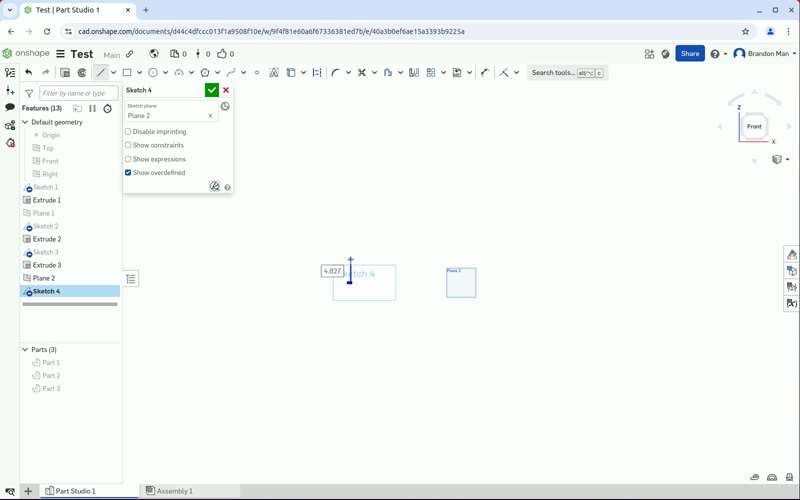
mouse_move(569, 259)
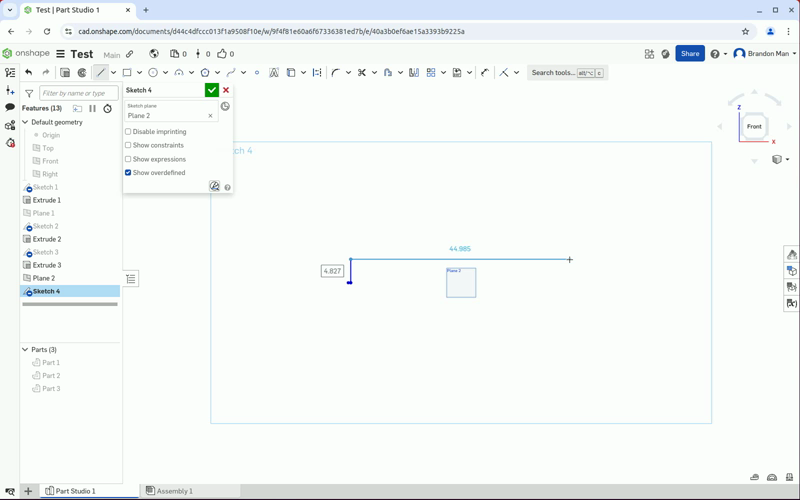
click(569, 259)
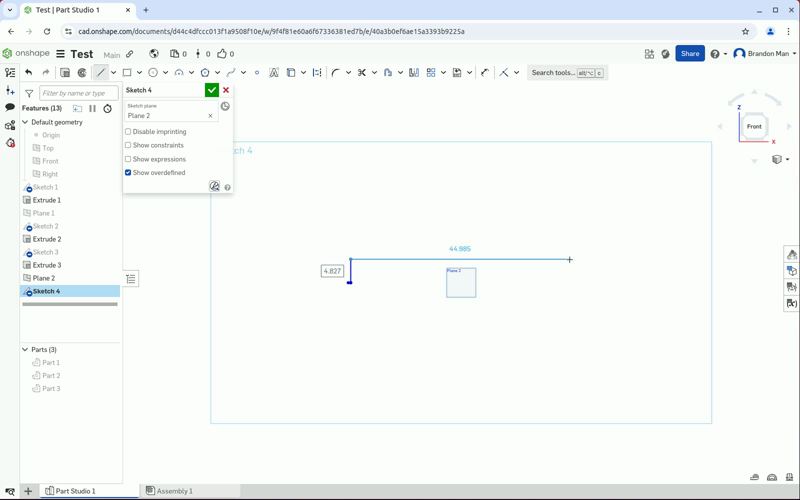
key_up(shift)
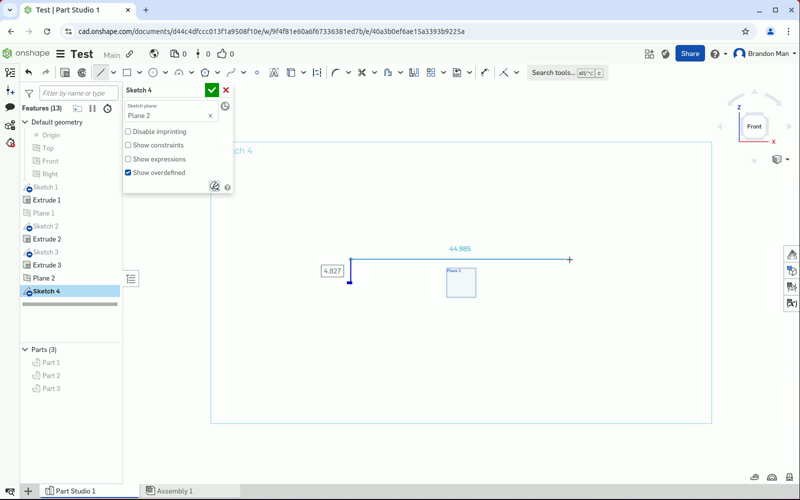
key_down(shift)
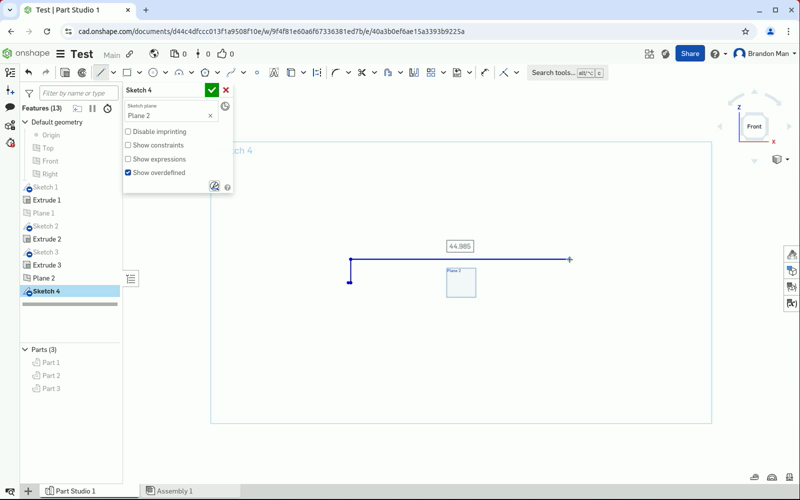
mouse_move(589, 259)
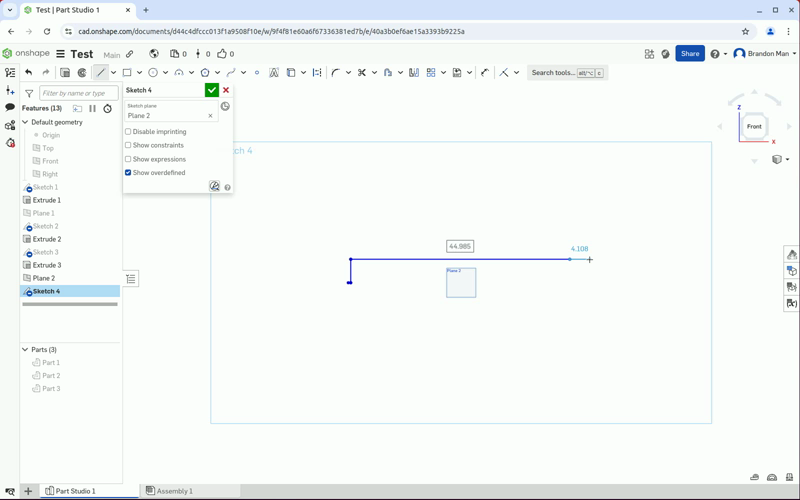
mouse_move(569, 282)
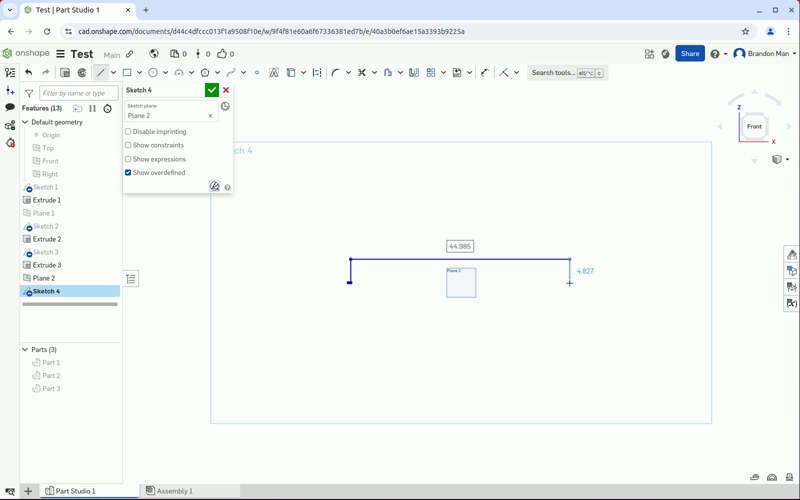
click(569, 282)
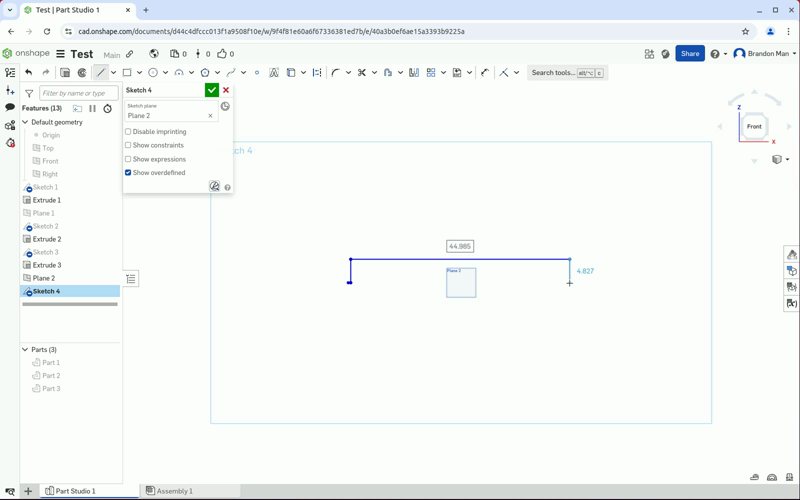
key_up(shift)
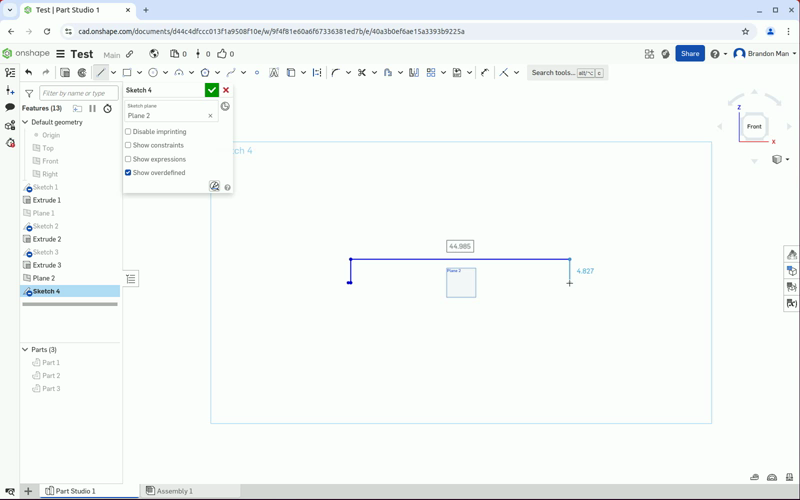
key_down(shift)
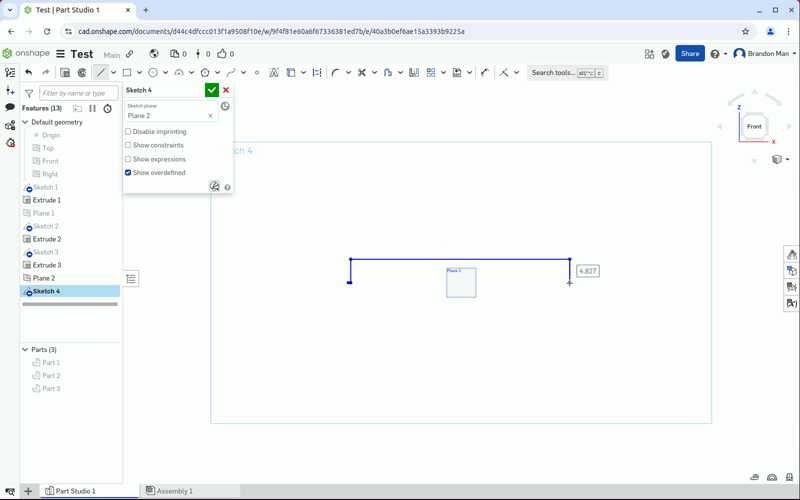
mouse_move(589, 282)
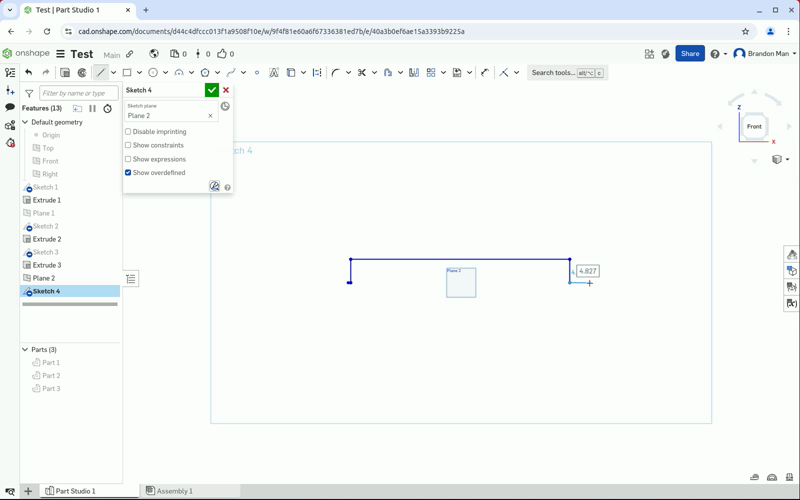
mouse_move(572, 282)
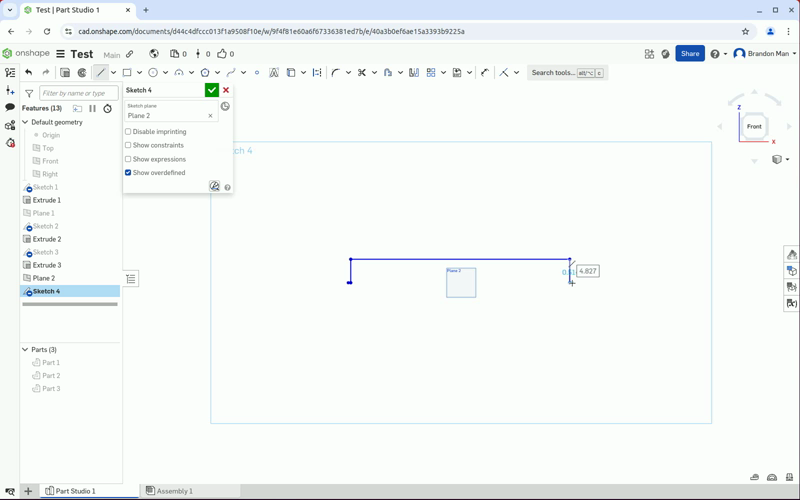
scroll(6)
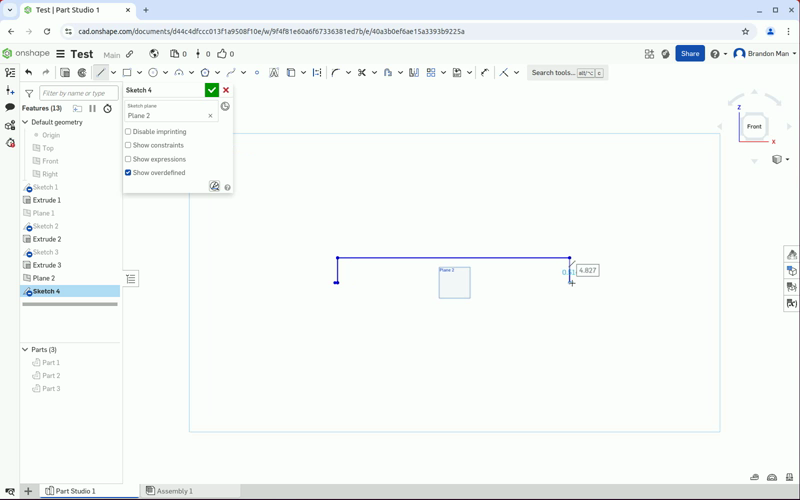
scroll(6)
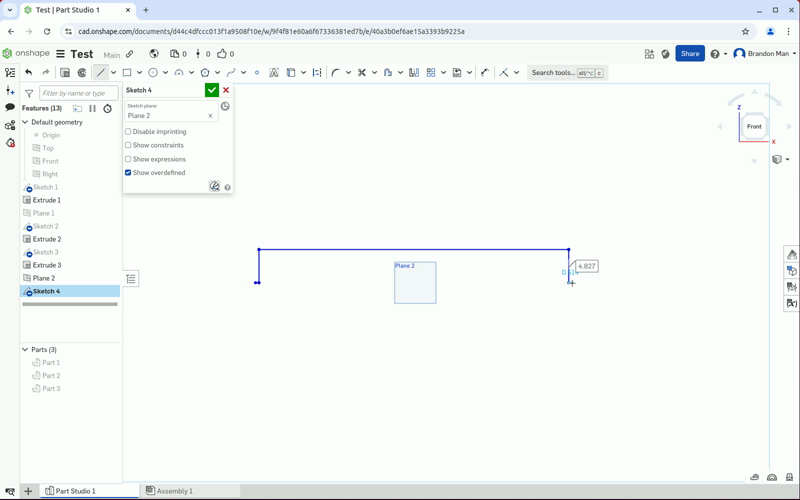
scroll(6)
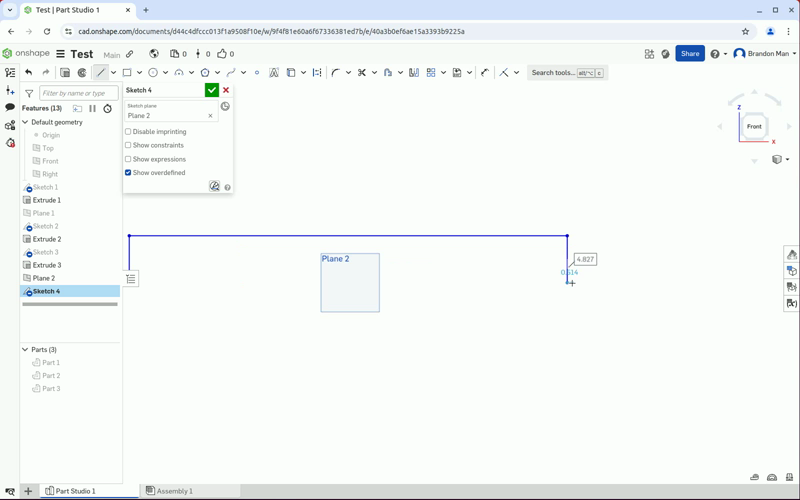
scroll(6)
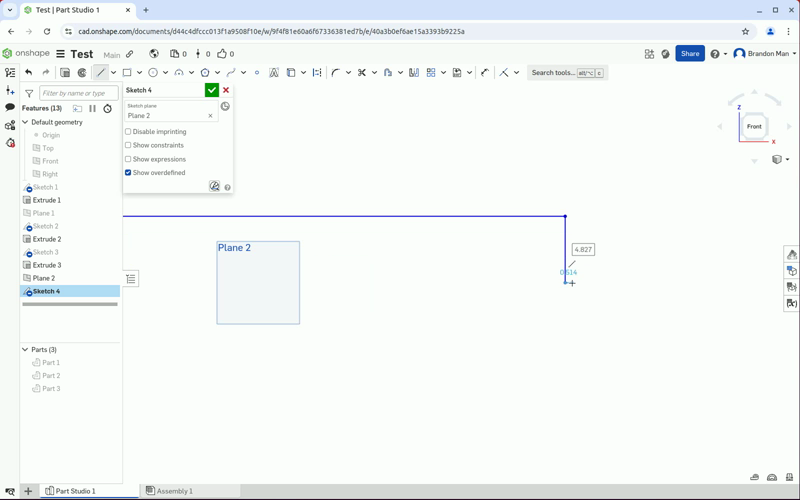
scroll(6)
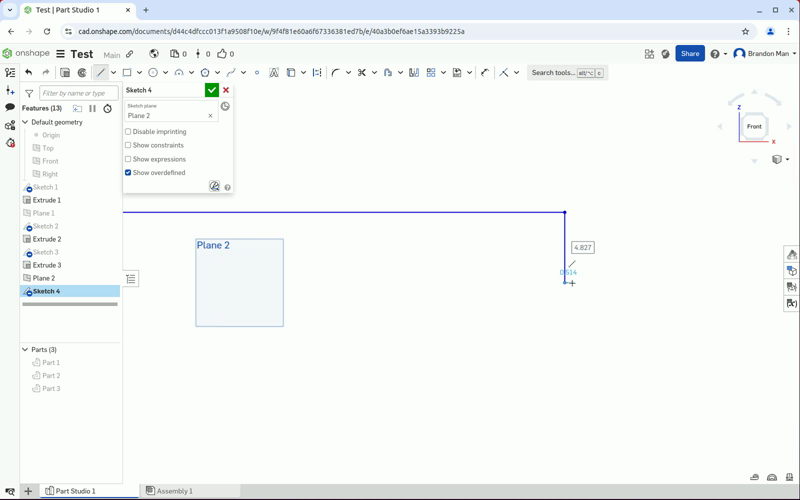
scroll(6)
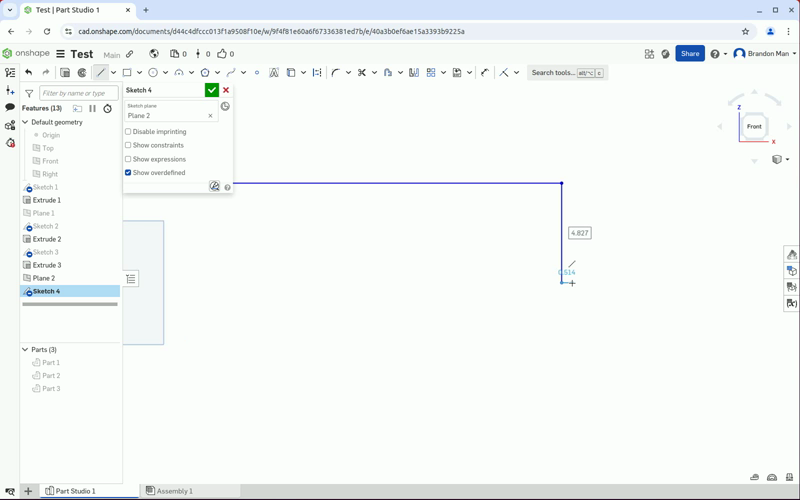
scroll(6)
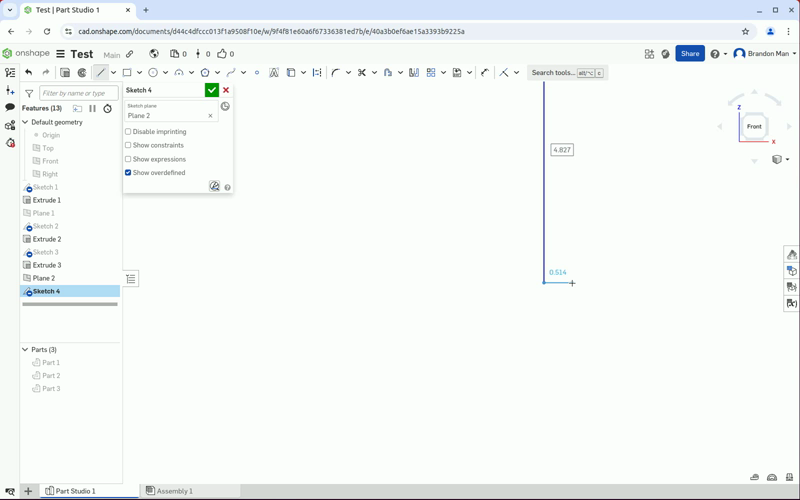
click(572, 282)
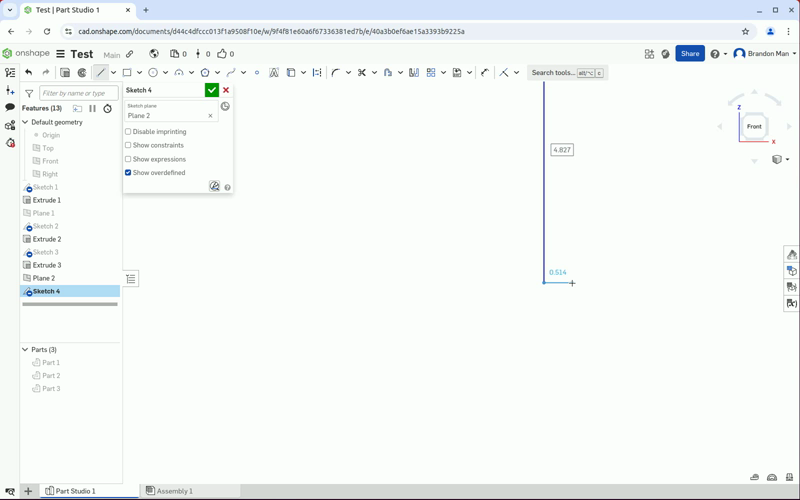
scroll(-6)
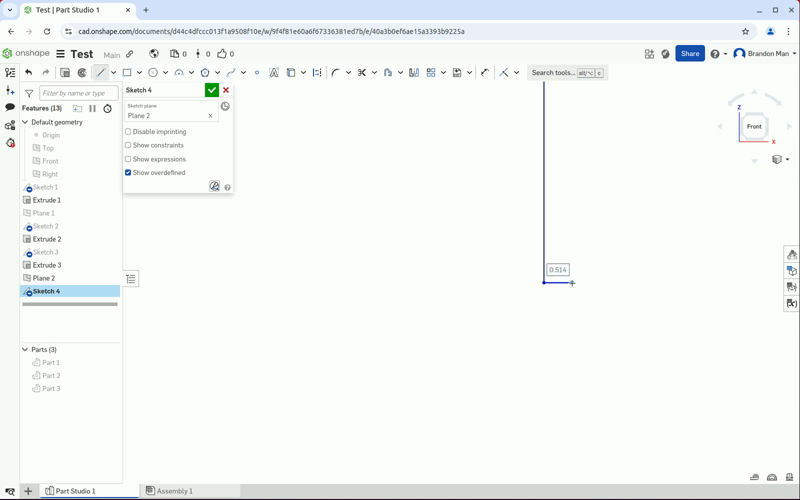
scroll(-6)
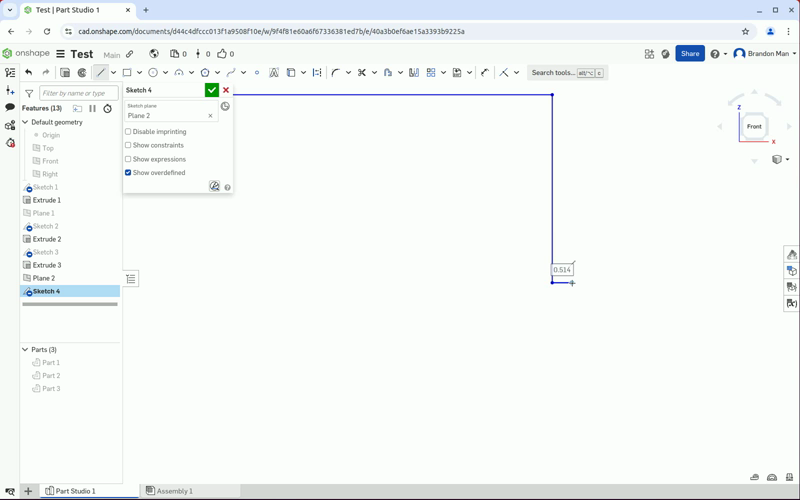
scroll(-6)
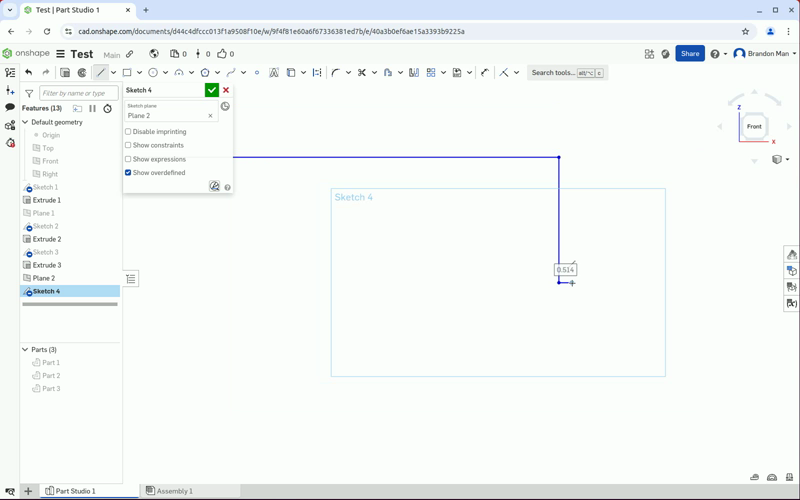
scroll(-6)
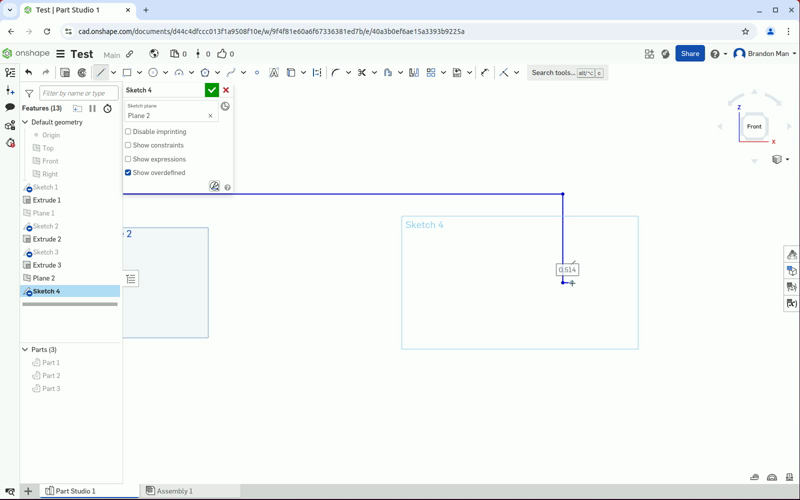
scroll(-6)
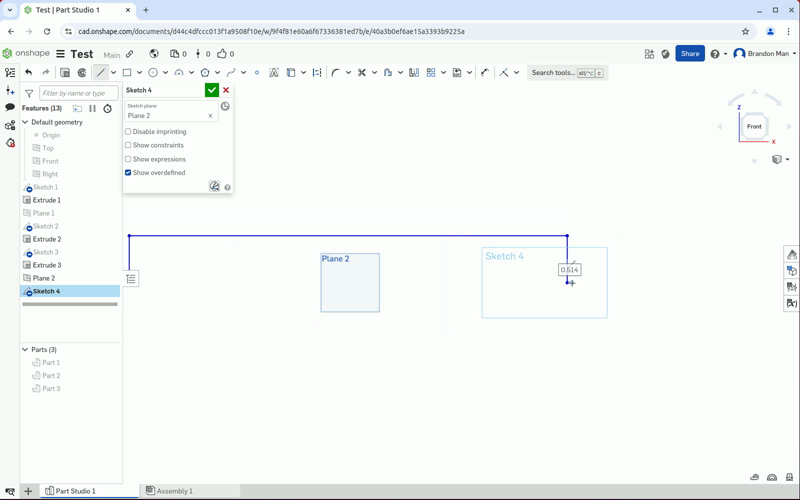
scroll(-6)
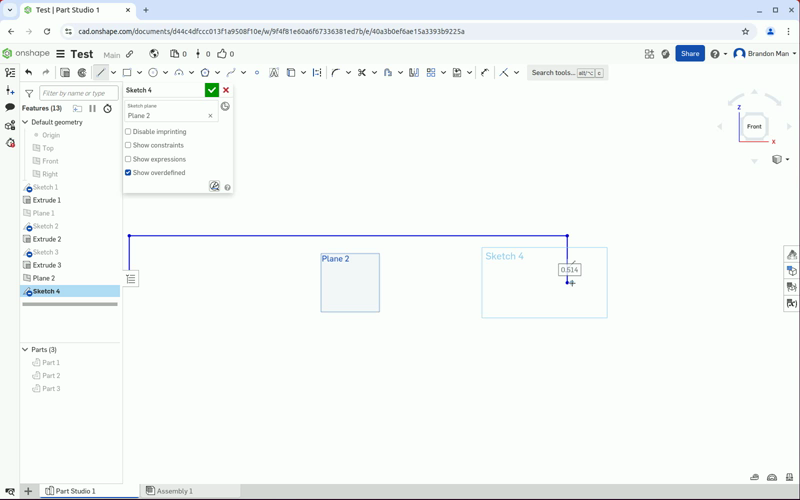
scroll(-6)
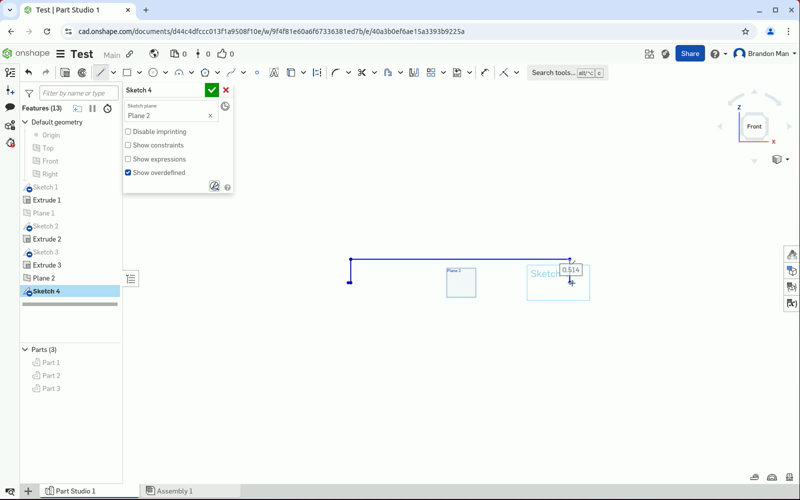
key_up(shift)
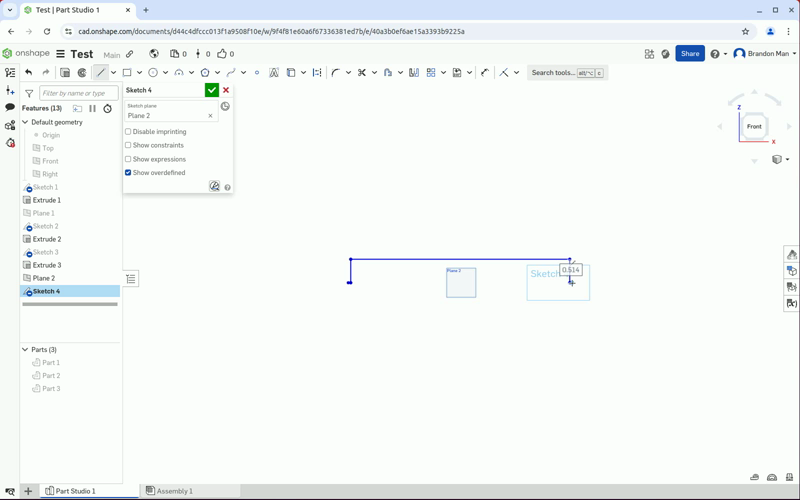
key_down(shift)
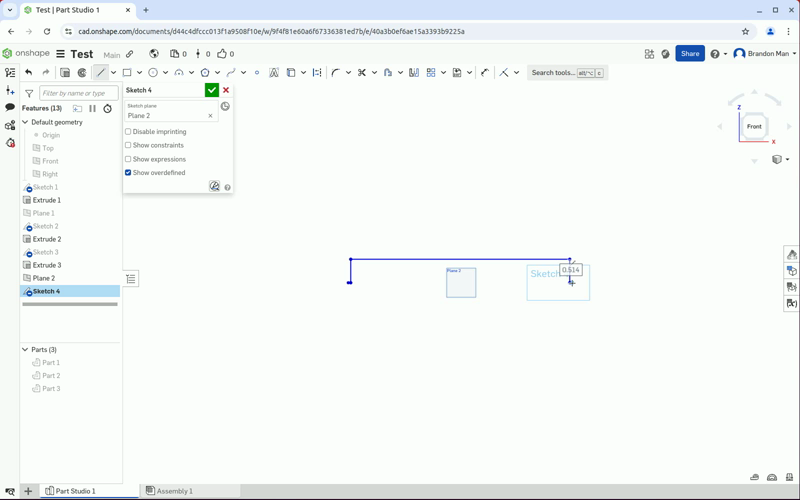
mouse_move(589, 282)
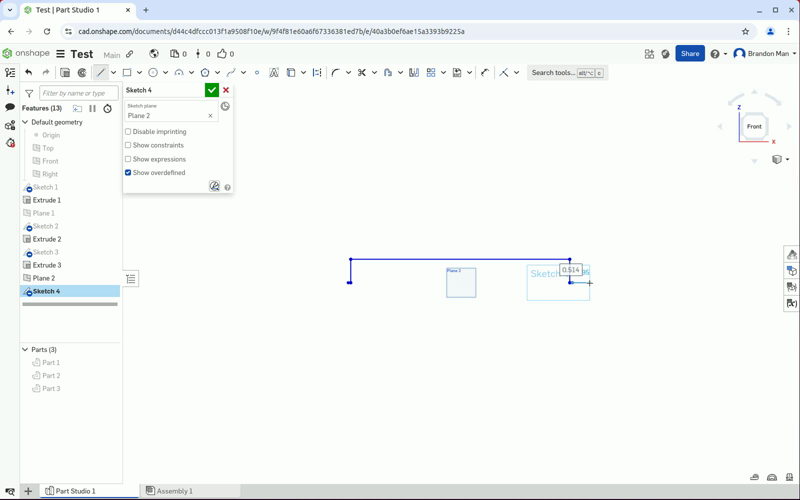
mouse_move(572, 257)
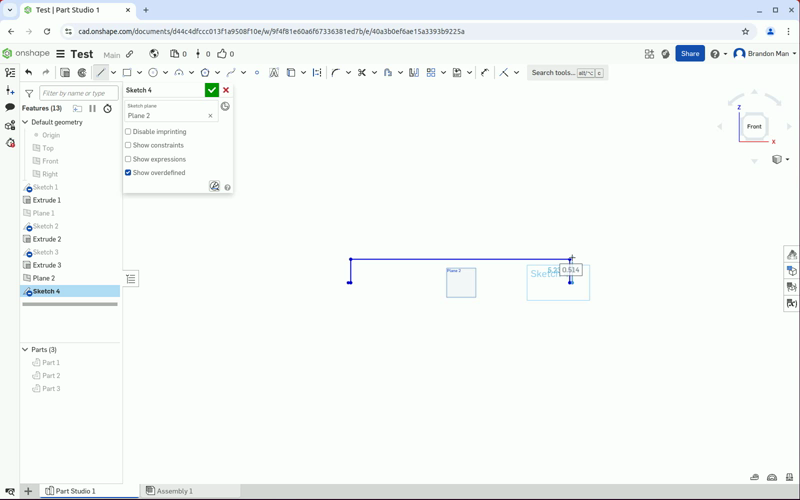
scroll(6)
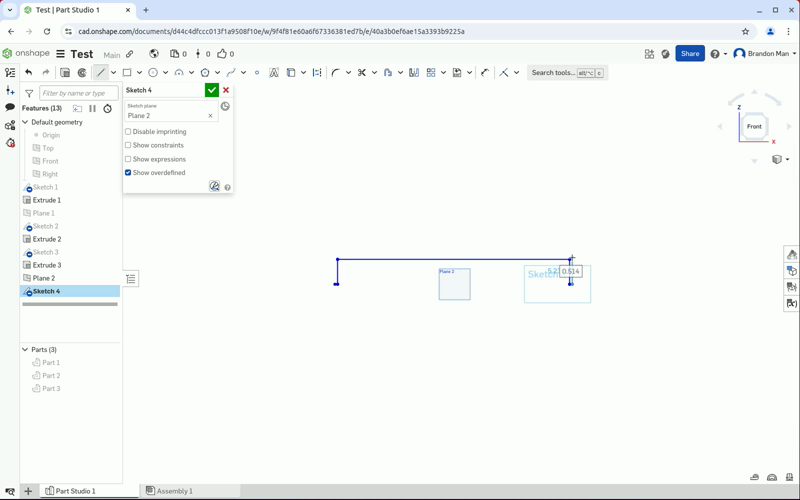
scroll(6)
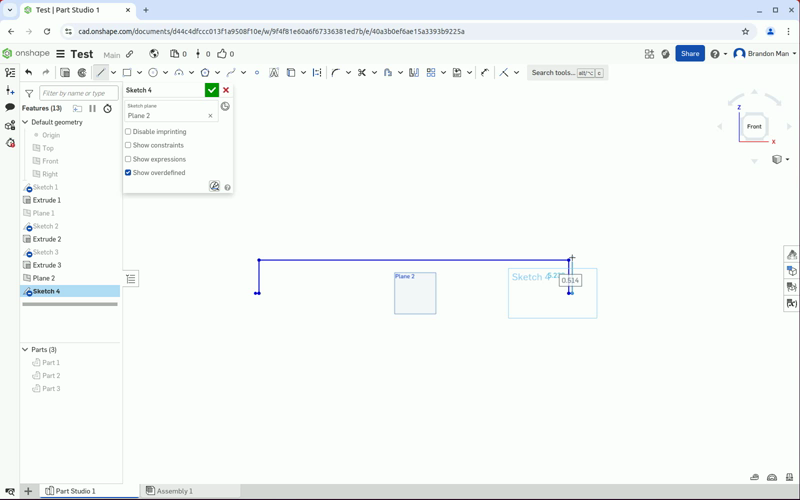
scroll(6)
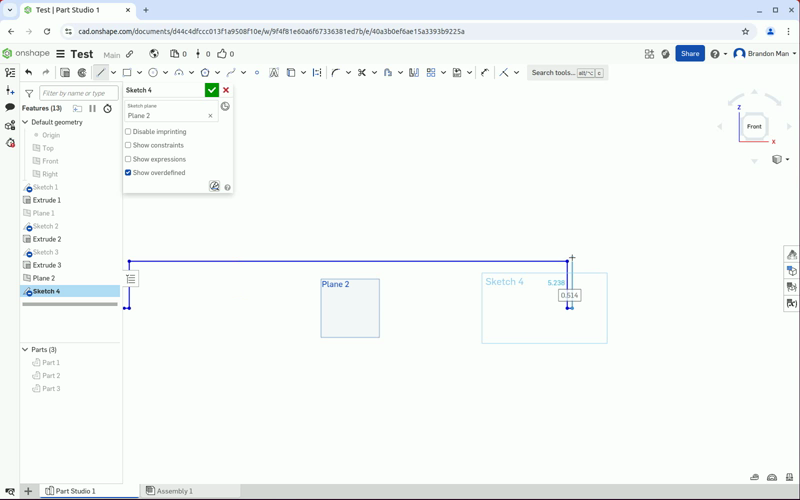
scroll(6)
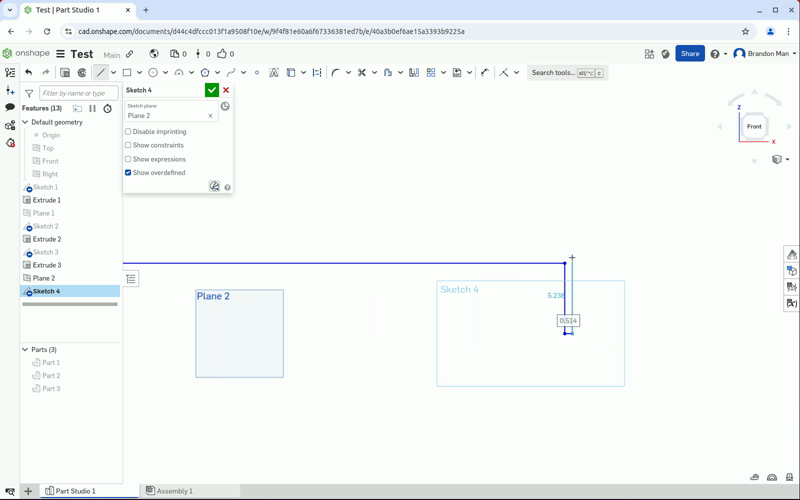
scroll(6)
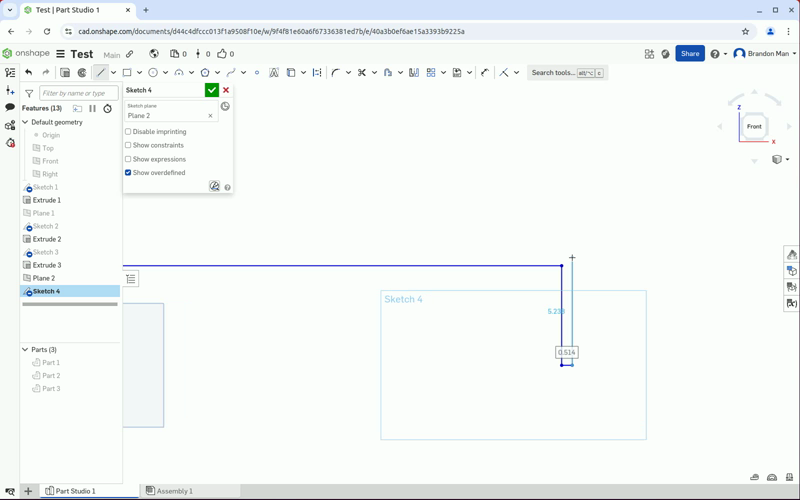
scroll(6)
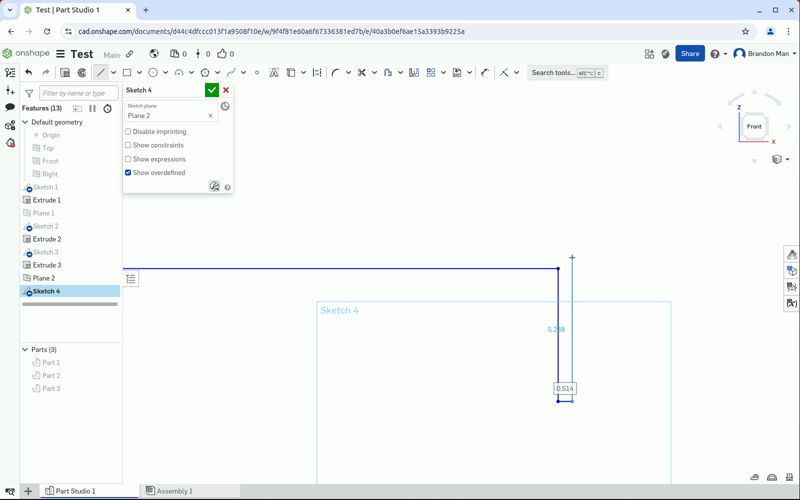
scroll(6)
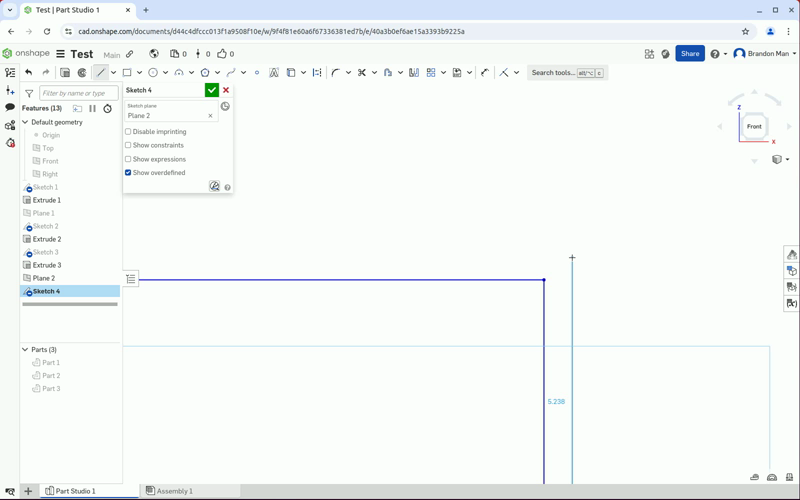
click(572, 257)
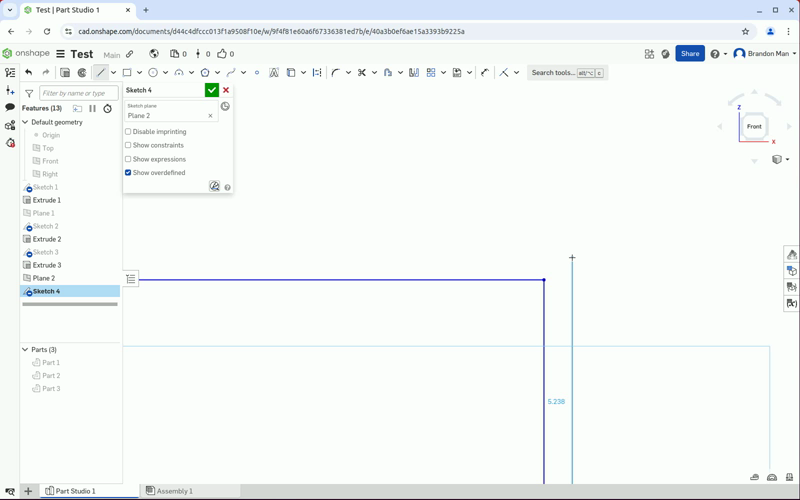
scroll(-6)
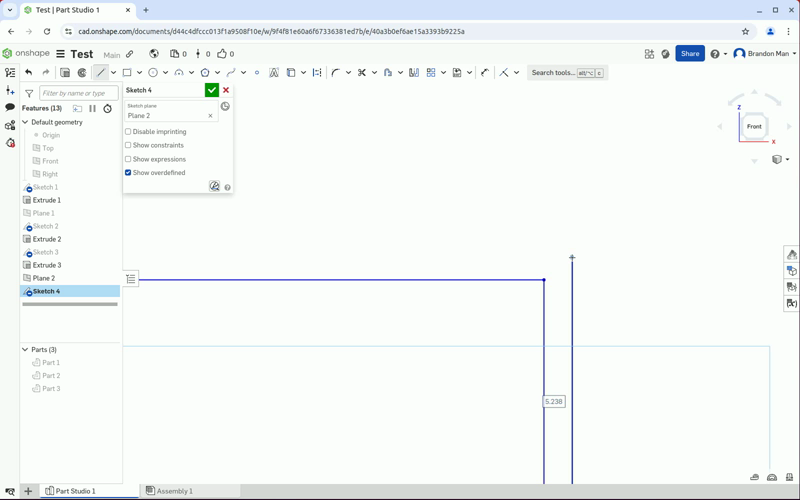
scroll(-6)
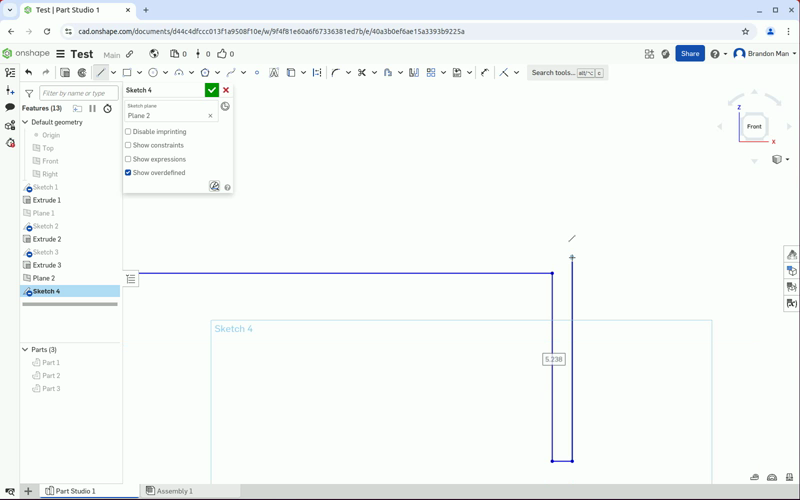
scroll(-6)
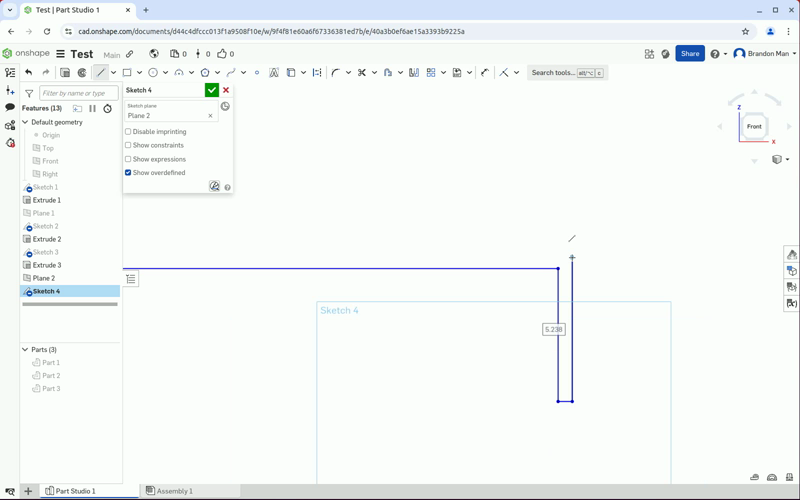
scroll(-6)
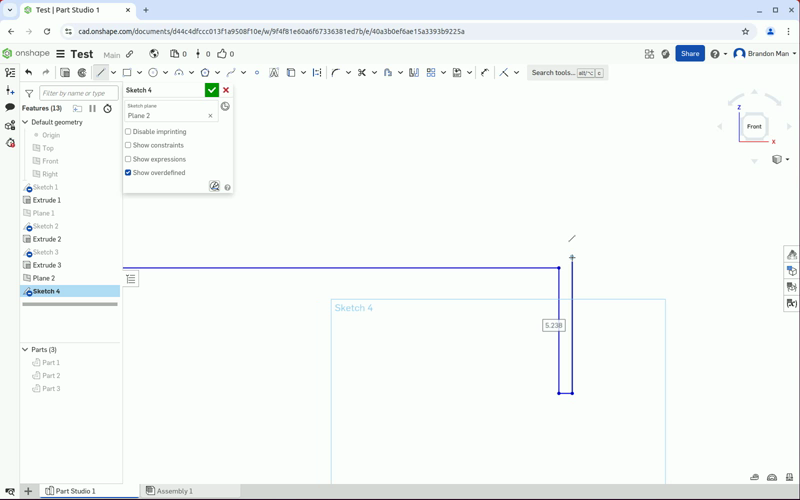
scroll(-6)
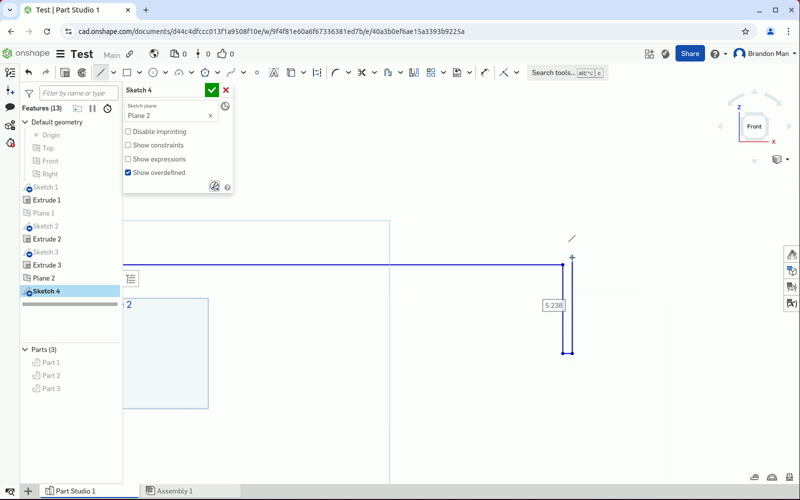
scroll(-6)
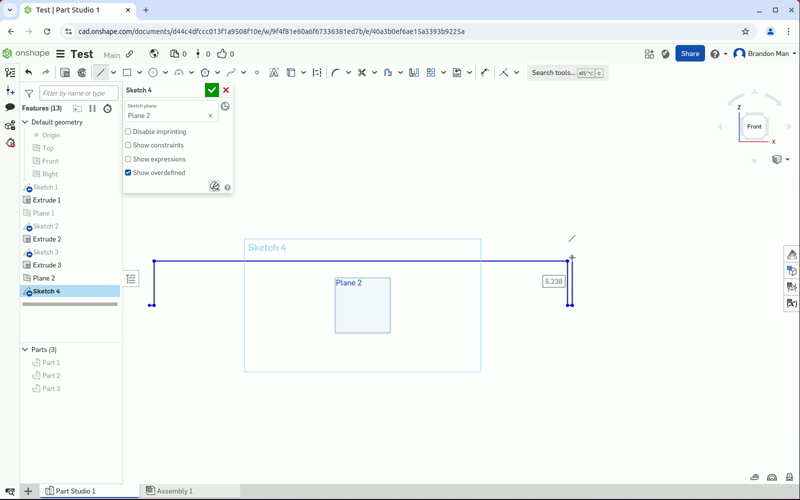
scroll(-6)
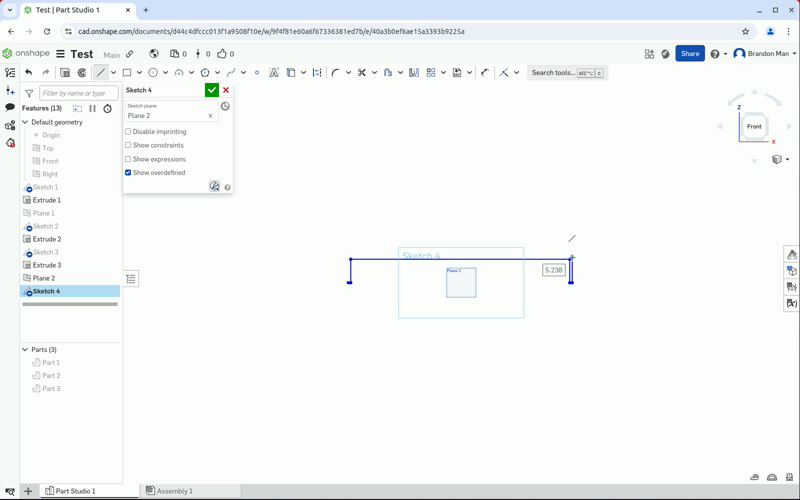
key_up(shift)
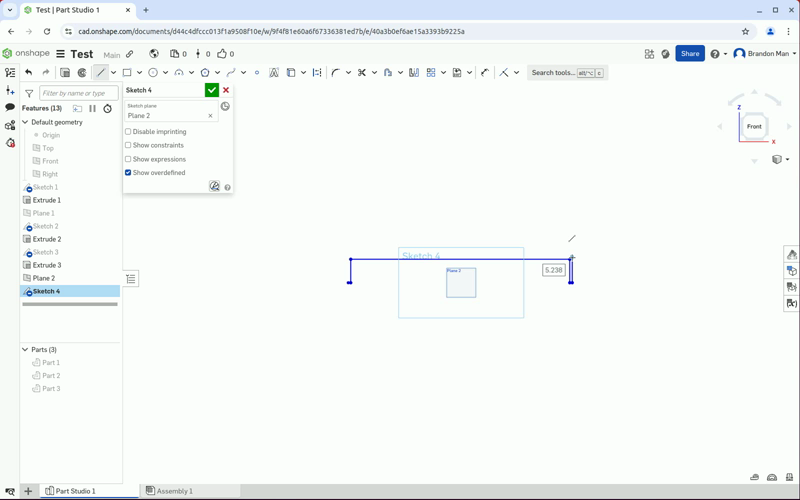
key_down(shift)
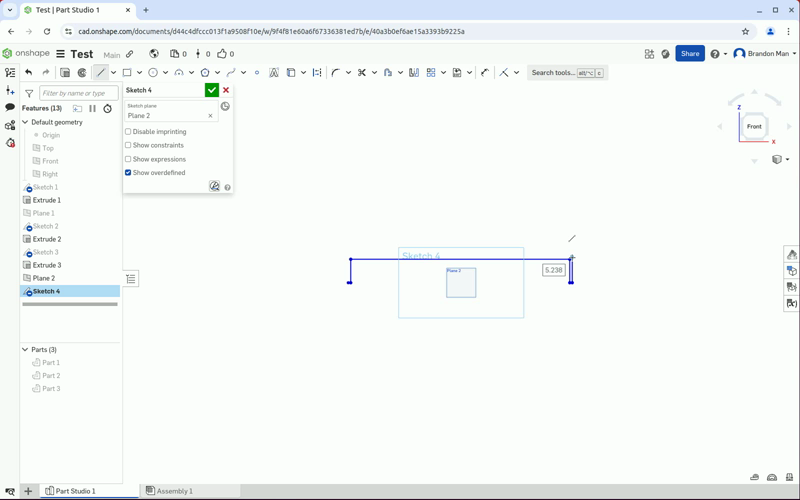
mouse_move(348, 257)
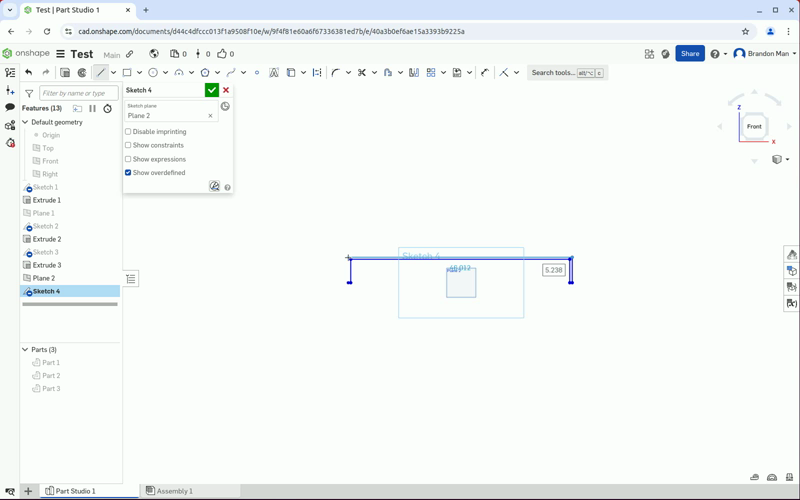
scroll(6)
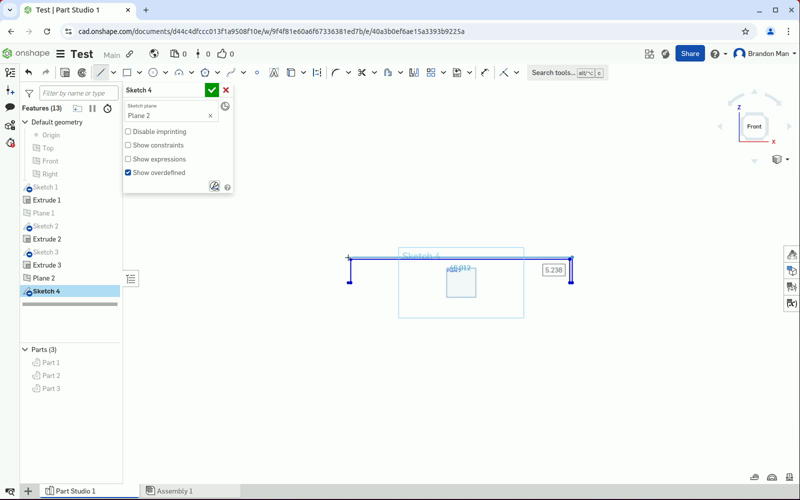
scroll(6)
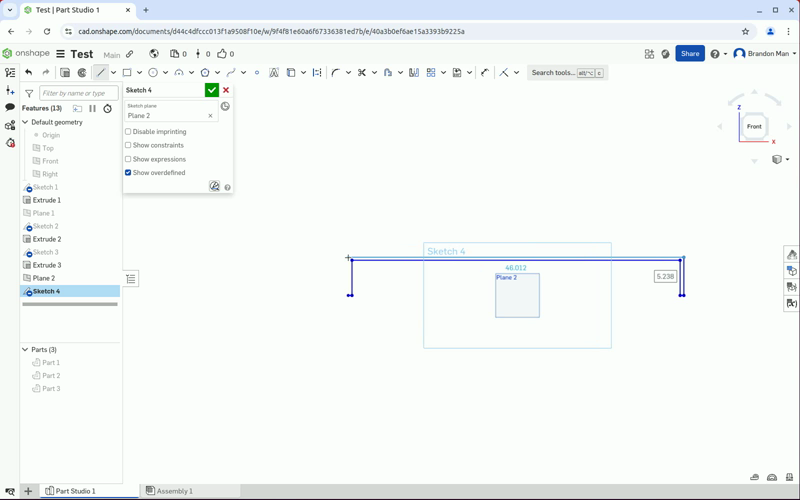
scroll(6)
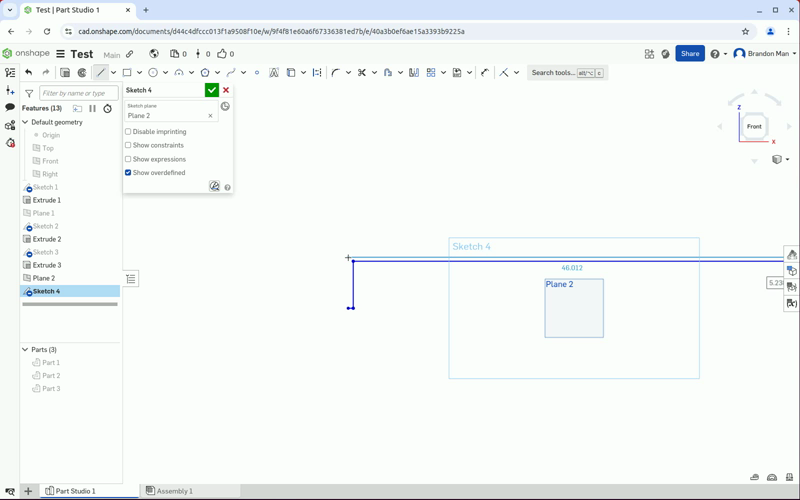
scroll(6)
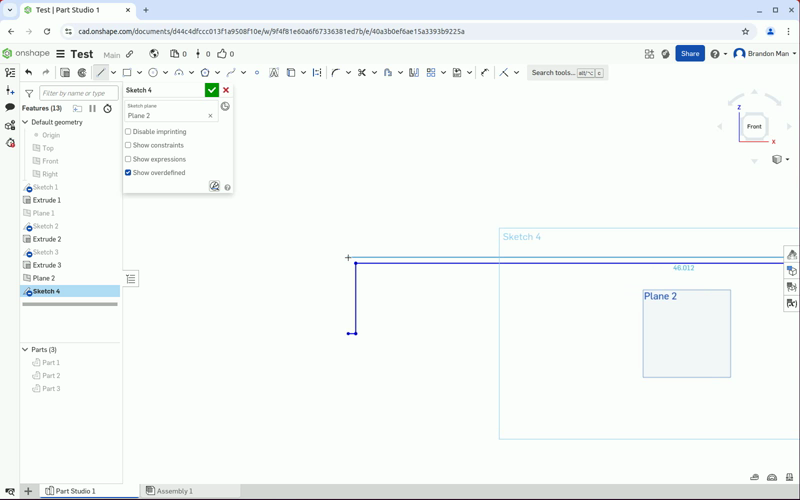
scroll(6)
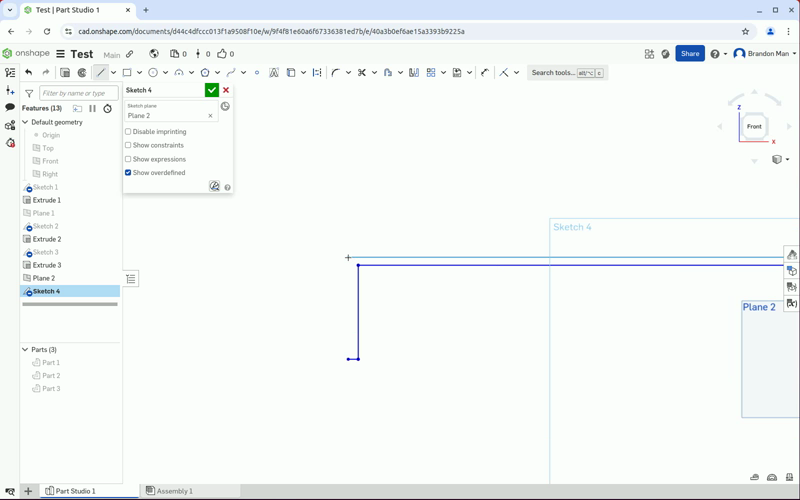
scroll(6)
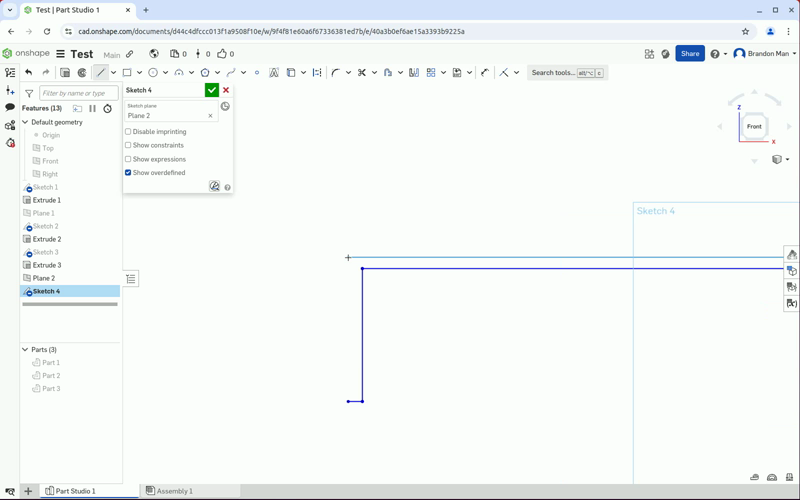
scroll(6)
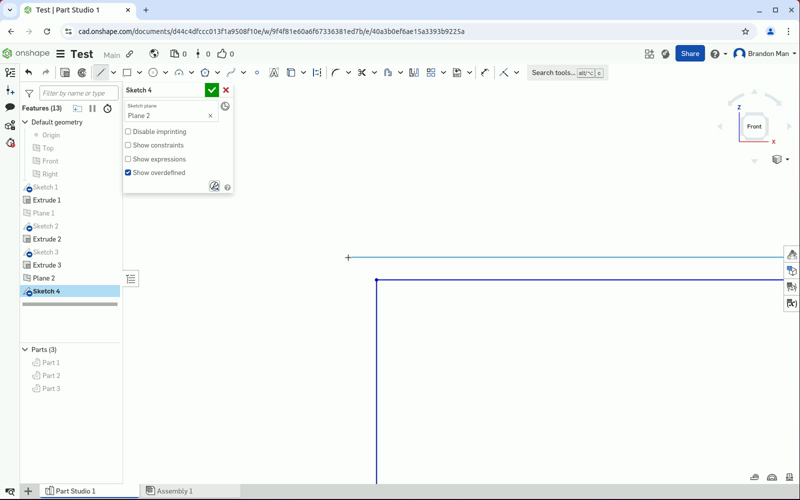
click(348, 257)
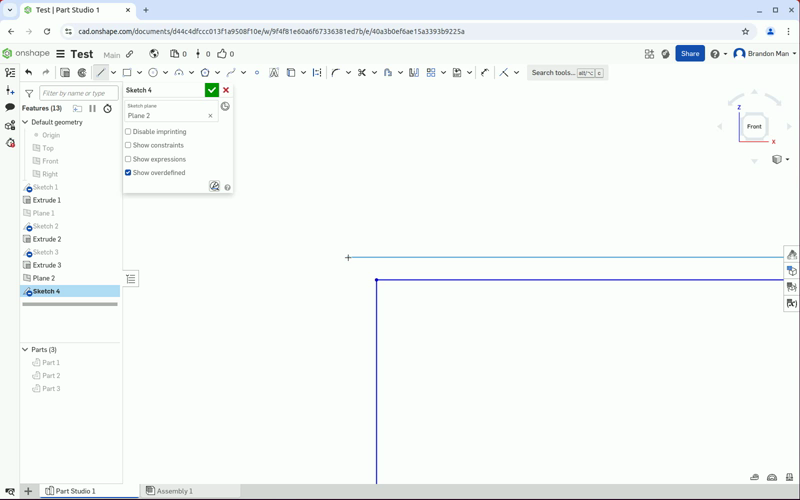
scroll(-6)
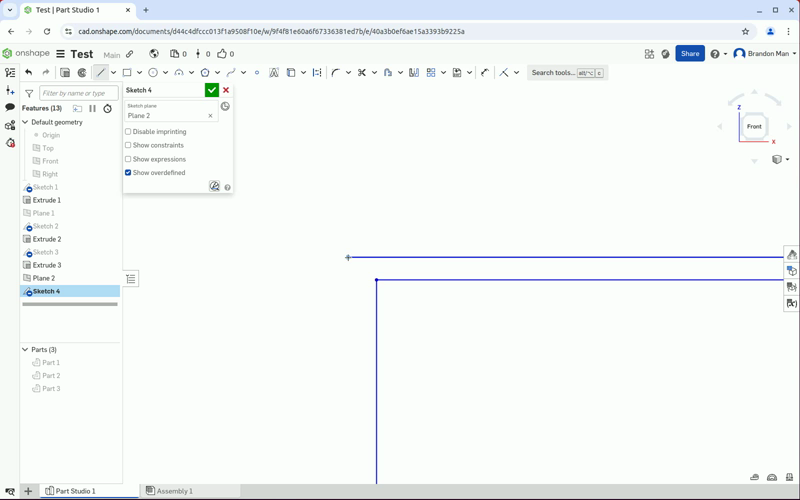
scroll(-6)
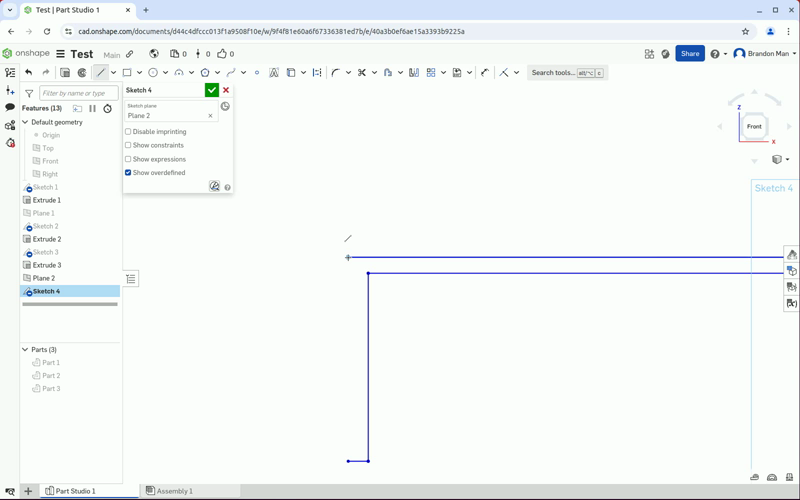
scroll(-6)
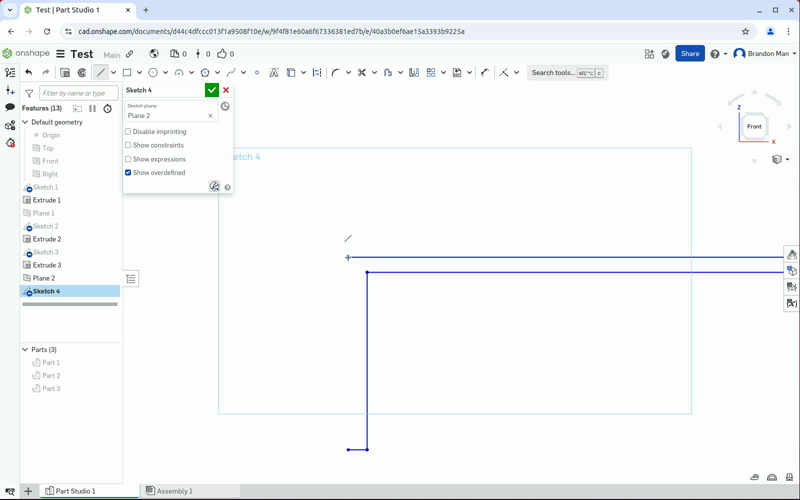
scroll(-6)
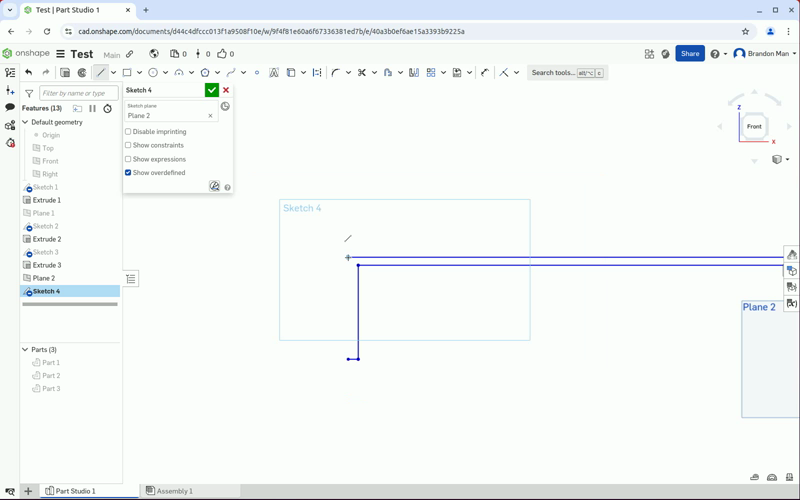
scroll(-6)
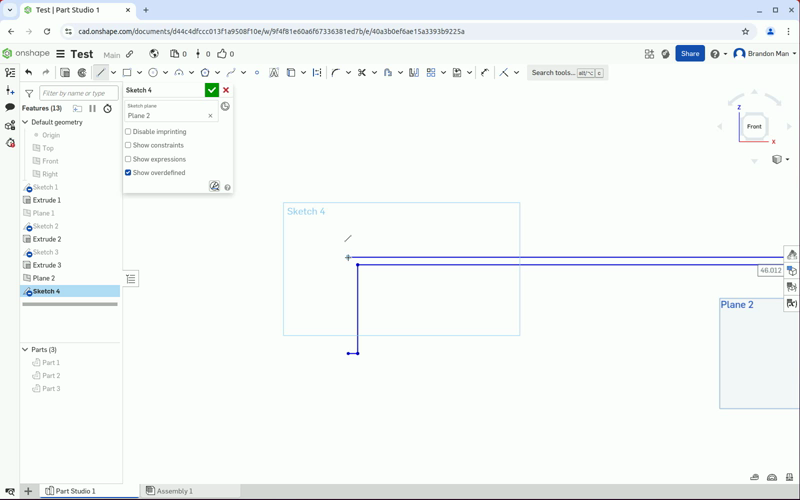
scroll(-6)
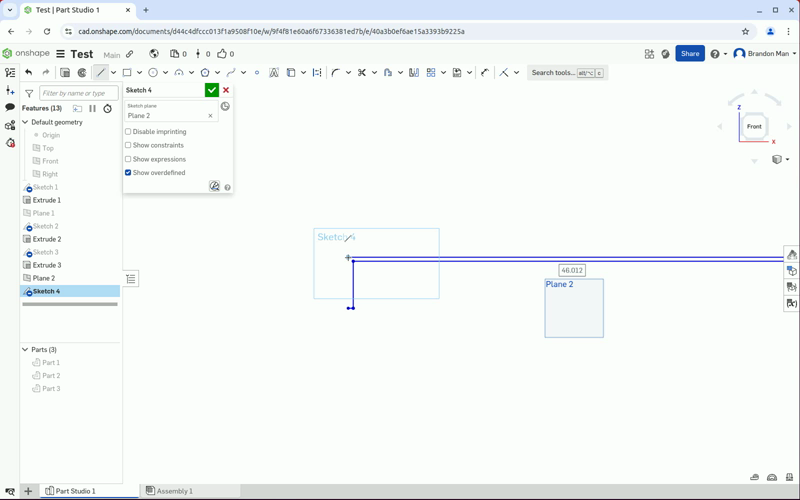
scroll(-6)
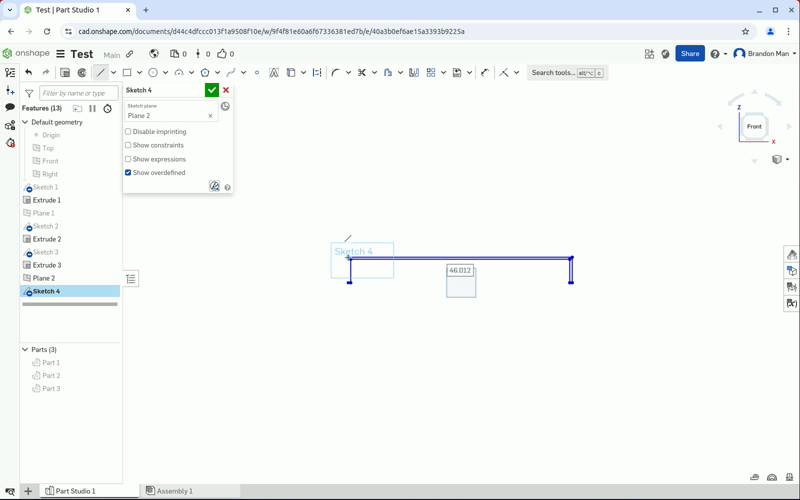
key_up(shift)
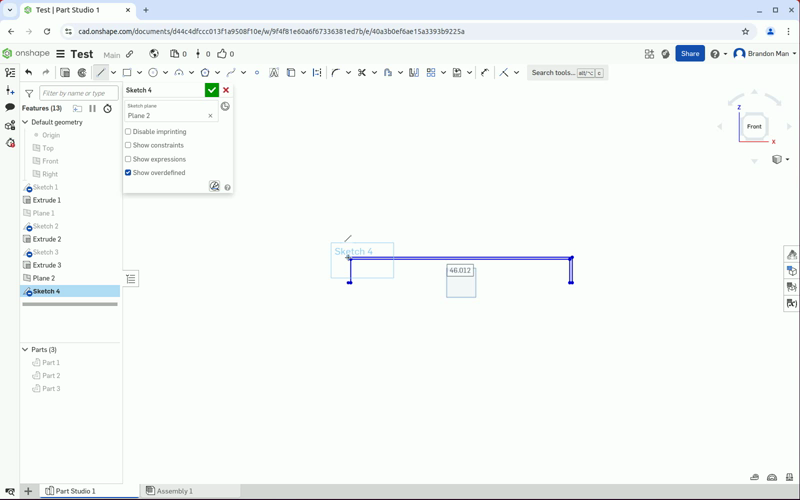
mouse_move(378, 257)
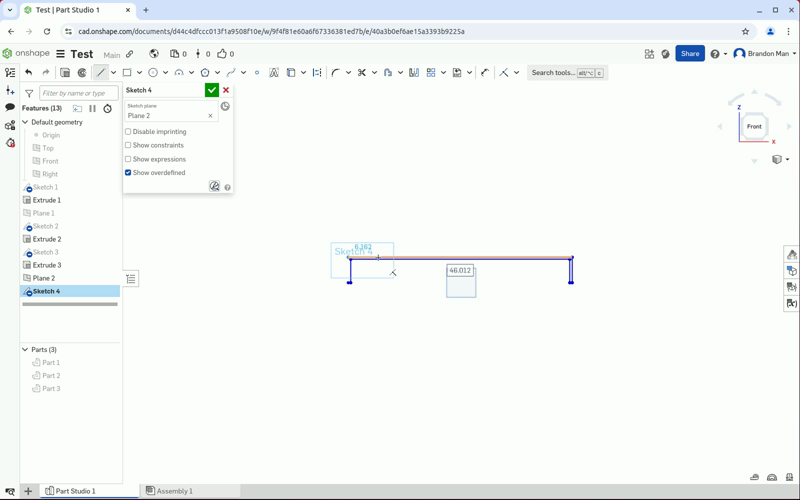
key_down(shift)
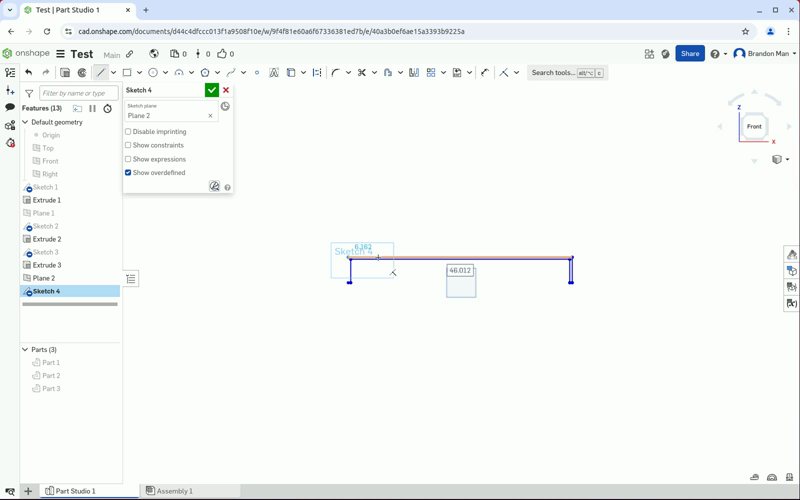
mouse_move(348, 282)
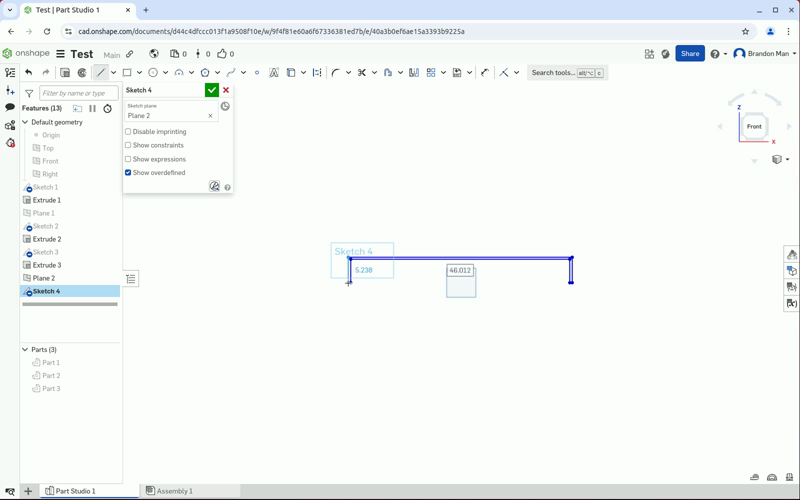
scroll(6)
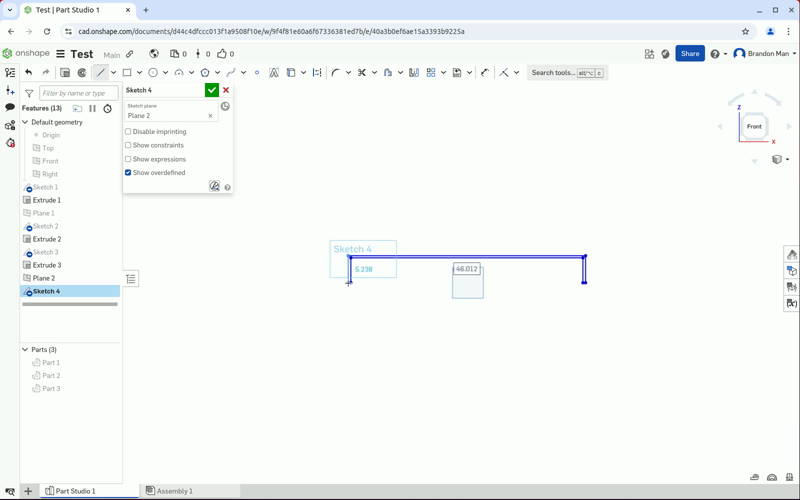
scroll(6)
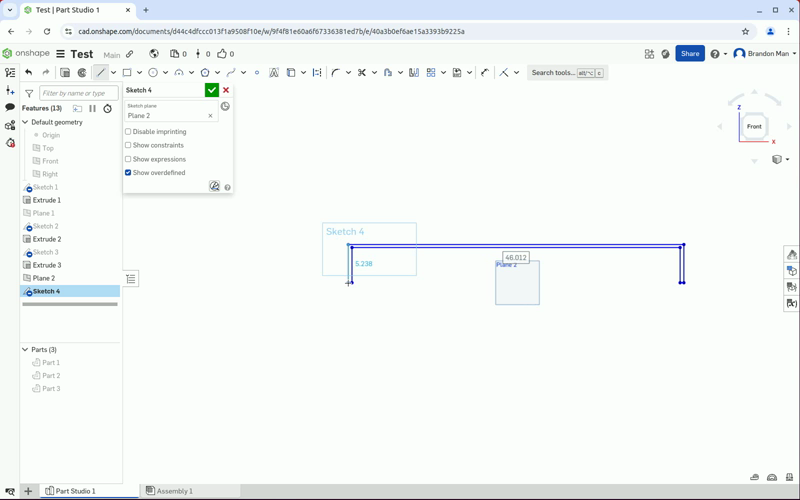
scroll(6)
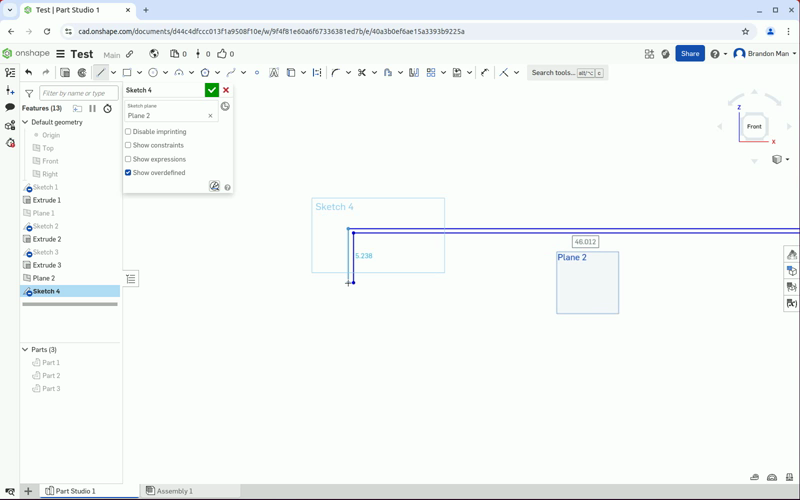
scroll(6)
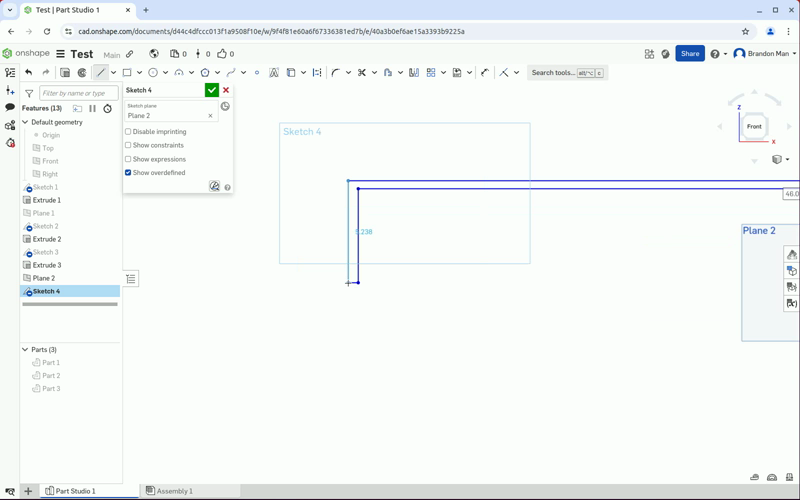
scroll(6)
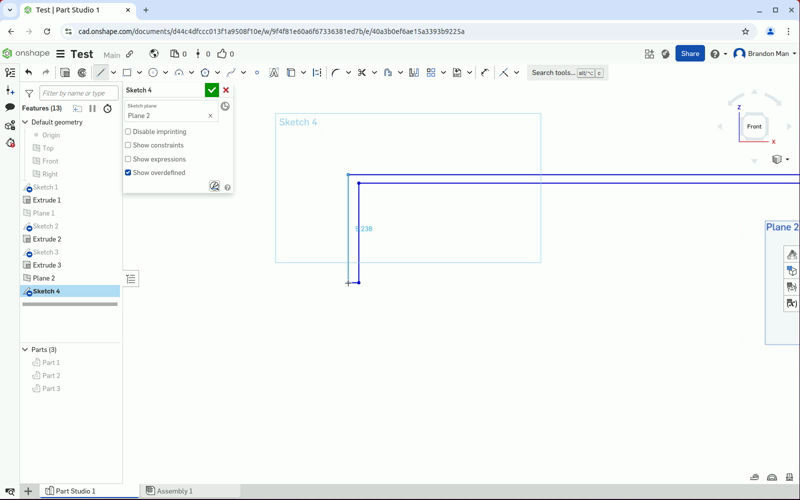
scroll(6)
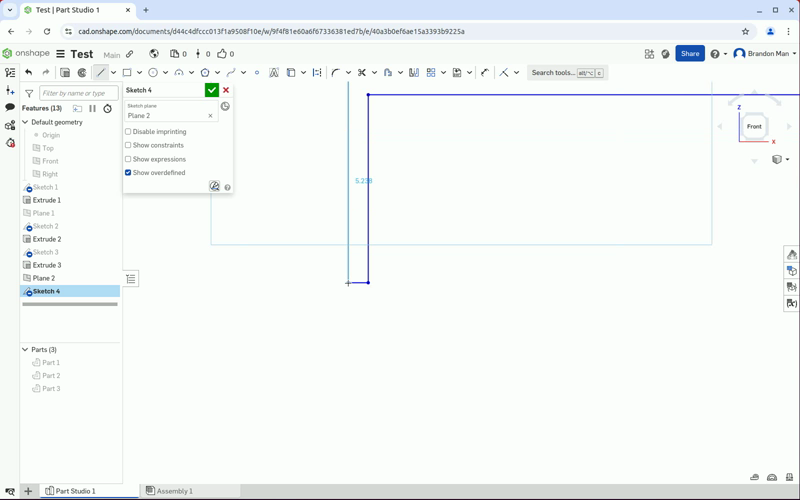
scroll(6)
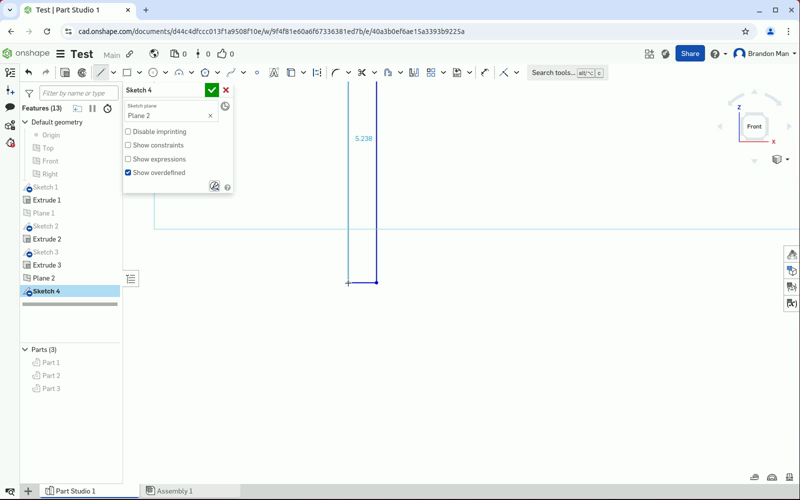
key_up(shift)
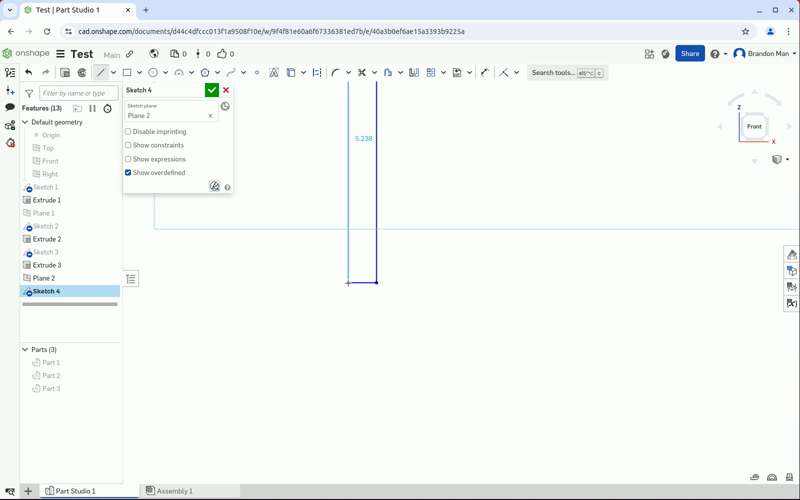
click(348, 282)
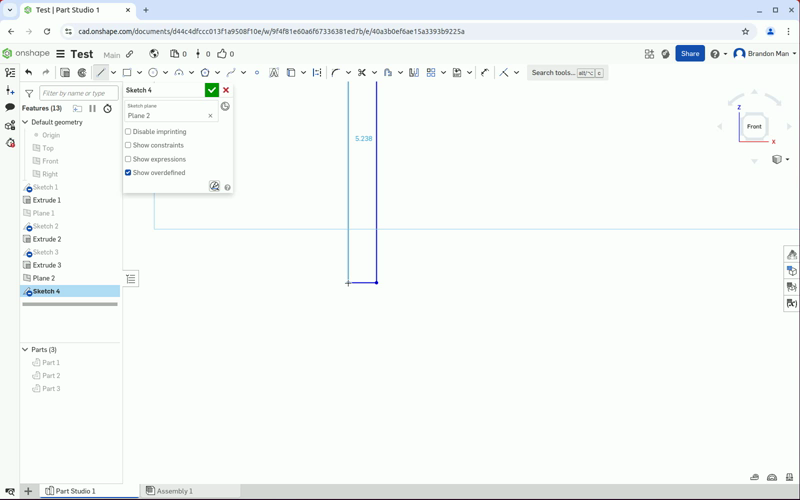
scroll(-6)
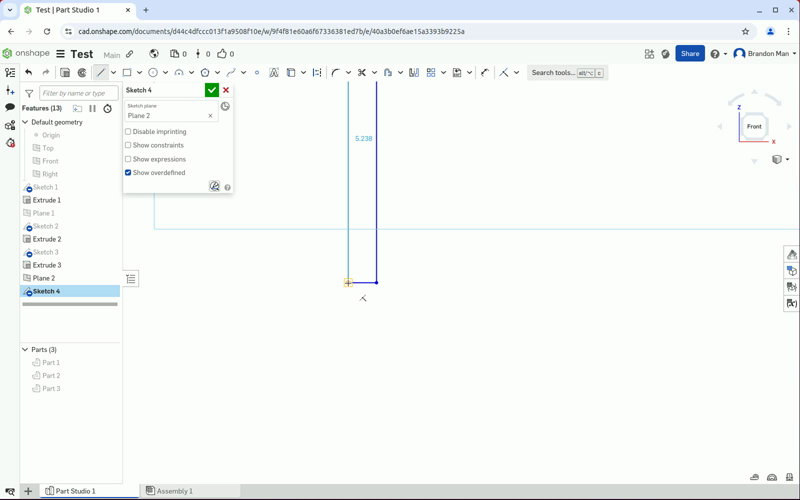
scroll(-6)
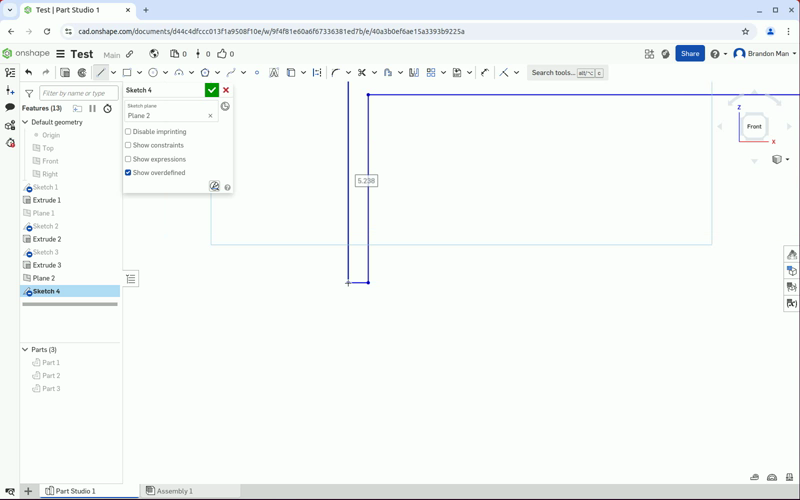
scroll(-6)
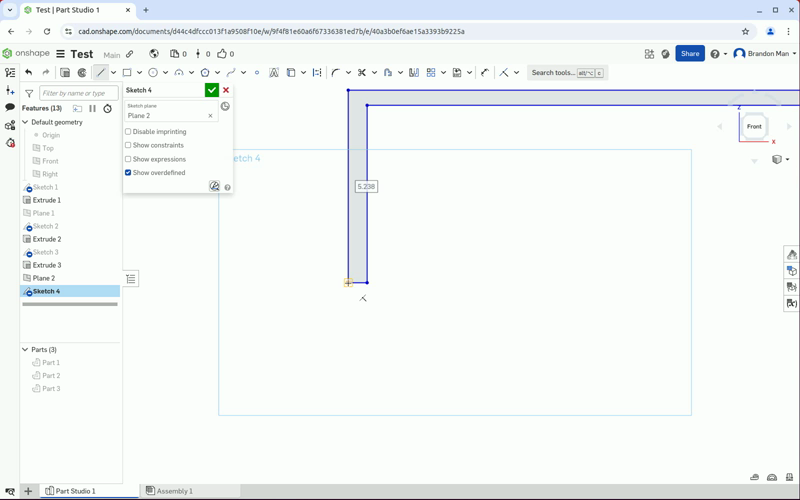
scroll(-6)
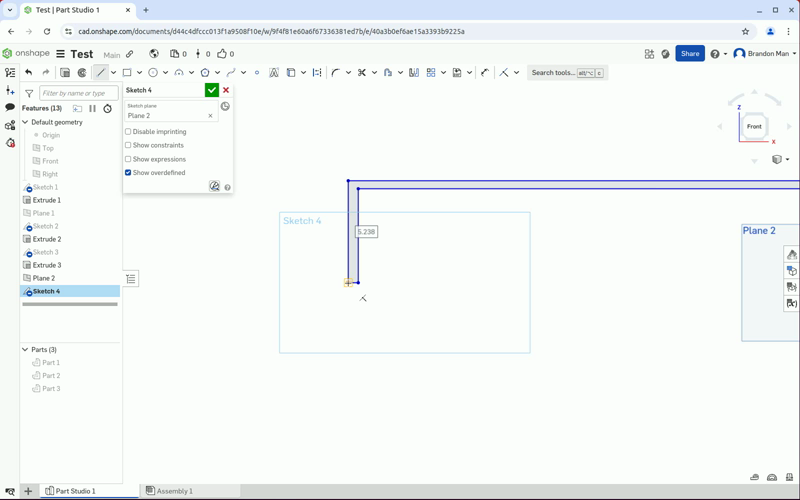
scroll(-6)
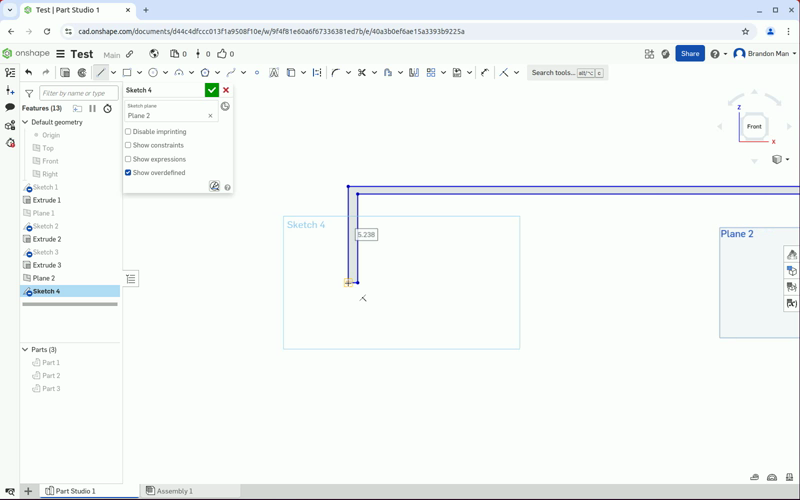
scroll(-6)
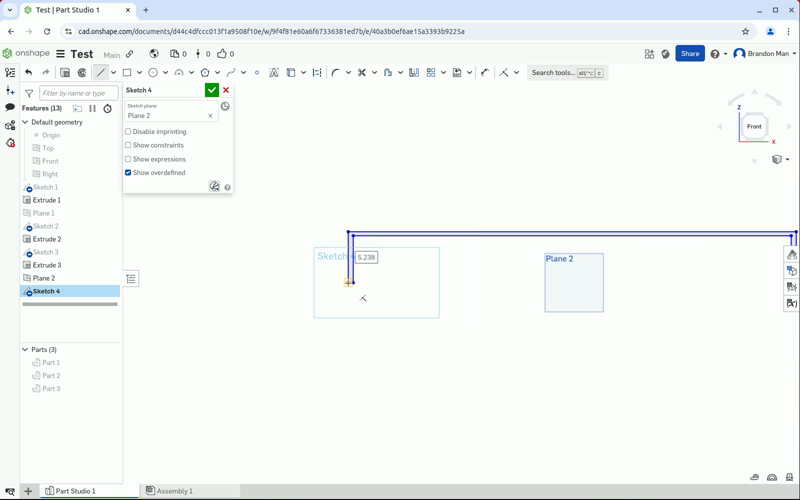
scroll(-6)
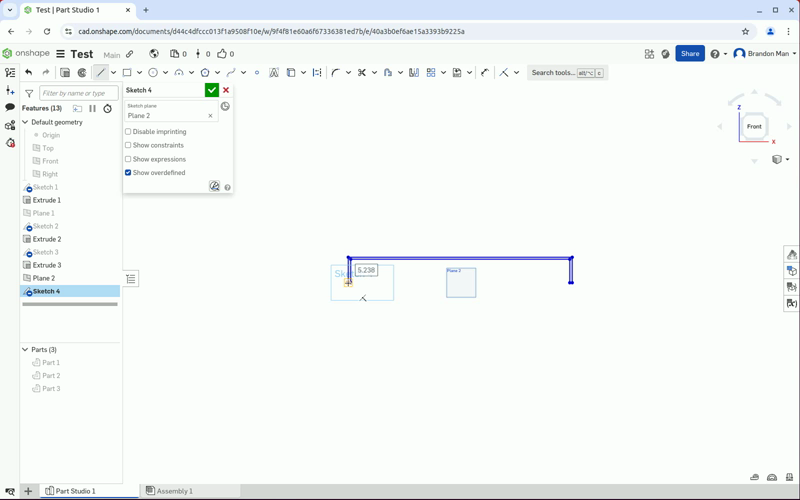
key(esc)
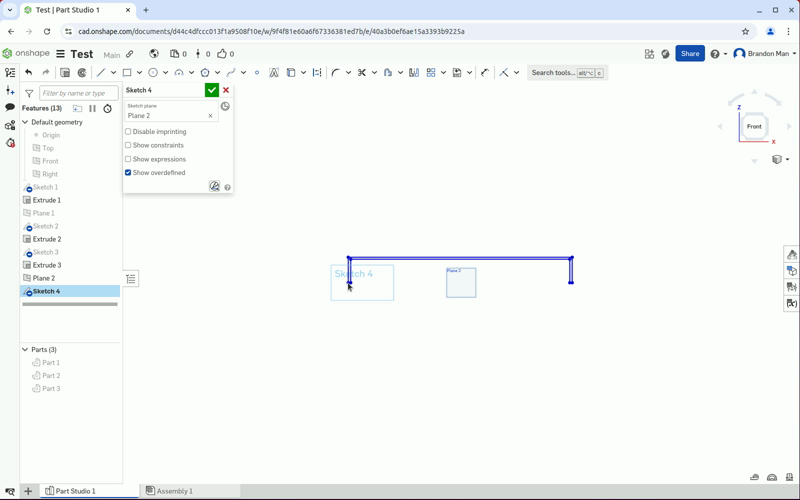
mouse_move(562, 257)
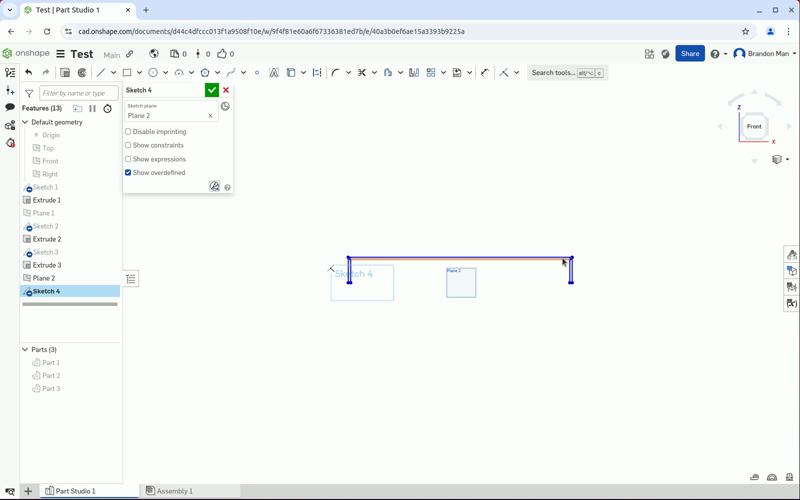
scroll(6)
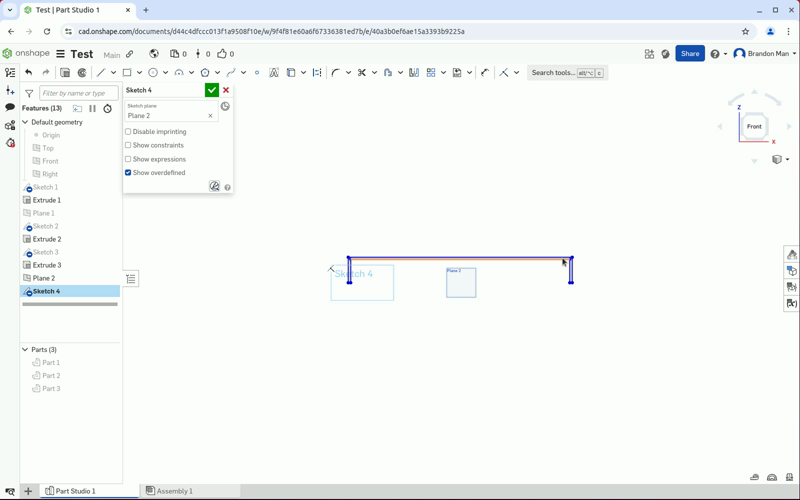
scroll(6)
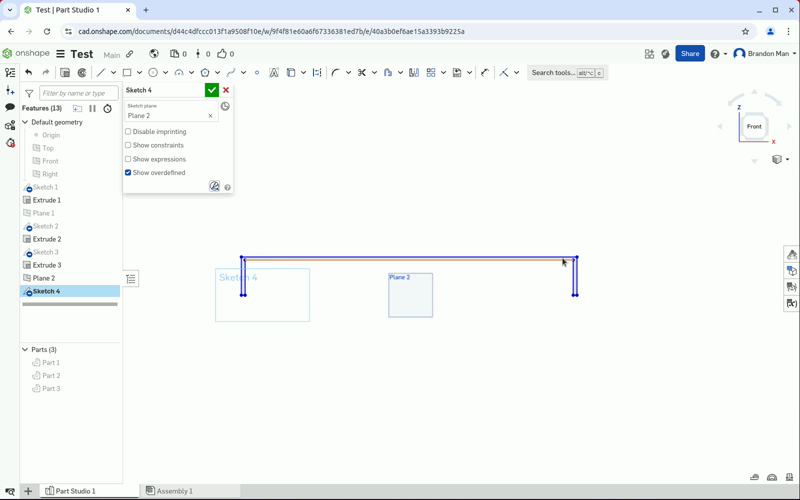
scroll(6)
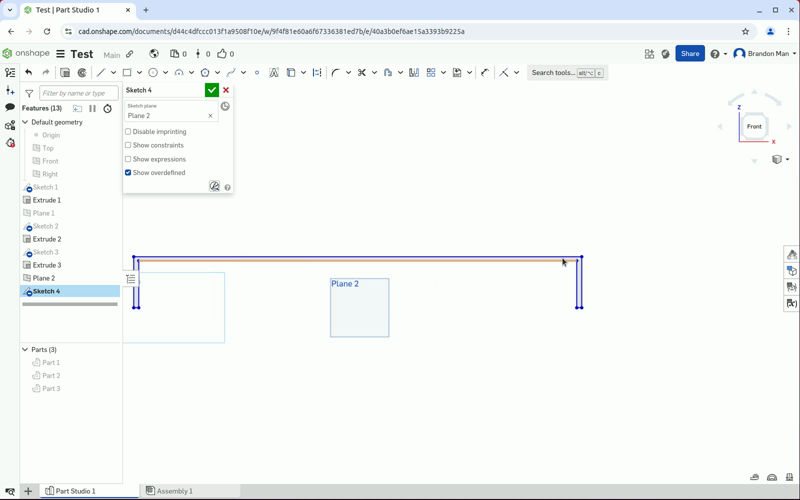
scroll(6)
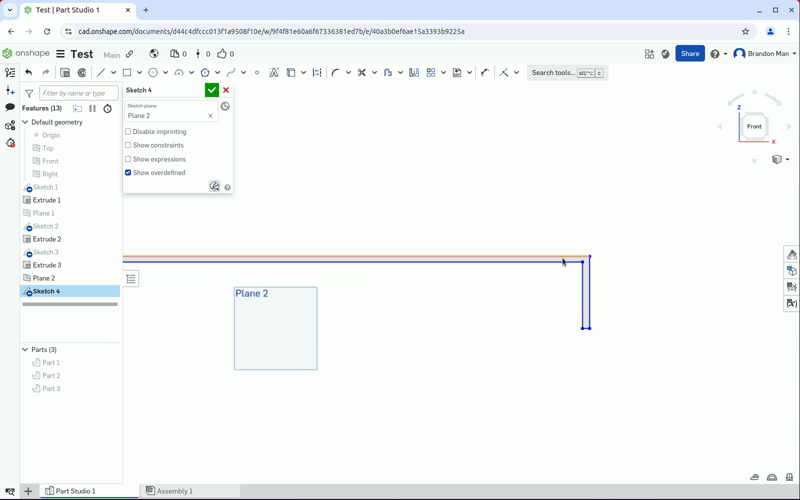
scroll(6)
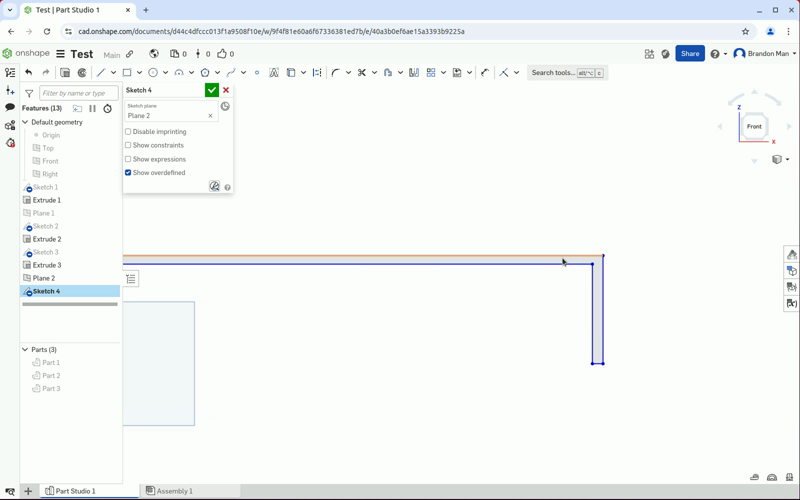
scroll(6)
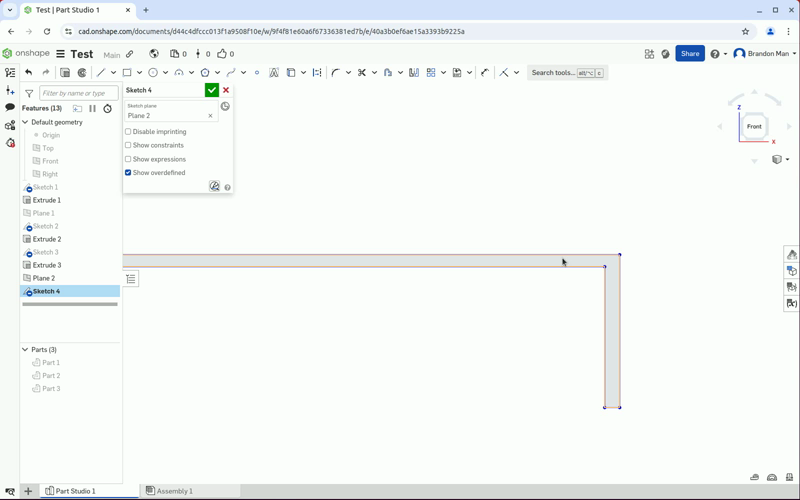
scroll(6)
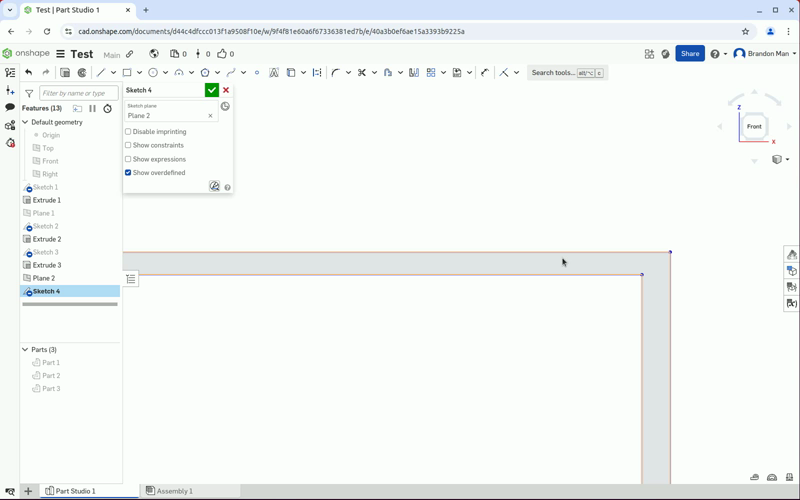
click(562, 257)
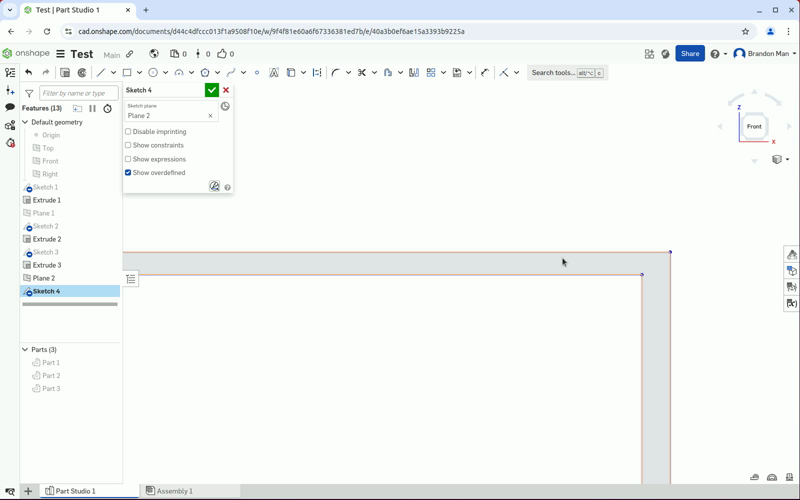
scroll(-6)
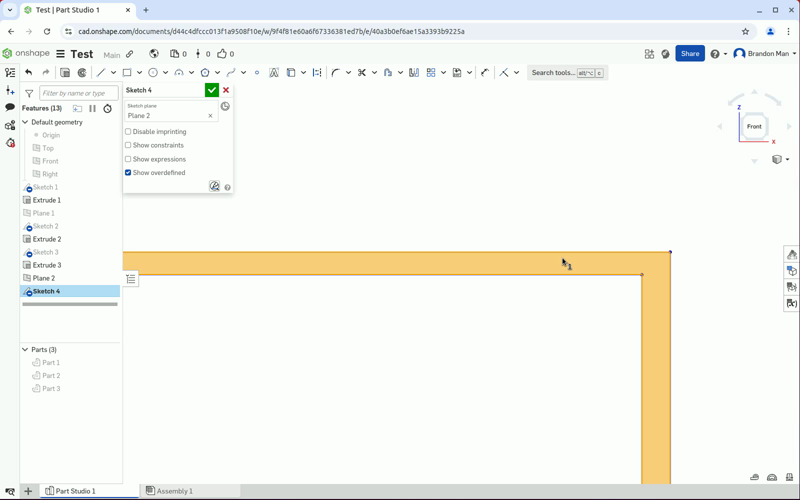
scroll(-6)
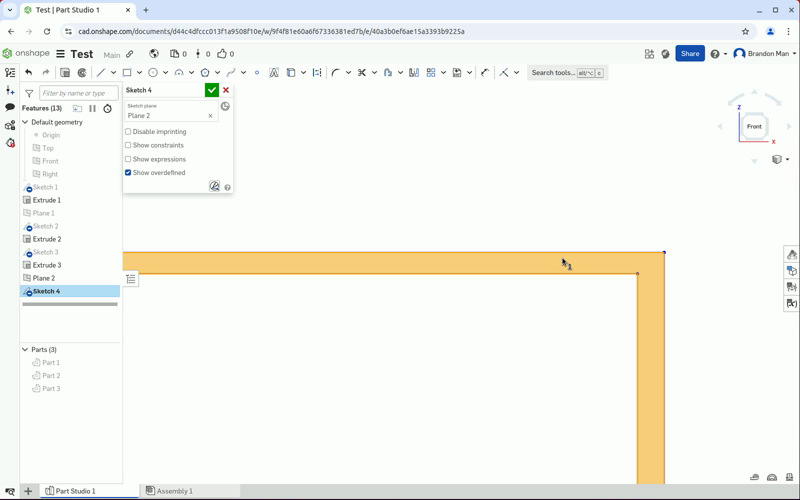
scroll(-6)
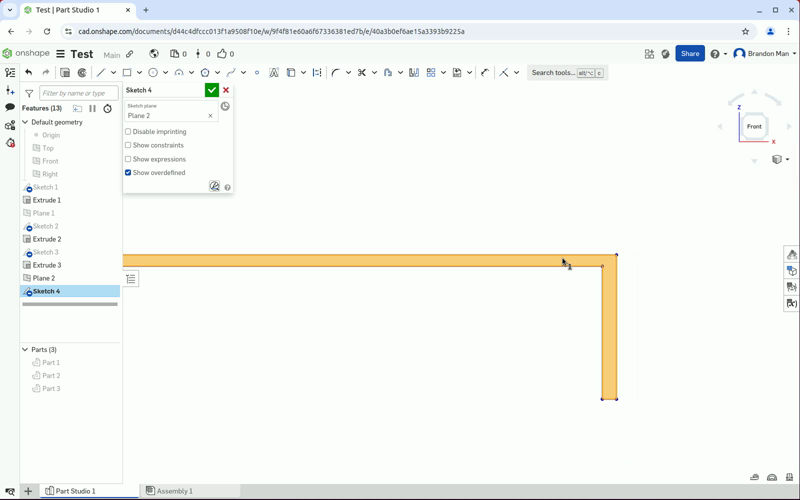
scroll(-6)
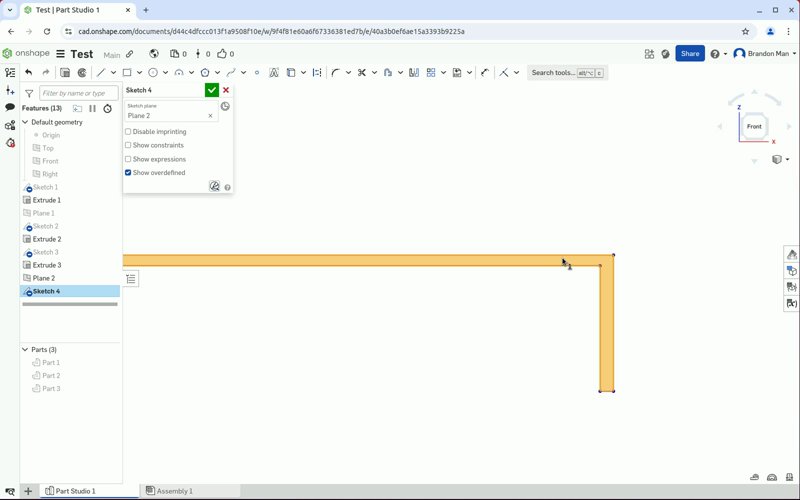
scroll(-6)
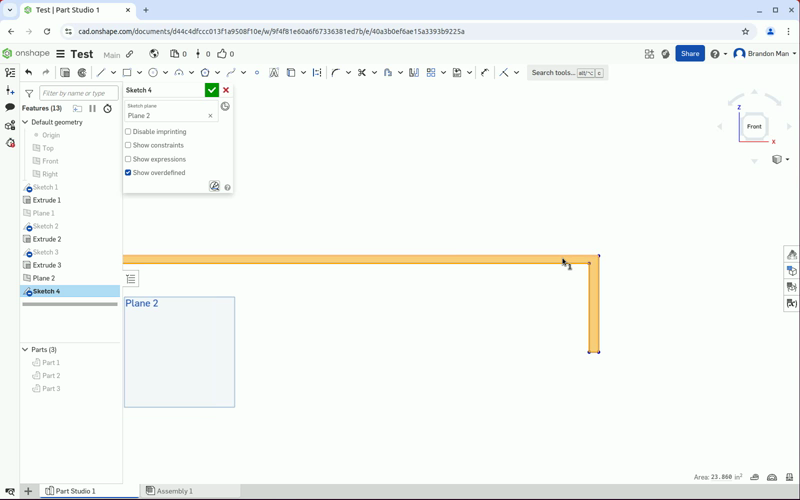
scroll(-6)
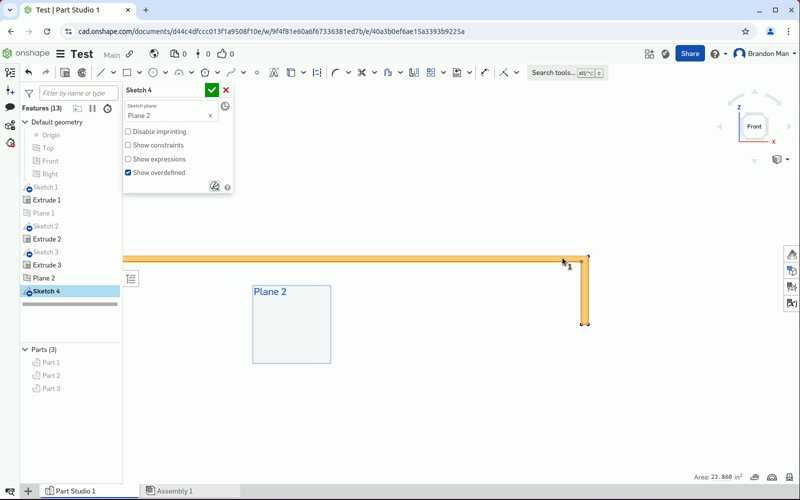
scroll(-6)
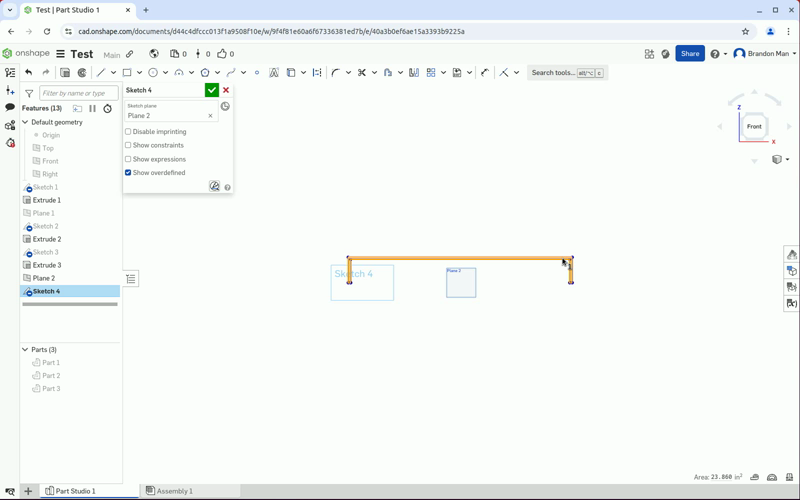
mouse_move(73, 352)
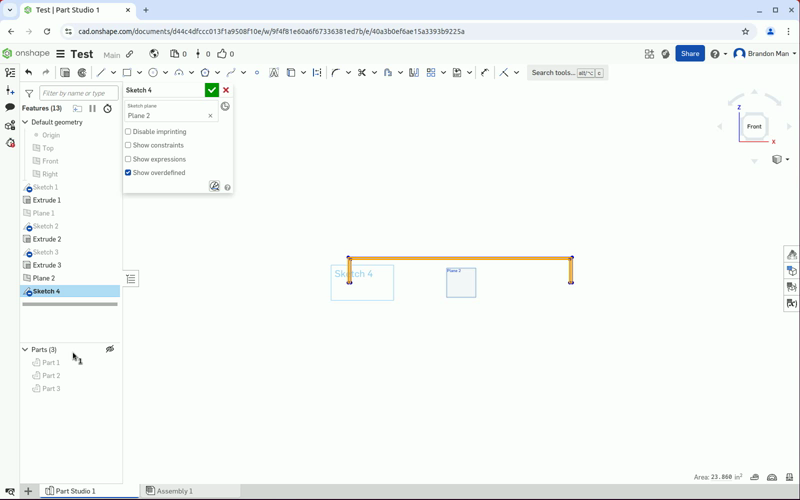
key(shift+y)
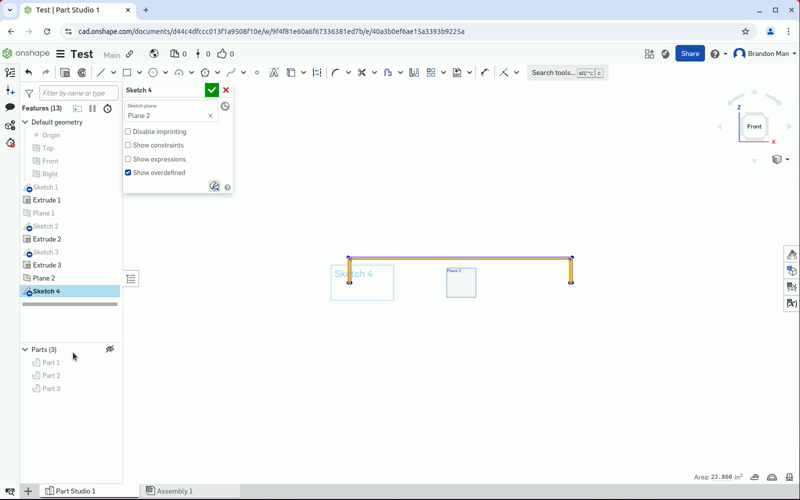
key(shift+e)
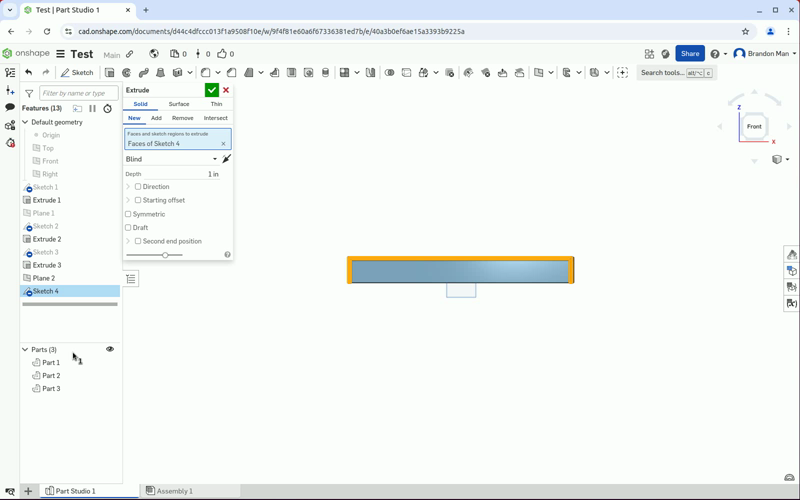
mouse_move(143, 106)
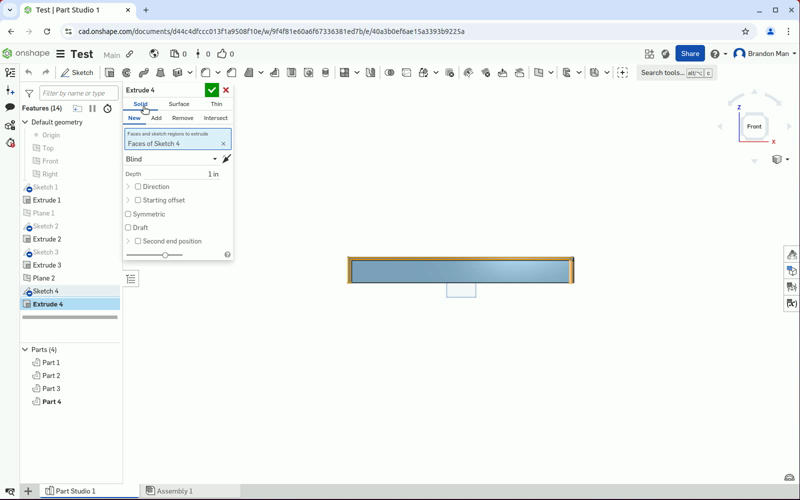
click(143, 106)
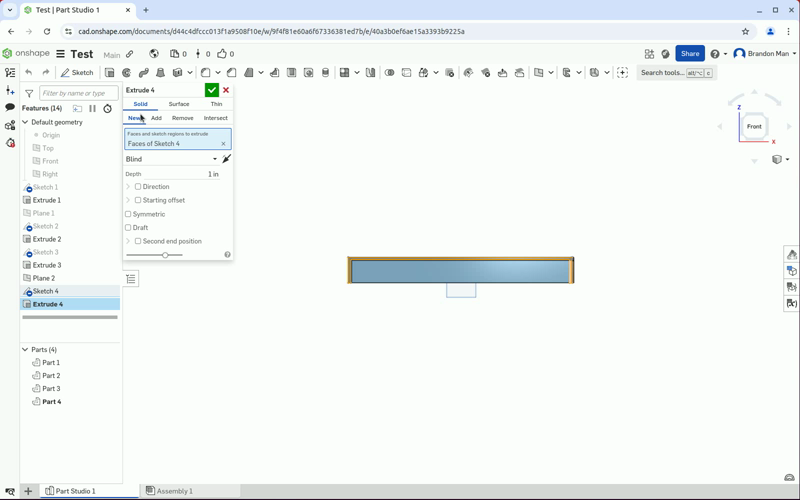
mouse_move(137, 120)
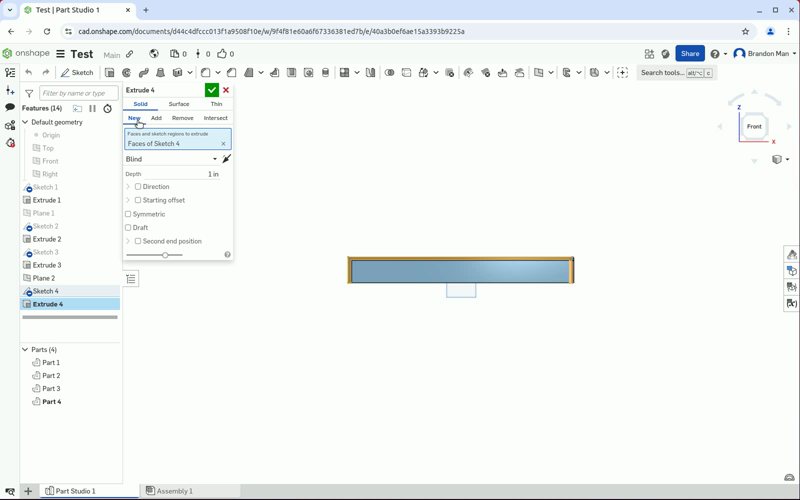
click(137, 120)
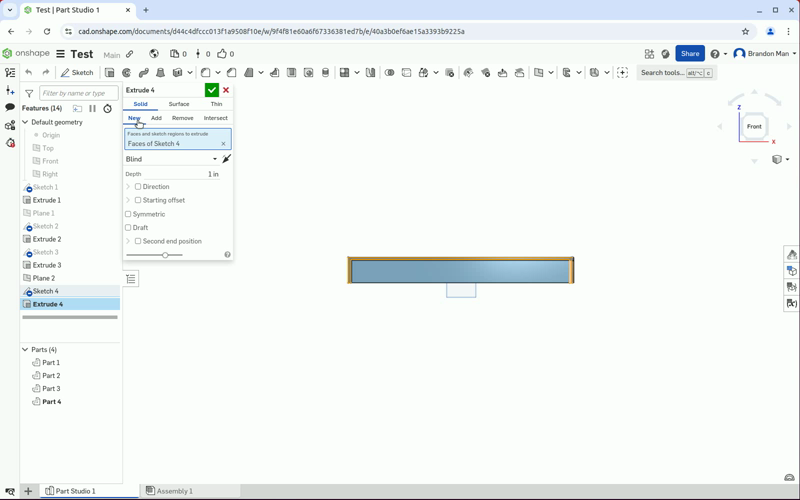
key(tab, 4)
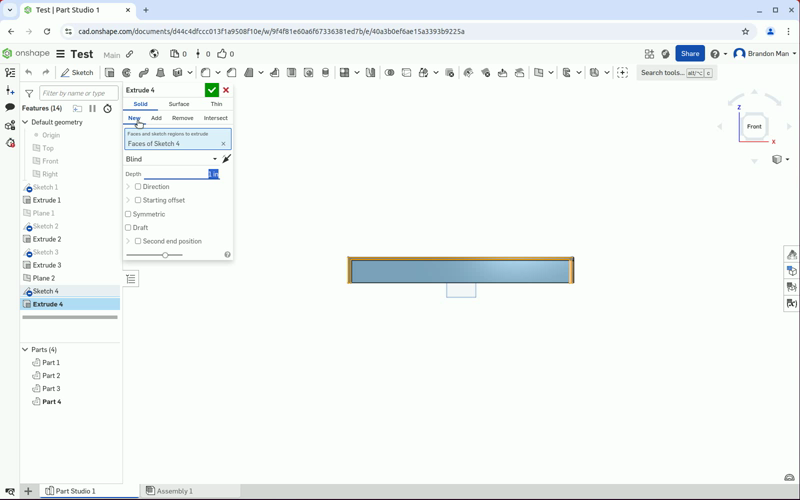
text(0.722)
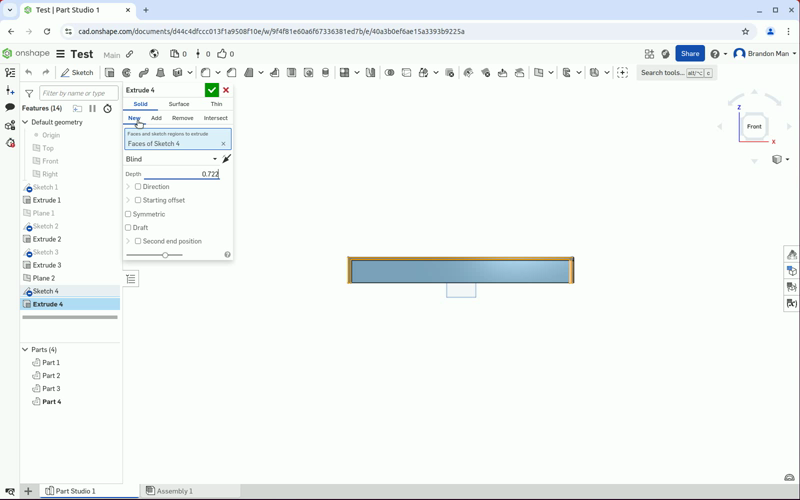
key(enter)
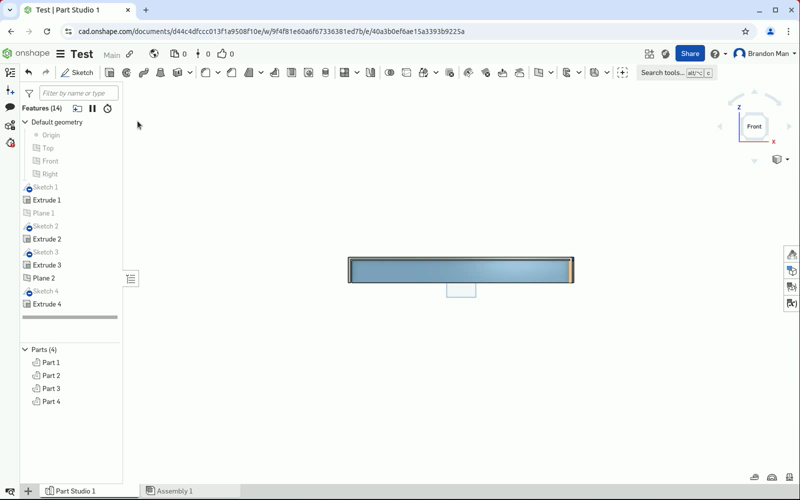
key(shift+h)
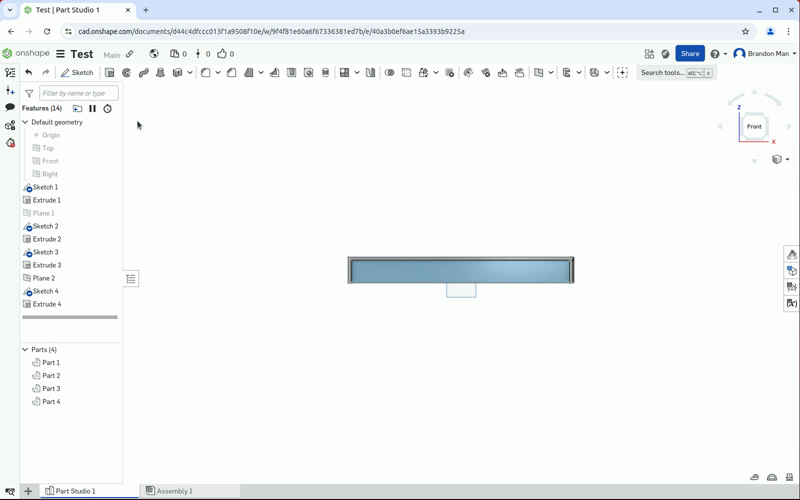
key(shift+h)
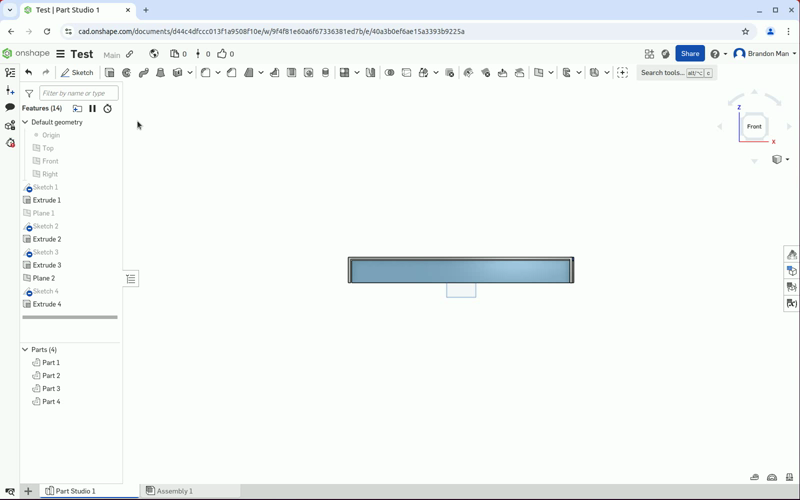
mouse_move(73, 189)
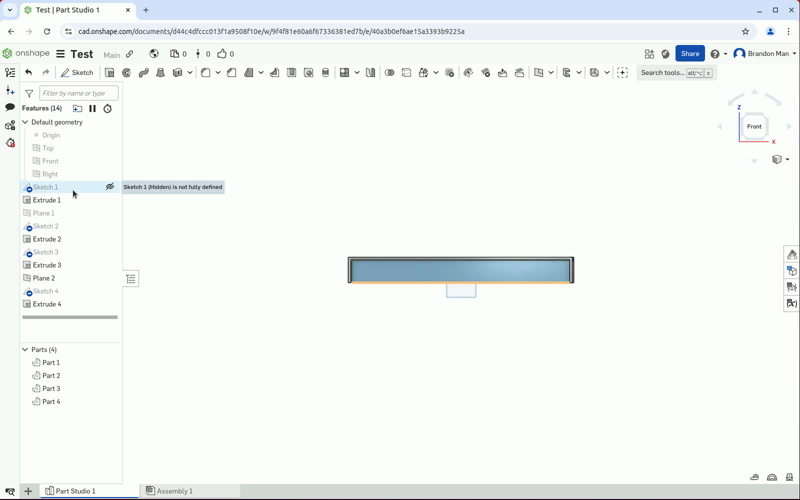
click(73, 189)
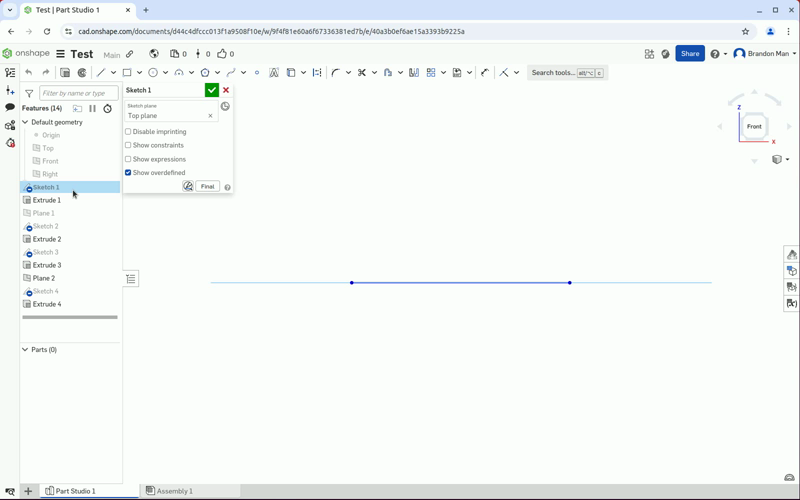
mouse_move(229, 92)
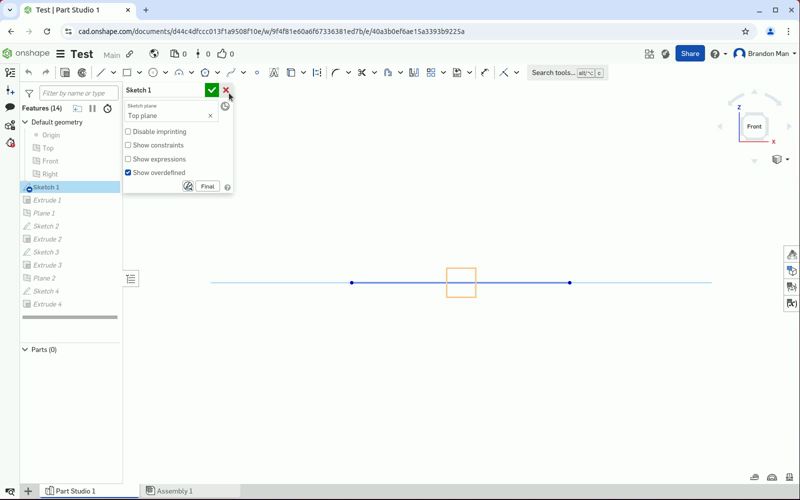
click(229, 92)
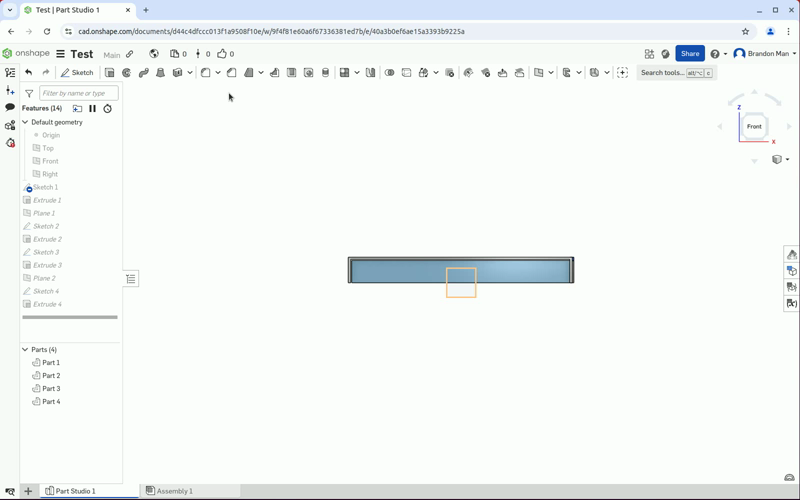
key(shift+s)
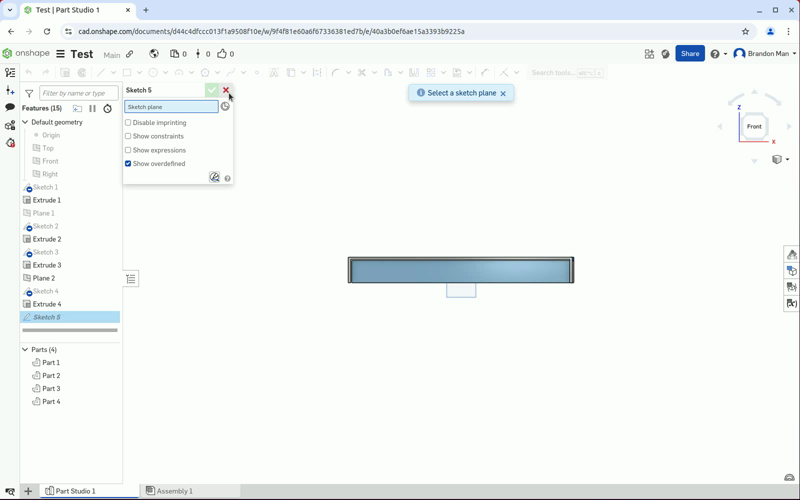
mouse_move(73, 280)
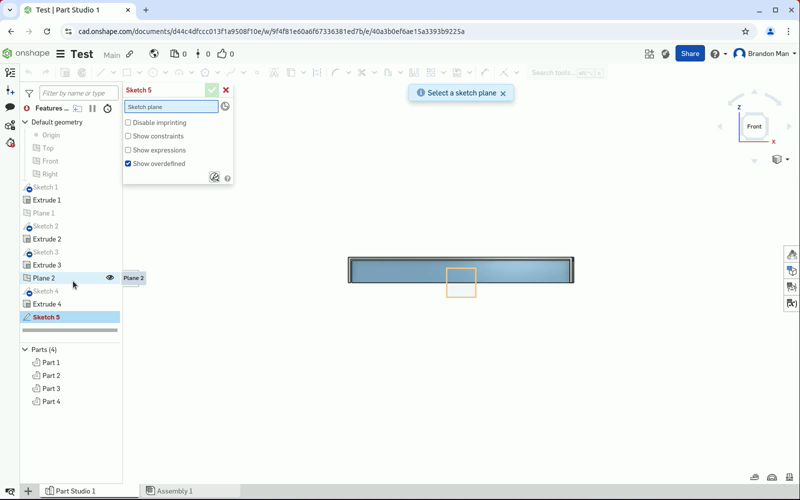
click(73, 280)
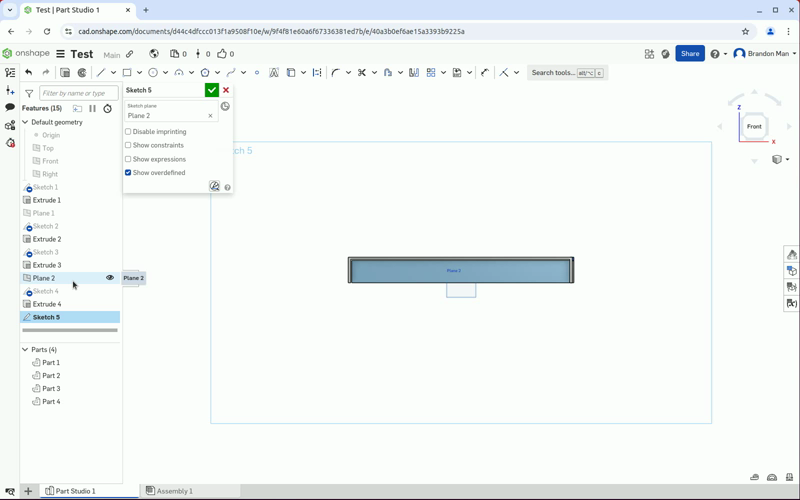
mouse_move(73, 352)
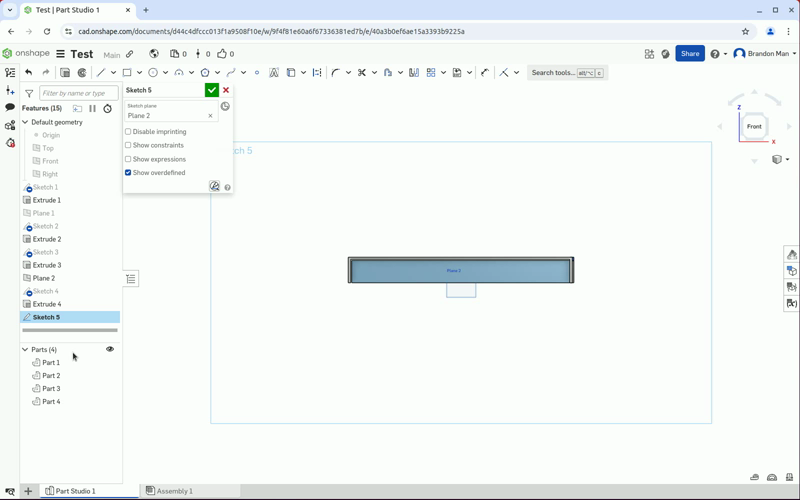
key(y)
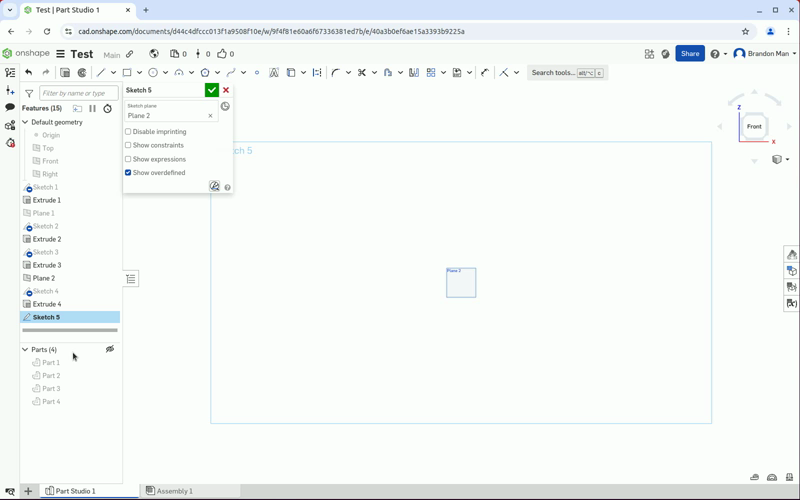
key(l)
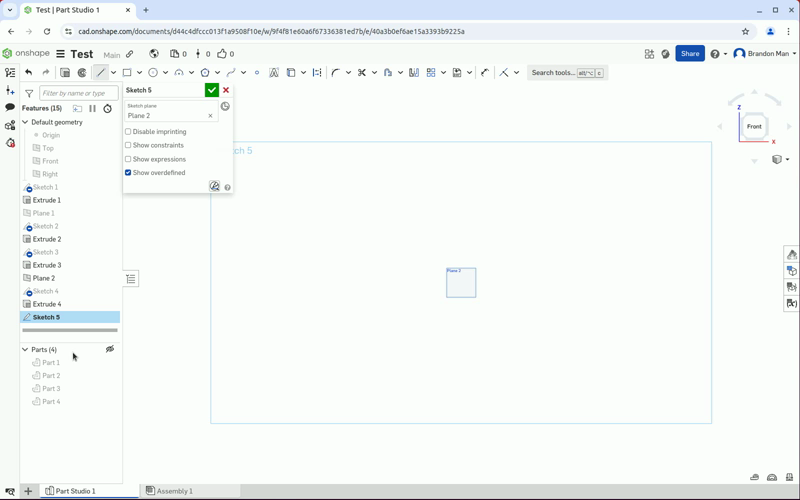
key_down(shift)
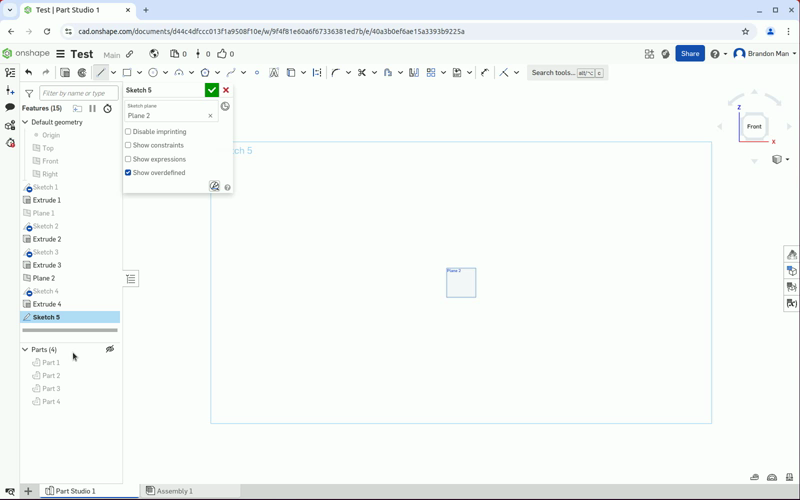
mouse_move(351, 282)
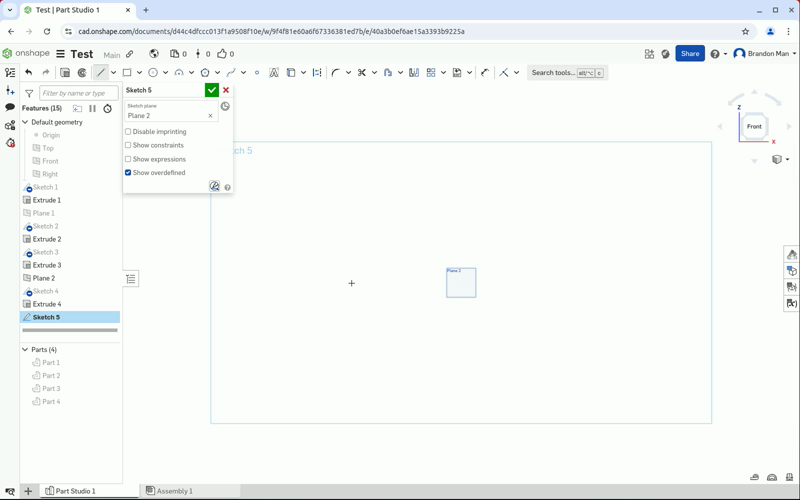
click(351, 282)
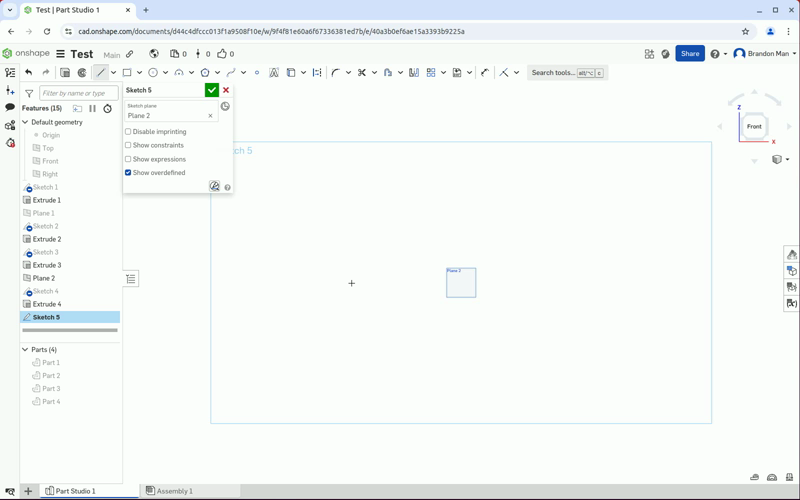
key_up(shift)
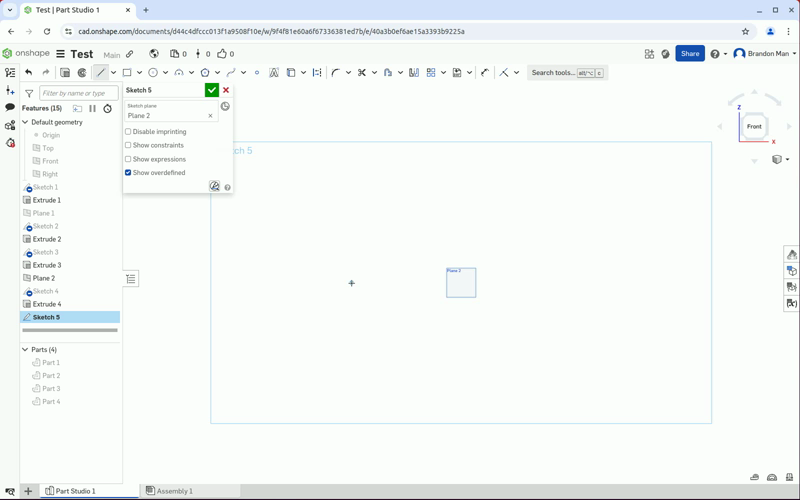
key_down(shift)
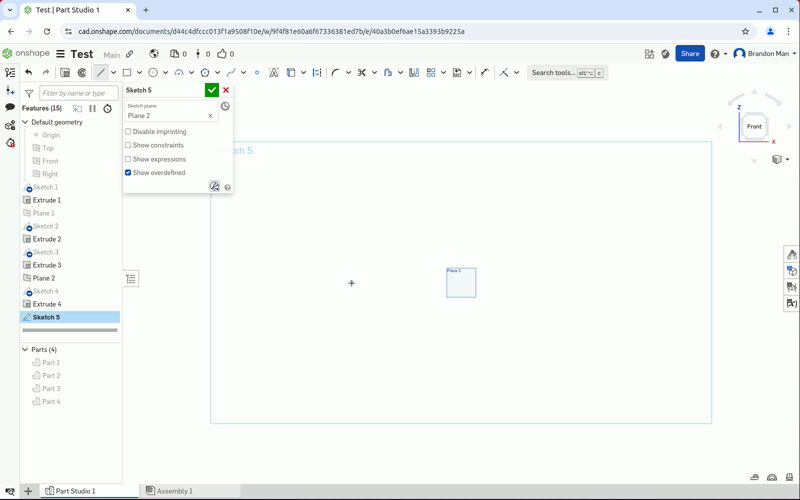
mouse_move(569, 282)
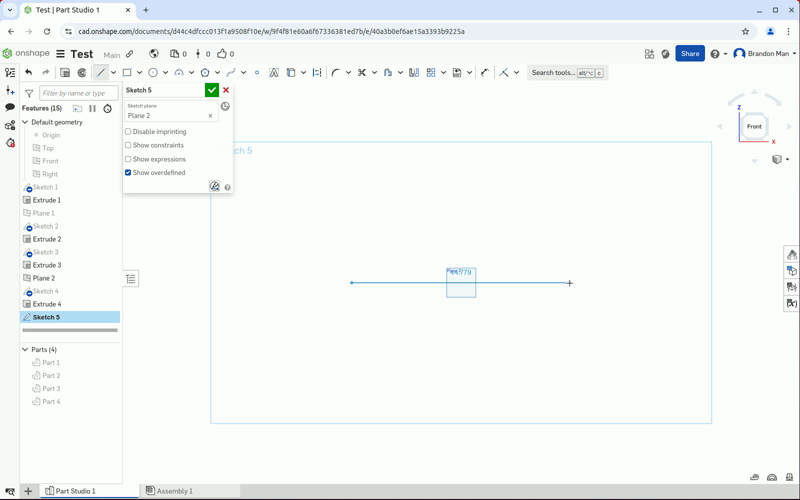
click(569, 282)
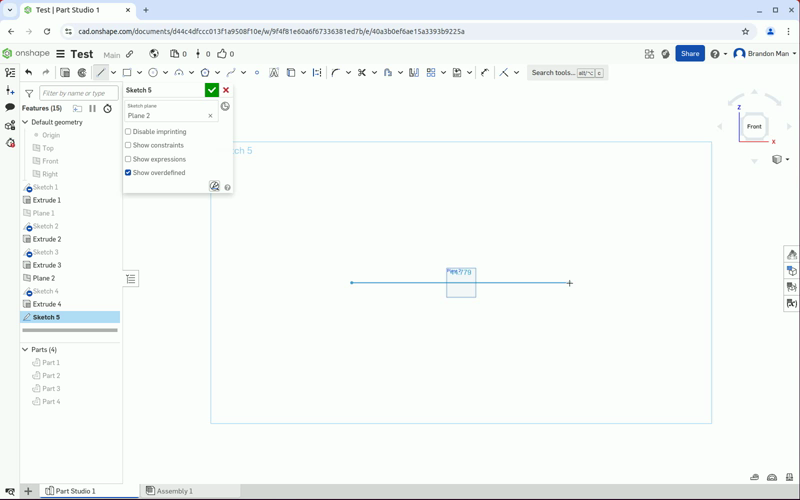
key_up(shift)
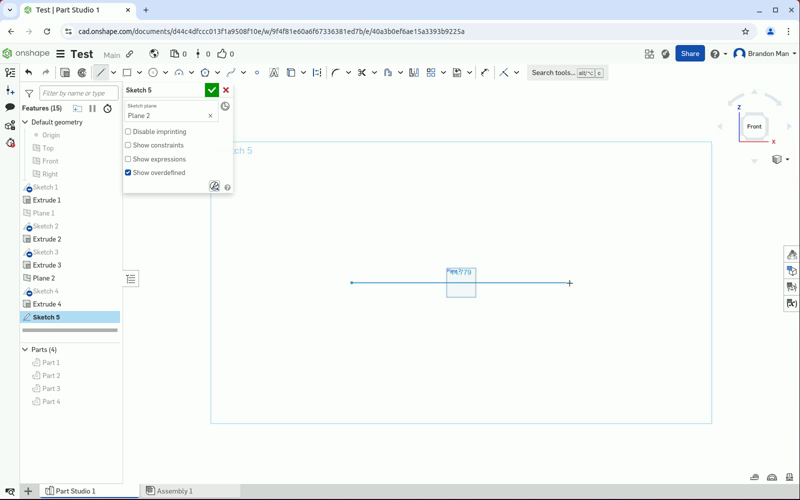
key_down(shift)
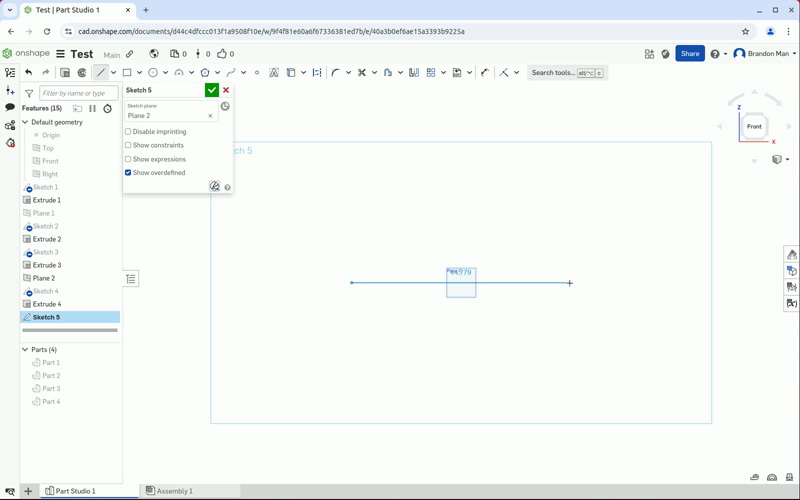
mouse_move(589, 282)
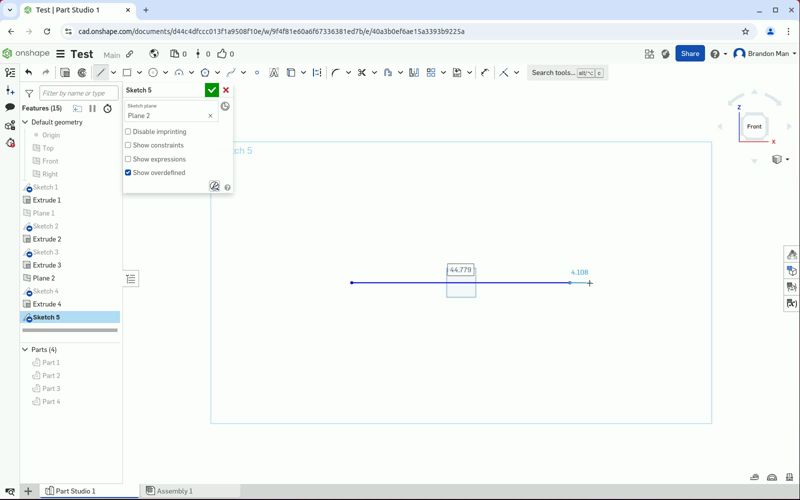
mouse_move(569, 260)
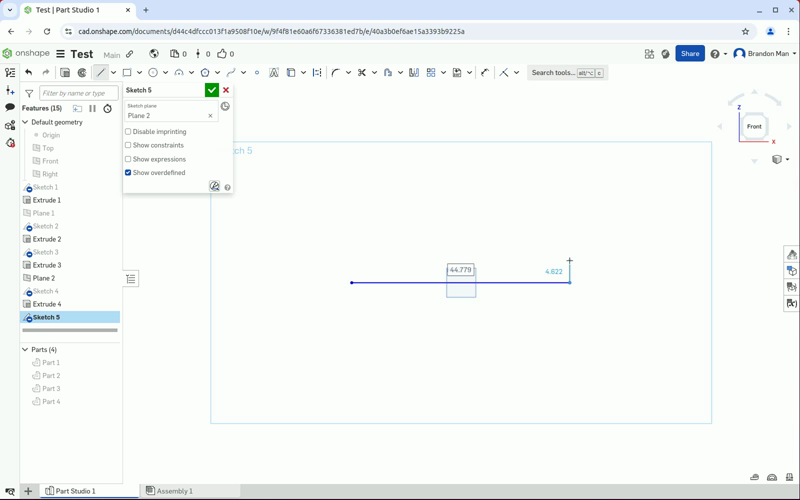
click(569, 260)
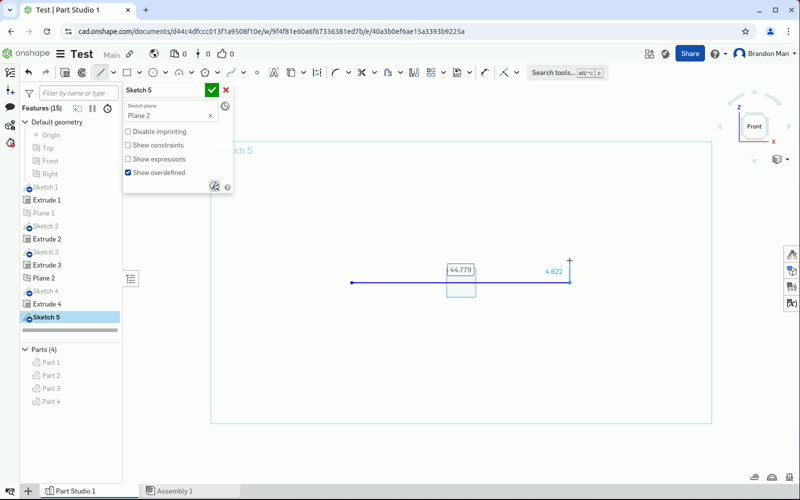
key_up(shift)
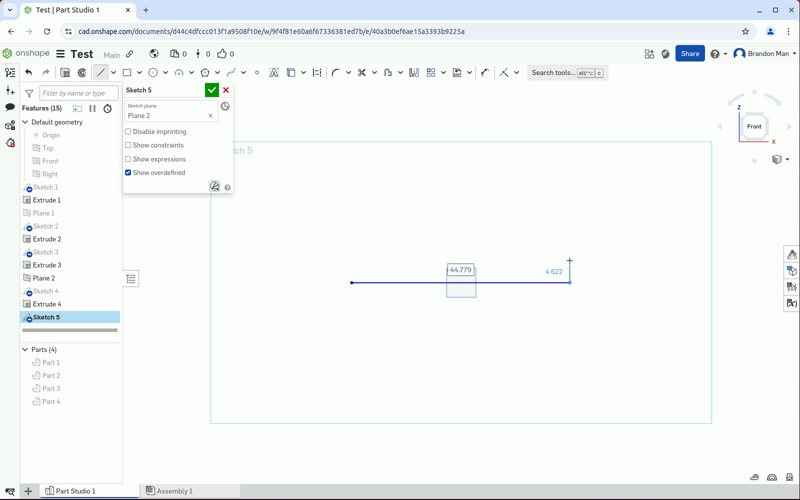
key_down(shift)
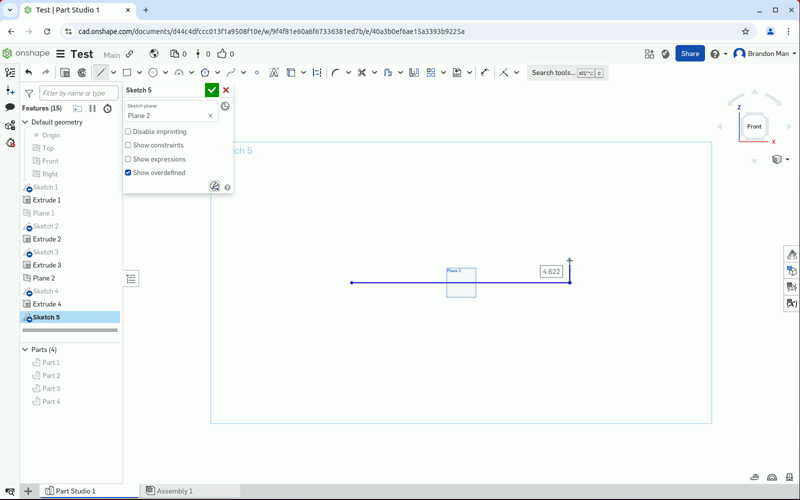
mouse_move(351, 260)
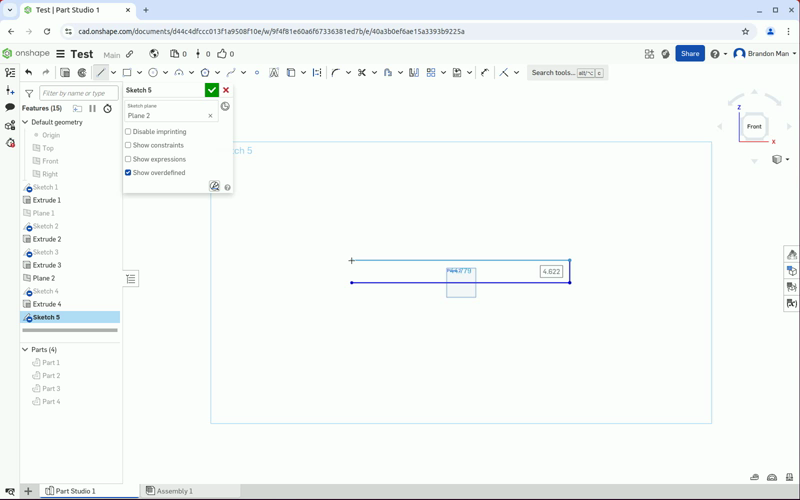
click(351, 260)
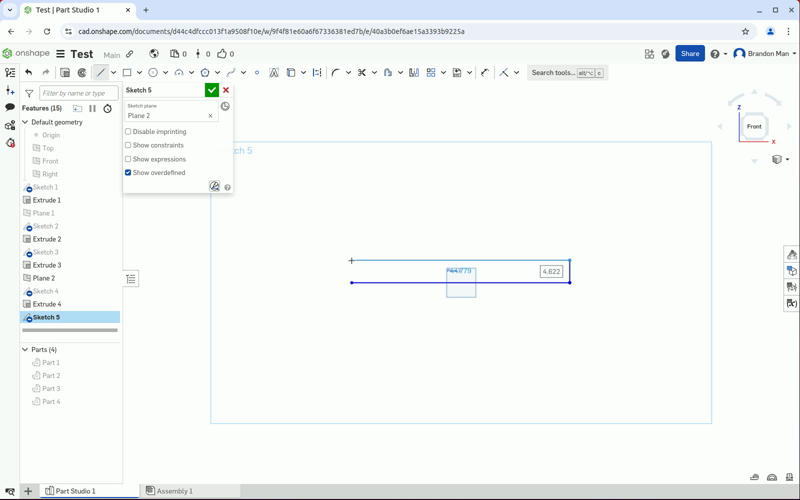
key_up(shift)
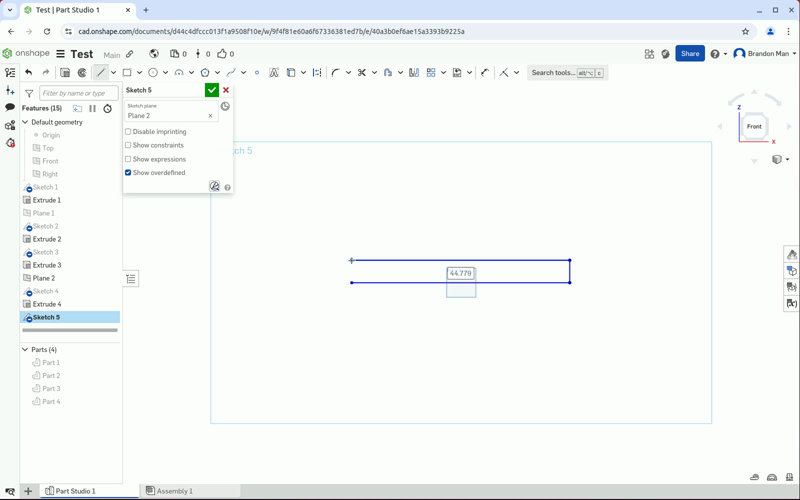
mouse_move(381, 260)
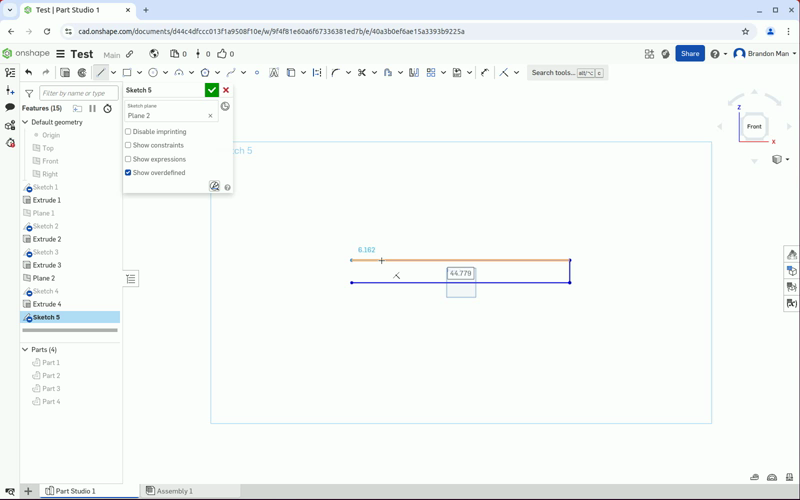
key_down(shift)
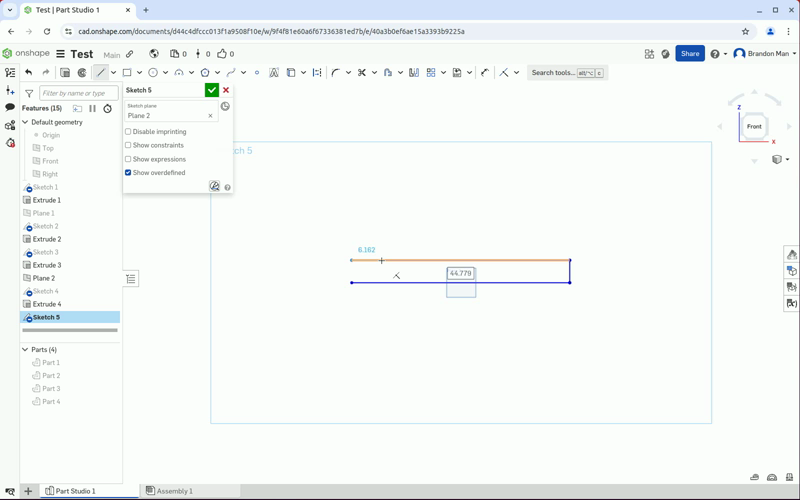
mouse_move(351, 282)
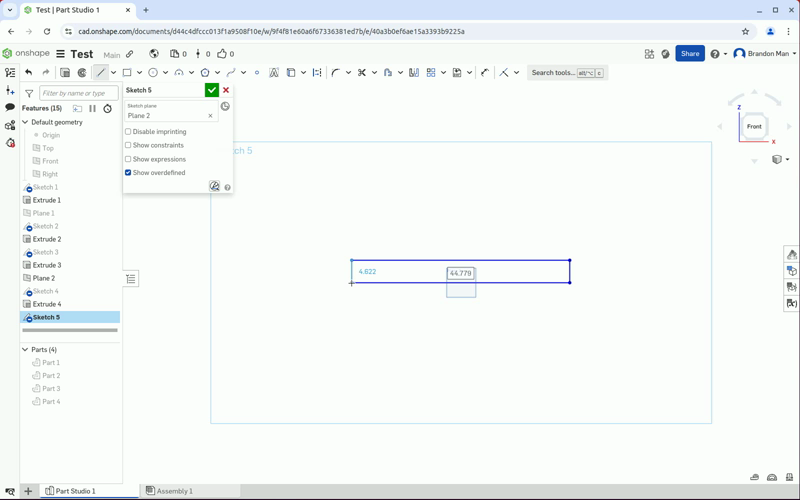
key_up(shift)
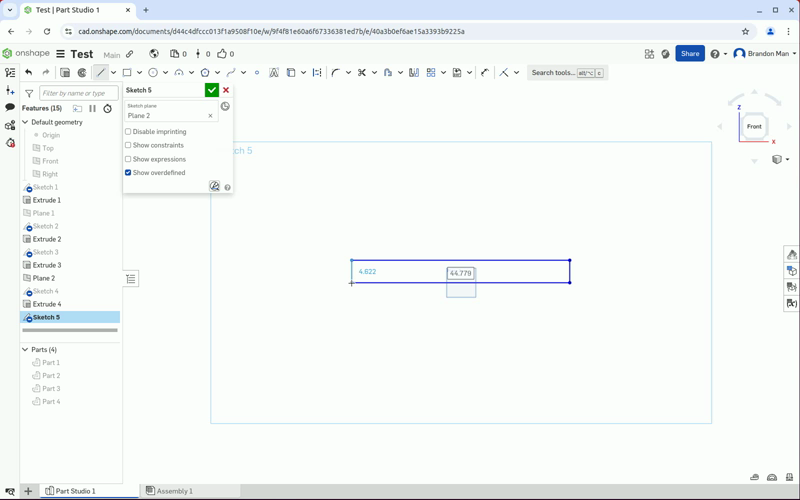
click(351, 282)
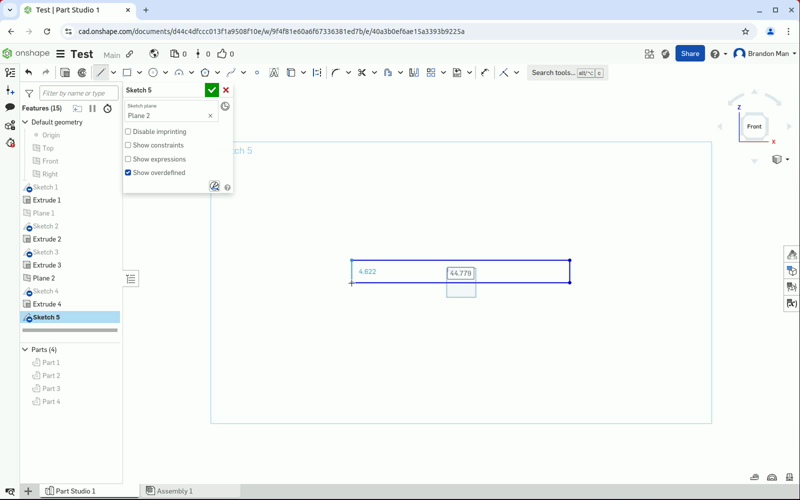
key(esc)
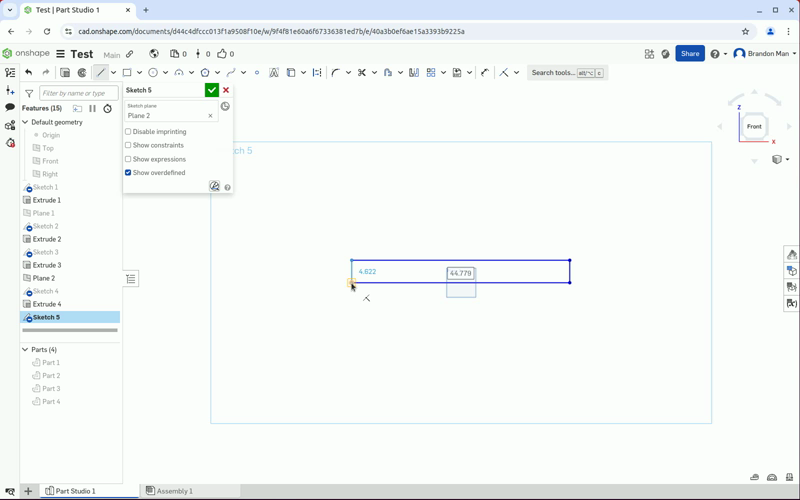
mouse_move(428, 272)
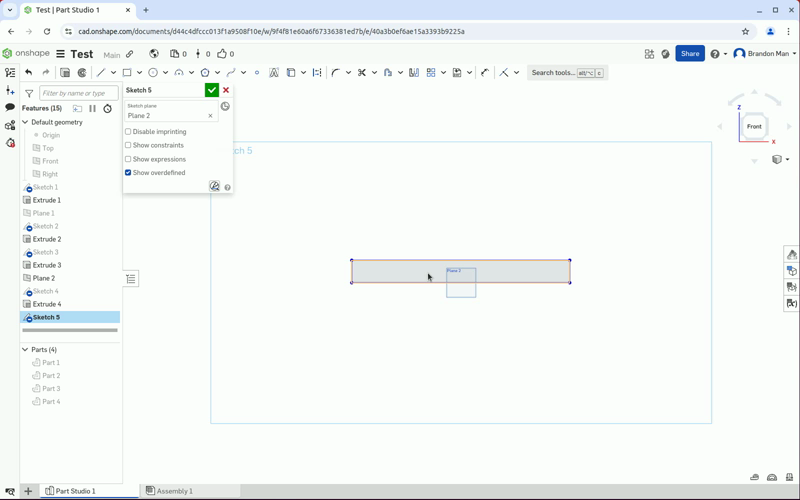
click(428, 272)
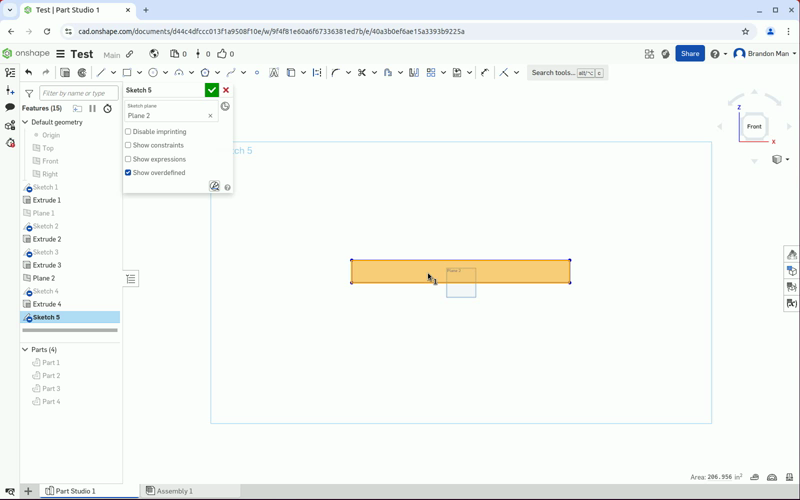
mouse_move(73, 352)
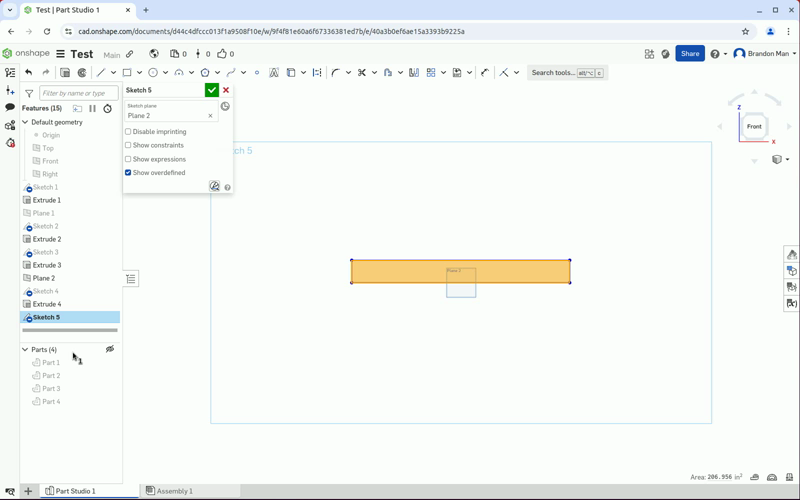
key(shift+y)
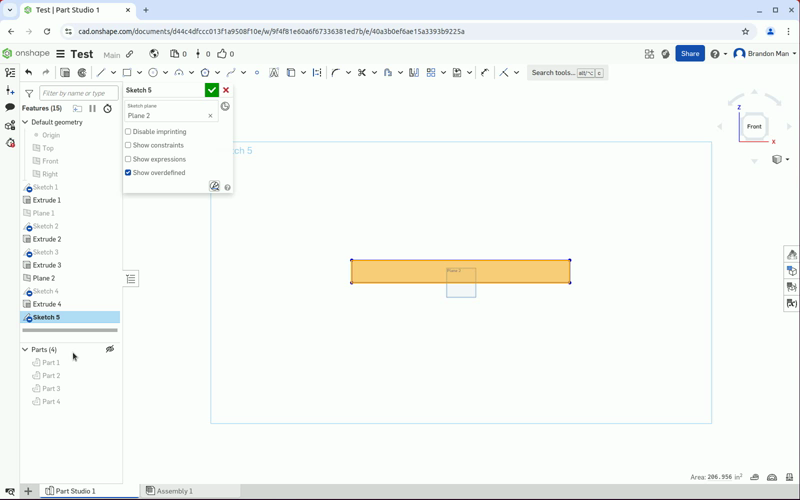
key(shift+e)
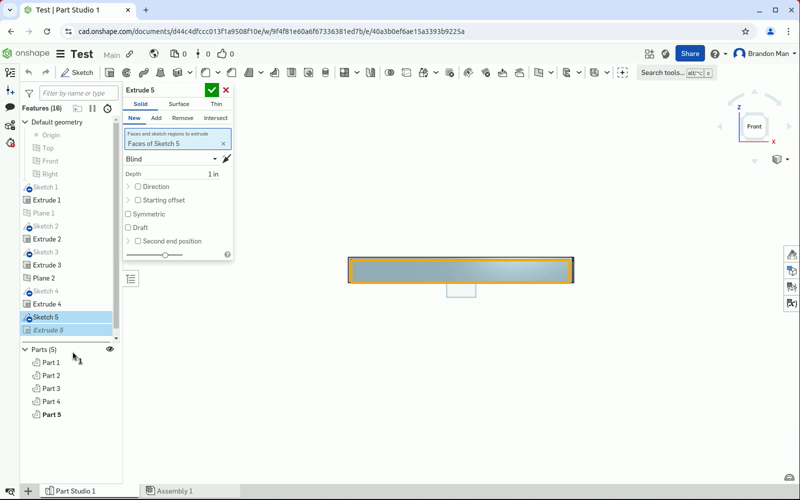
mouse_move(143, 106)
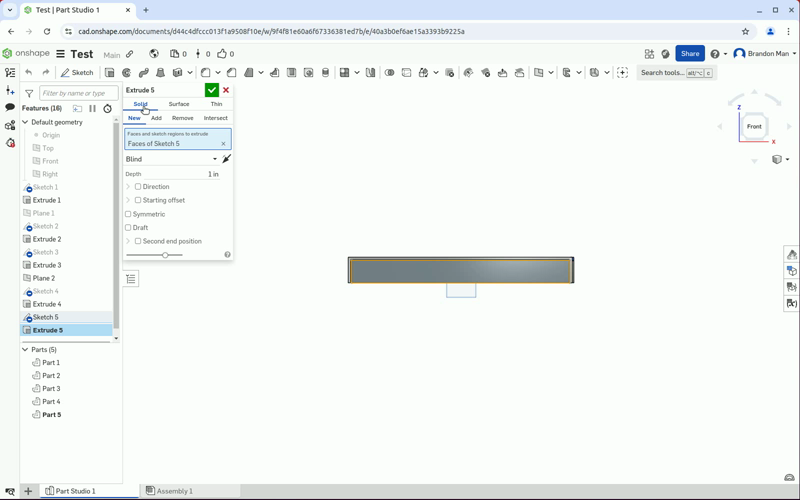
click(143, 106)
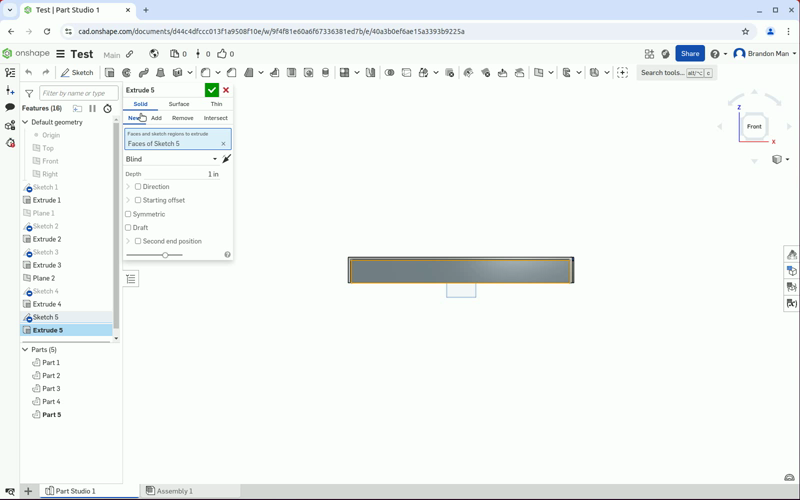
mouse_move(137, 120)
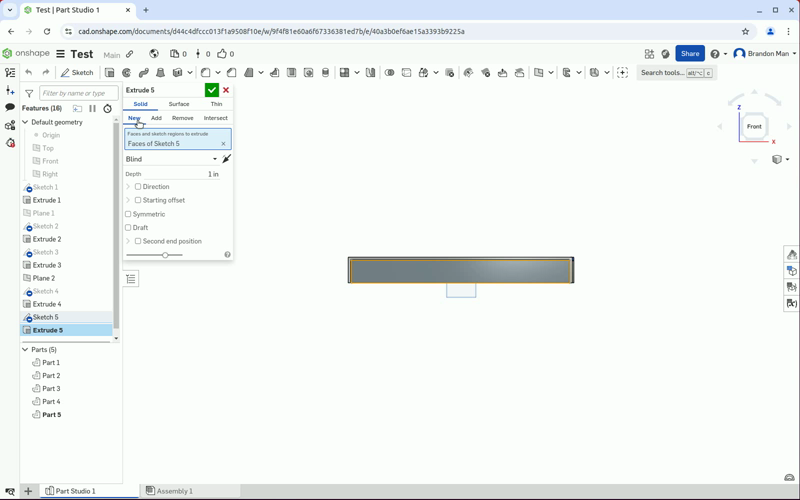
click(137, 120)
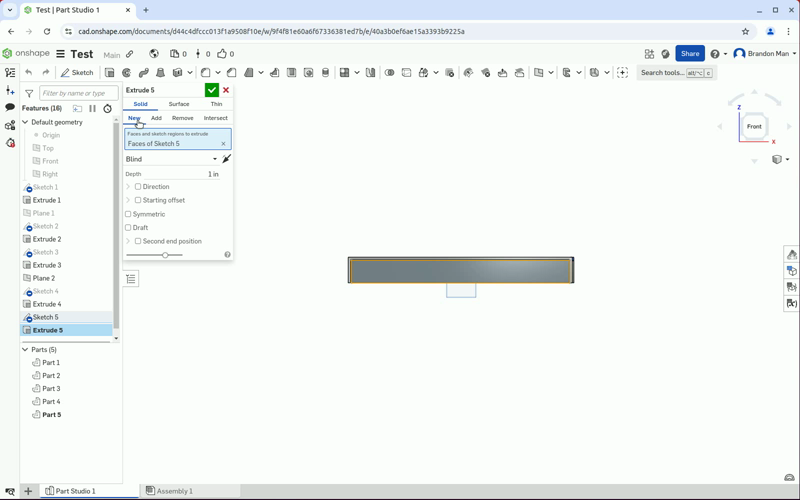
key(tab, 4)
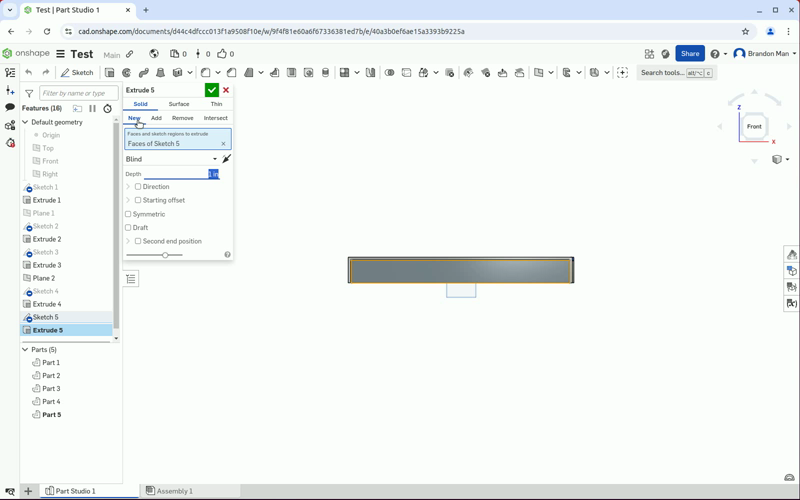
text(0.722)
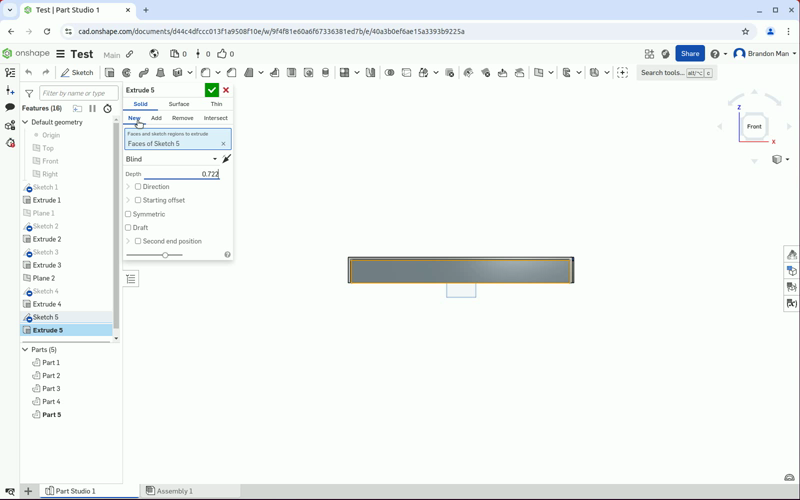
key(enter)
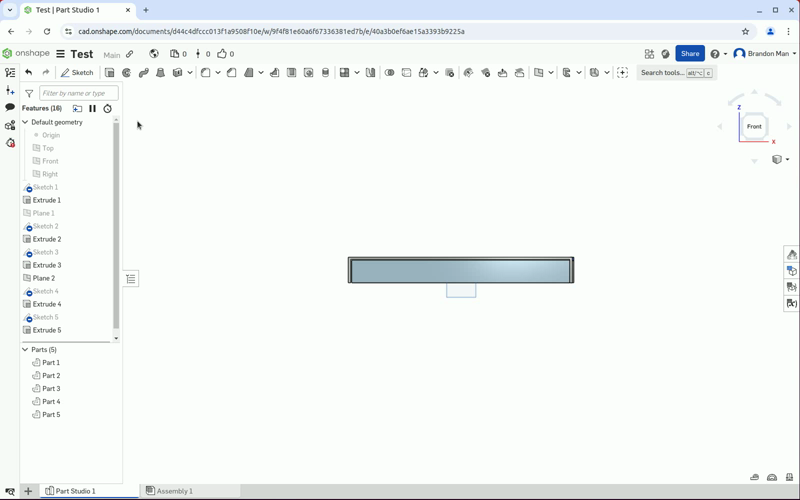
key(shift+h)
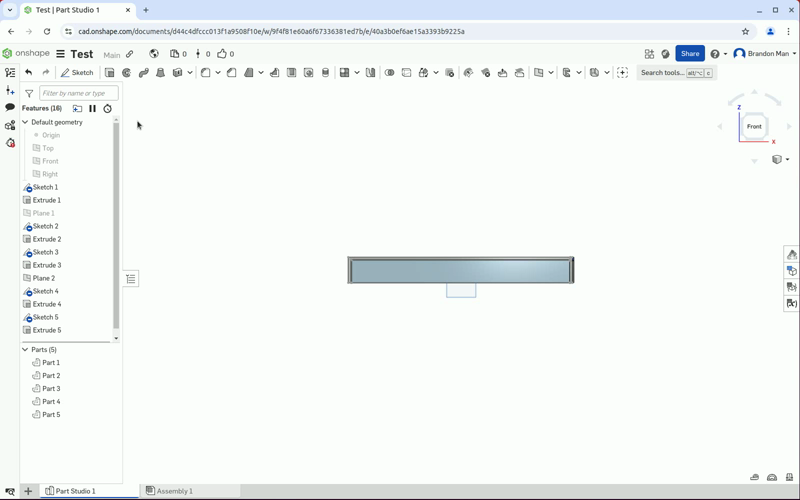
key(shift+h)
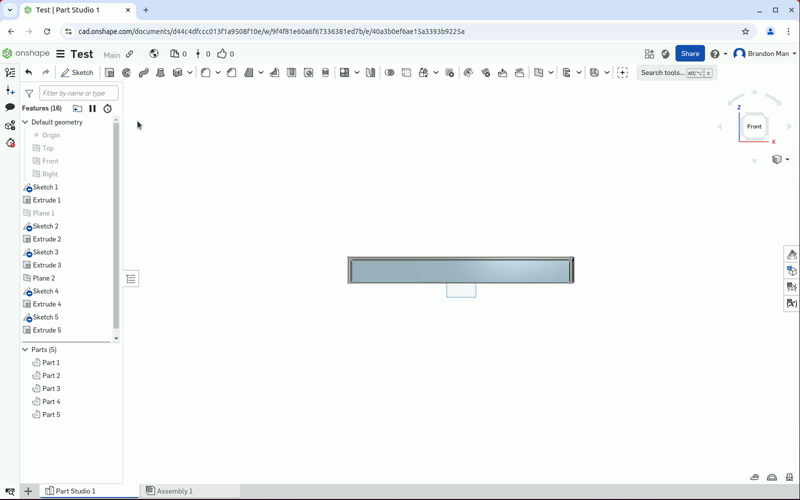
key(shift+7)
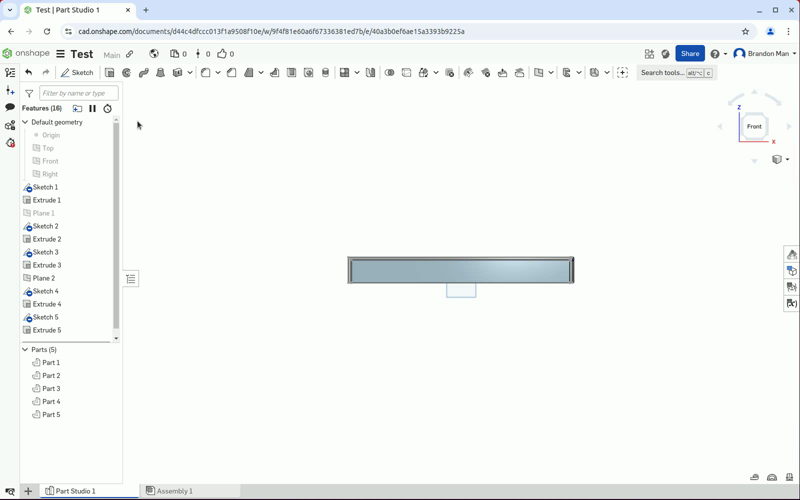
key(left, 2)
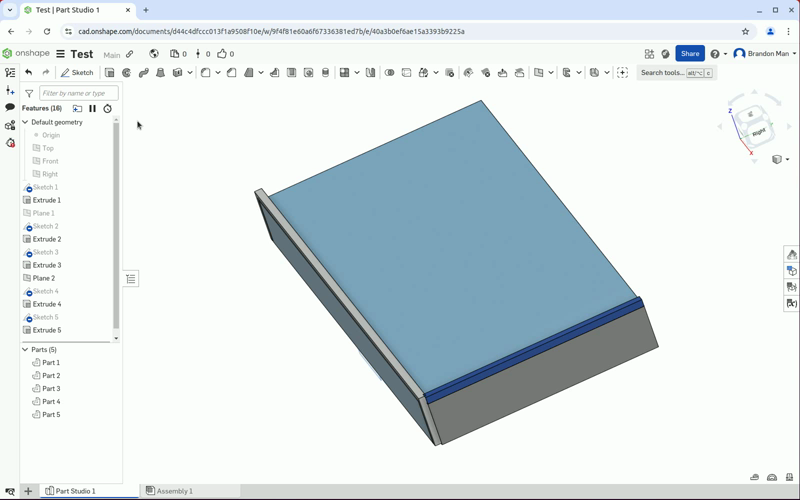
key(down, 2)
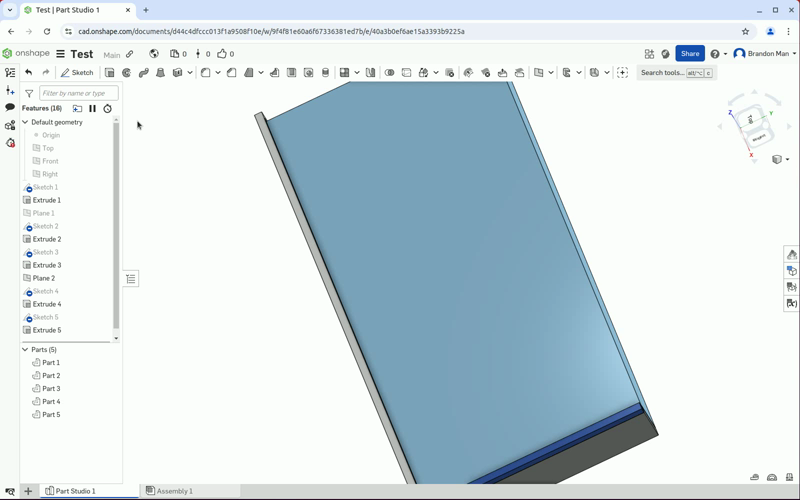
key(up, 2)
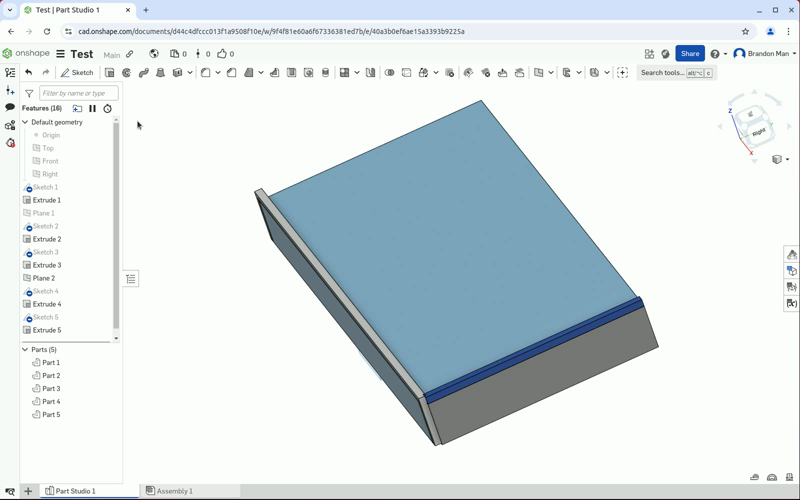
key(right, 2)
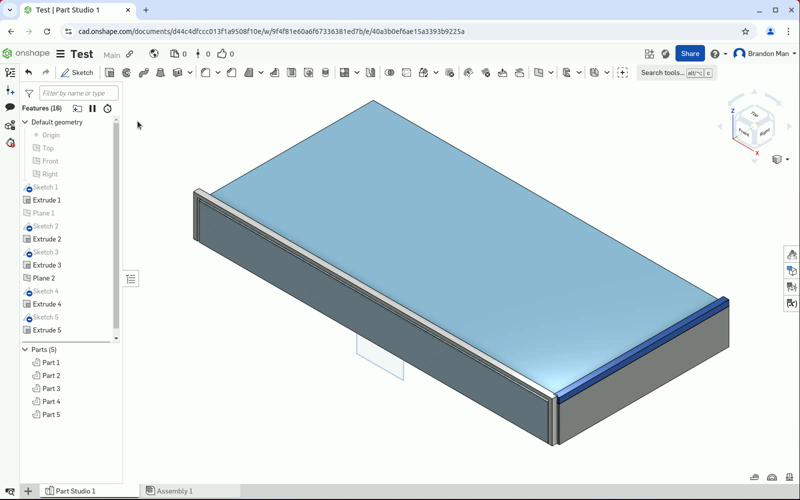
mouse_move(69, 189)
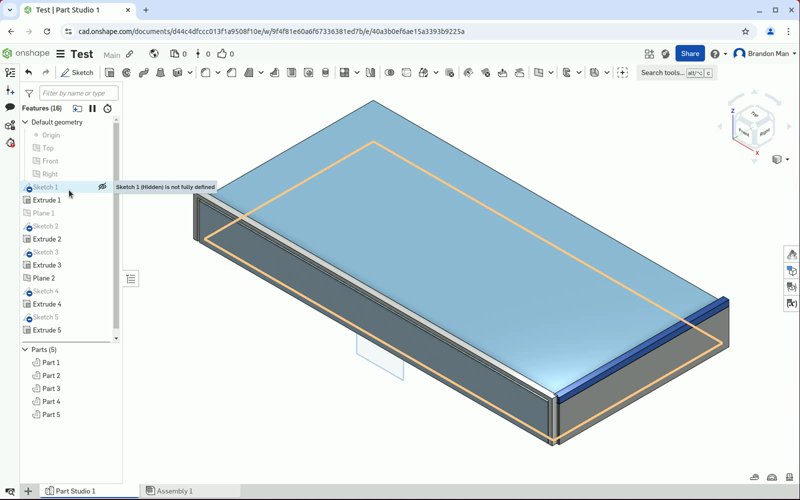
click(69, 189)